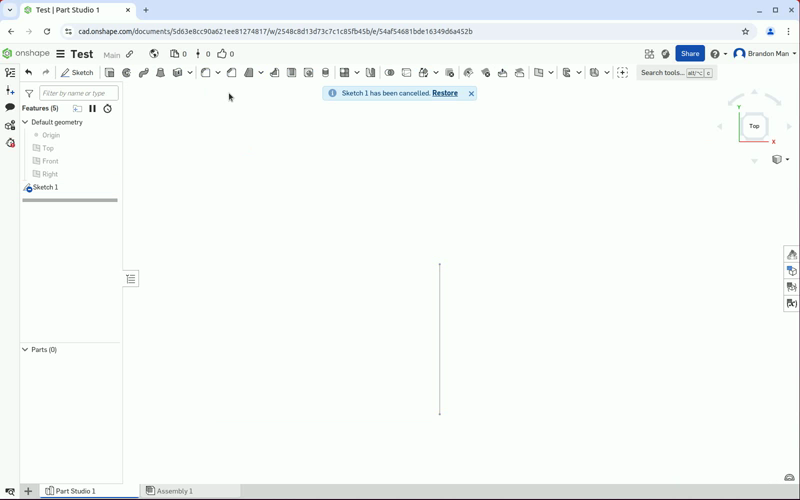
key(shift+h)
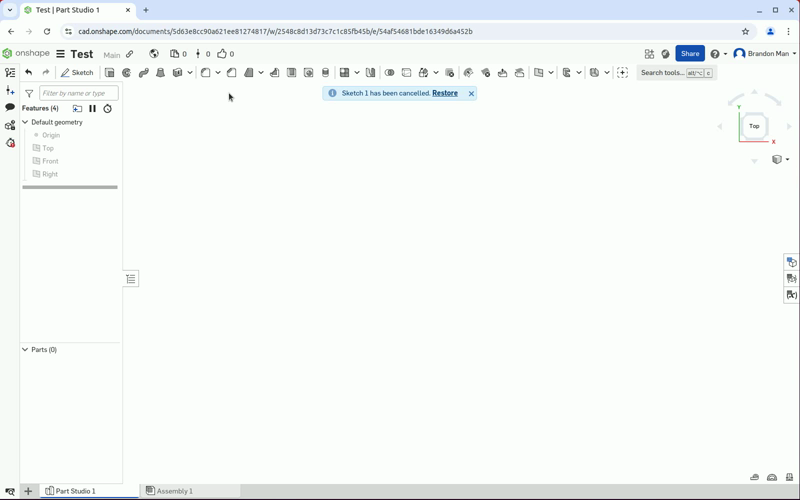
mouse_move(73, 352)
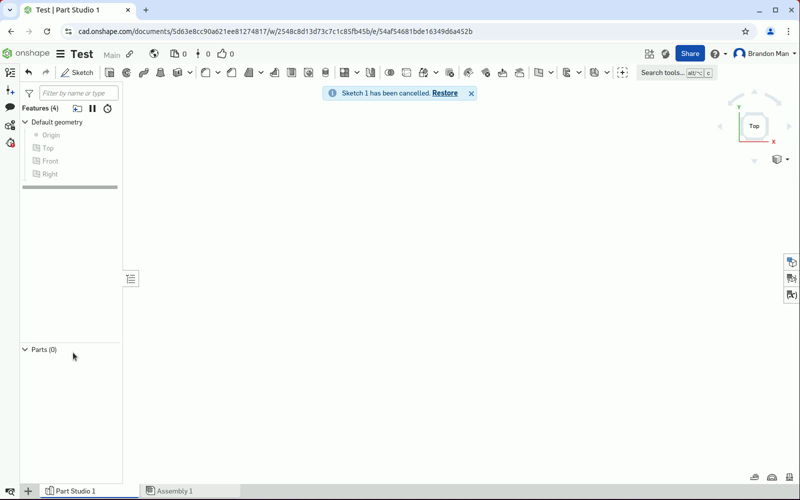
key(y)
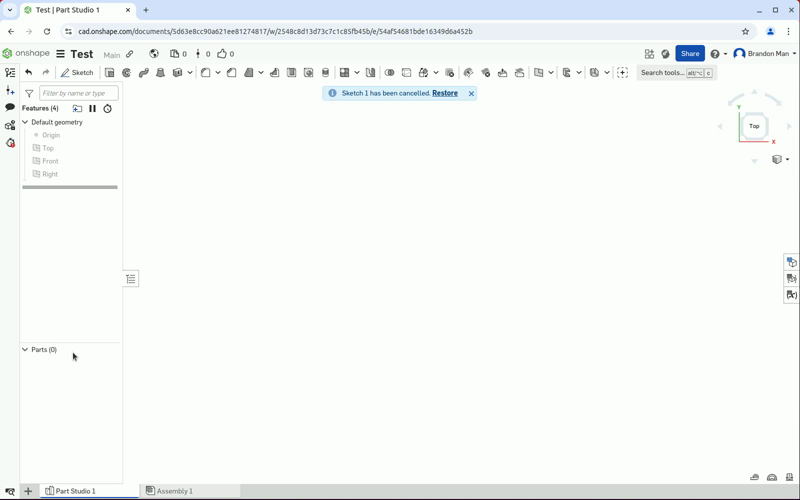
key(shift+p)
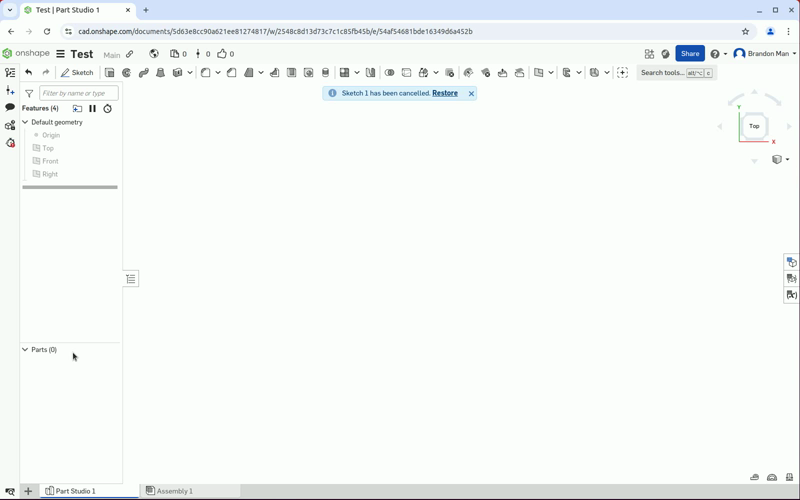
key(space)
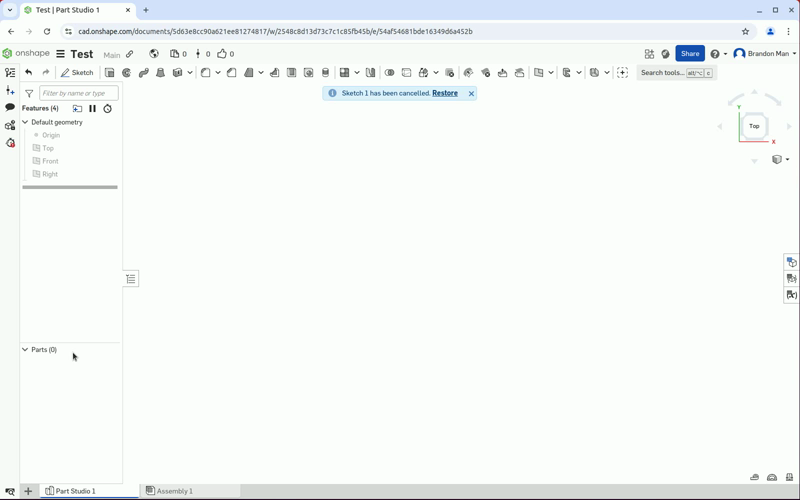
key_down(shift)
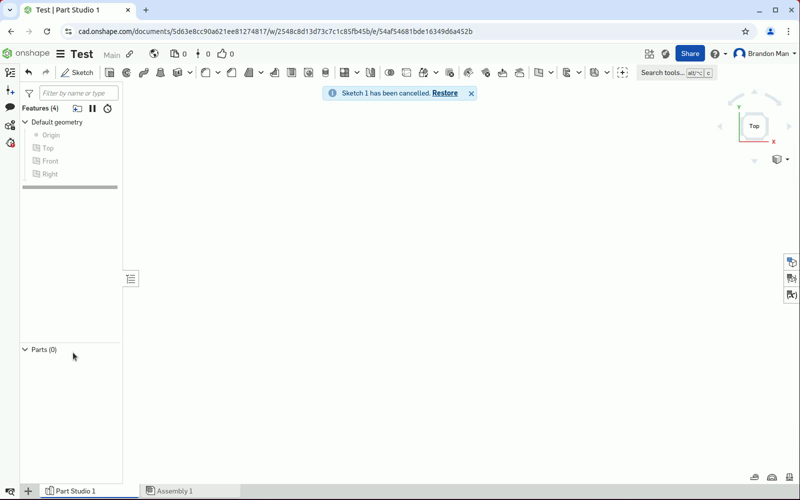
key(up)
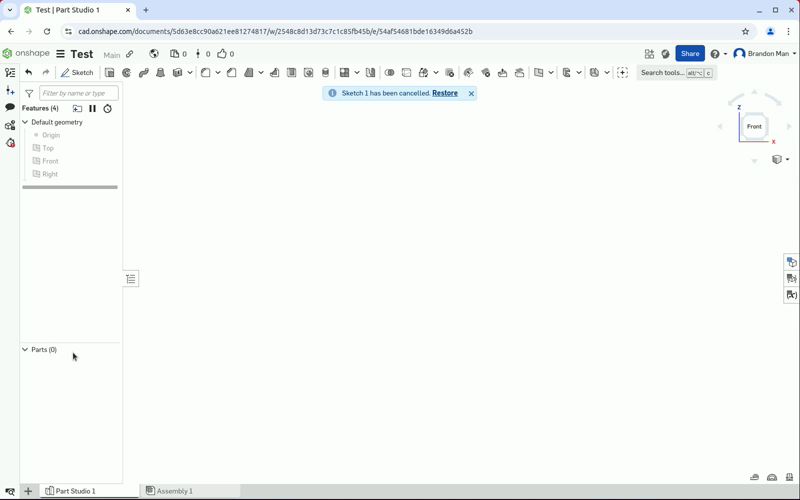
key_up(shift)
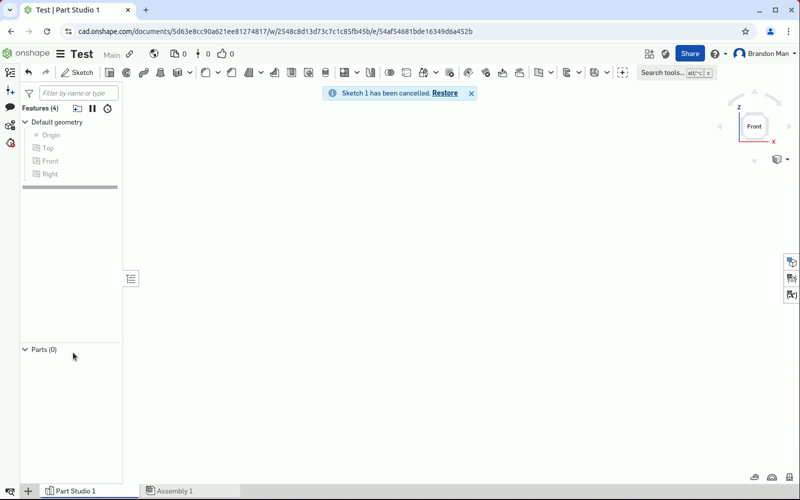
key(space)
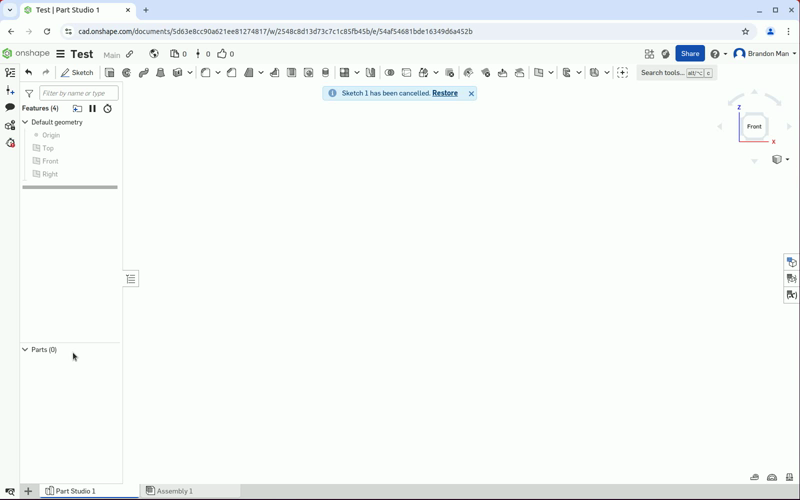
key_down(shift)
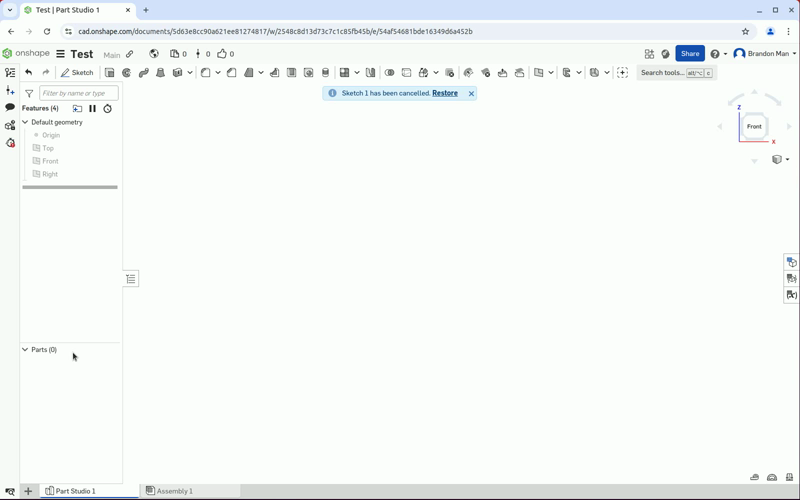
key(left)
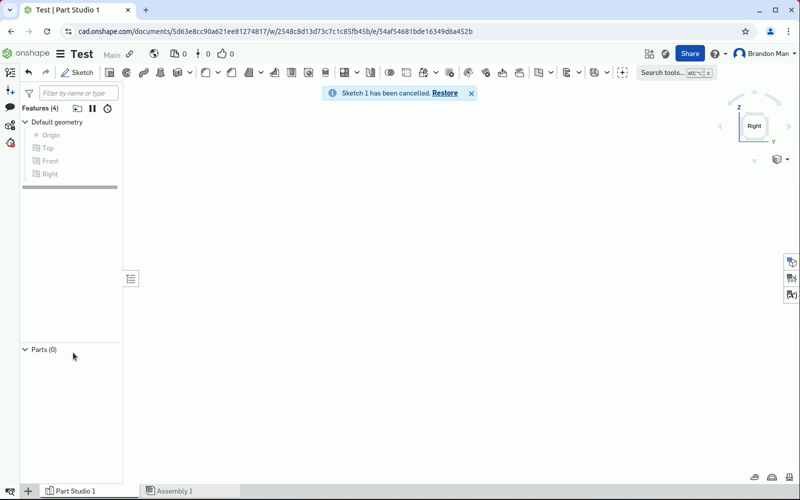
key_up(shift)
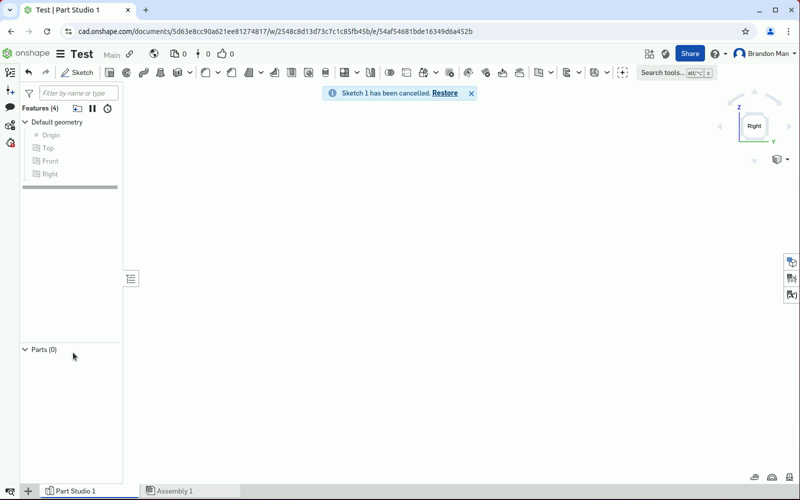
mouse_move(73, 352)
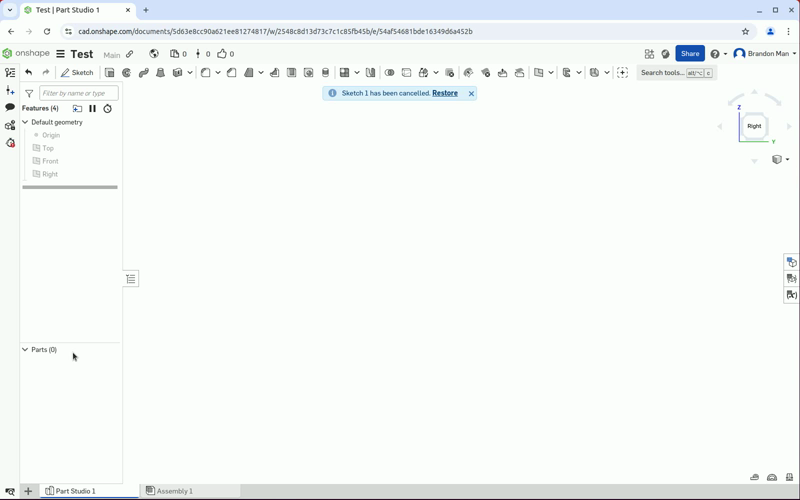
key(shift+y)
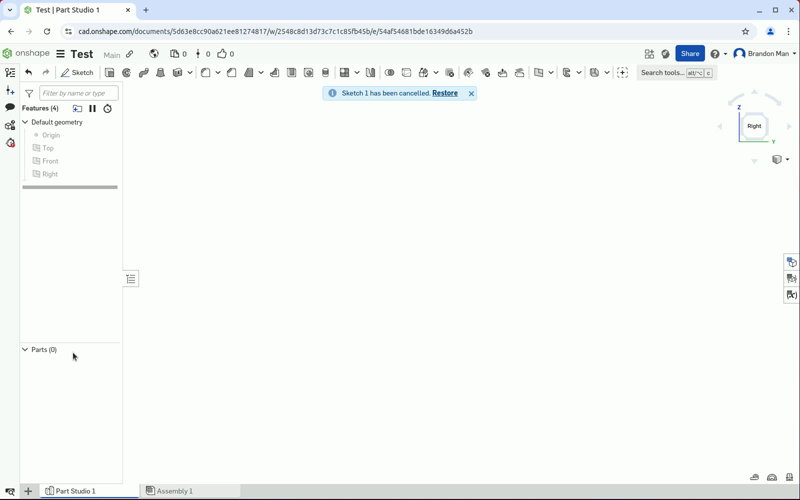
key(shift+s)
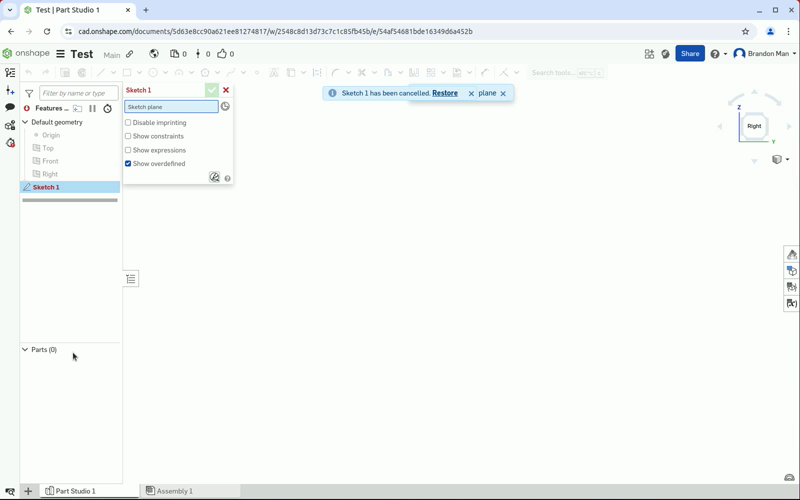
mouse_move(73, 176)
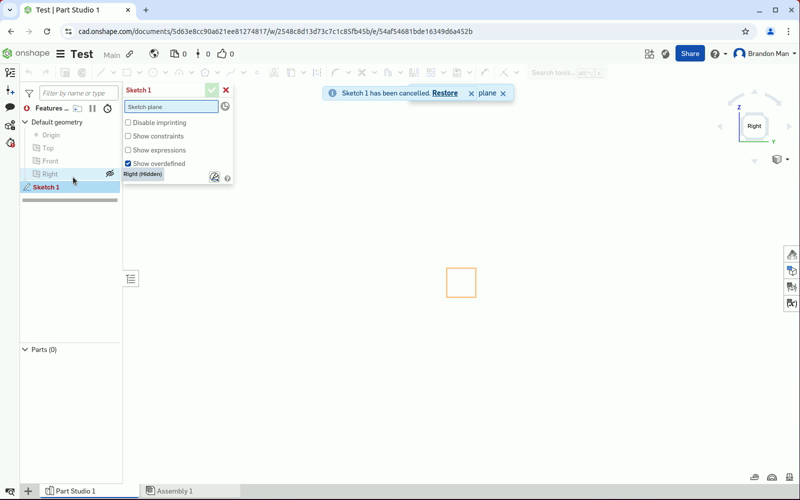
click(73, 176)
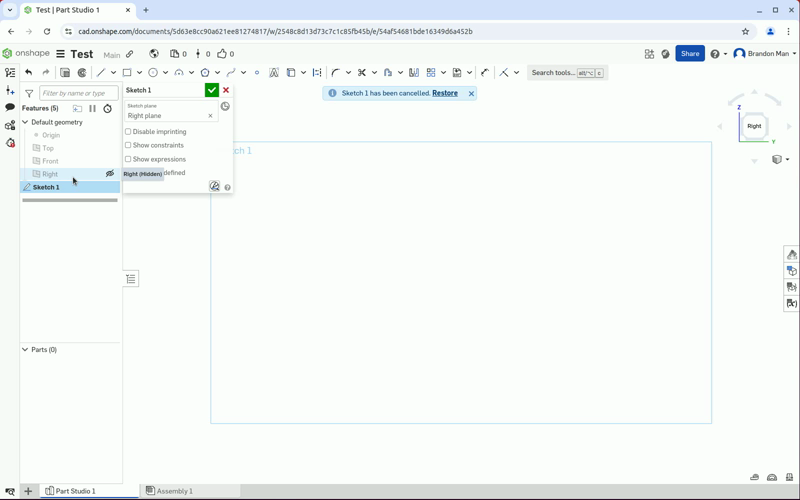
mouse_move(73, 352)
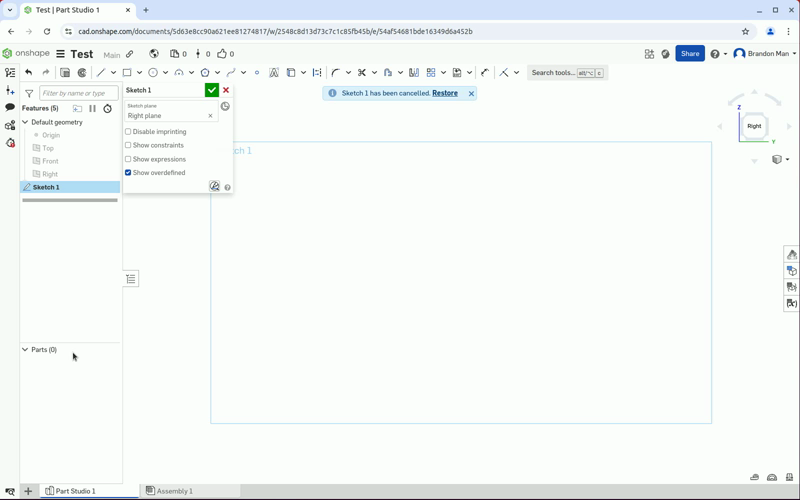
key(y)
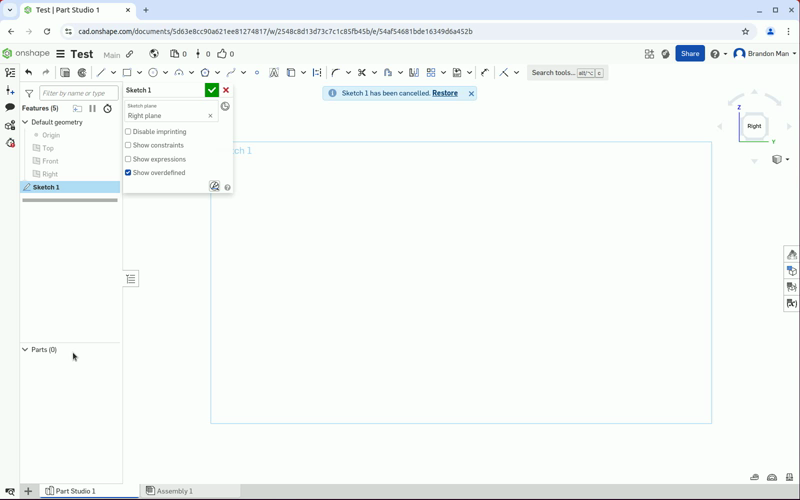
key(l)
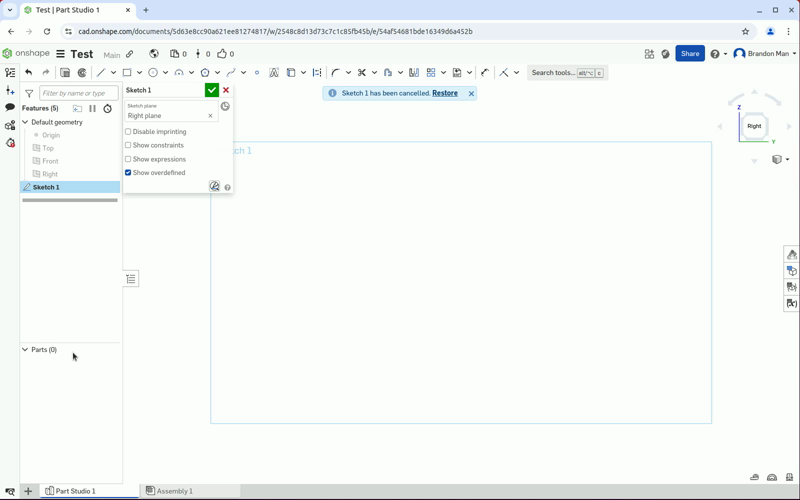
key_down(shift)
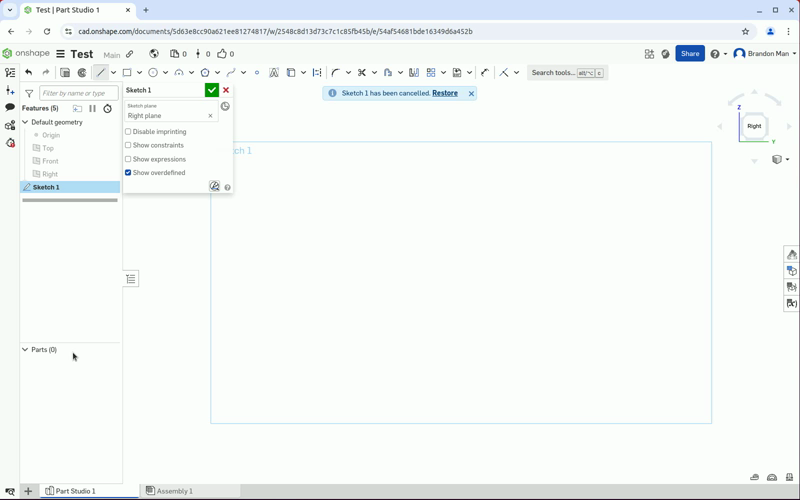
mouse_move(348, 389)
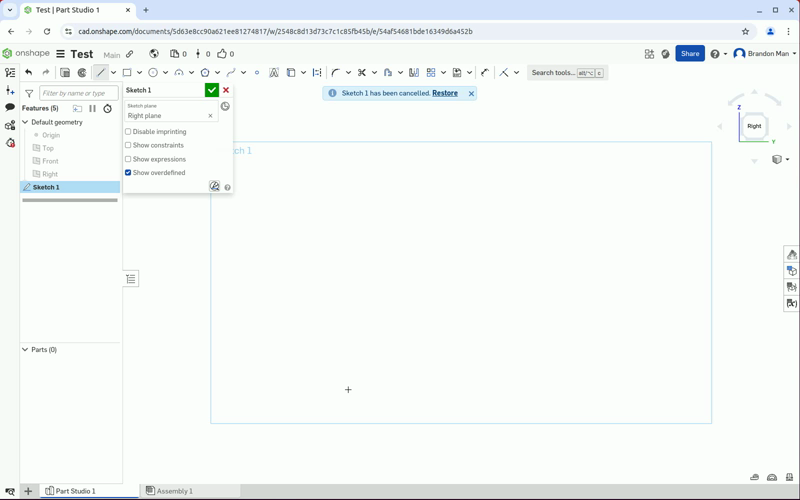
click(348, 389)
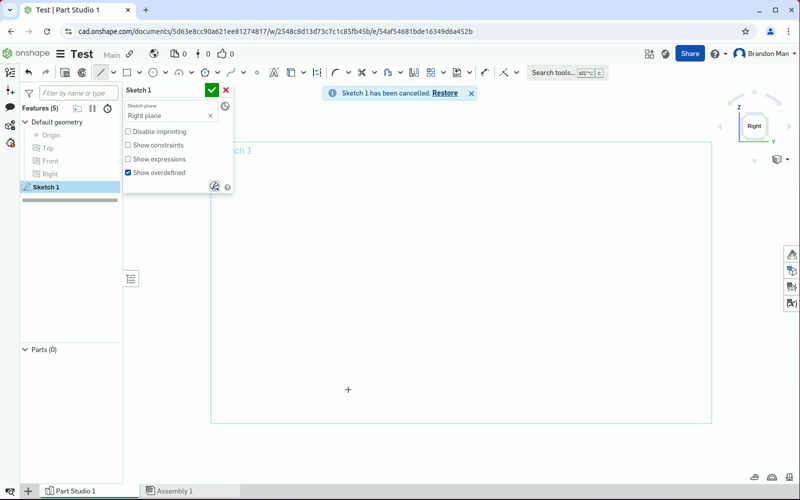
key_up(shift)
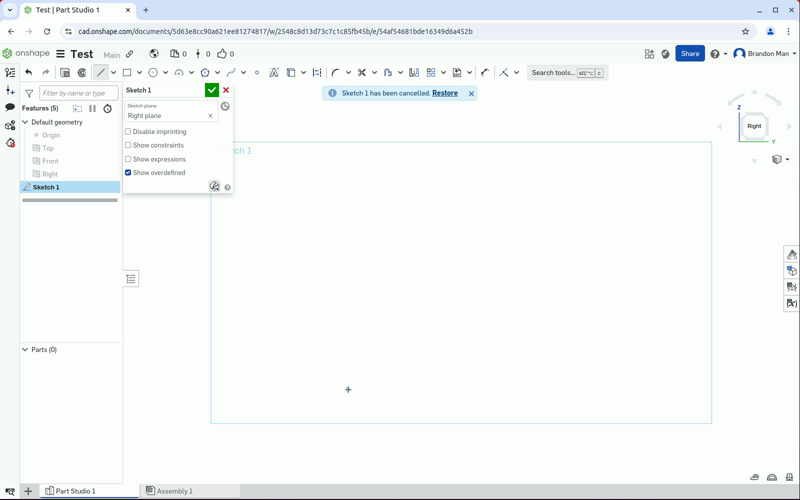
key_down(shift)
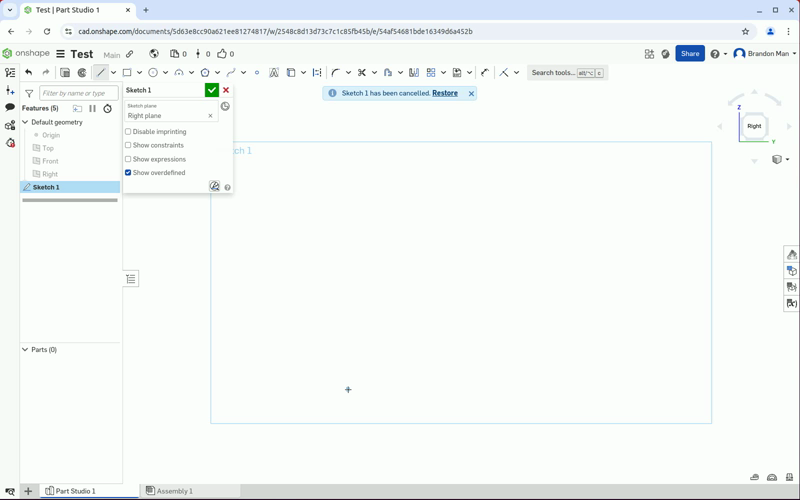
mouse_move(572, 389)
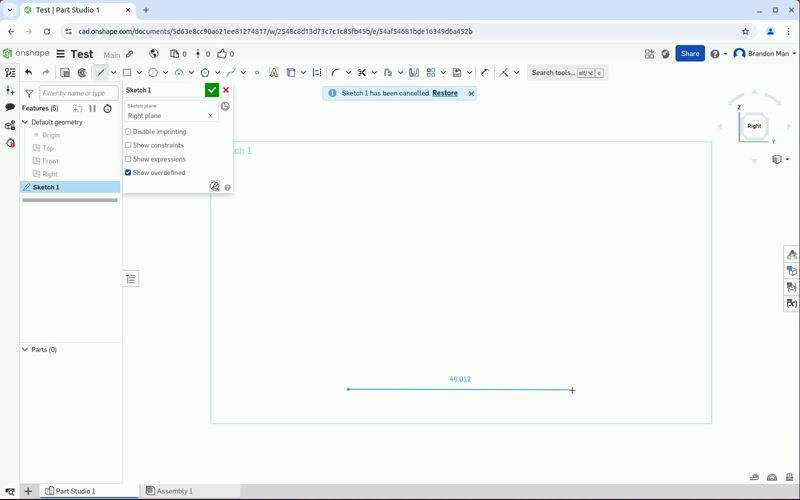
click(572, 389)
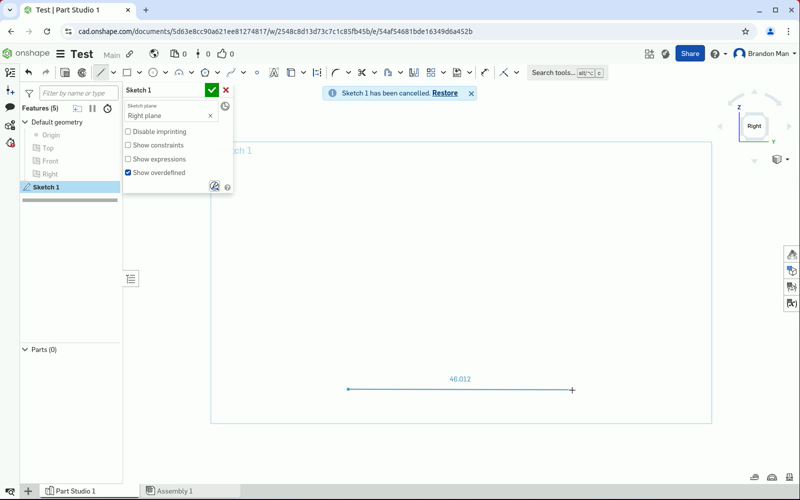
key_up(shift)
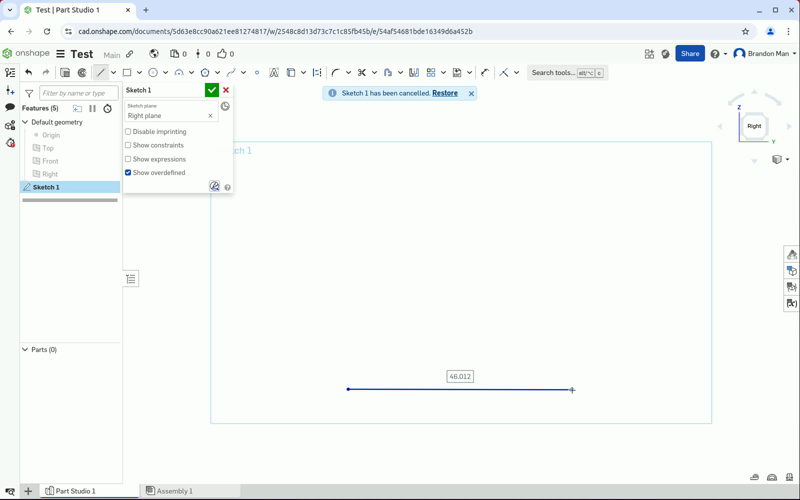
key_down(shift)
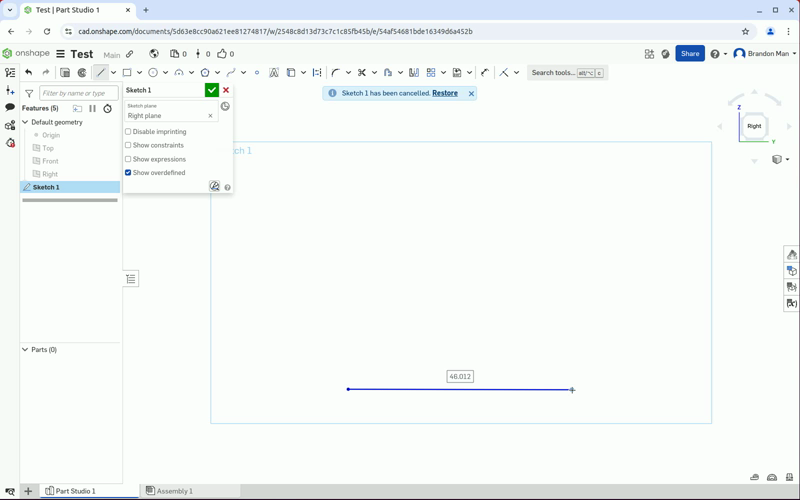
mouse_move(589, 389)
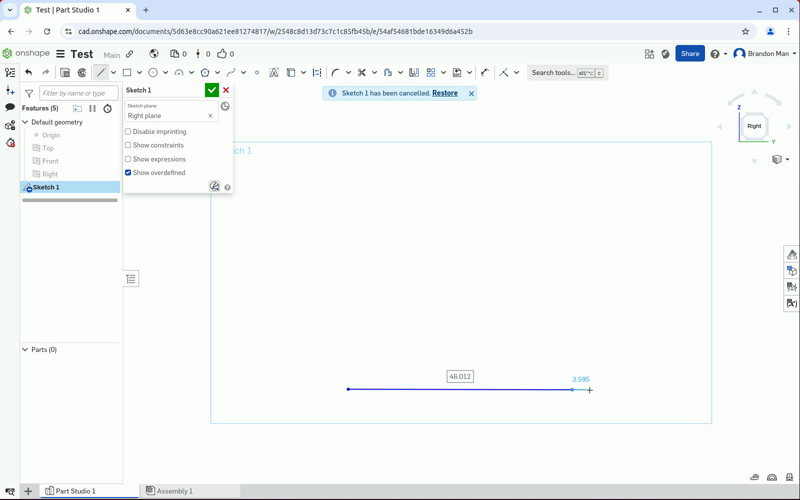
mouse_move(572, 340)
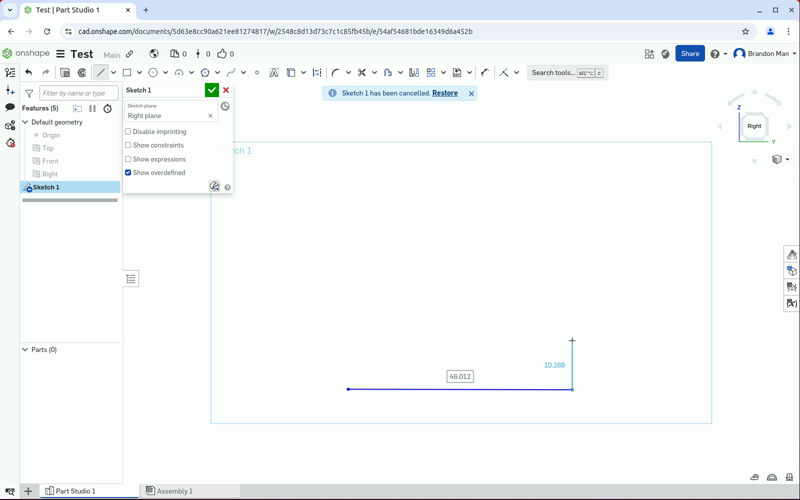
click(572, 340)
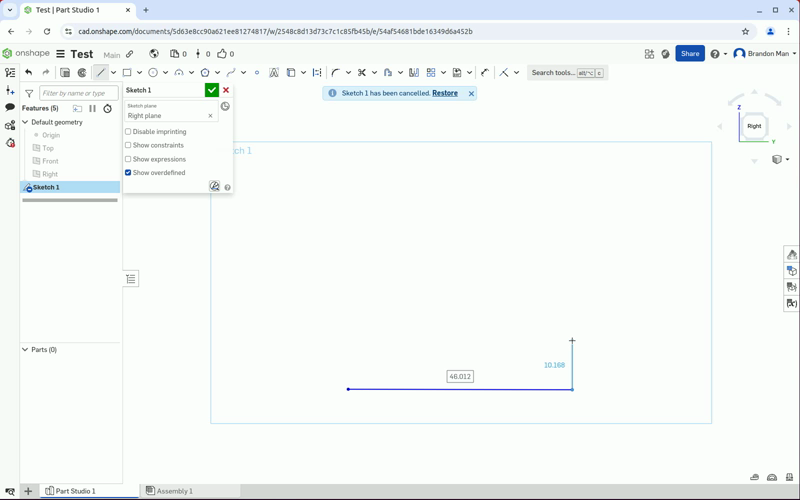
key_up(shift)
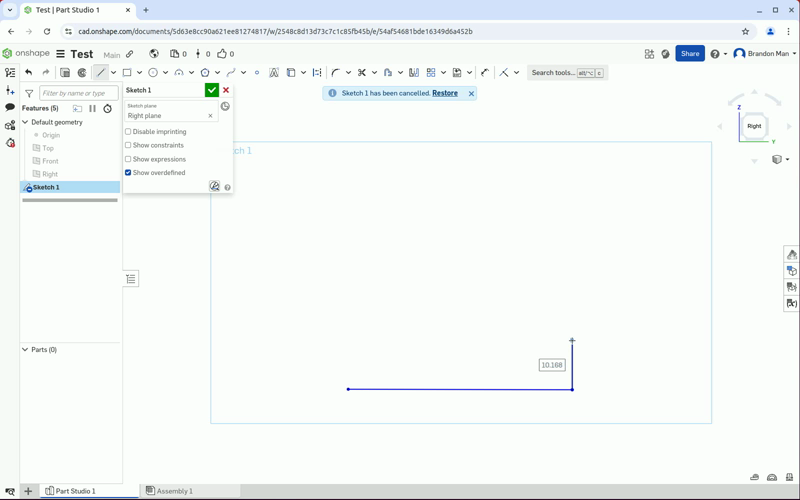
key_down(shift)
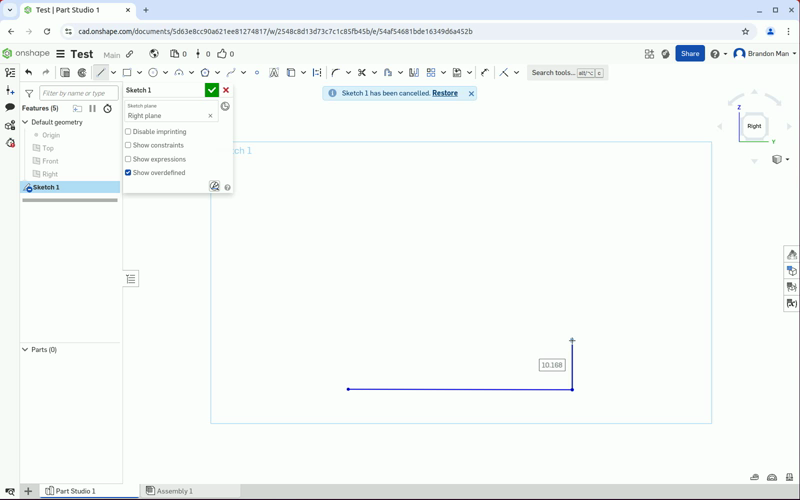
mouse_move(348, 340)
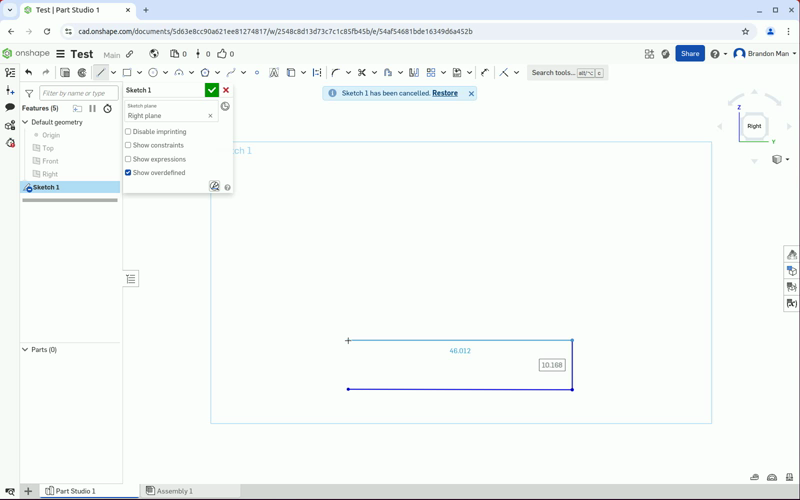
click(348, 340)
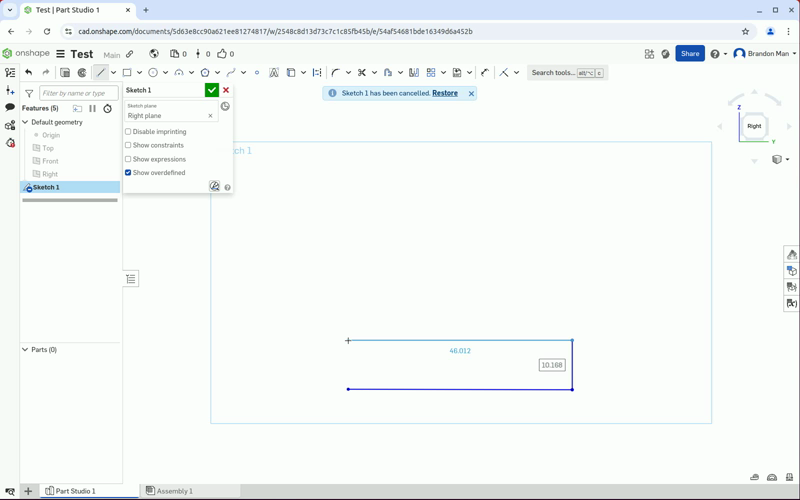
key_up(shift)
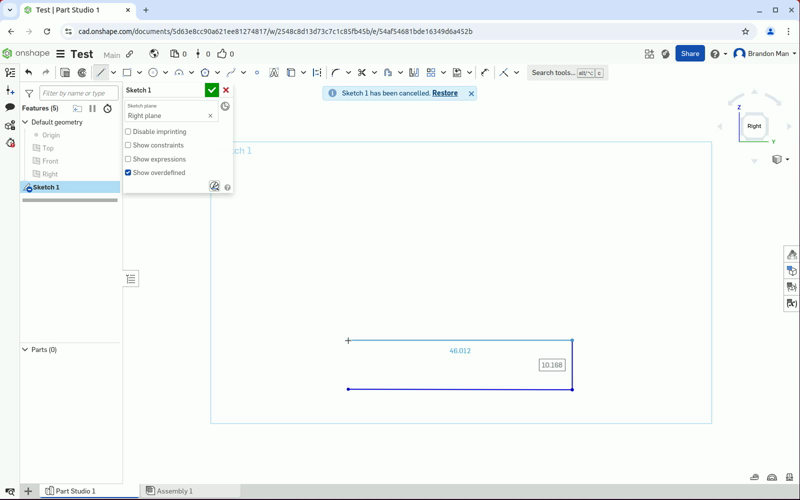
mouse_move(378, 340)
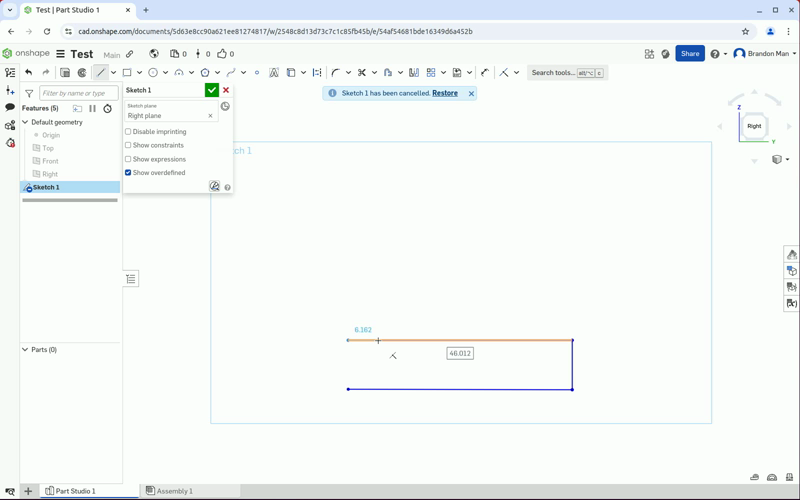
key_down(shift)
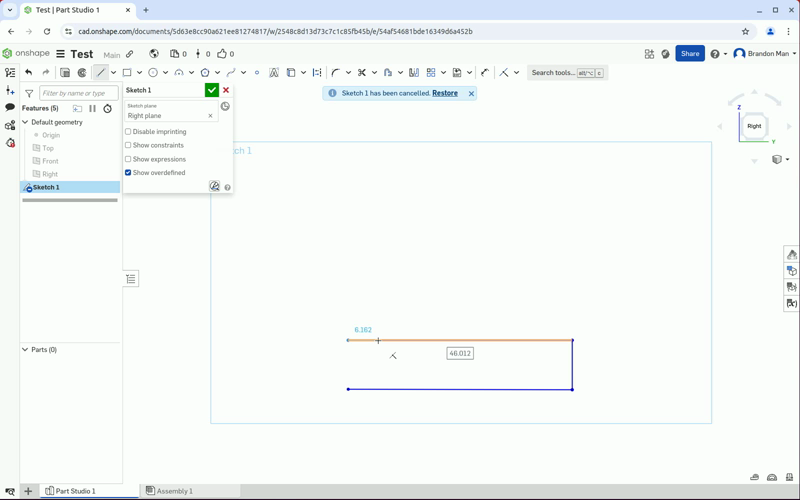
mouse_move(348, 389)
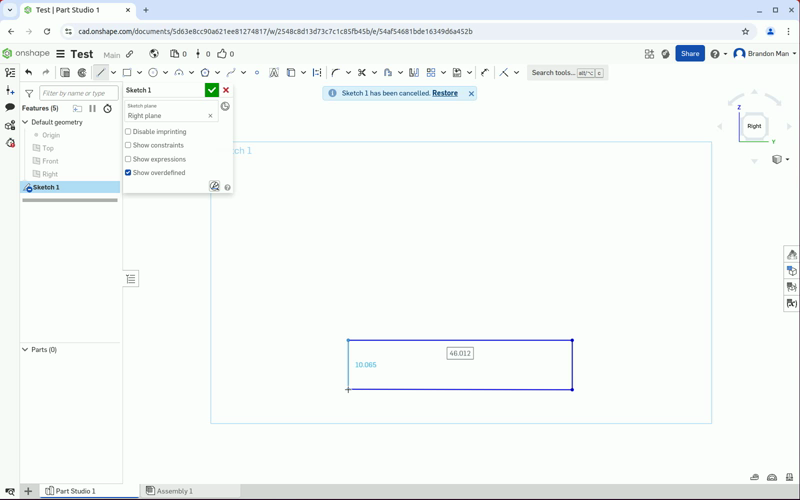
key_up(shift)
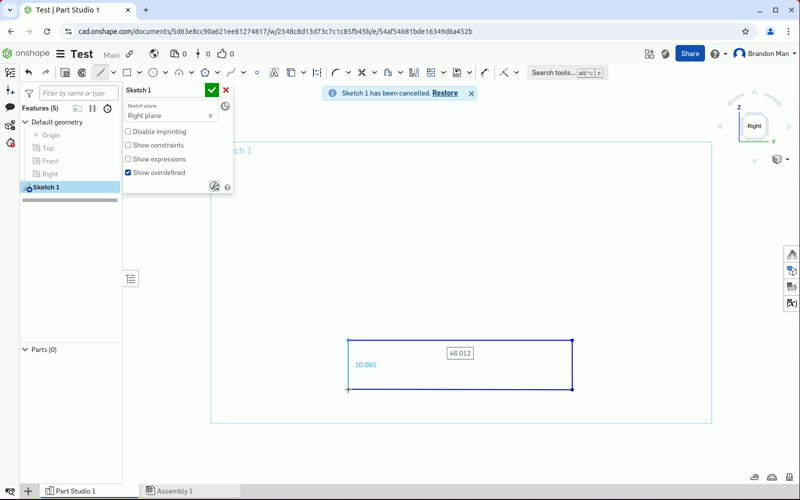
click(348, 389)
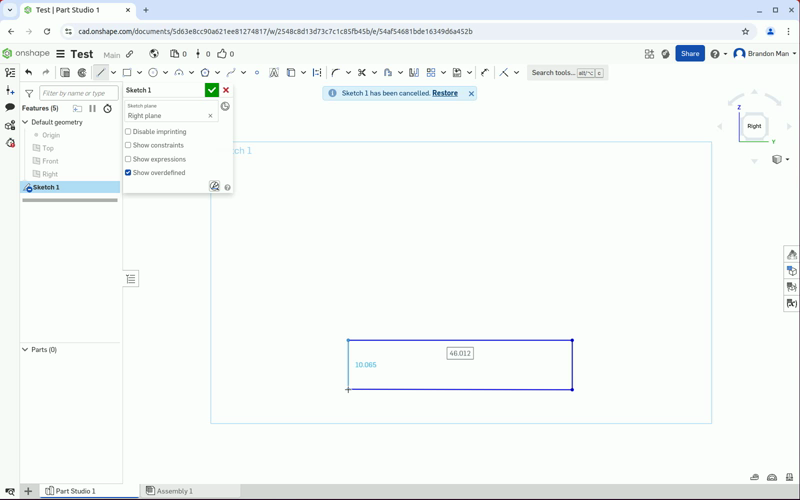
key(esc)
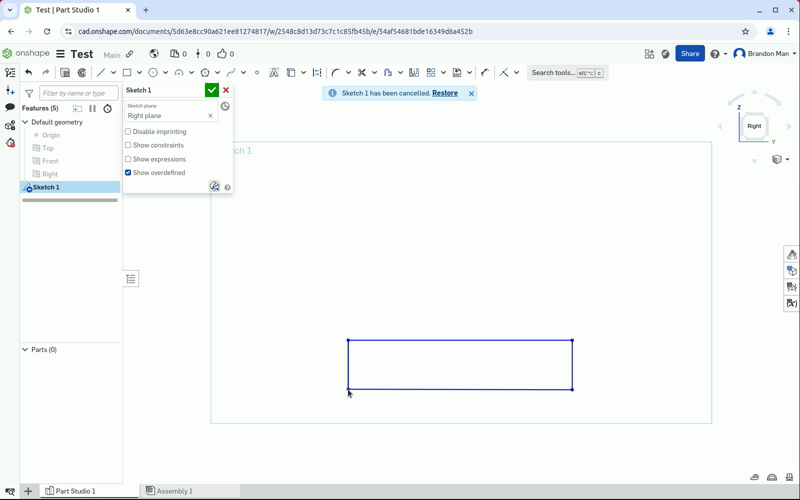
mouse_move(547, 360)
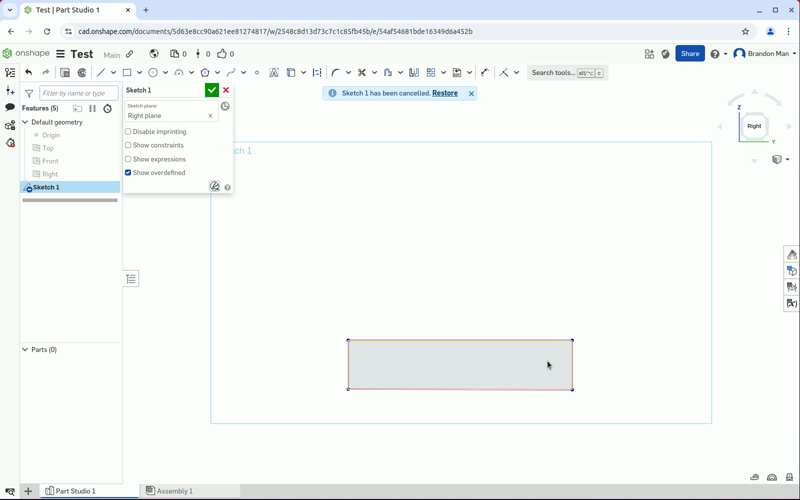
click(547, 360)
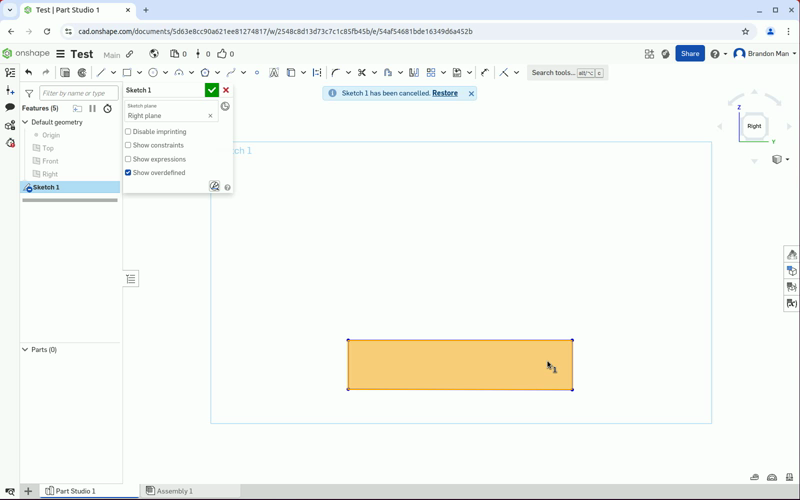
mouse_move(73, 352)
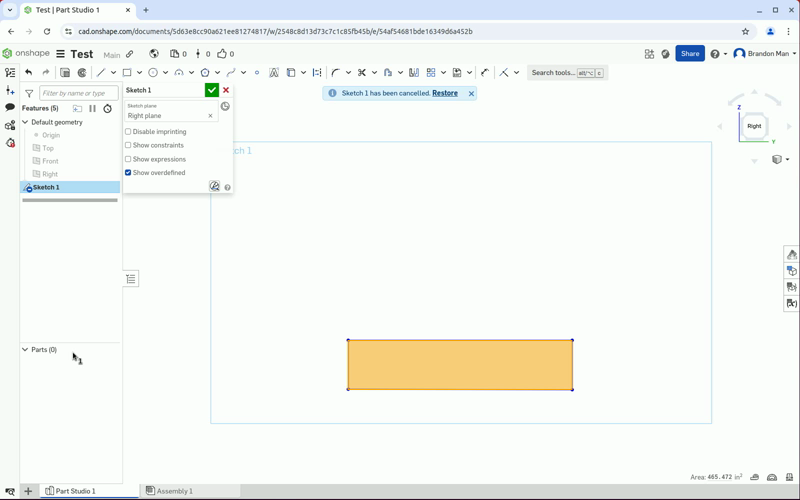
key(shift+y)
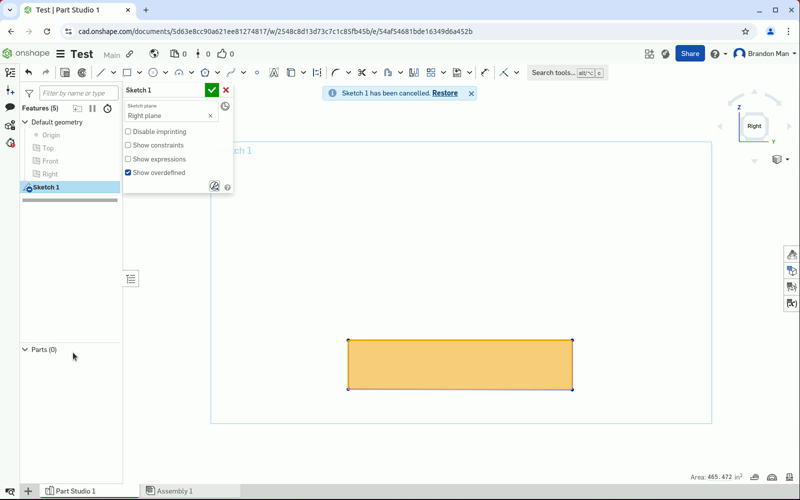
key(shift+e)
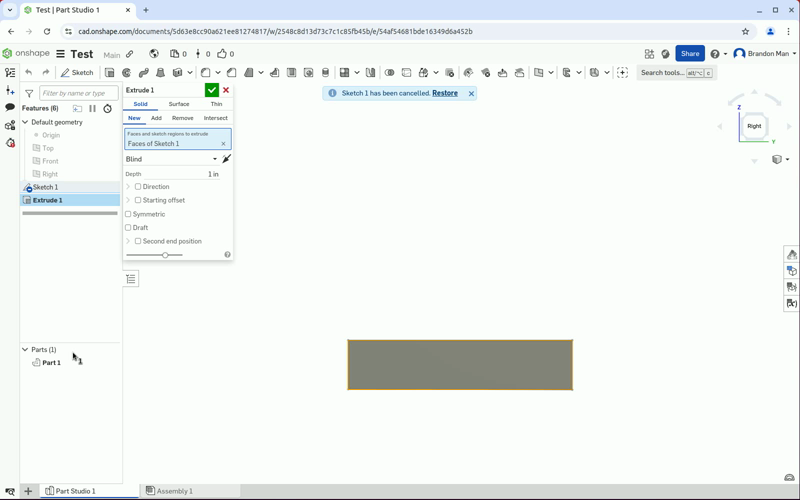
mouse_move(143, 106)
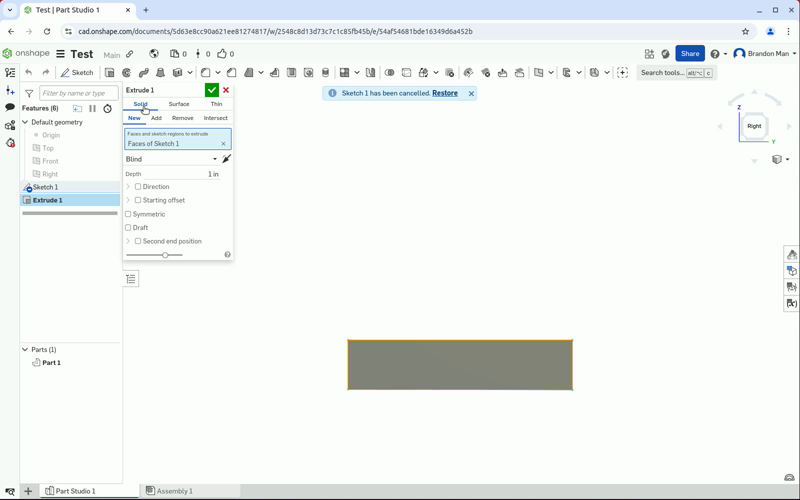
click(143, 106)
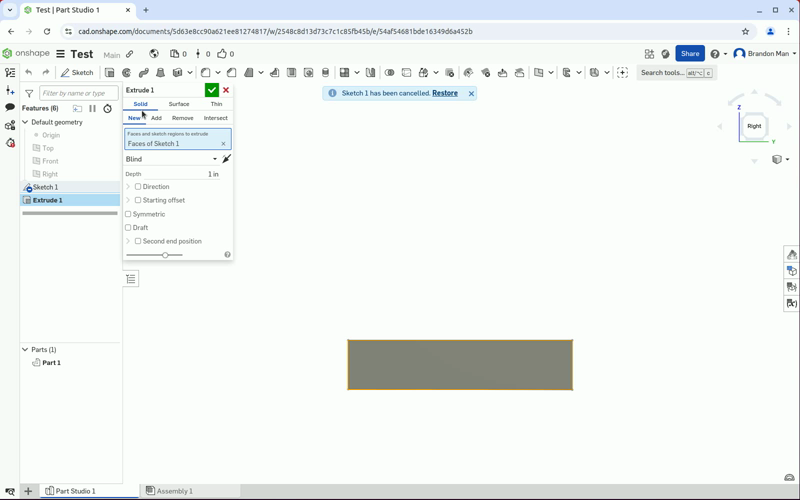
mouse_move(137, 120)
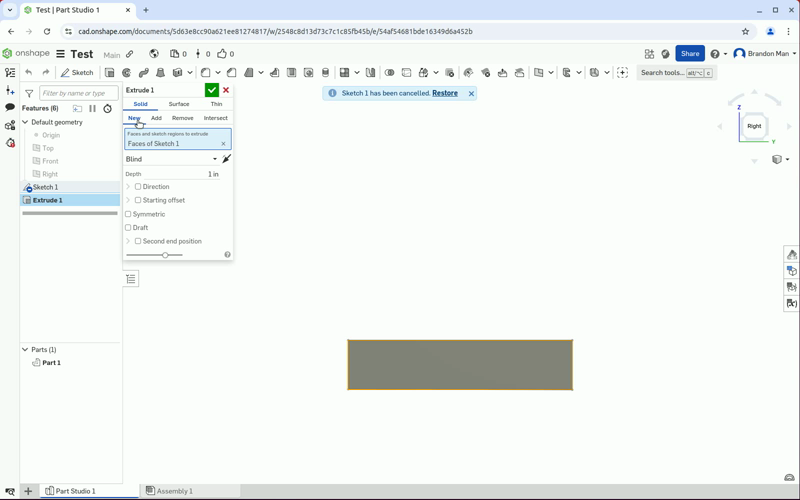
click(137, 120)
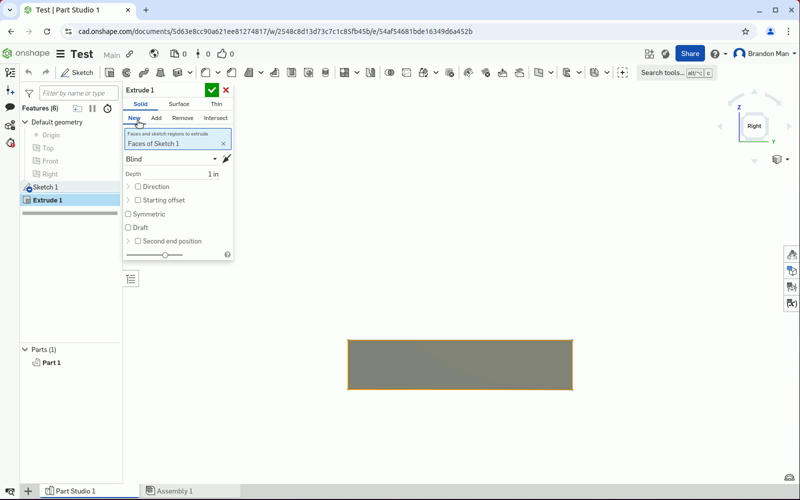
key(tab, 4)
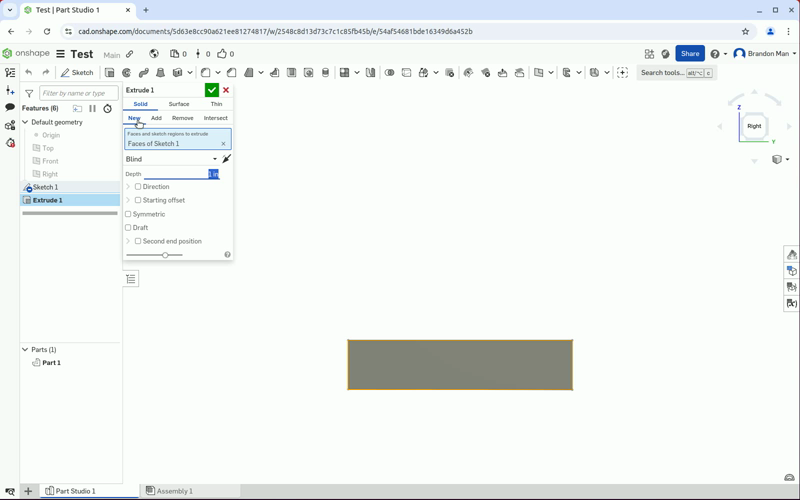
text(10.351)
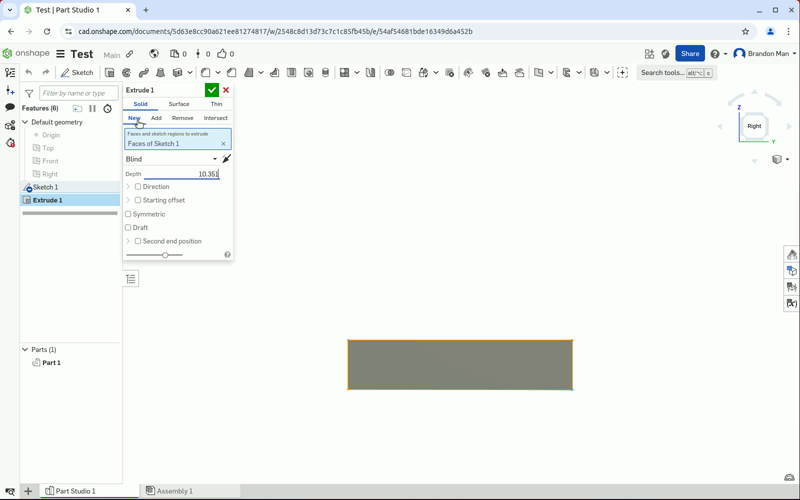
key(enter)
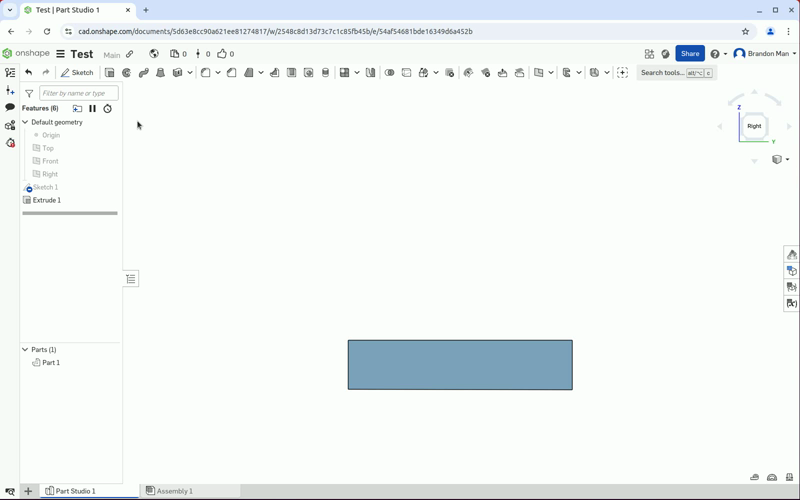
key(shift+h)
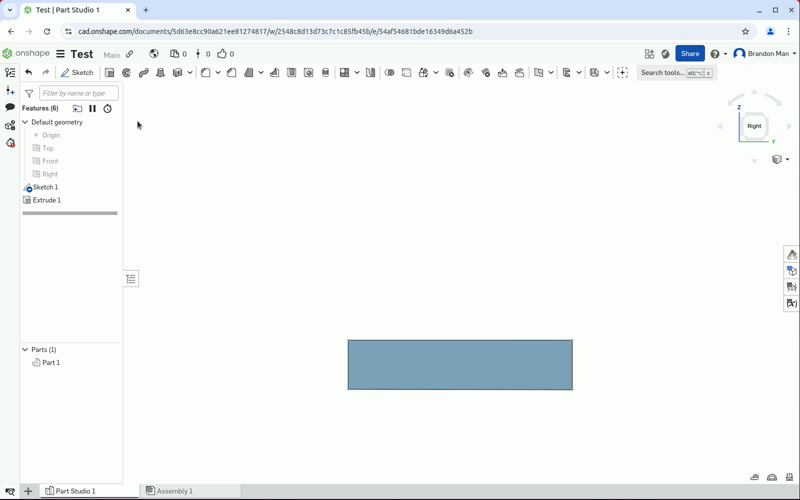
key(shift+h)
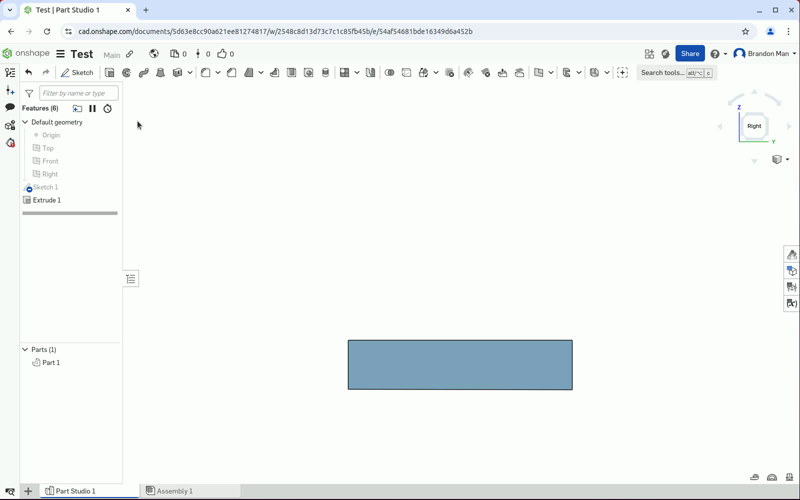
mouse_move(73, 189)
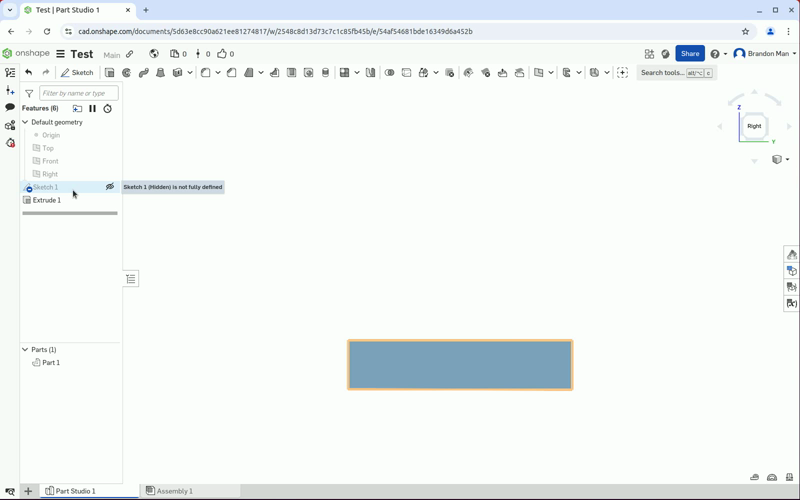
click(73, 189)
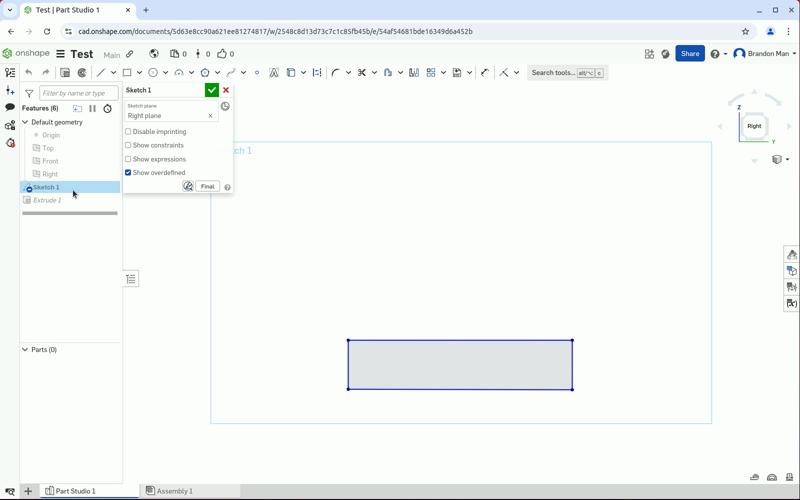
mouse_move(229, 92)
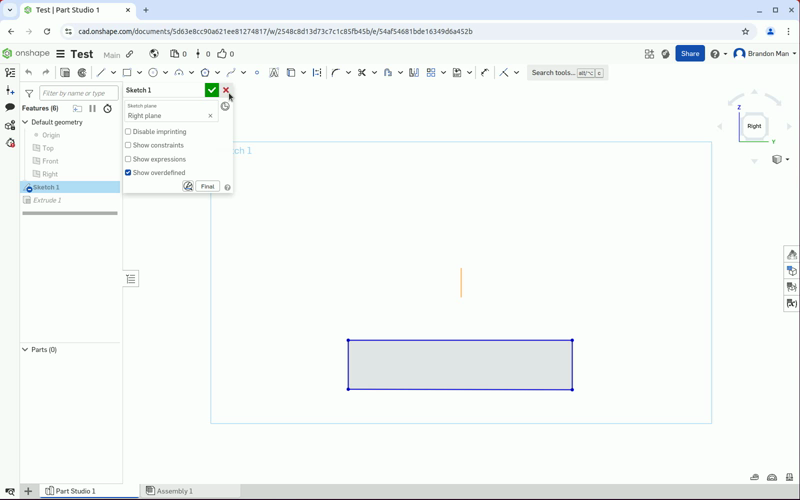
click(229, 92)
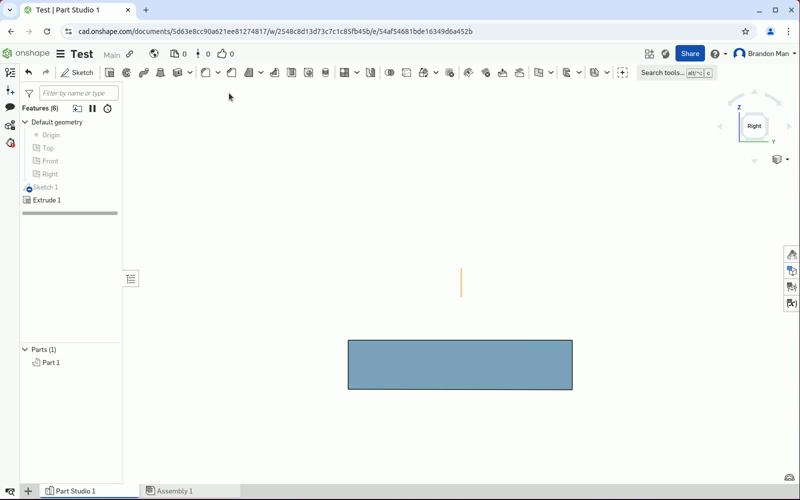
mouse_move(73, 352)
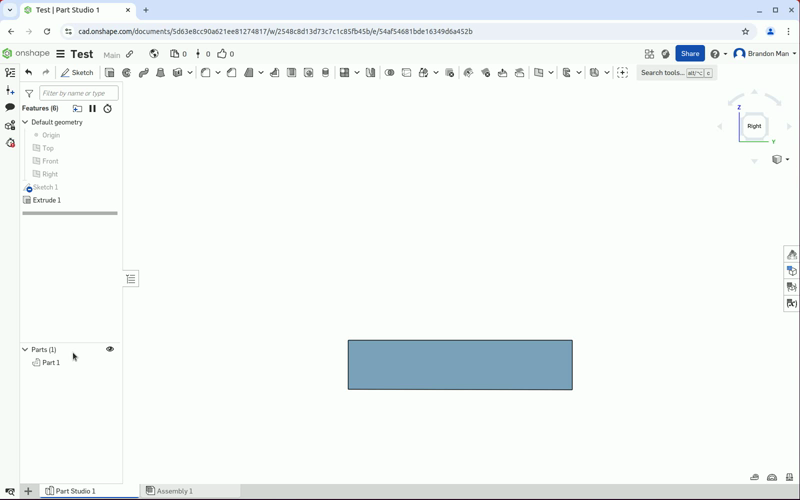
key(y)
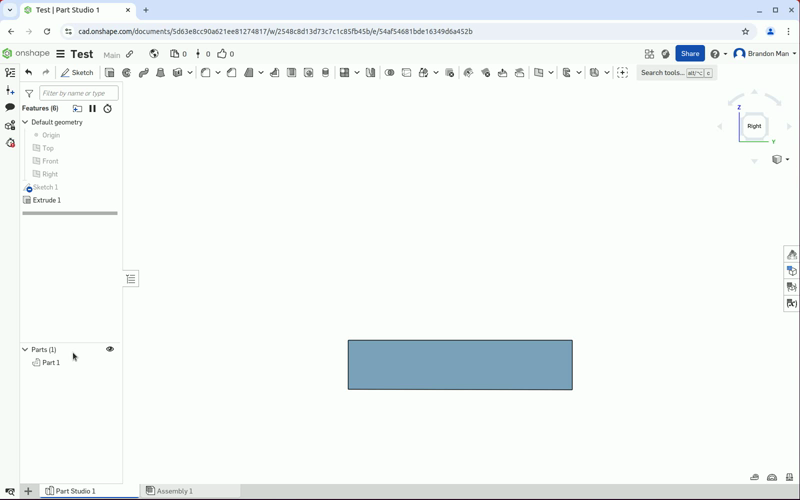
key(shift+p)
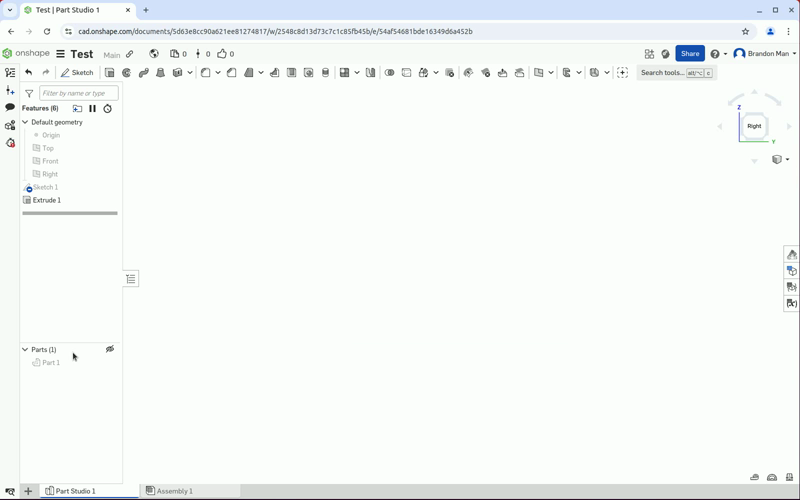
key(space)
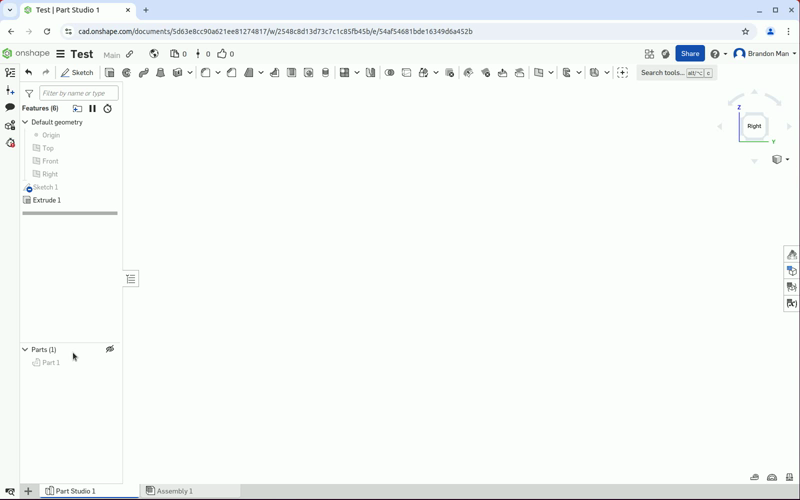
key_down(shift)
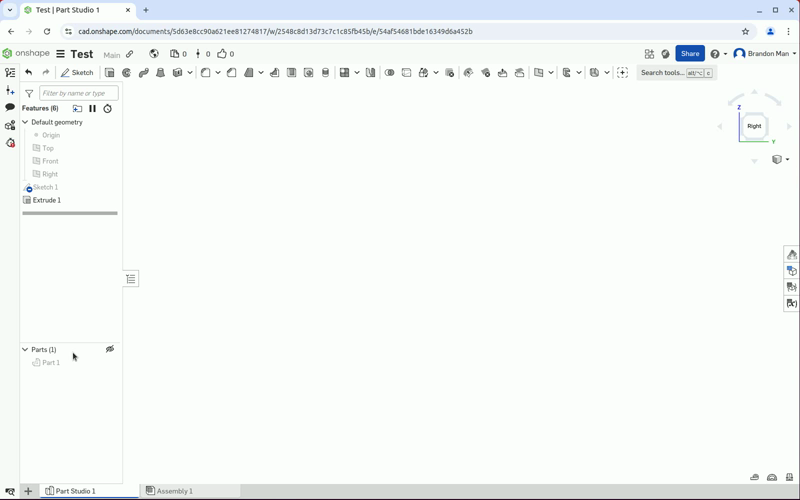
key(right)
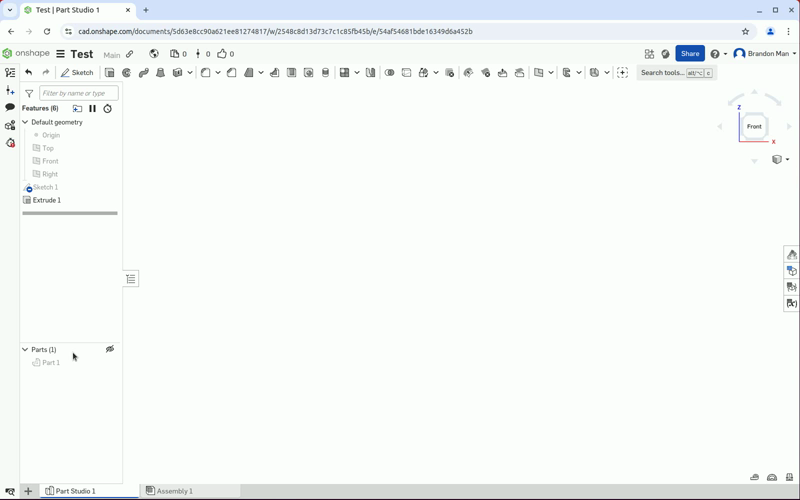
key_up(shift)
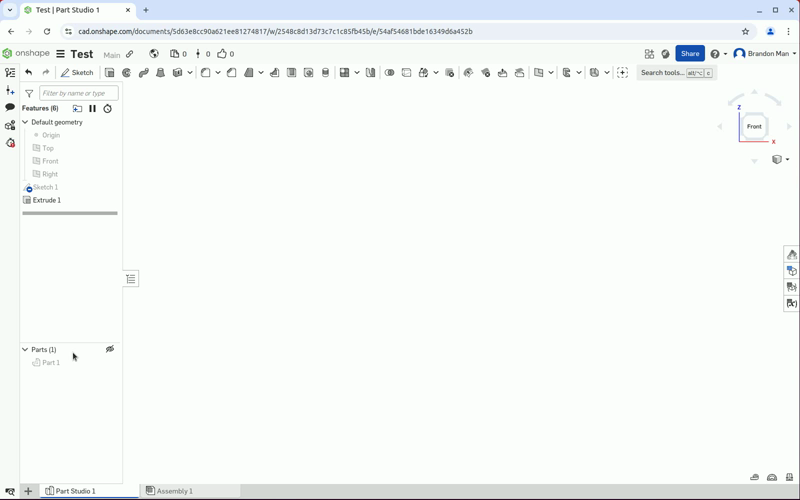
key(space)
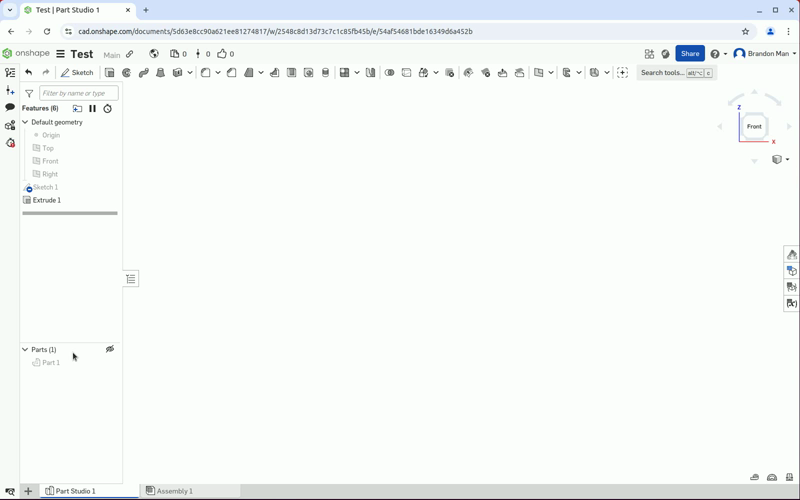
key_down(shift)
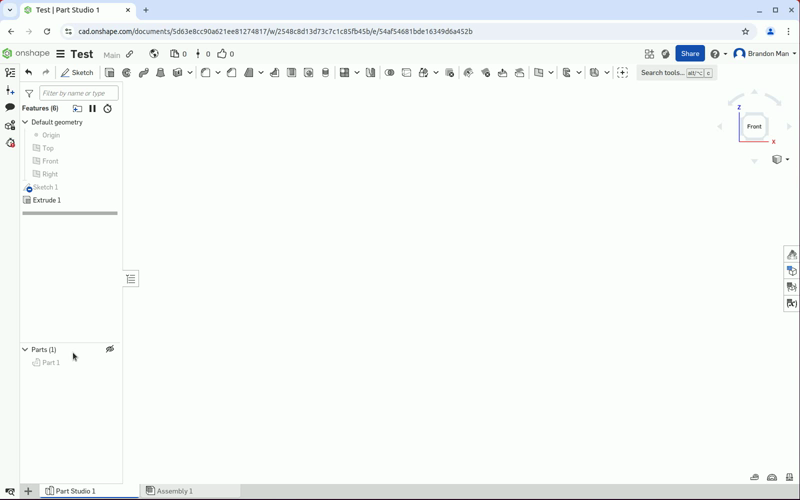
key(down)
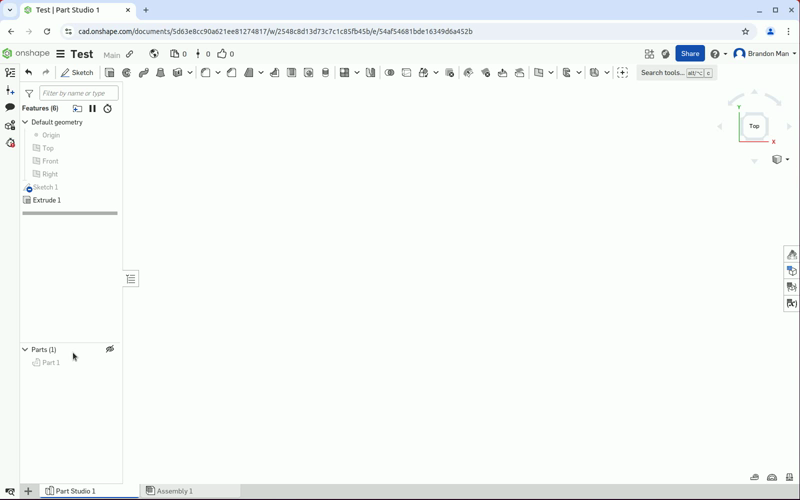
key_up(shift)
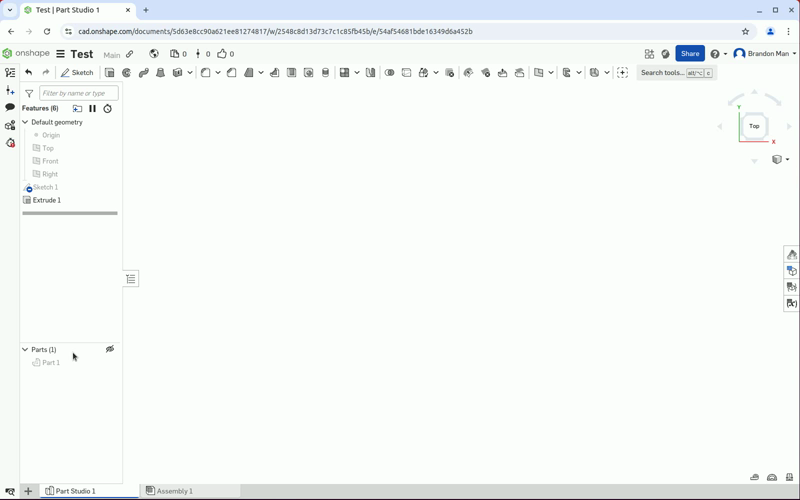
mouse_move(73, 352)
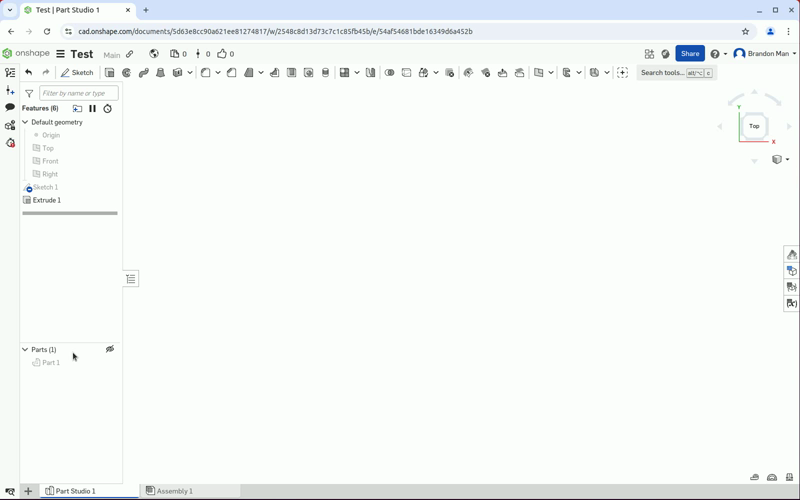
key(shift+y)
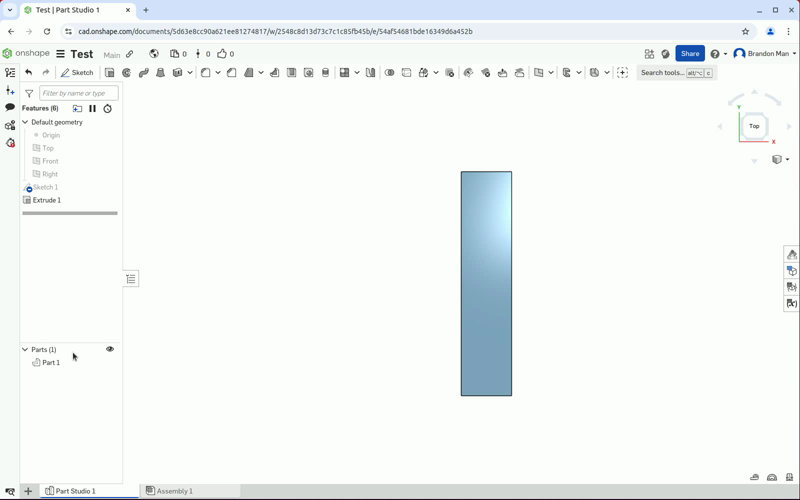
mouse_move(541, 75)
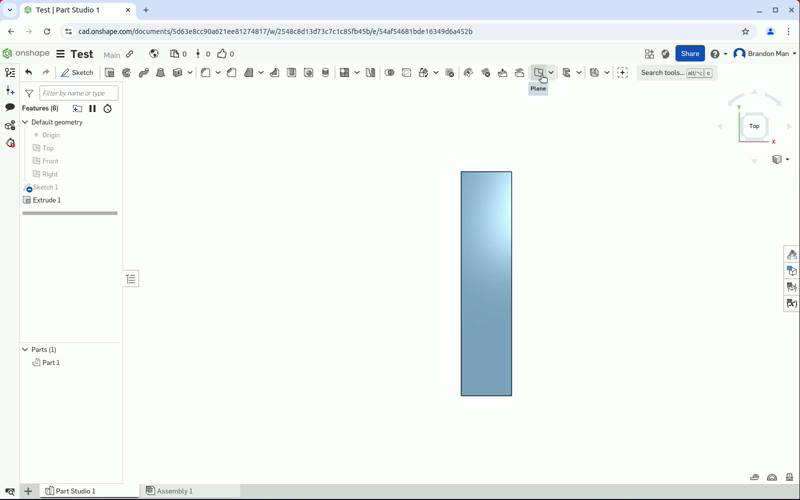
click(541, 75)
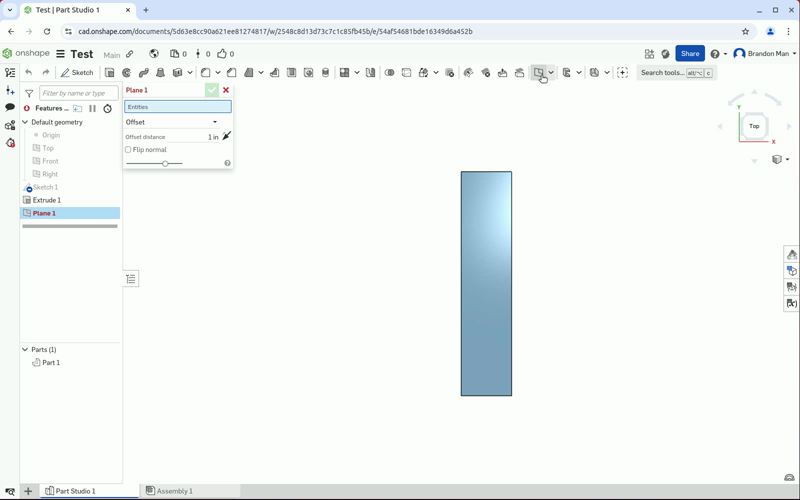
mouse_move(73, 150)
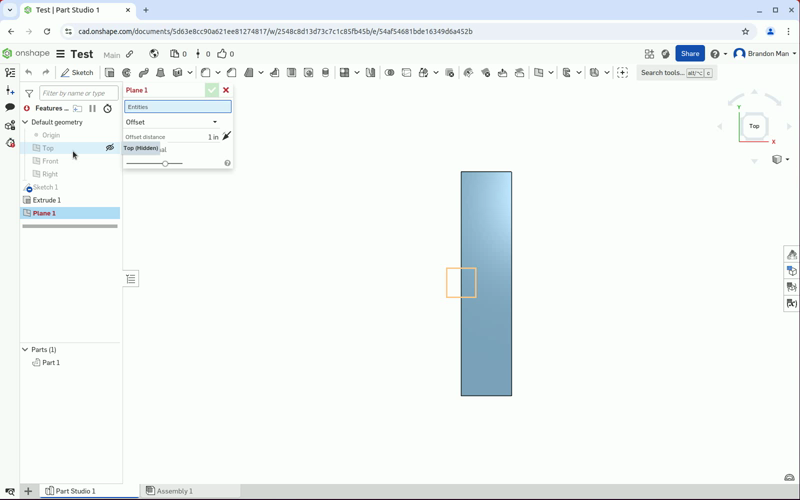
click(73, 150)
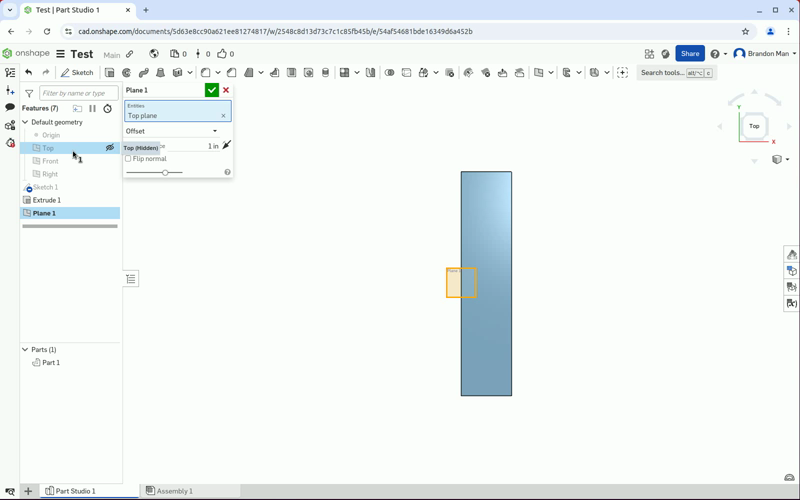
key(tab, 2)
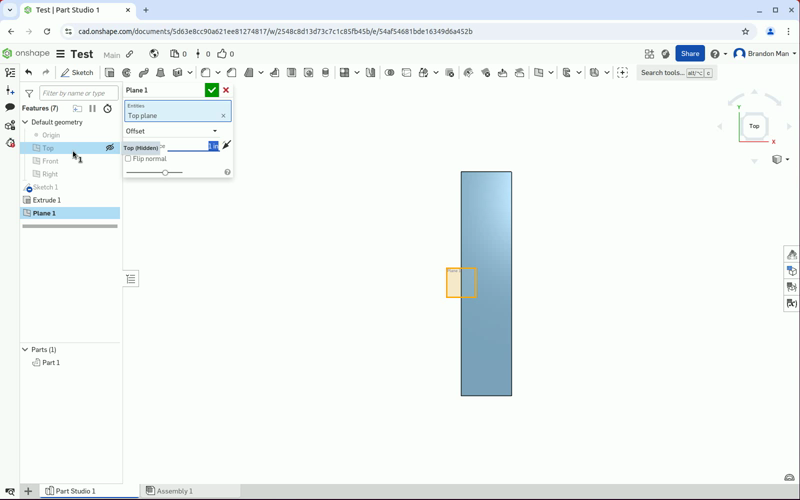
text(11.801)
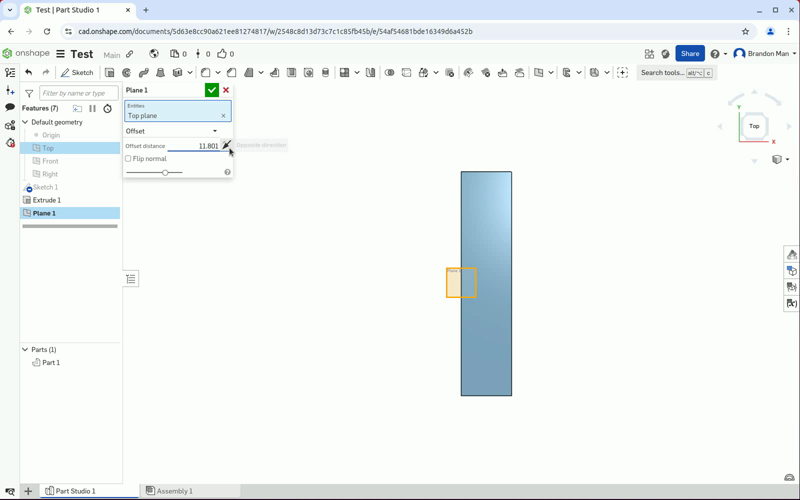
mouse_move(229, 147)
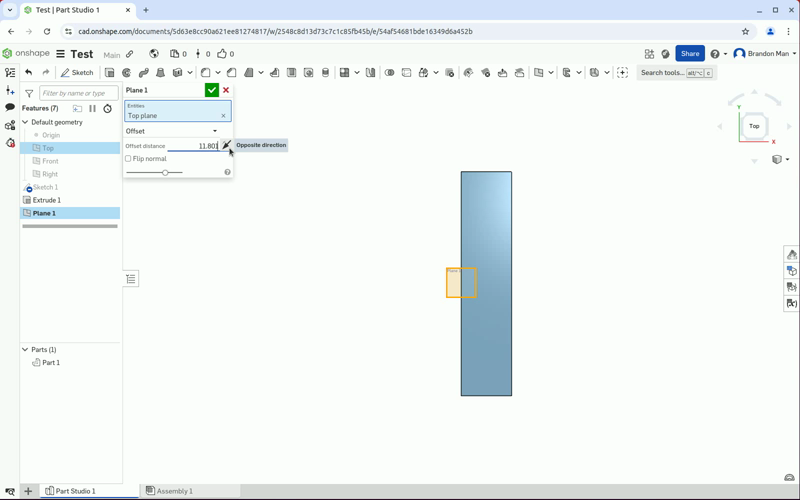
click(229, 147)
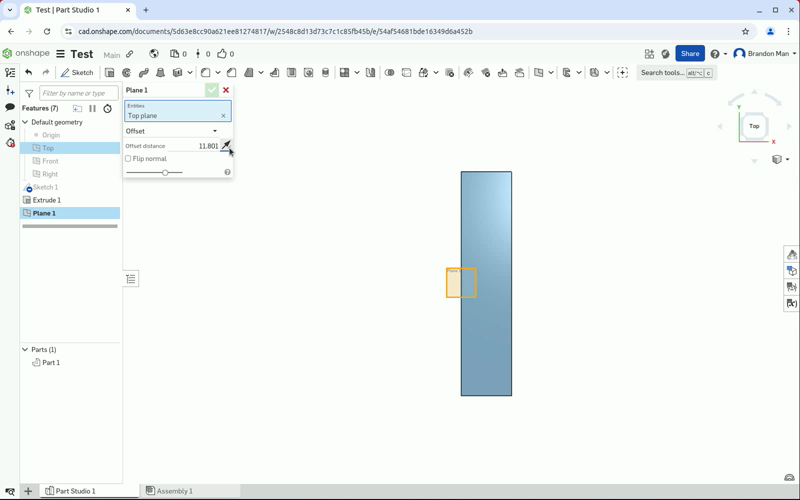
key(enter, 2)
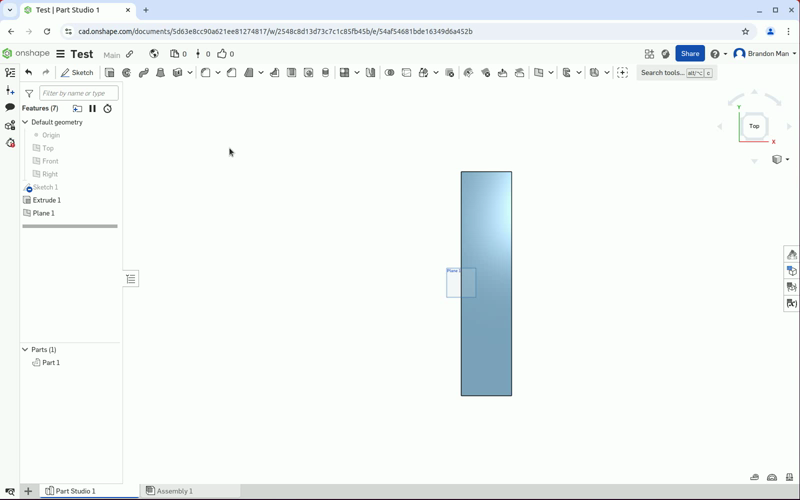
key(shift+s)
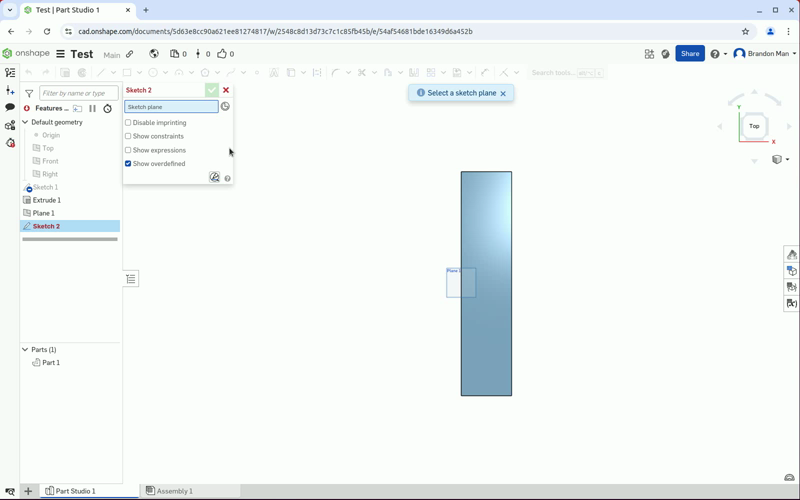
mouse_move(73, 215)
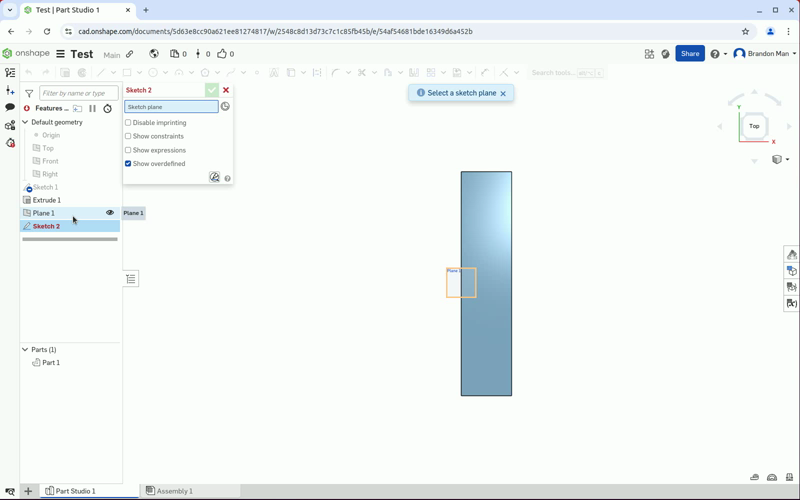
click(73, 215)
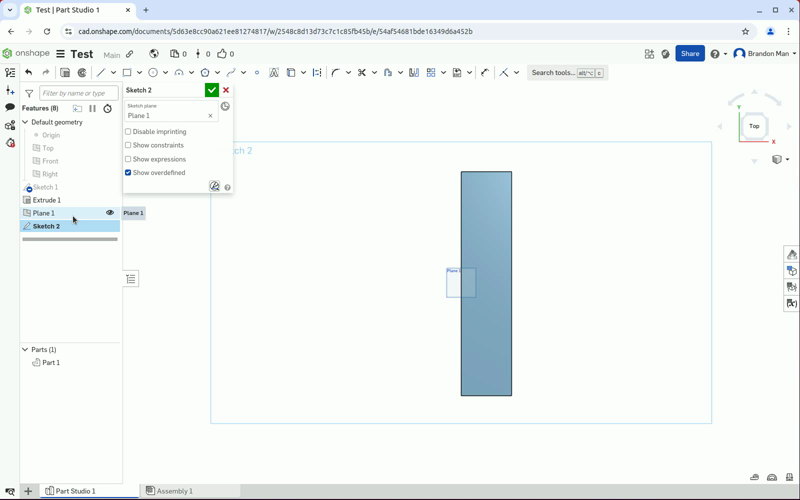
mouse_move(73, 352)
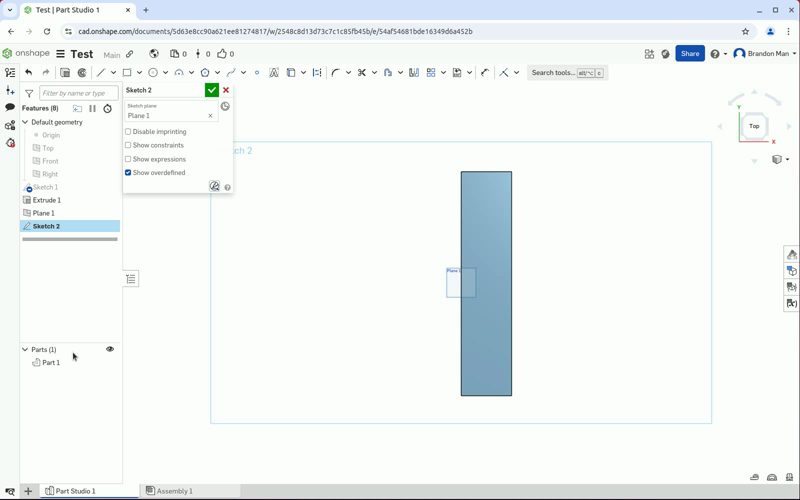
key(y)
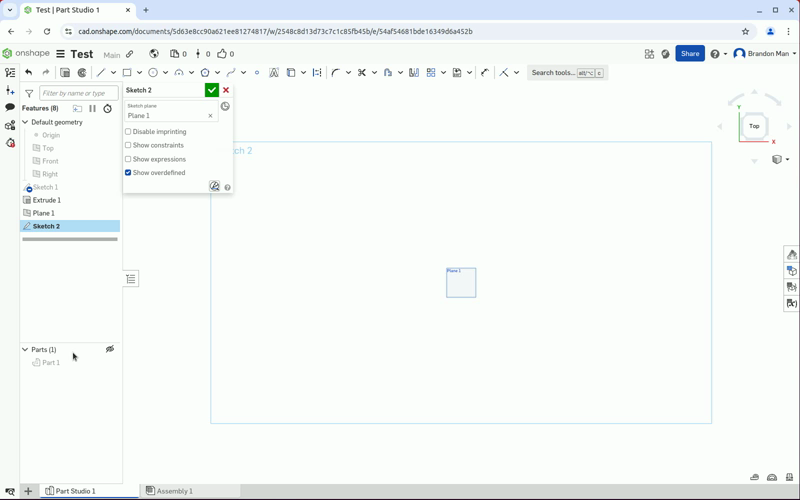
key(a)
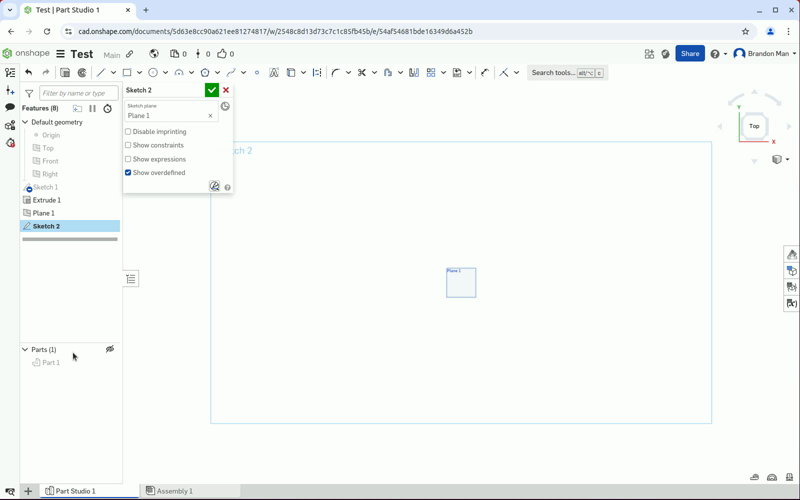
key_down(shift)
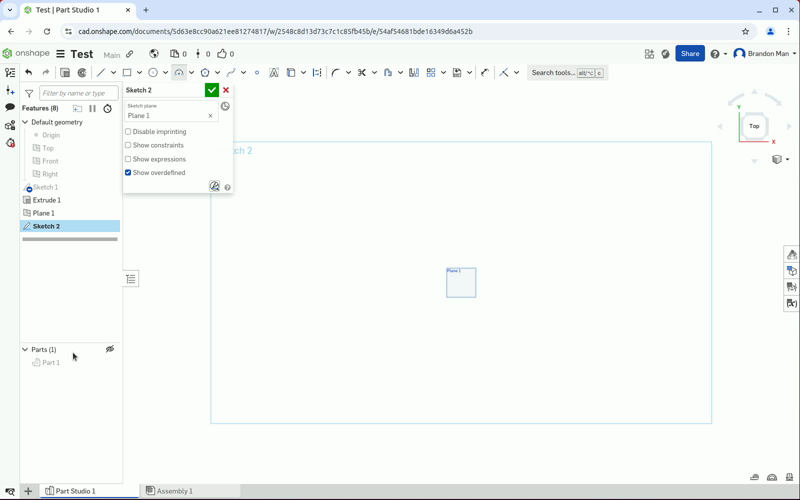
mouse_move(473, 245)
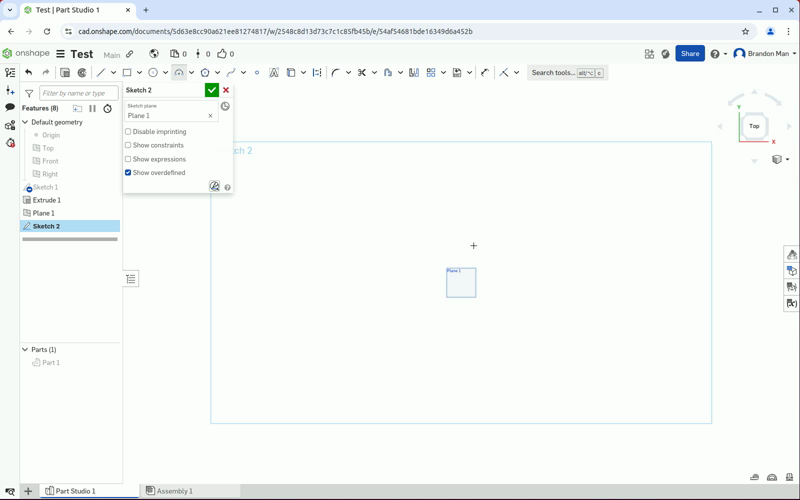
click(473, 245)
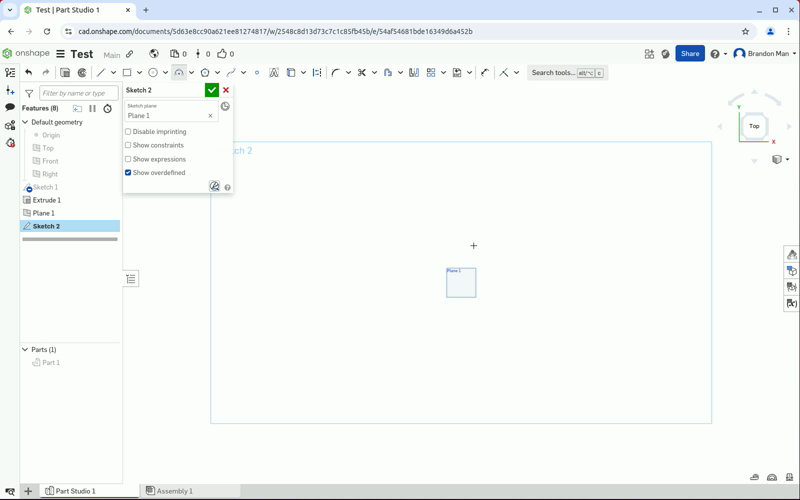
key_up(shift)
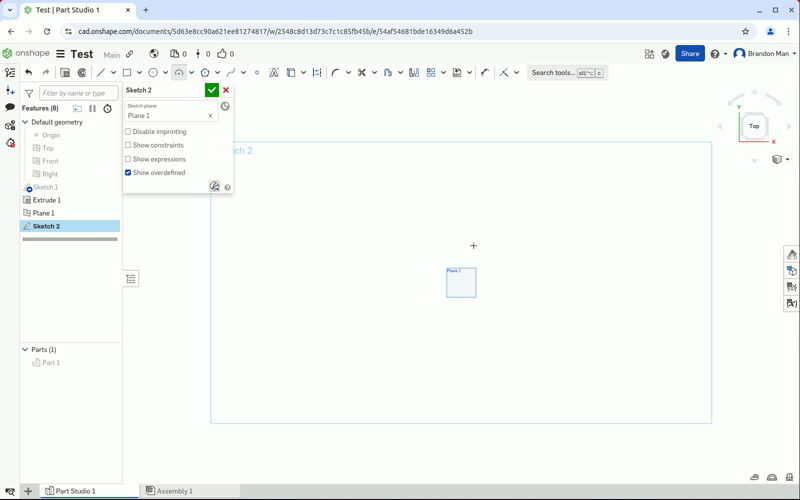
key_down(shift)
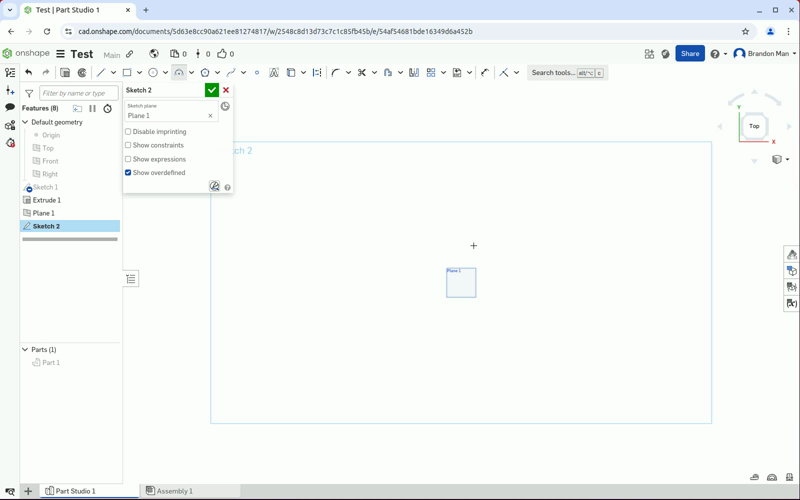
mouse_move(486, 258)
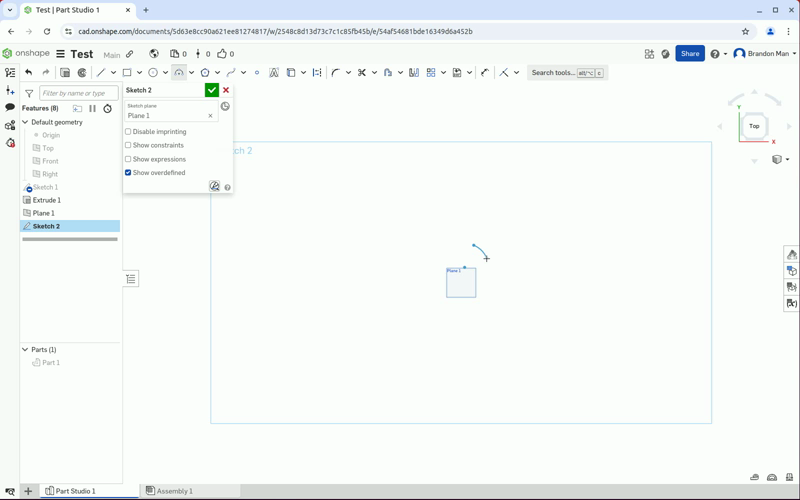
click(486, 258)
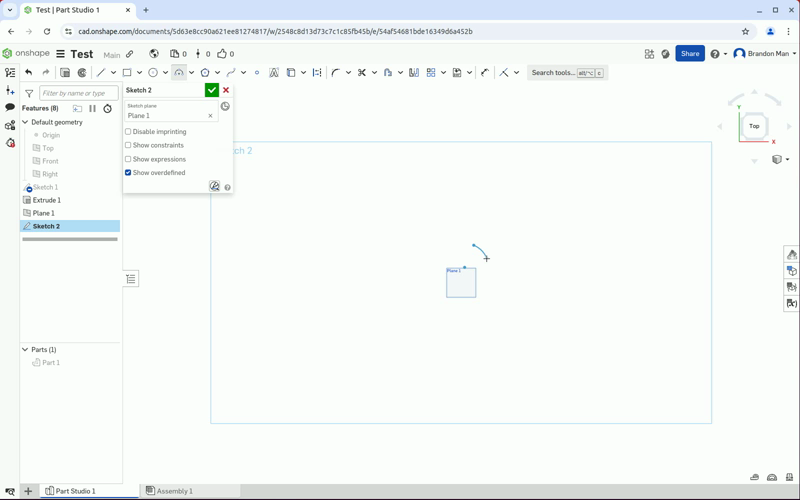
mouse_move(477, 254)
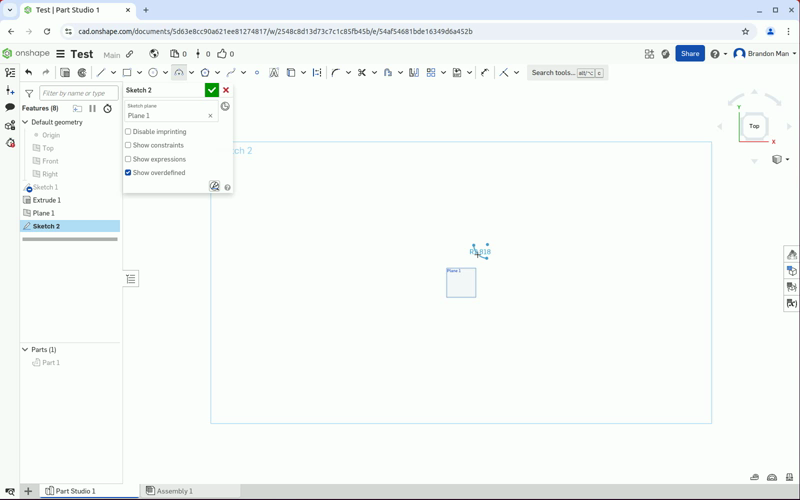
click(477, 254)
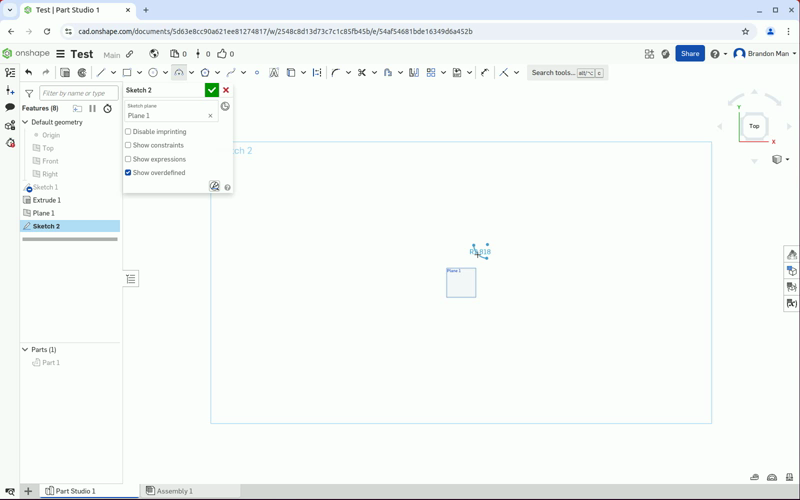
key_up(shift)
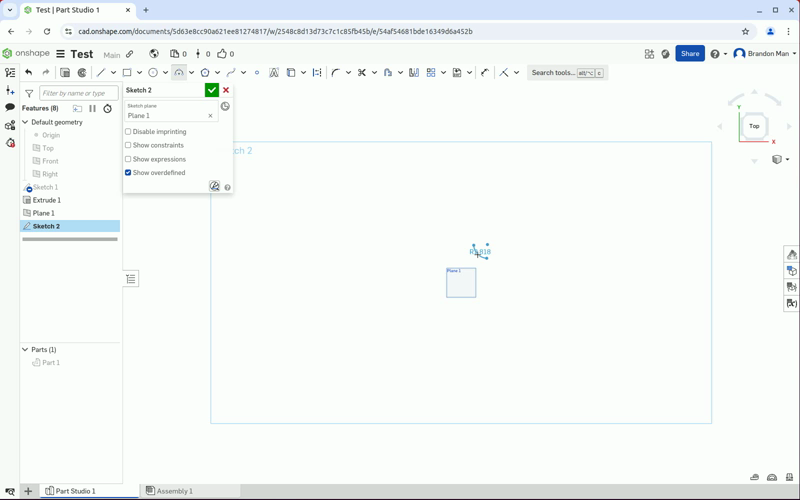
key(esc)
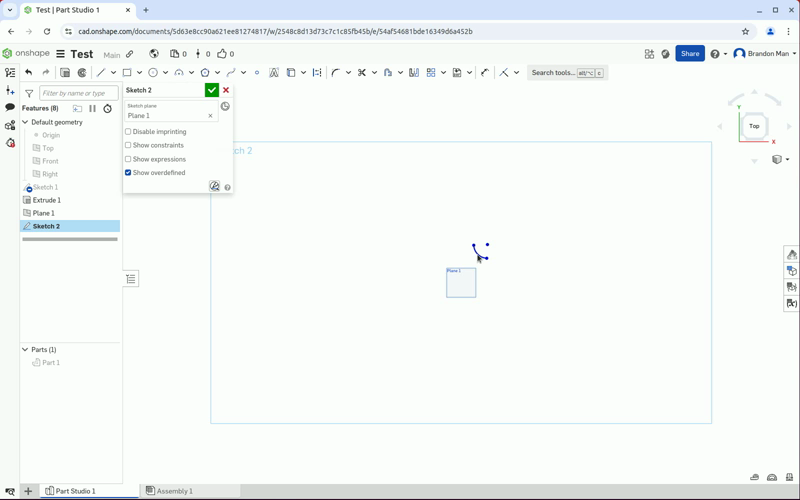
key(l)
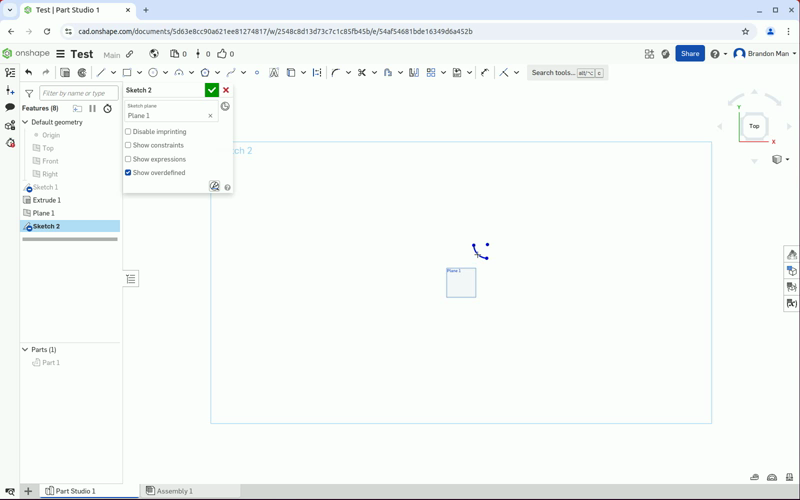
mouse_move(486, 258)
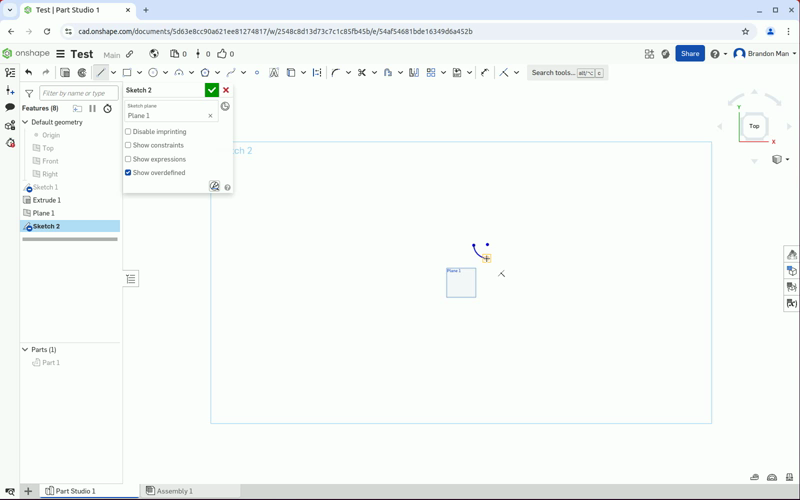
click(486, 258)
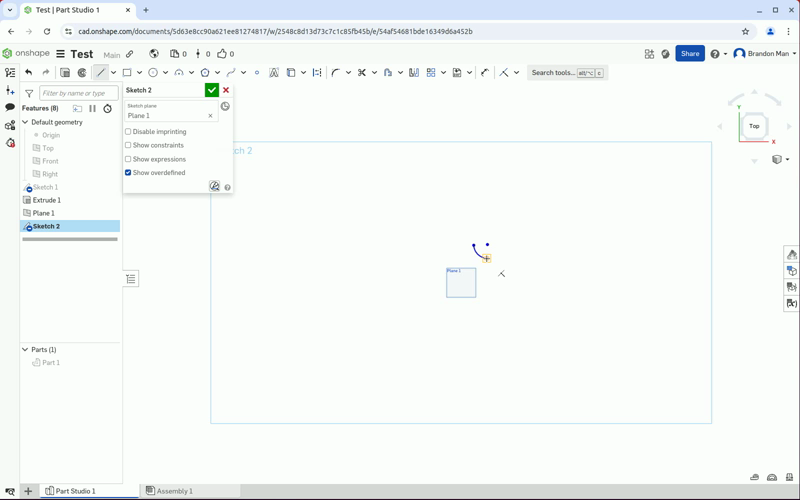
key_down(shift)
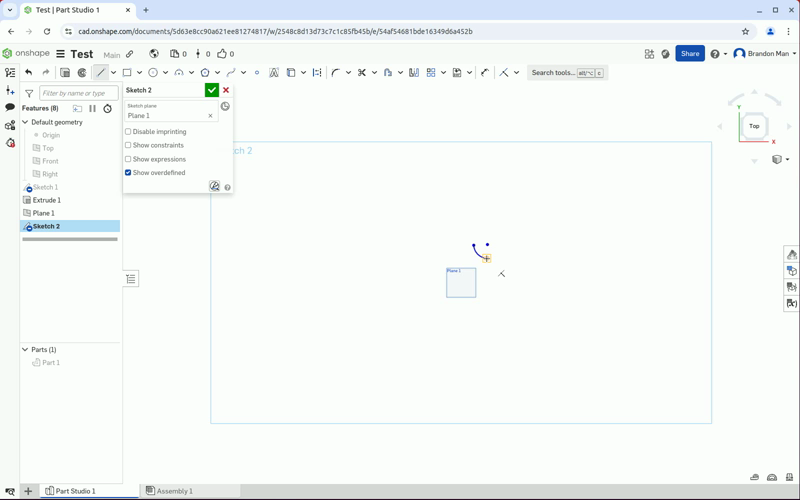
mouse_move(516, 258)
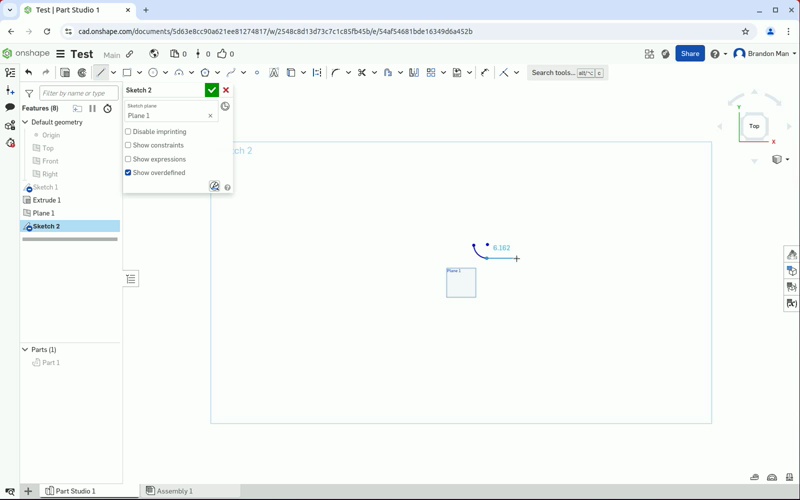
mouse_move(487, 258)
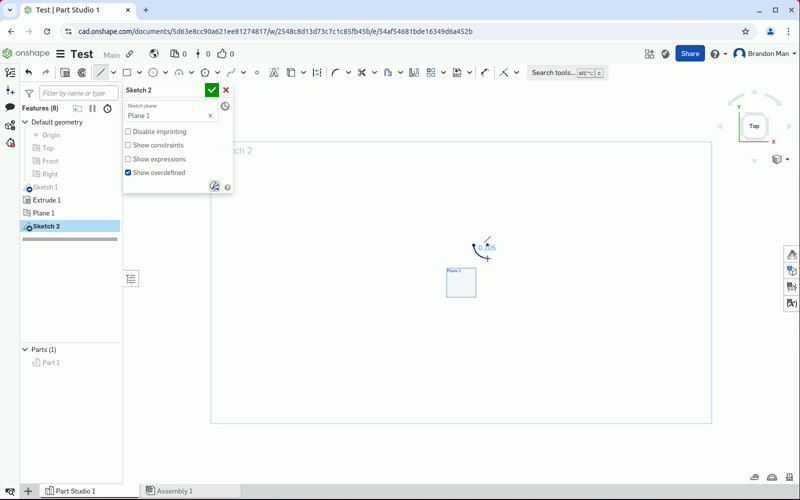
scroll(6)
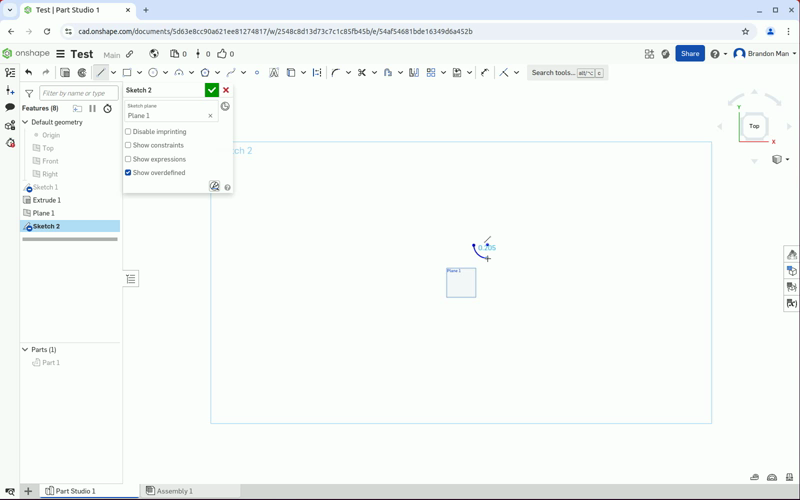
scroll(6)
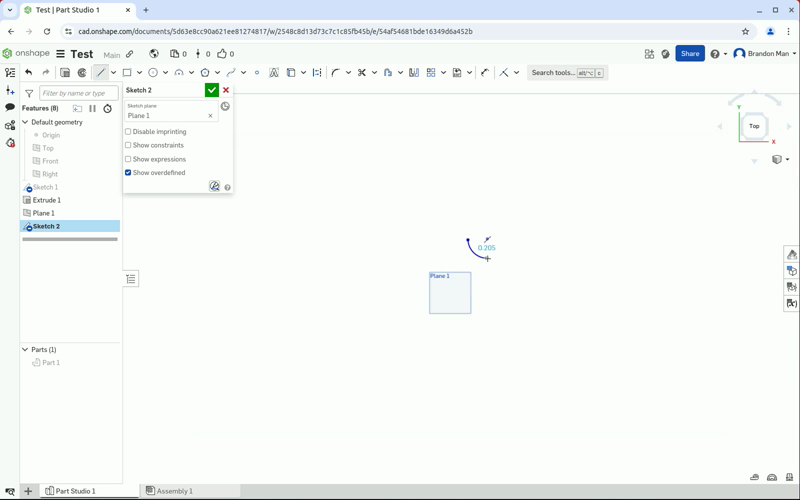
scroll(6)
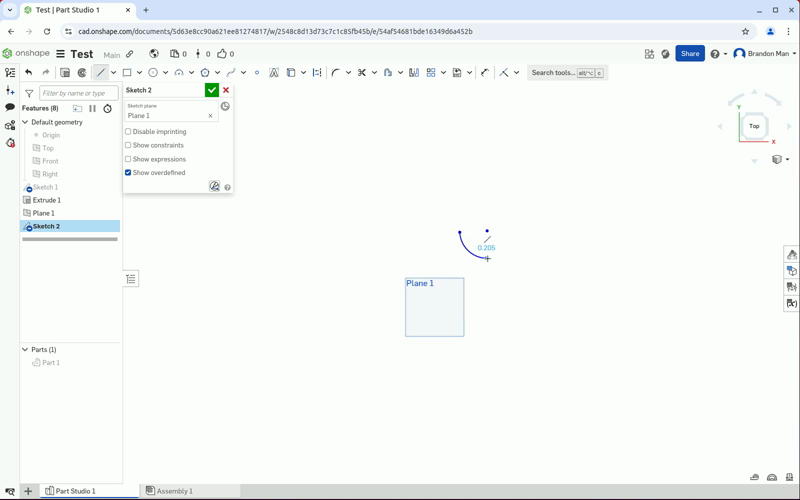
scroll(6)
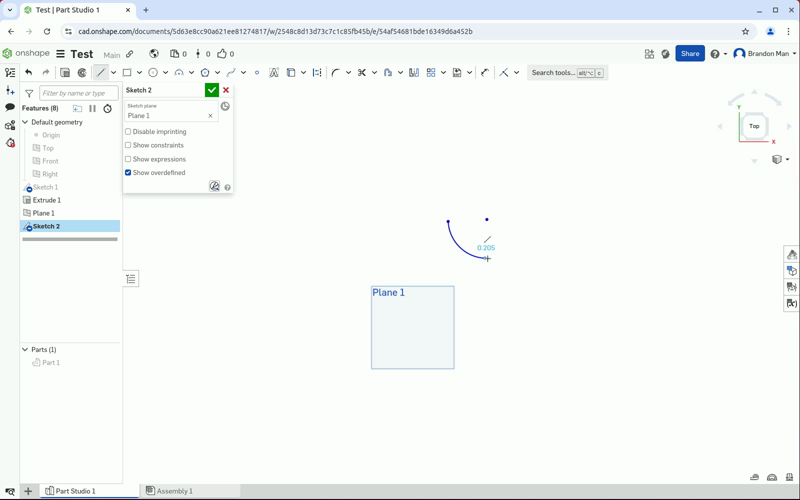
scroll(6)
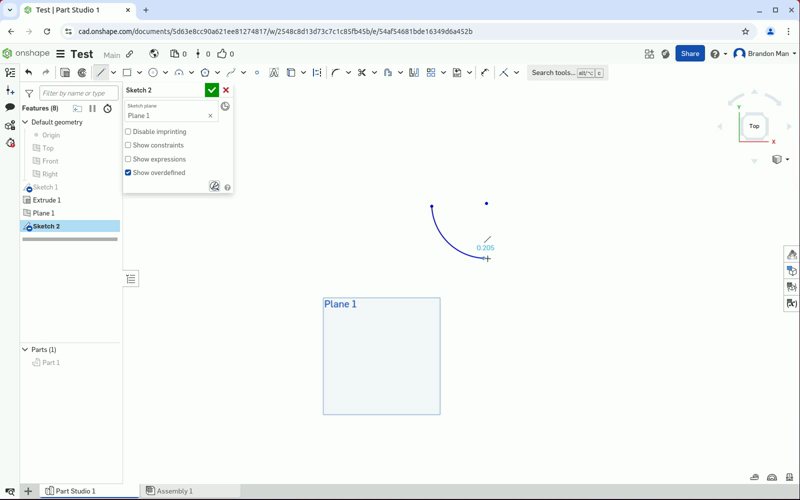
scroll(6)
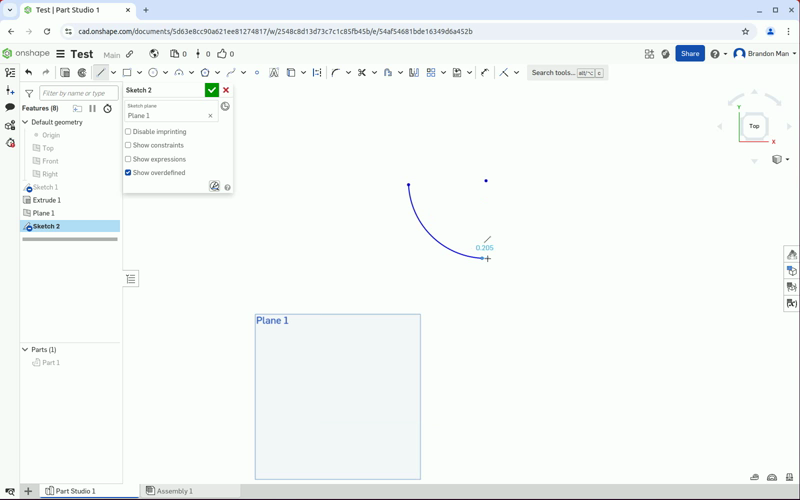
scroll(6)
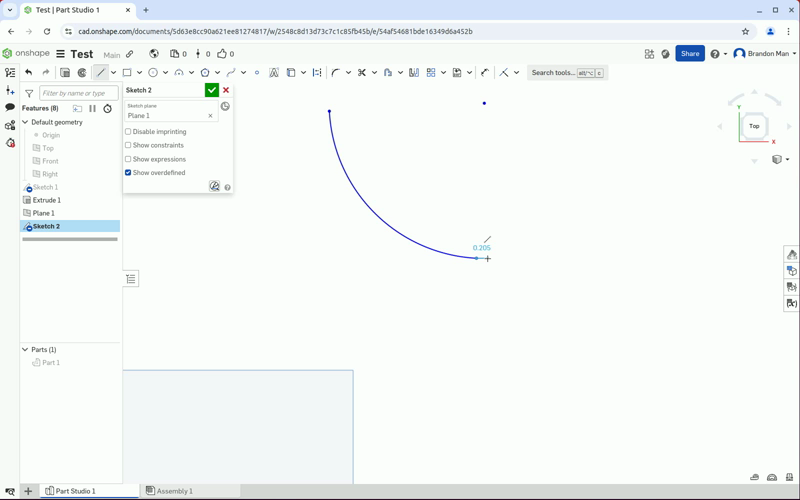
click(487, 258)
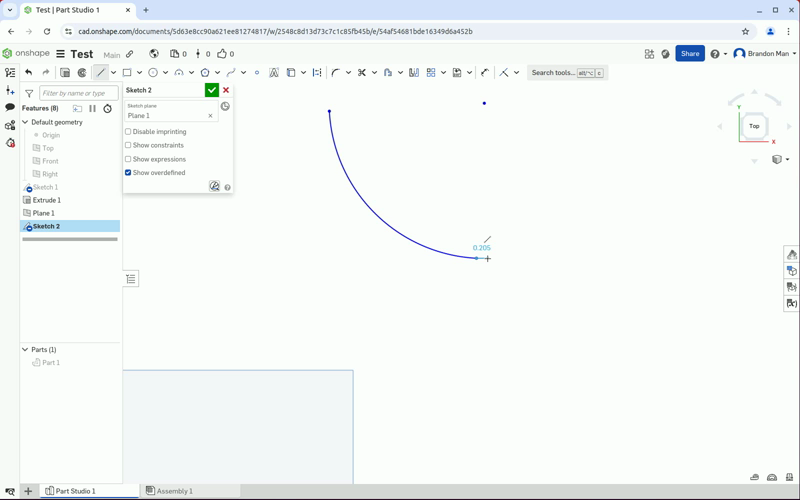
scroll(-6)
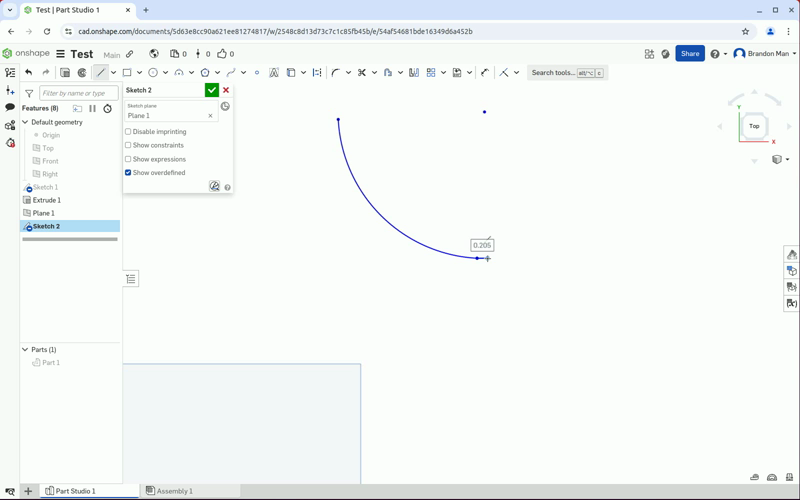
scroll(-6)
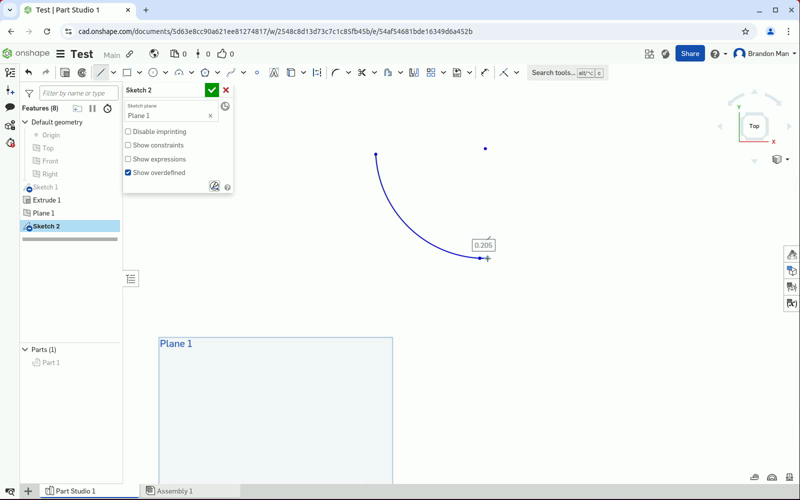
scroll(-6)
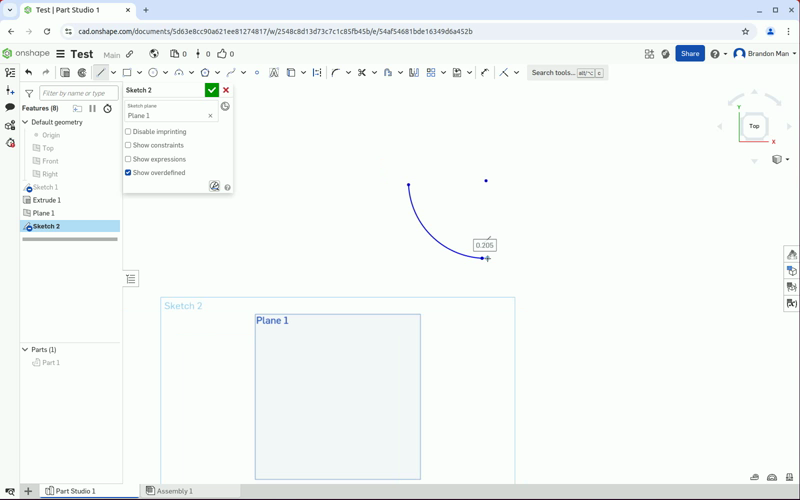
scroll(-6)
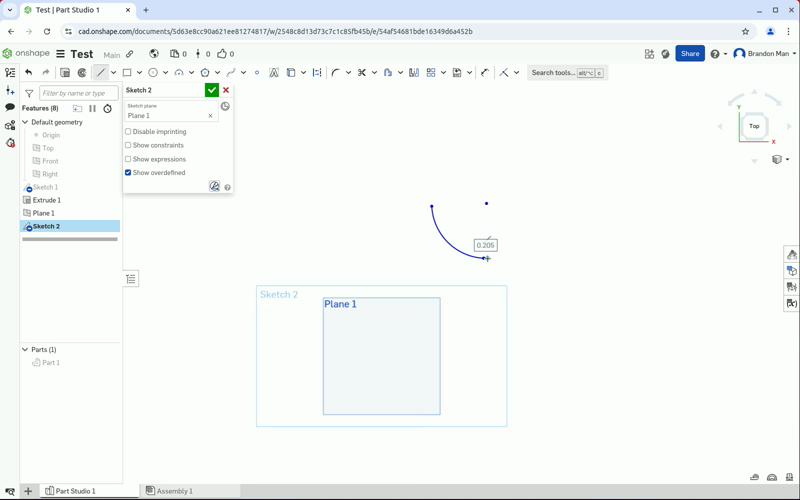
scroll(-6)
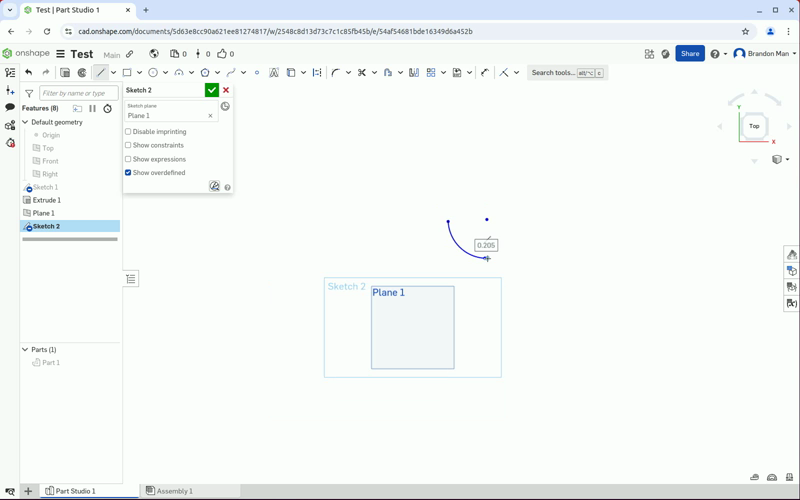
scroll(-6)
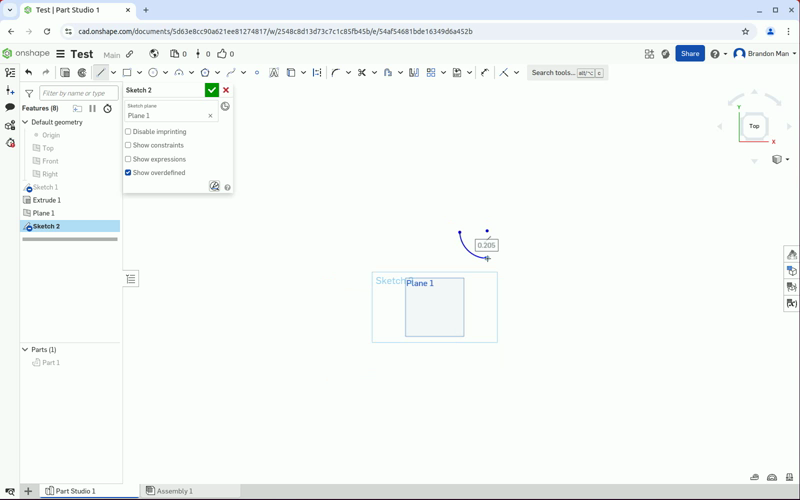
scroll(-6)
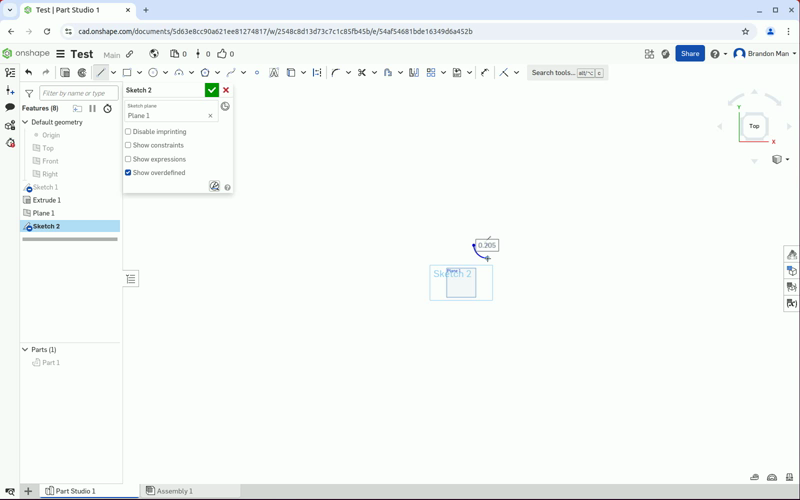
key_up(shift)
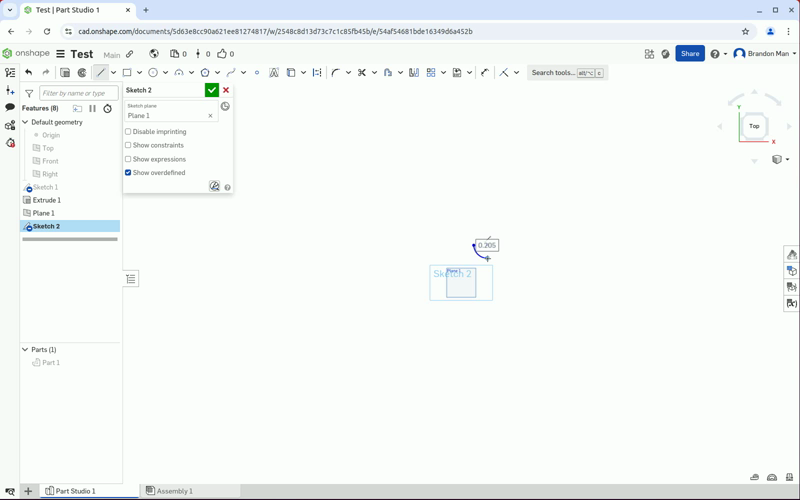
key(esc)
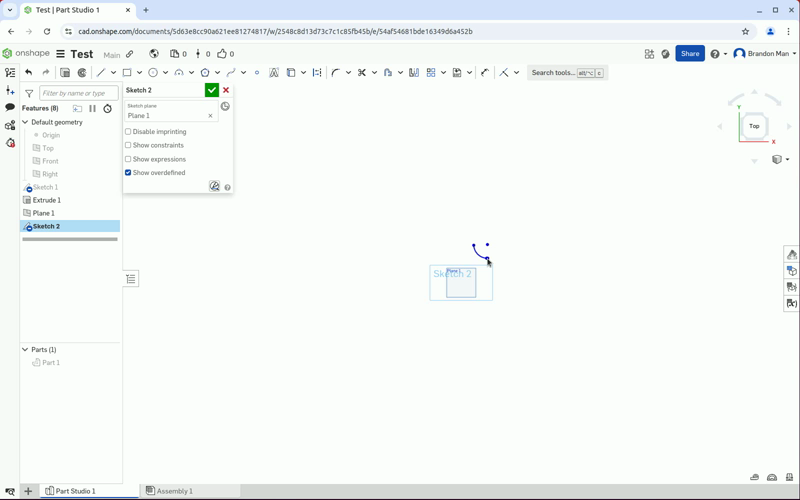
key(a)
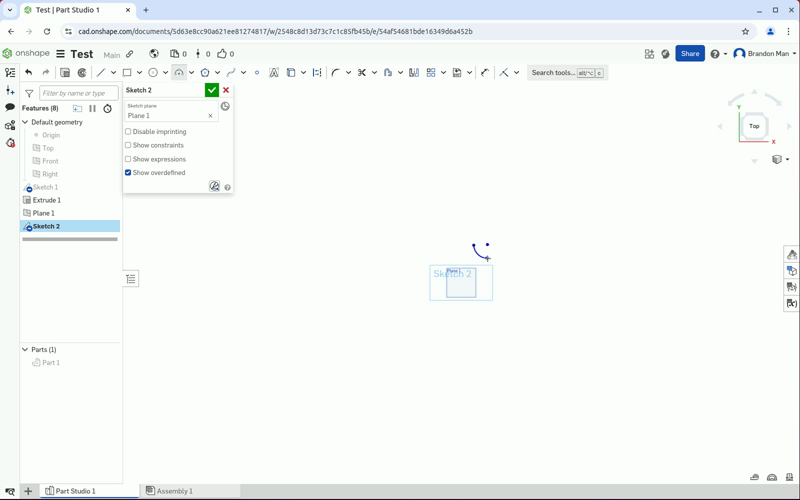
mouse_move(487, 258)
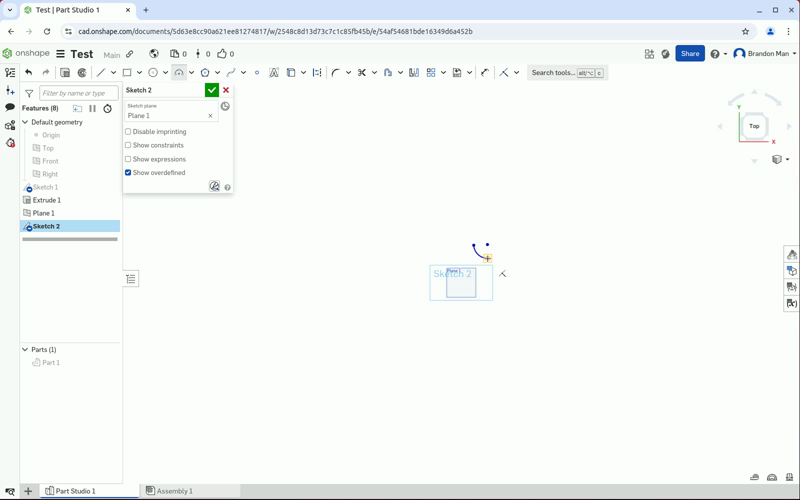
scroll(6)
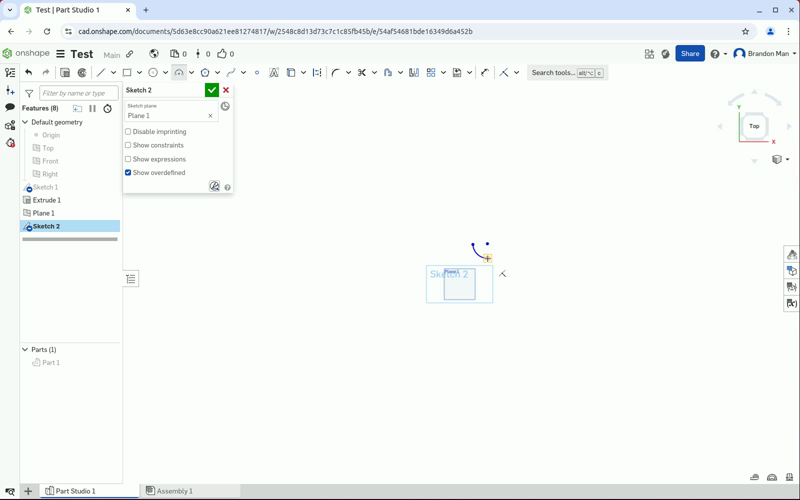
scroll(6)
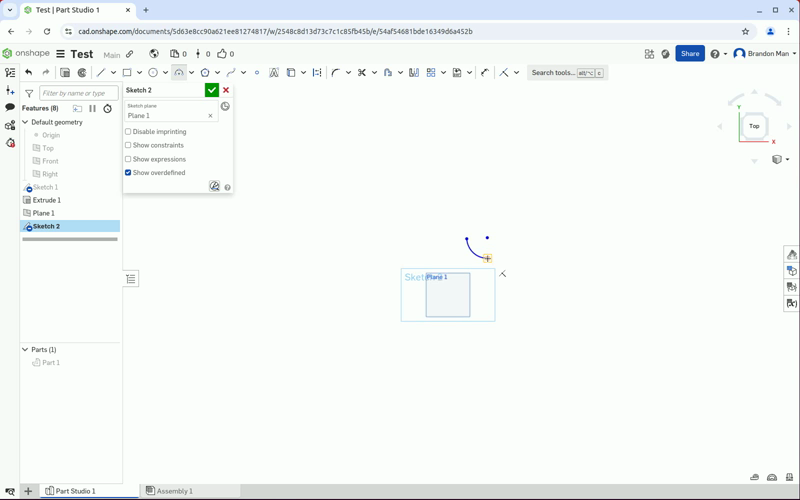
scroll(6)
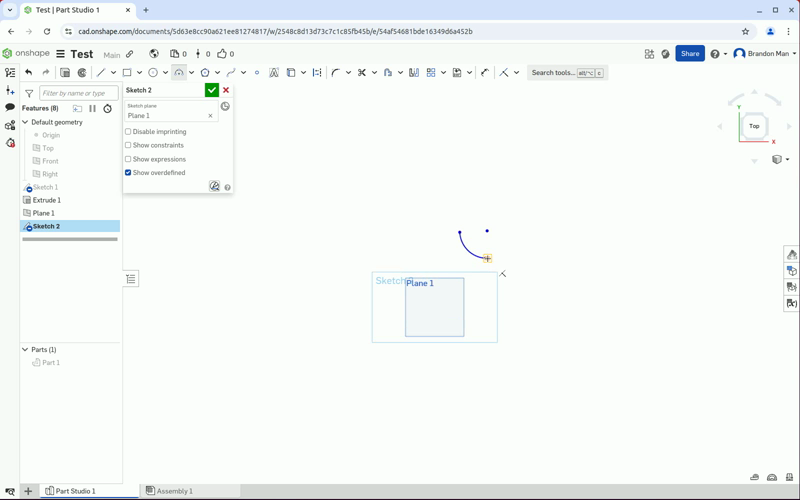
scroll(6)
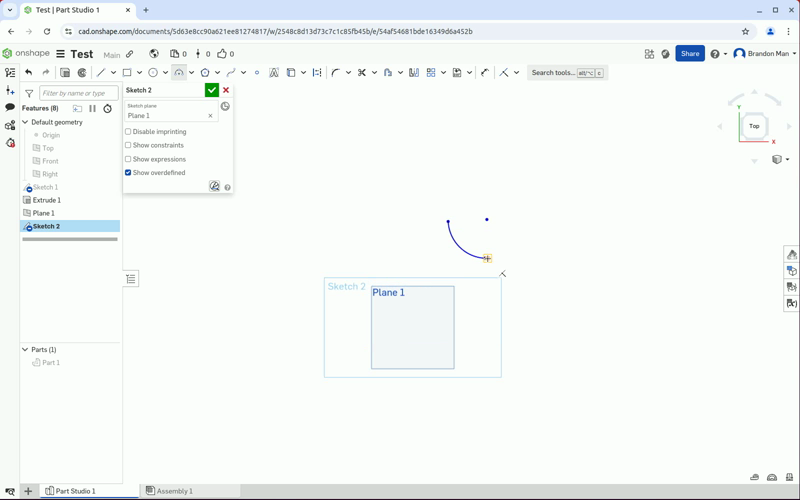
scroll(6)
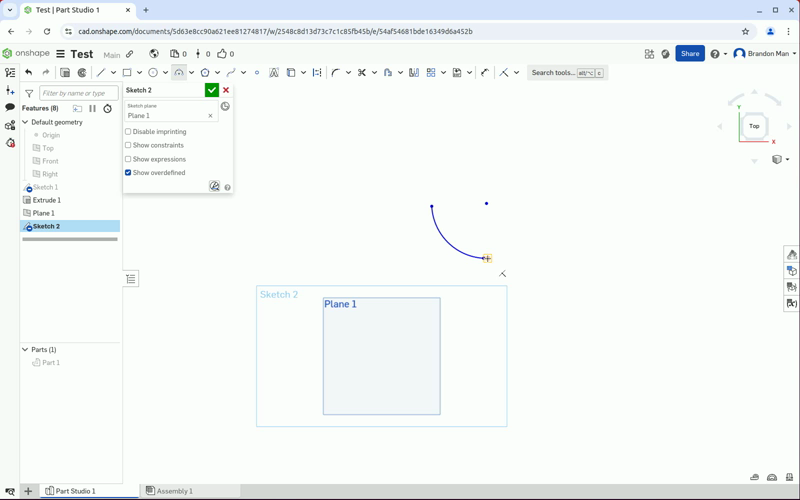
scroll(6)
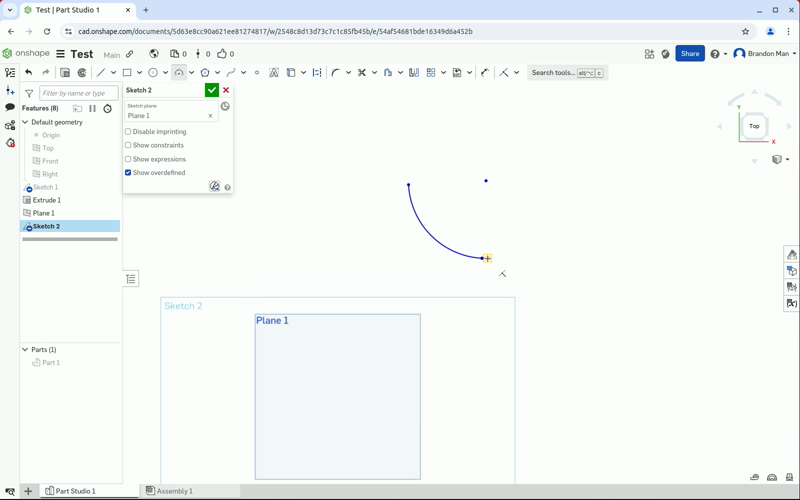
scroll(6)
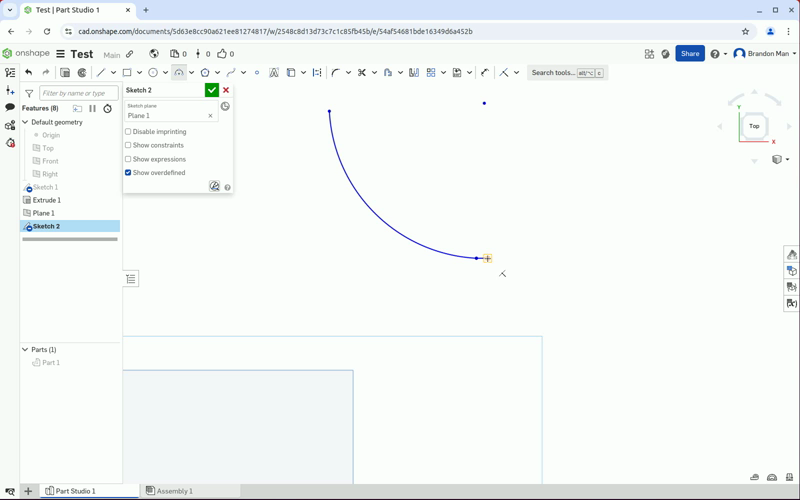
click(487, 258)
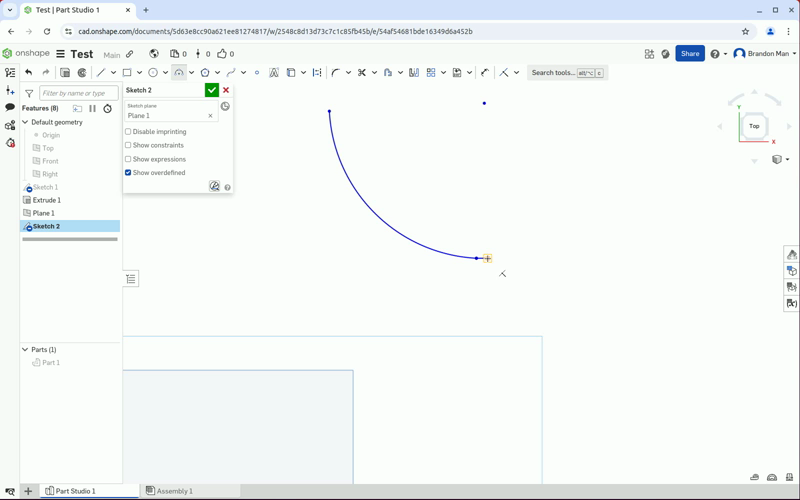
scroll(-6)
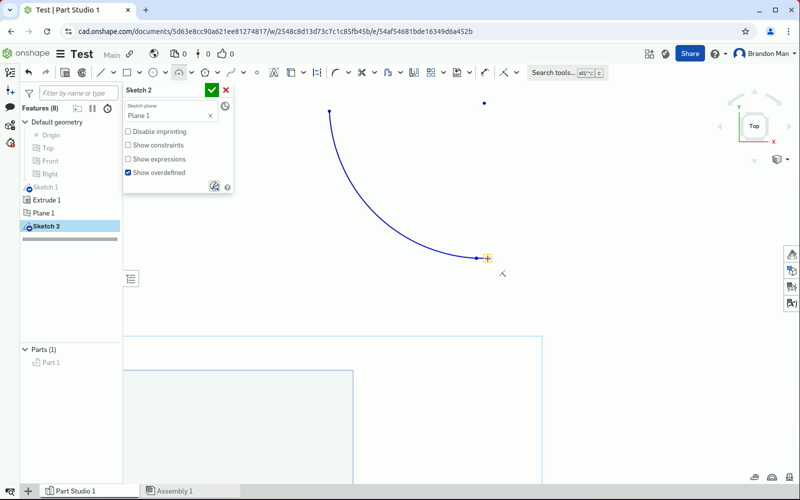
scroll(-6)
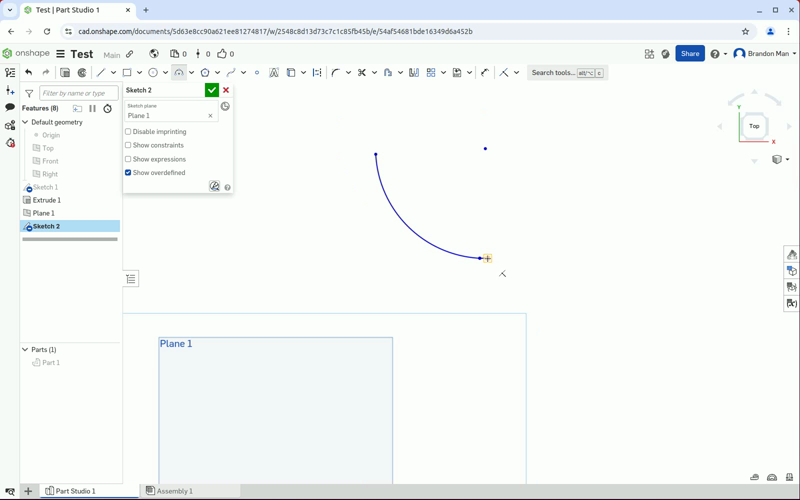
scroll(-6)
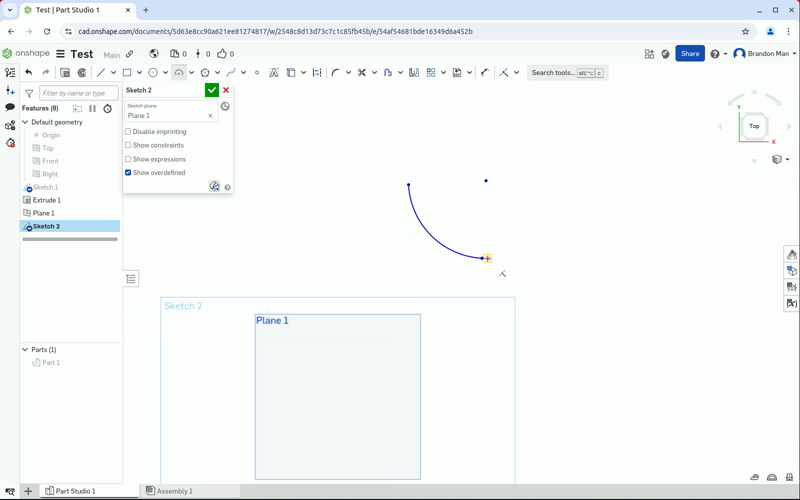
scroll(-6)
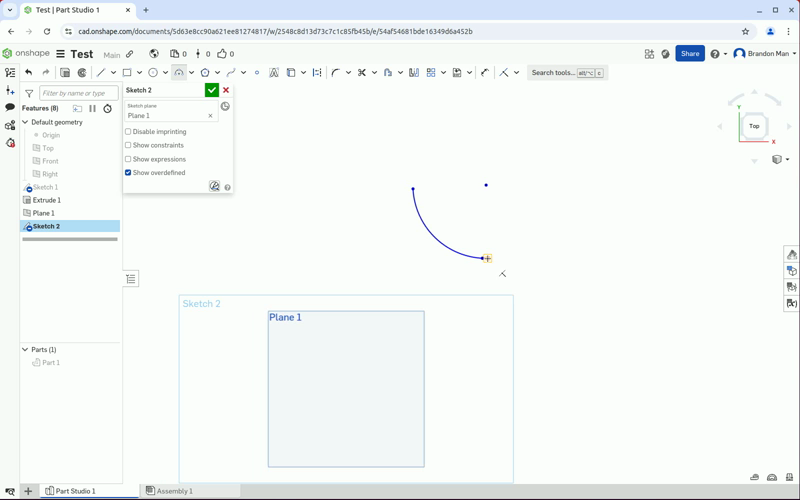
scroll(-6)
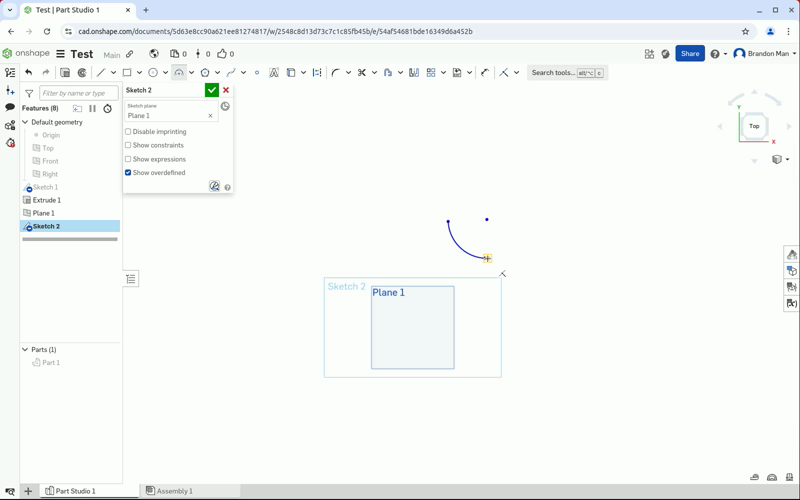
scroll(-6)
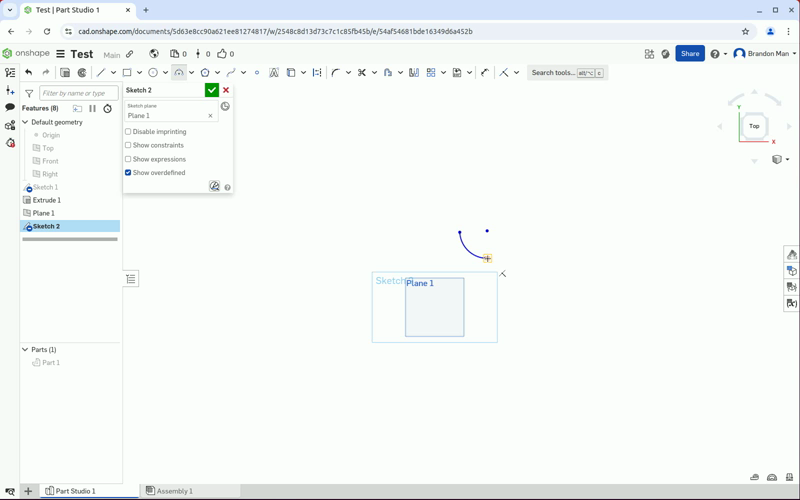
scroll(-6)
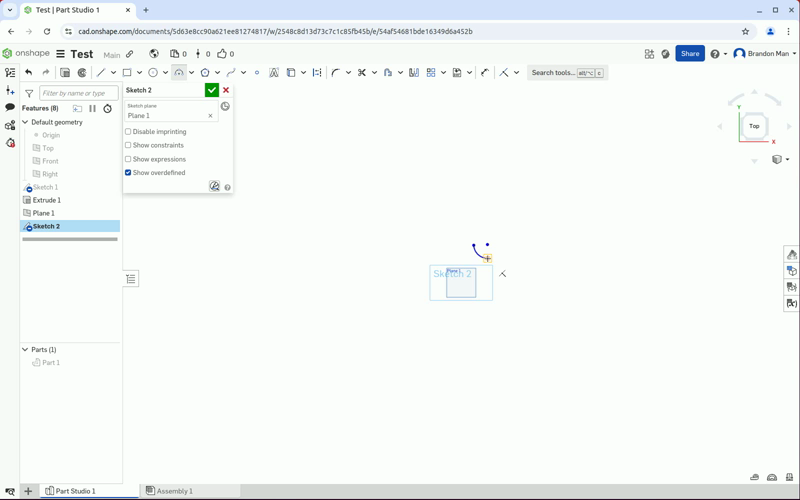
key_down(shift)
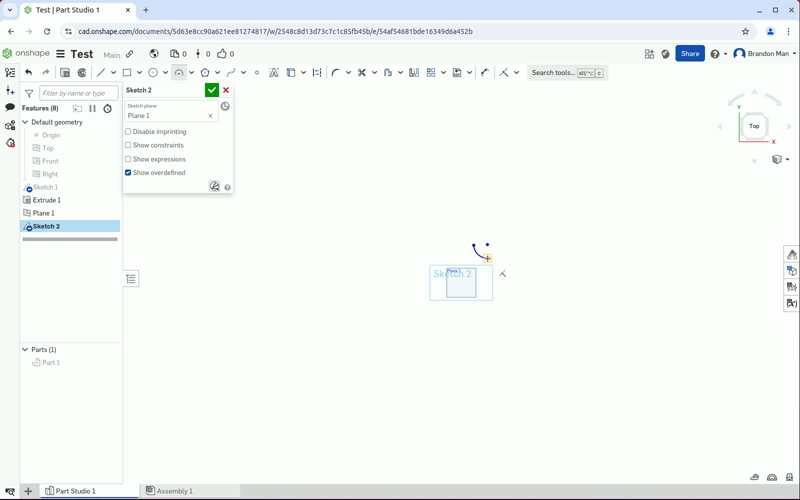
mouse_move(500, 245)
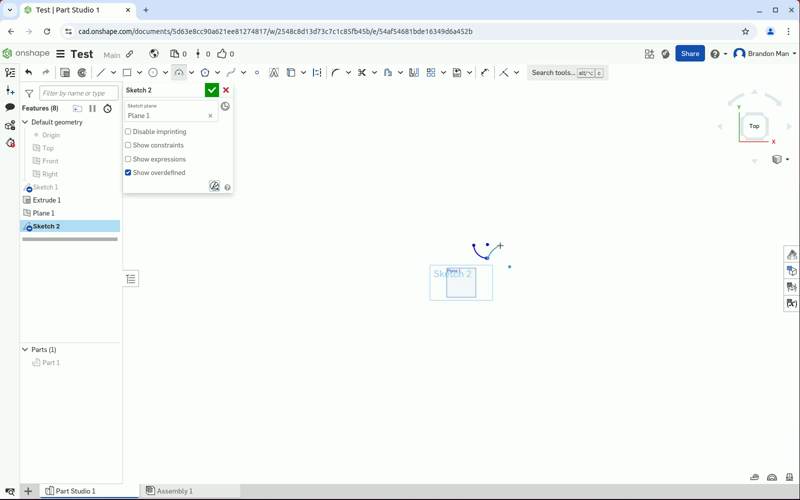
click(500, 245)
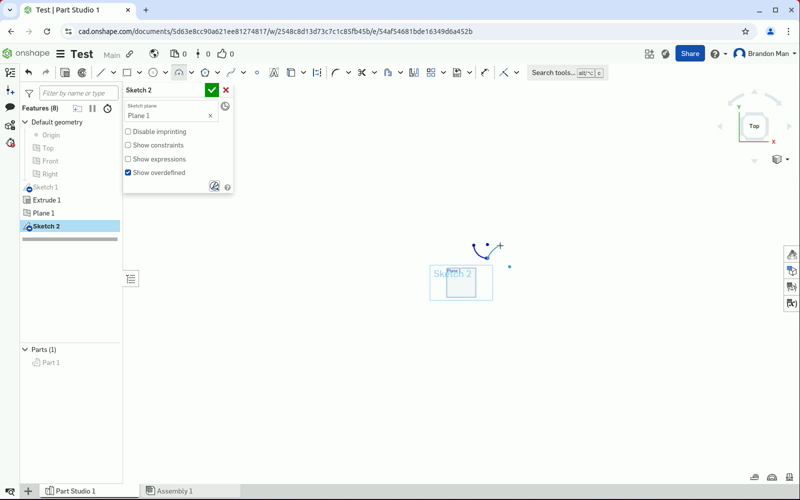
mouse_move(496, 254)
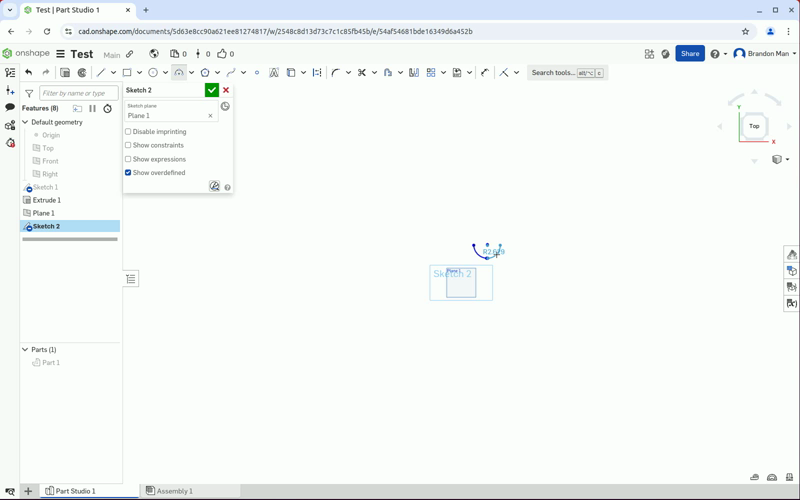
click(496, 254)
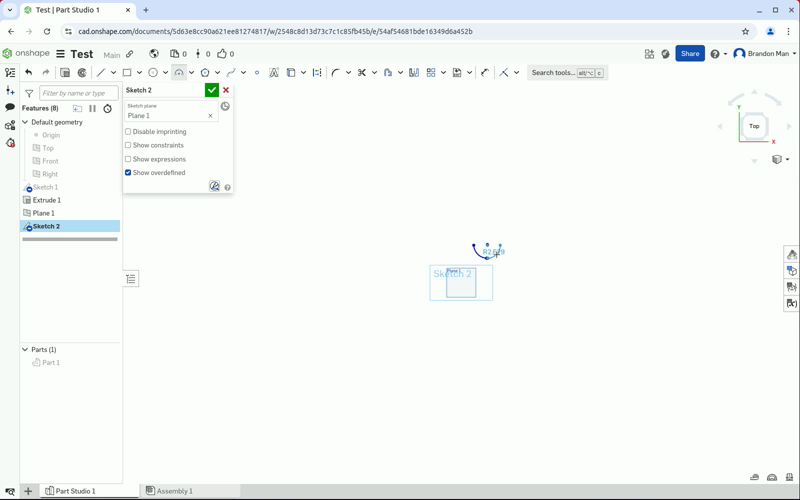
key_up(shift)
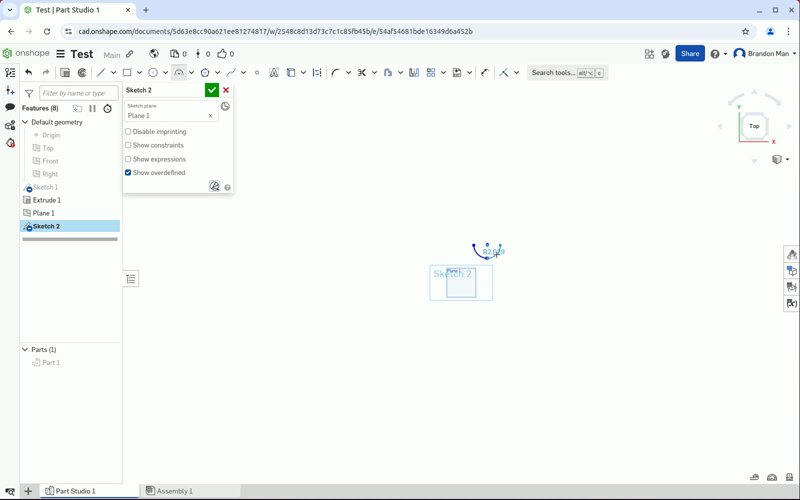
key(esc)
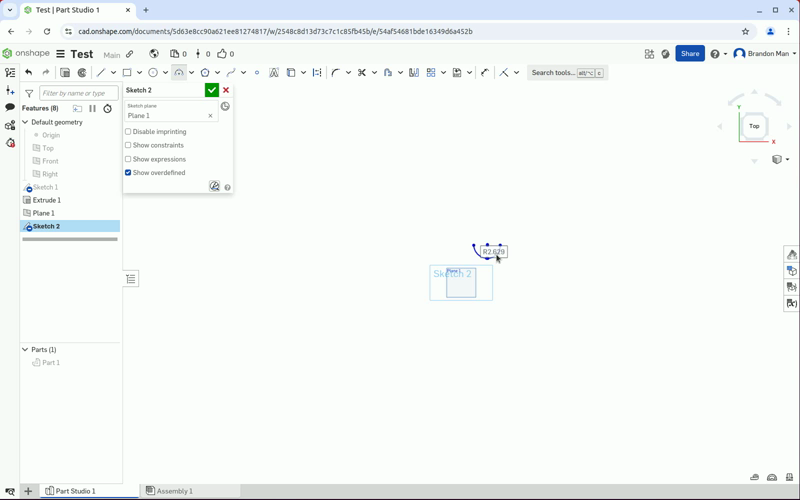
key(l)
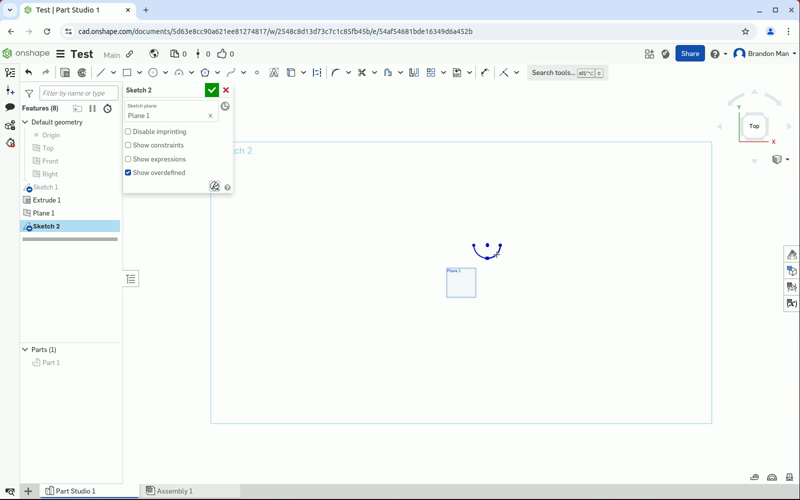
mouse_move(500, 245)
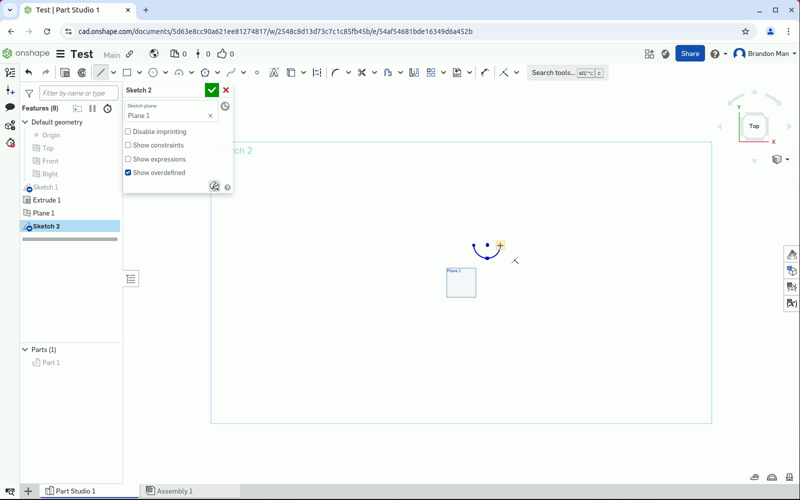
click(500, 245)
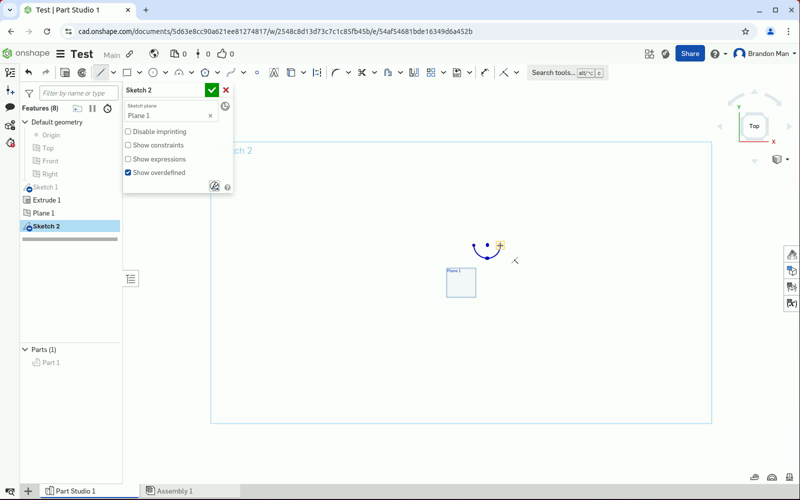
key_down(shift)
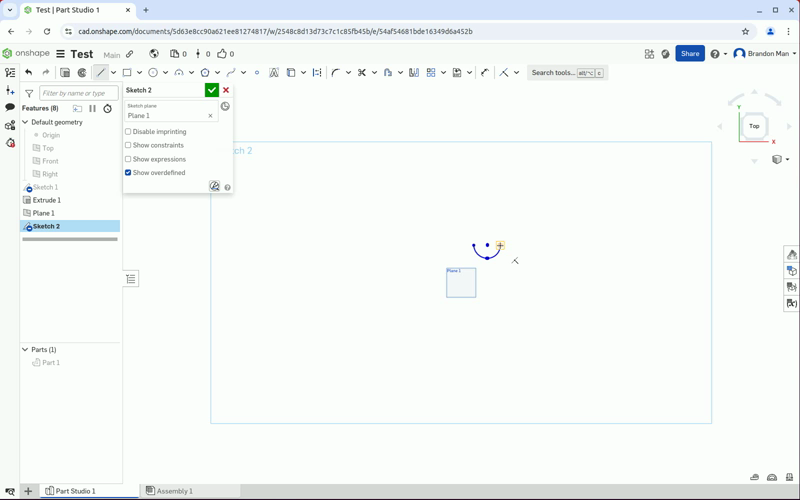
mouse_move(530, 245)
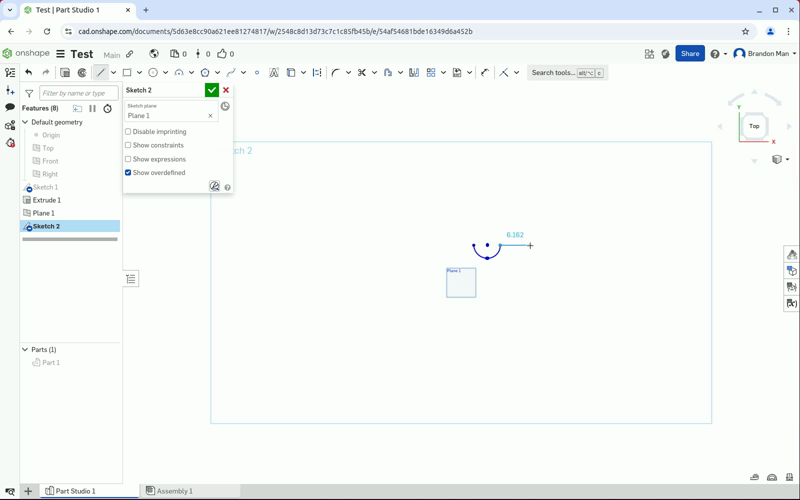
mouse_move(500, 213)
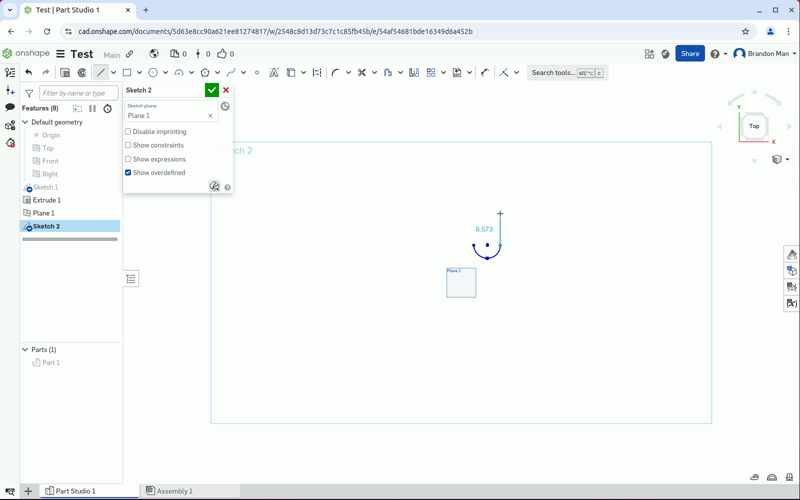
click(500, 213)
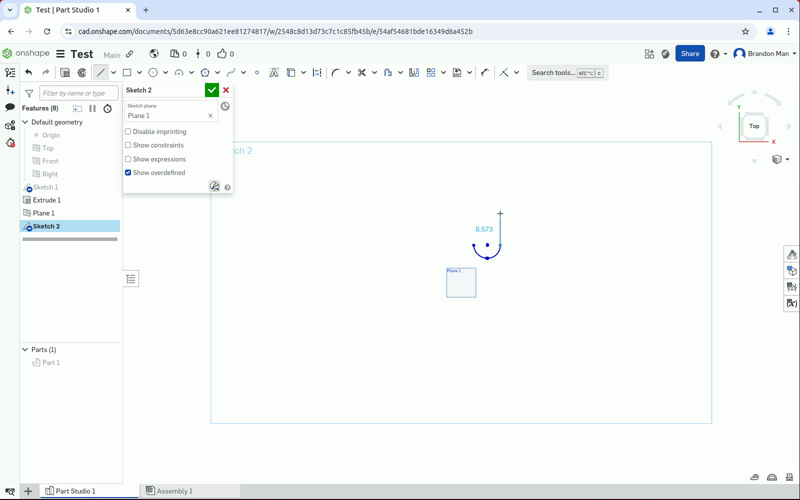
key_up(shift)
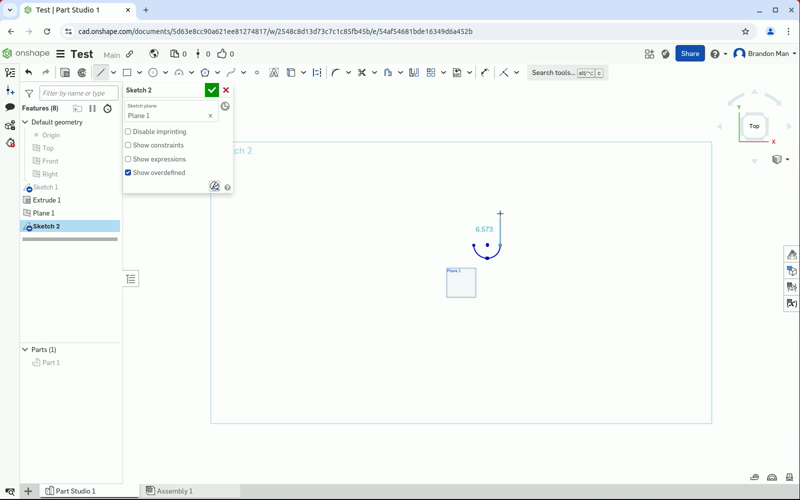
key(esc)
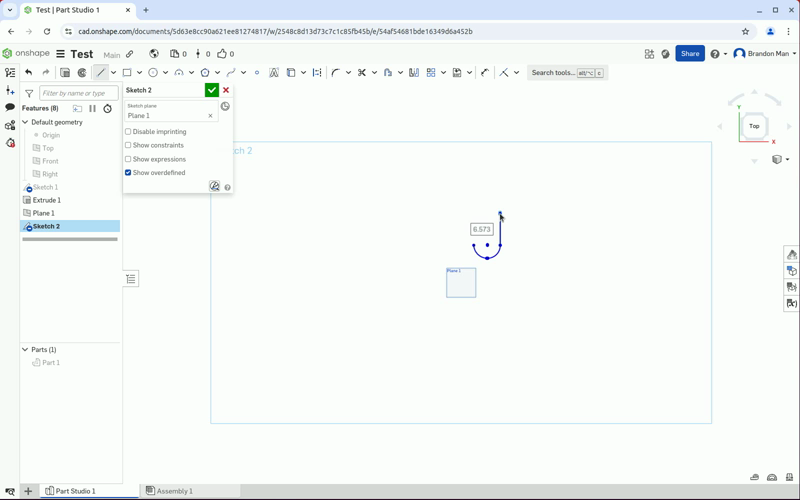
key(a)
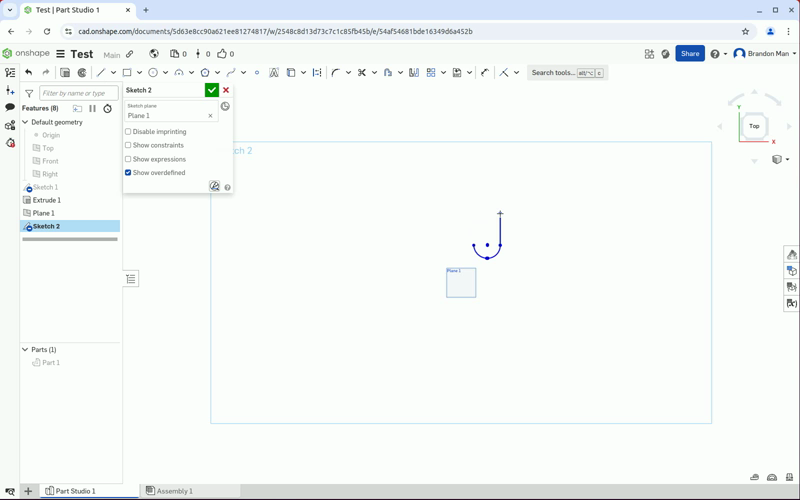
mouse_move(500, 213)
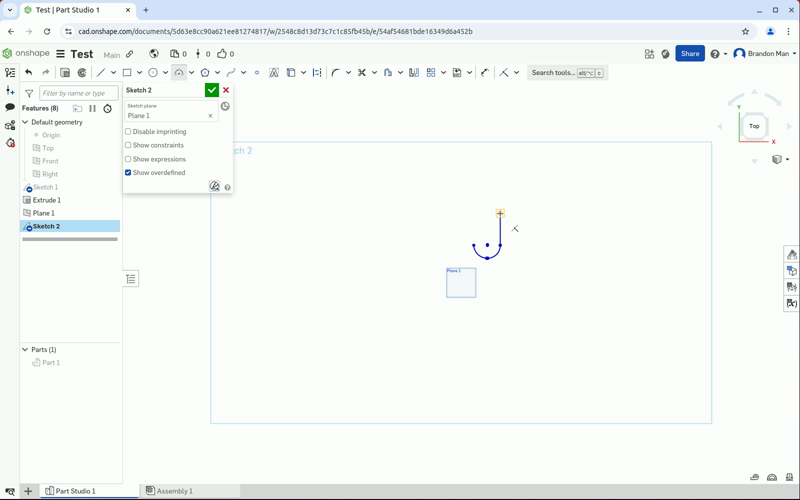
click(500, 213)
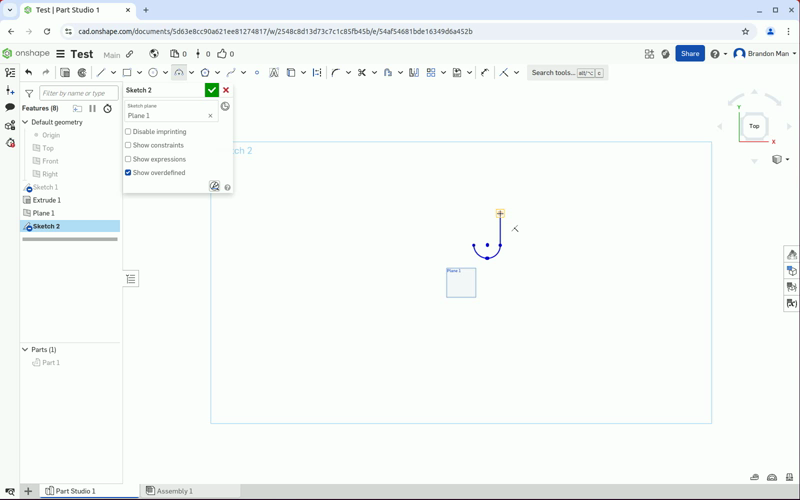
key_down(shift)
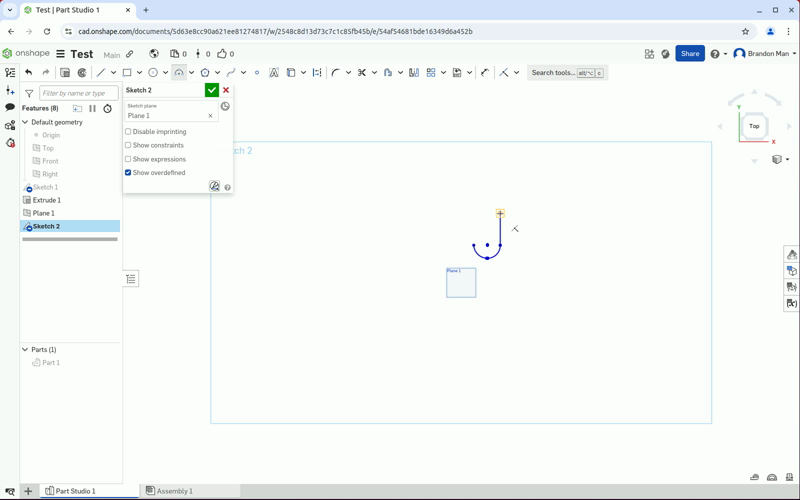
mouse_move(487, 200)
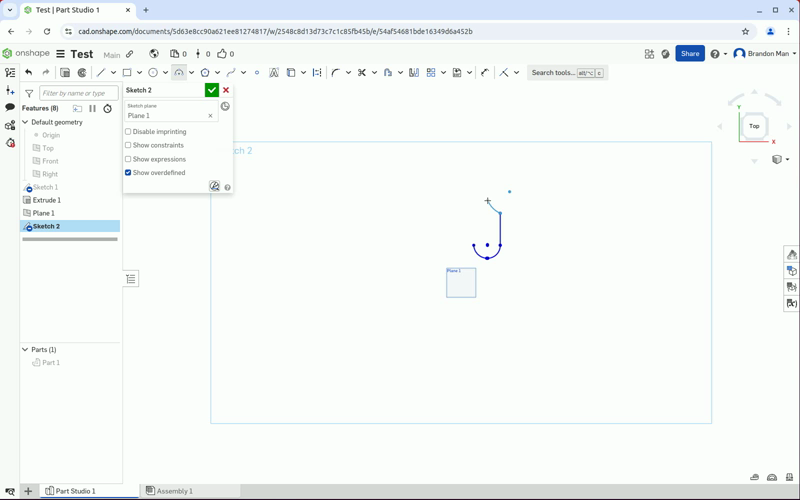
click(487, 200)
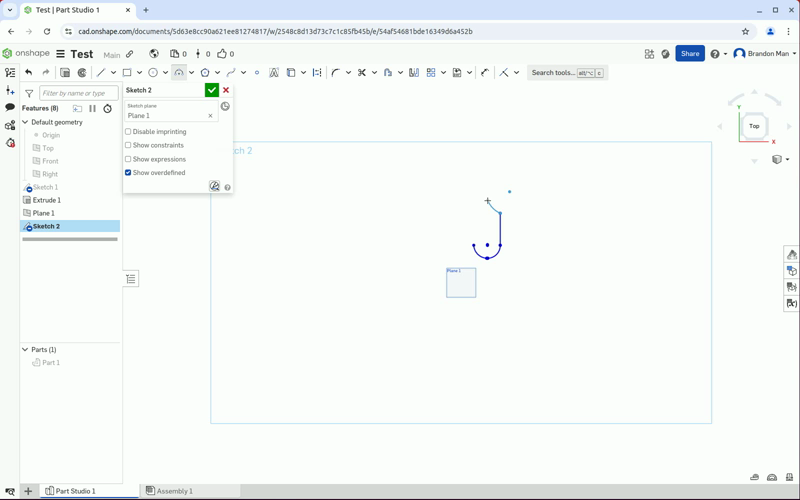
mouse_move(496, 204)
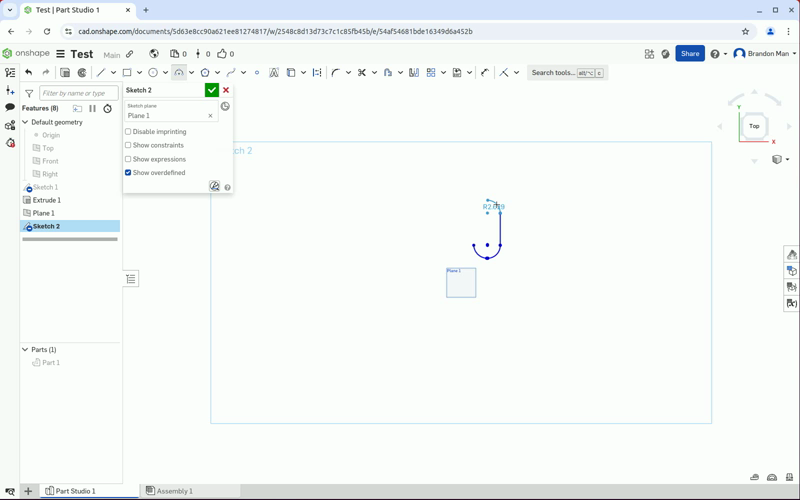
click(496, 204)
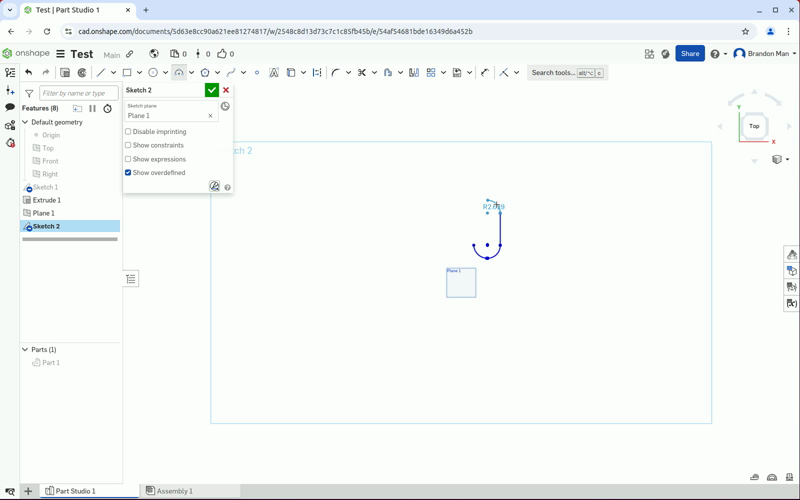
key_up(shift)
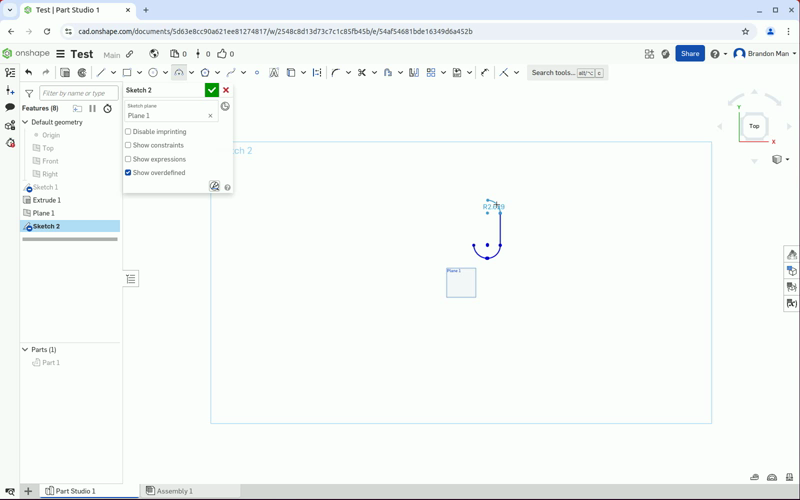
key(esc)
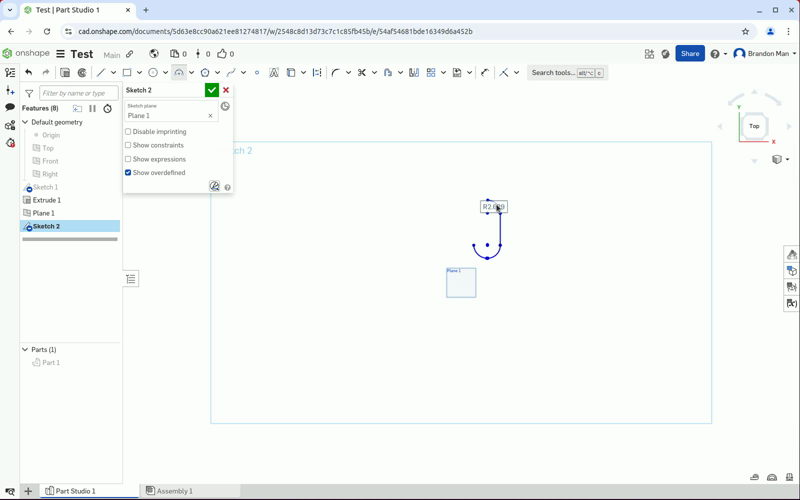
key(l)
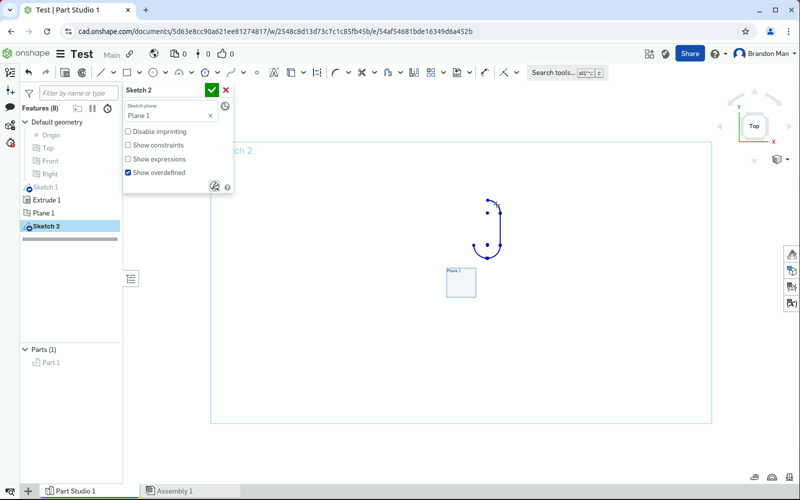
mouse_move(487, 200)
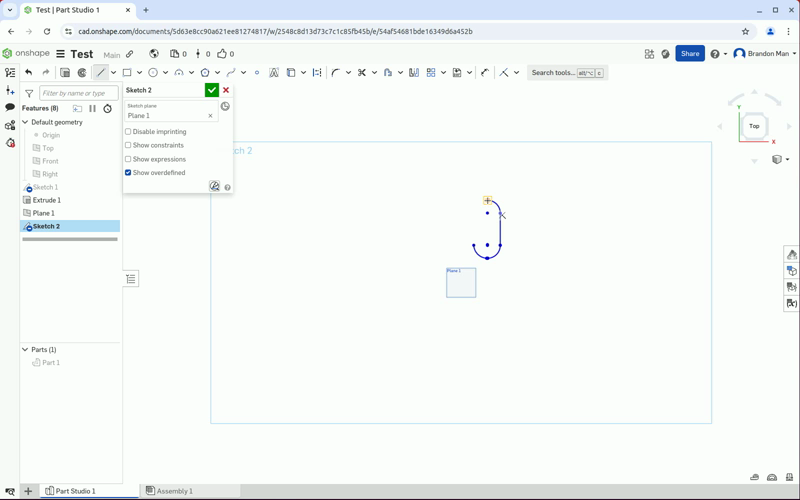
click(487, 200)
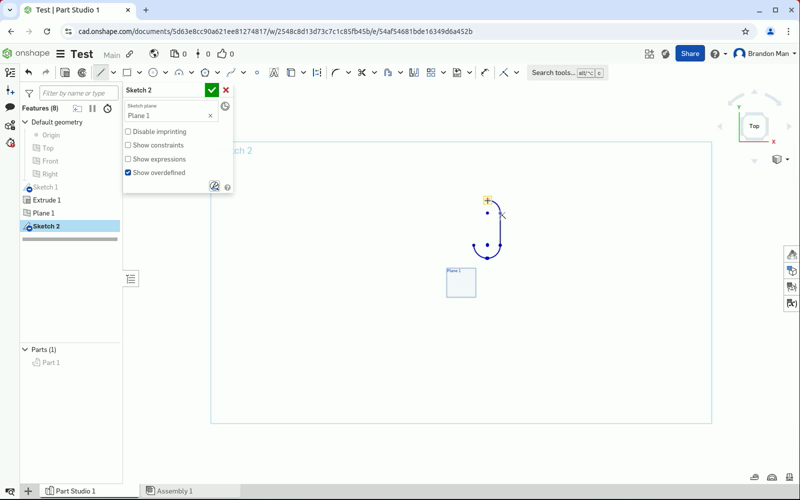
key_down(shift)
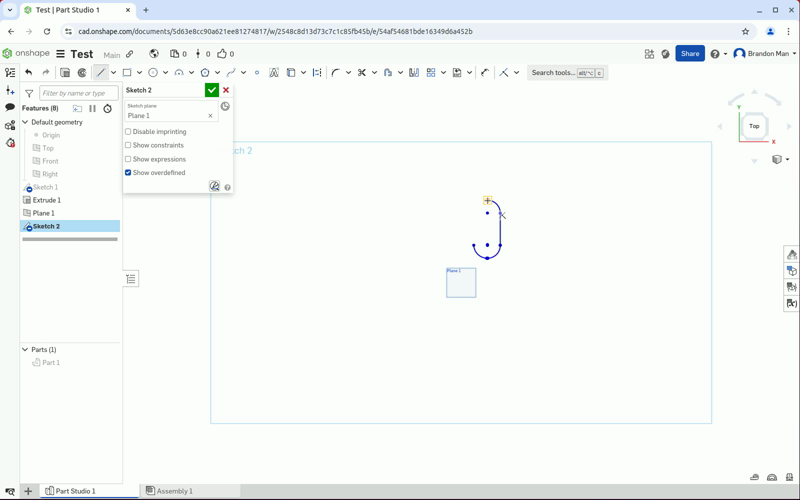
mouse_move(517, 200)
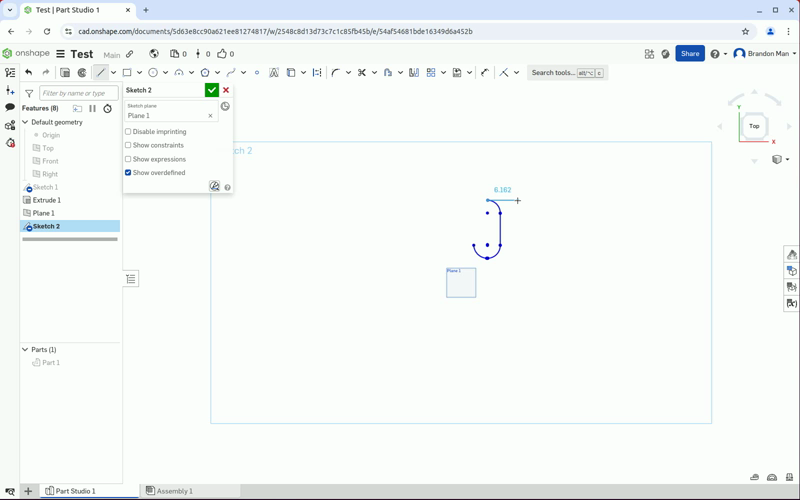
mouse_move(486, 200)
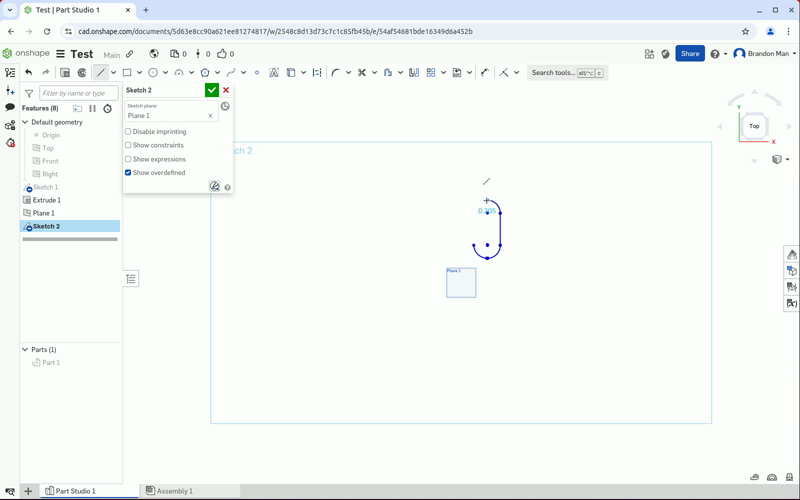
scroll(6)
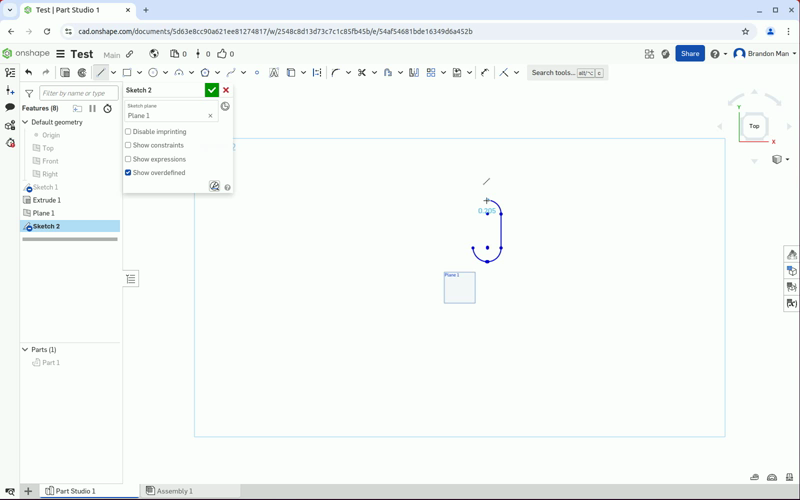
scroll(6)
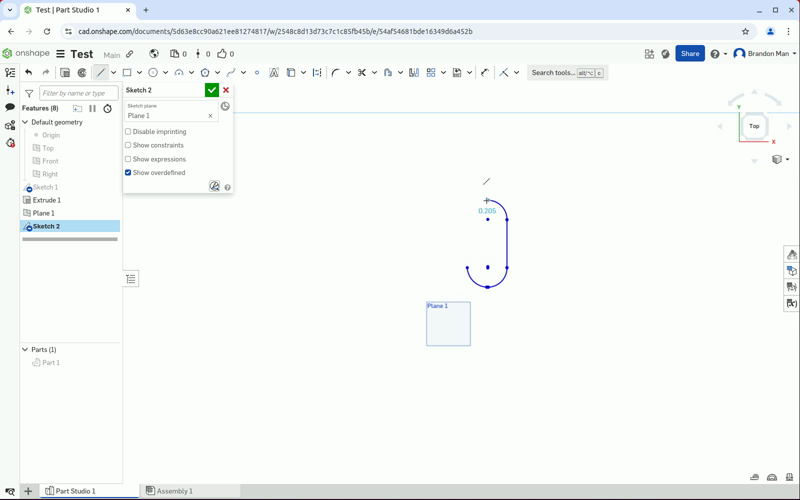
scroll(6)
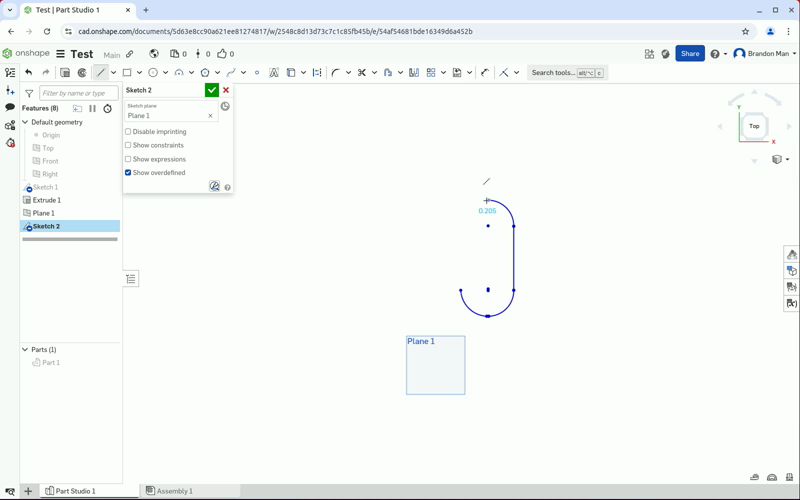
scroll(6)
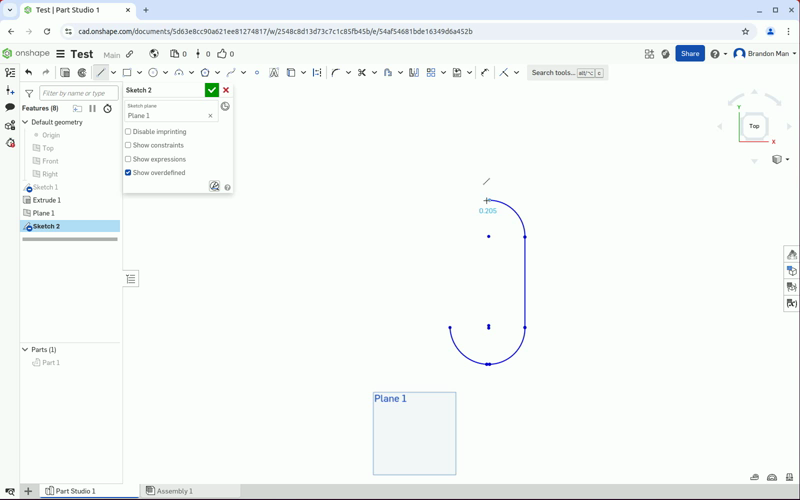
scroll(6)
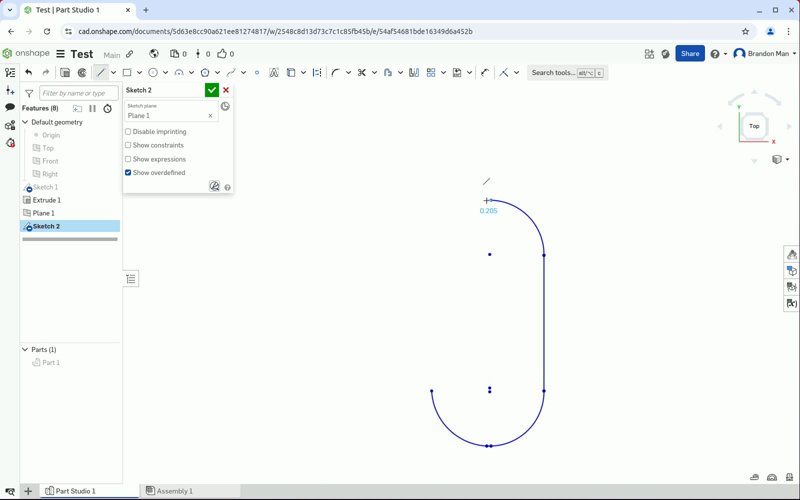
scroll(6)
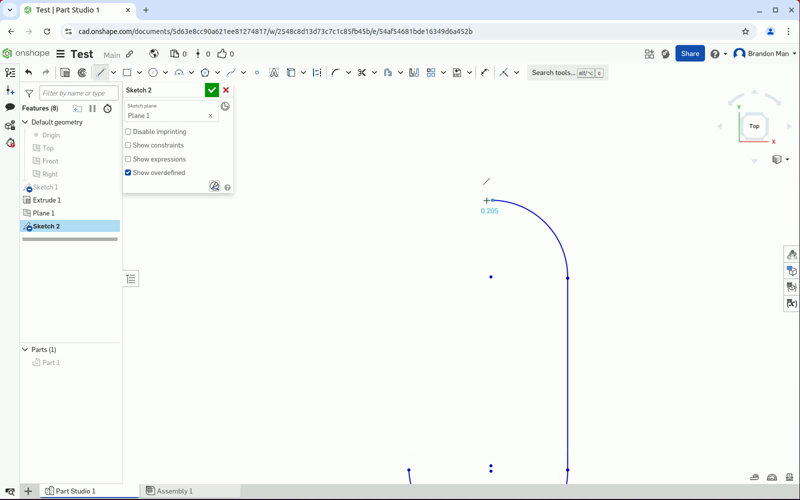
scroll(6)
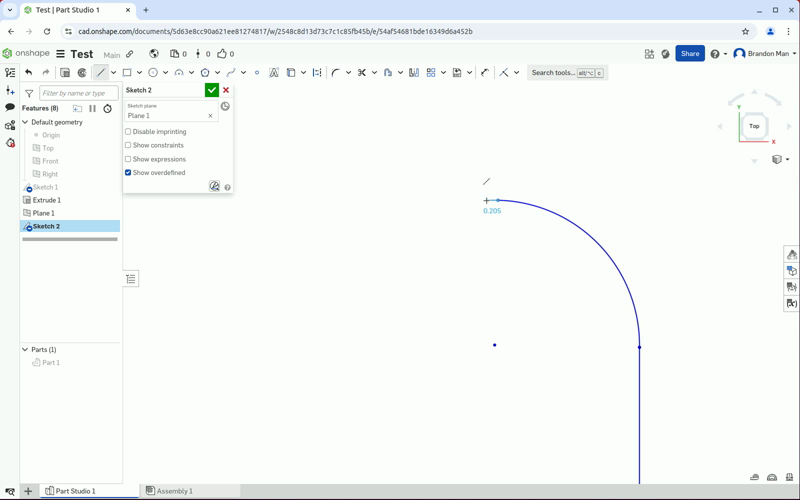
click(486, 200)
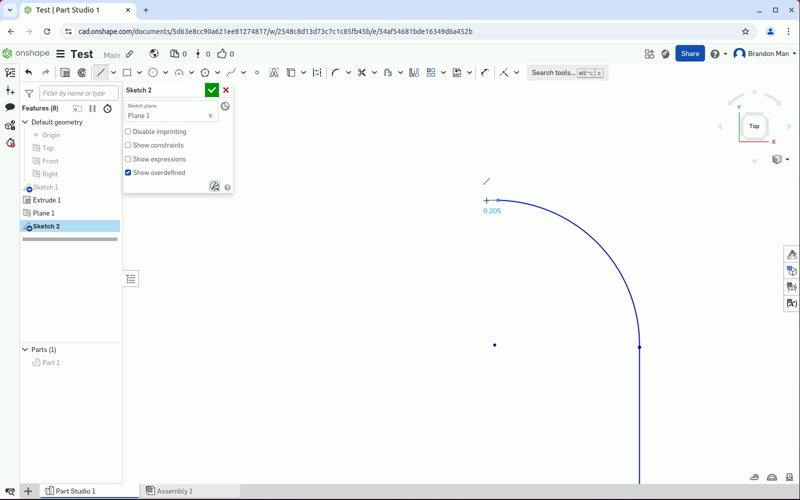
scroll(-6)
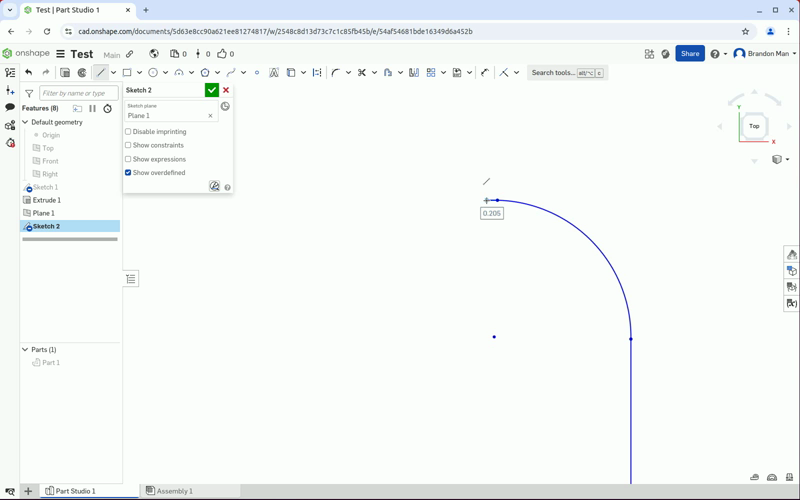
scroll(-6)
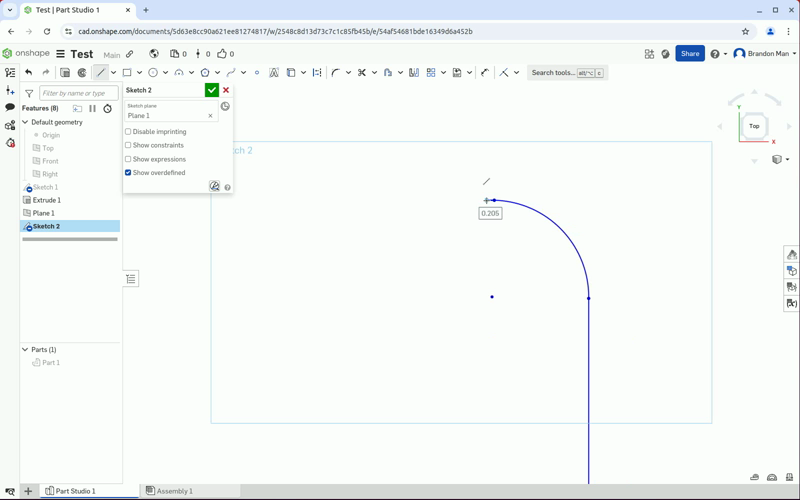
scroll(-6)
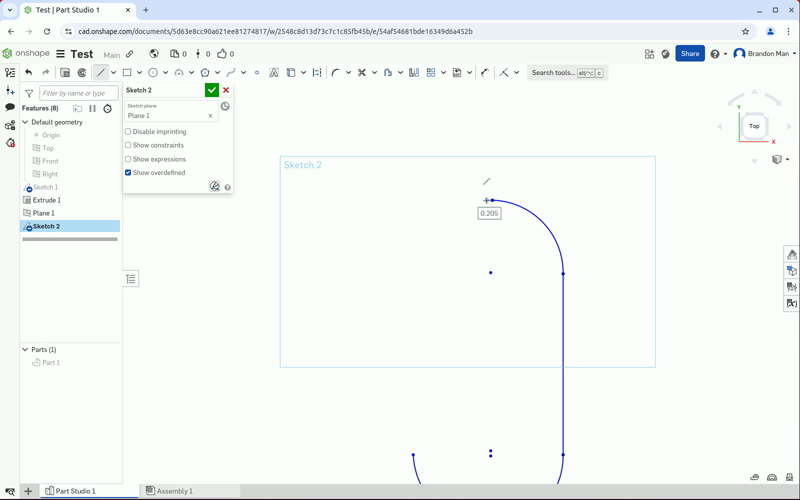
scroll(-6)
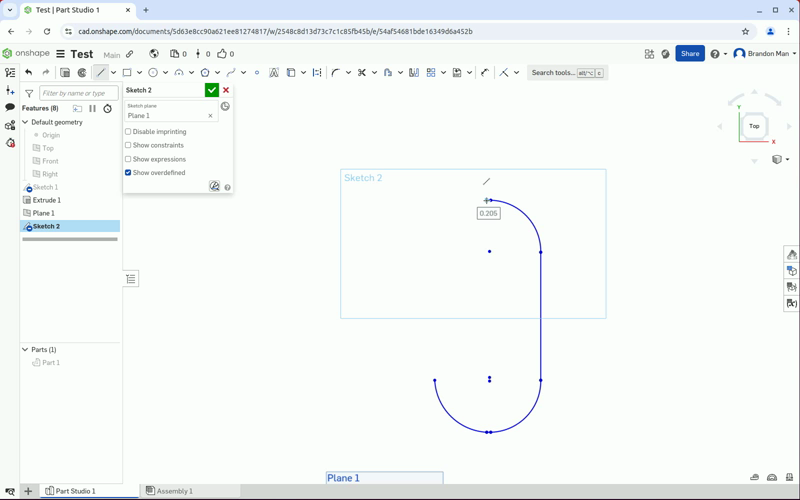
scroll(-6)
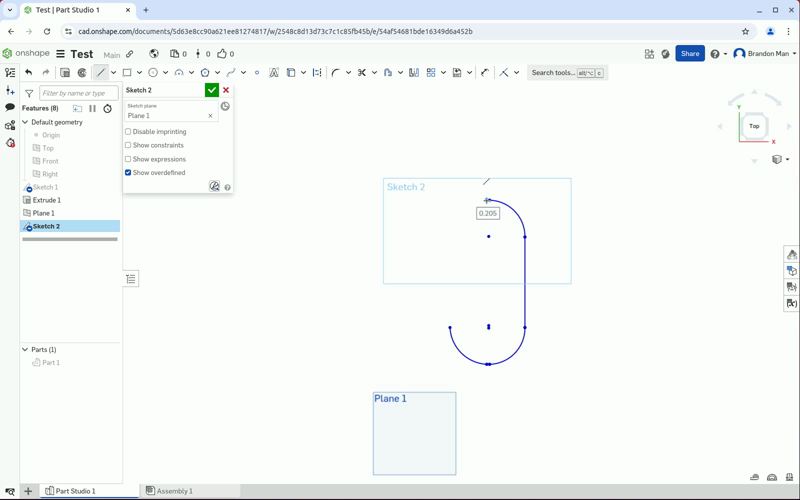
scroll(-6)
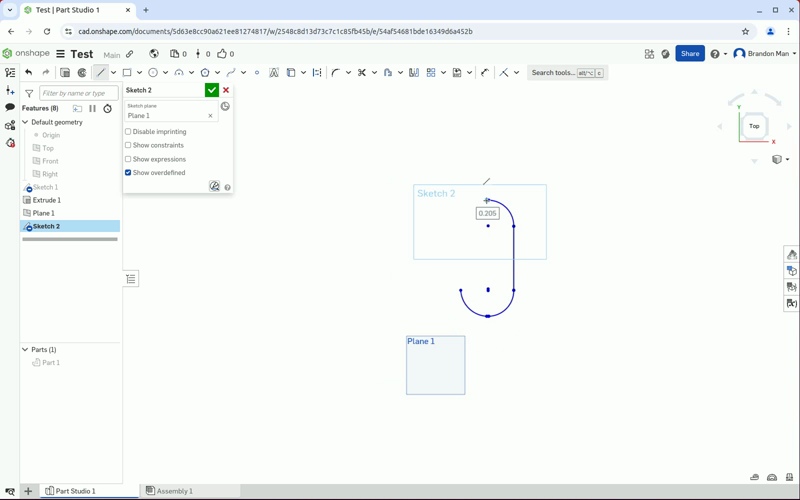
scroll(-6)
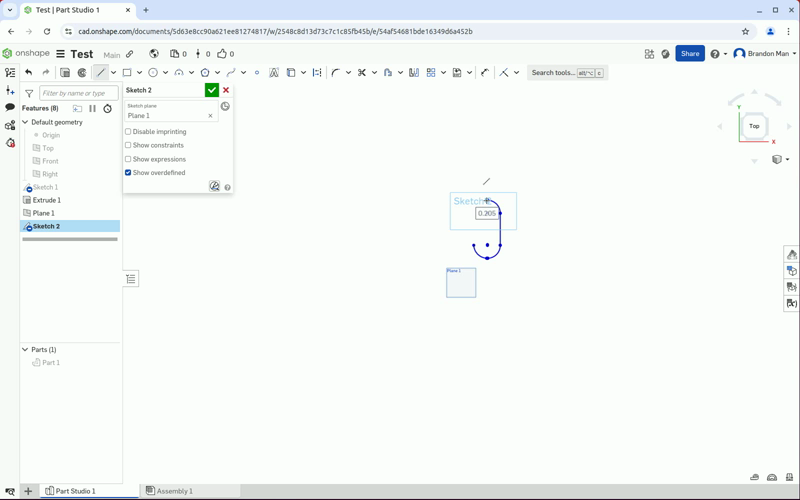
key_up(shift)
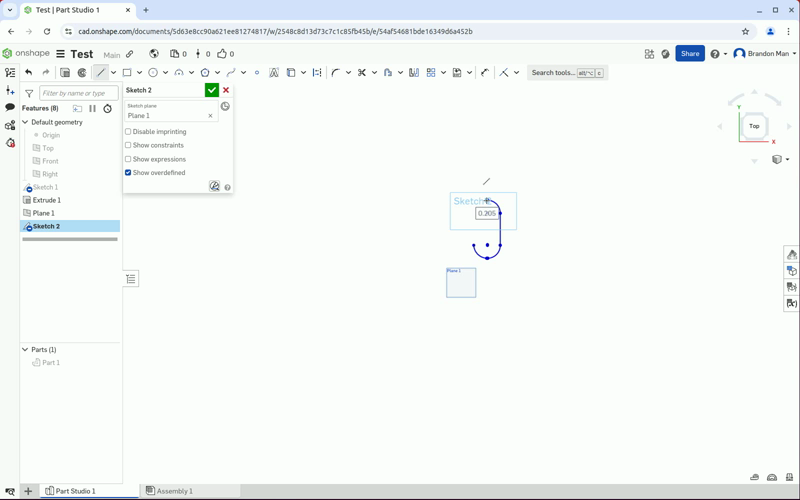
key(esc)
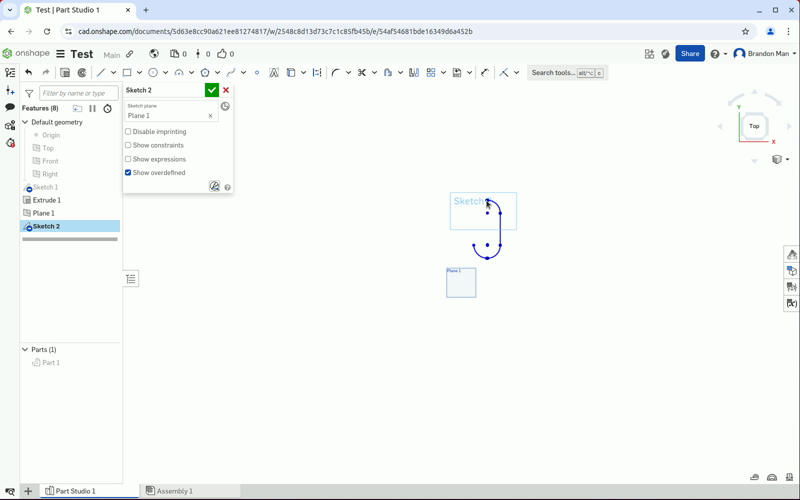
key(a)
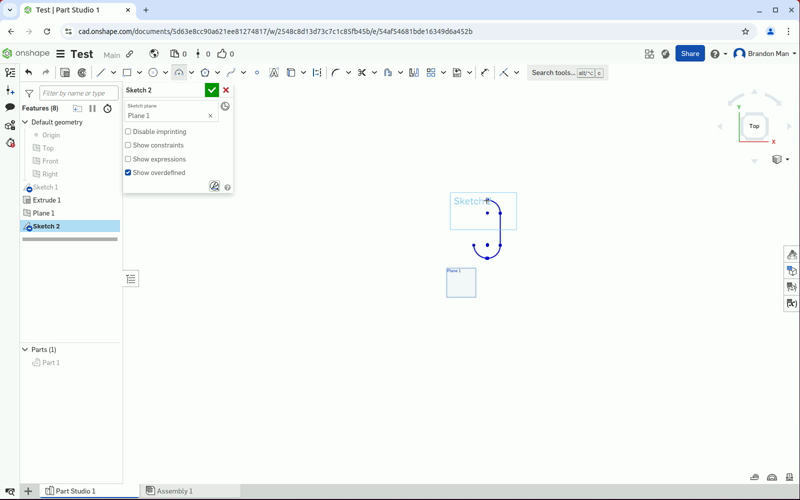
mouse_move(486, 200)
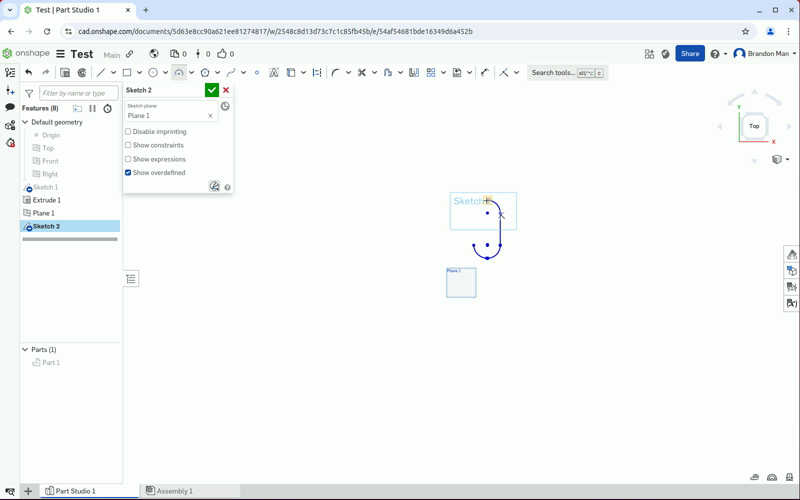
scroll(6)
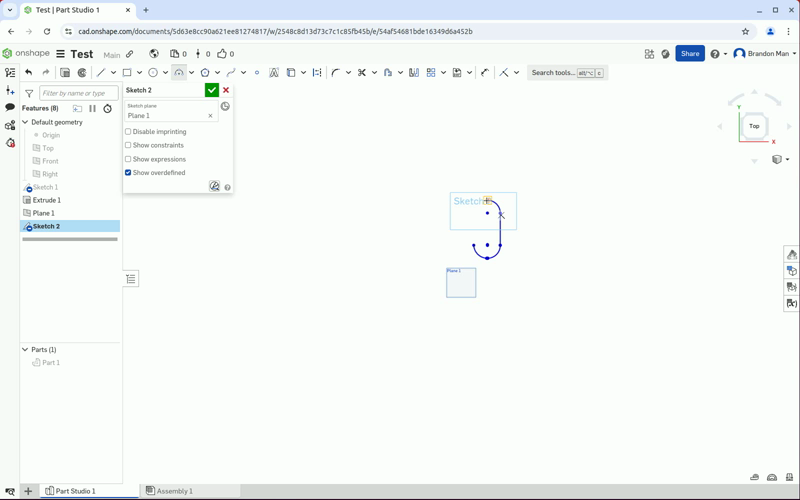
scroll(6)
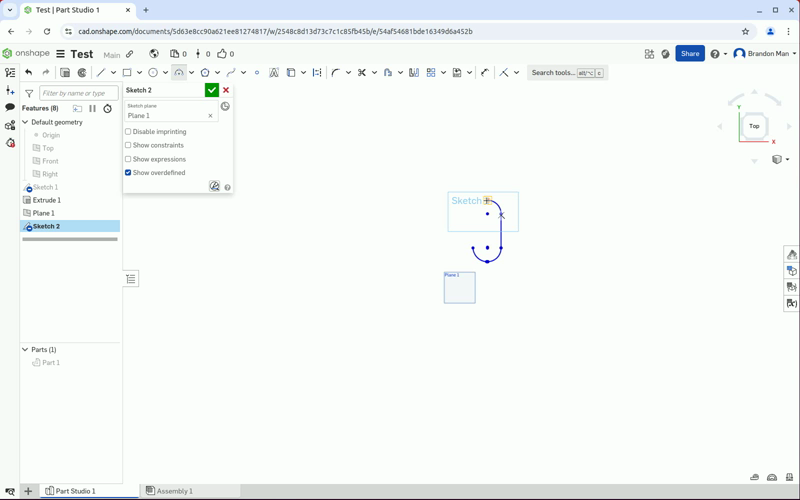
scroll(6)
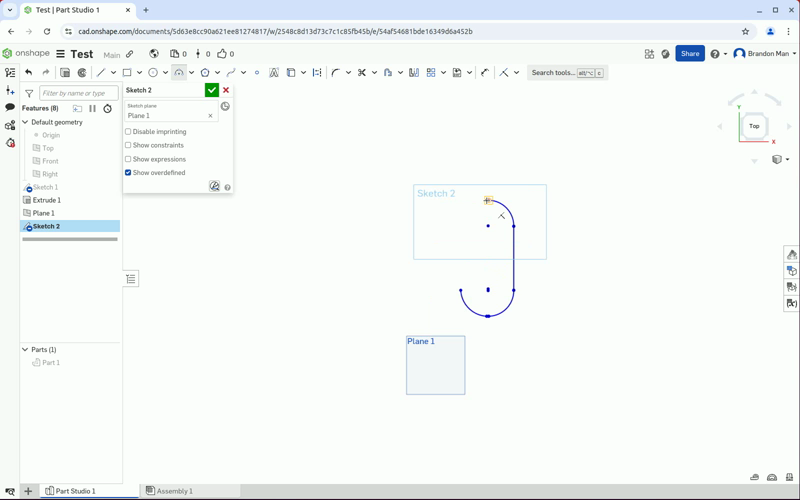
scroll(6)
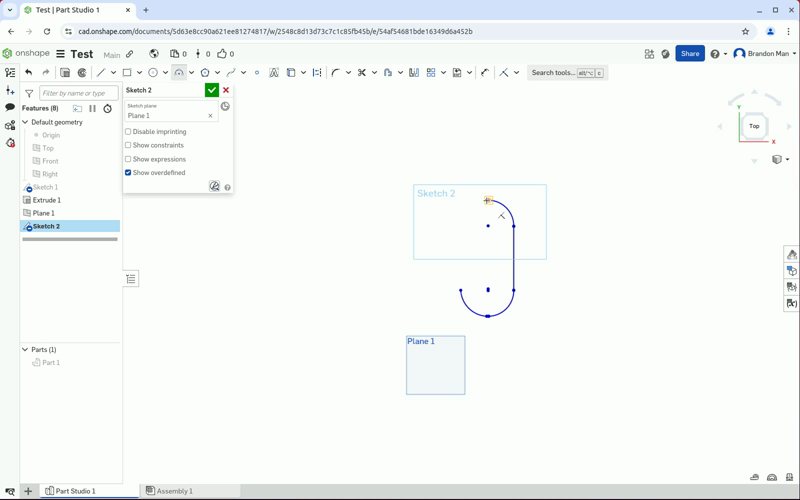
scroll(6)
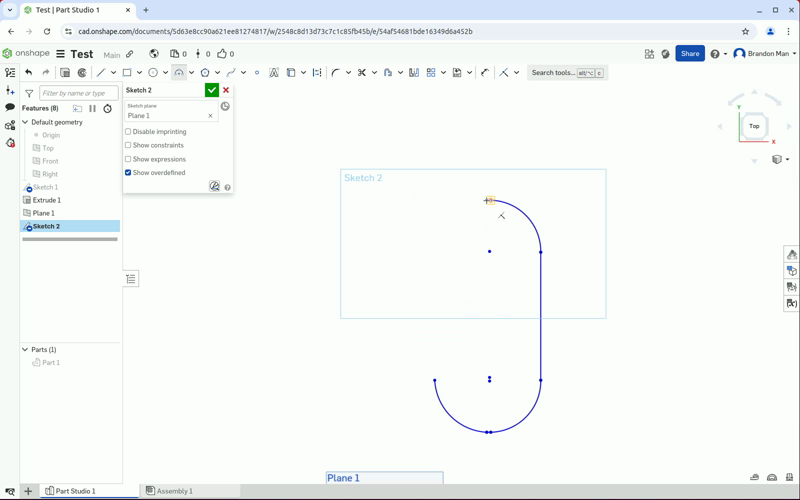
scroll(6)
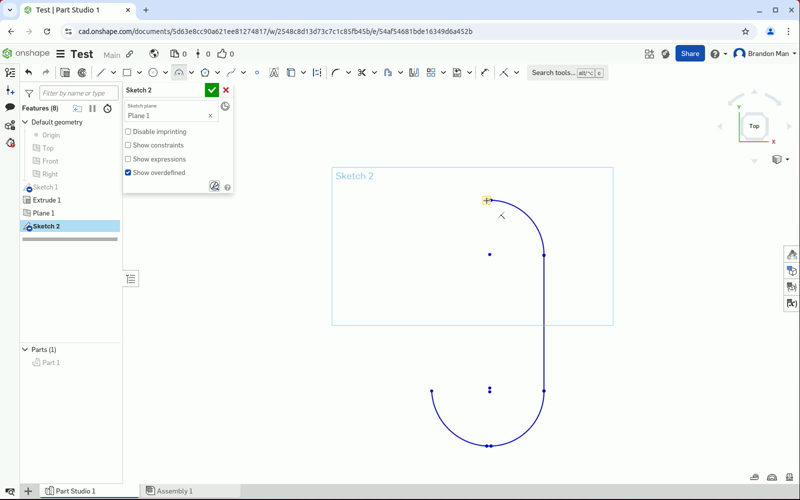
scroll(6)
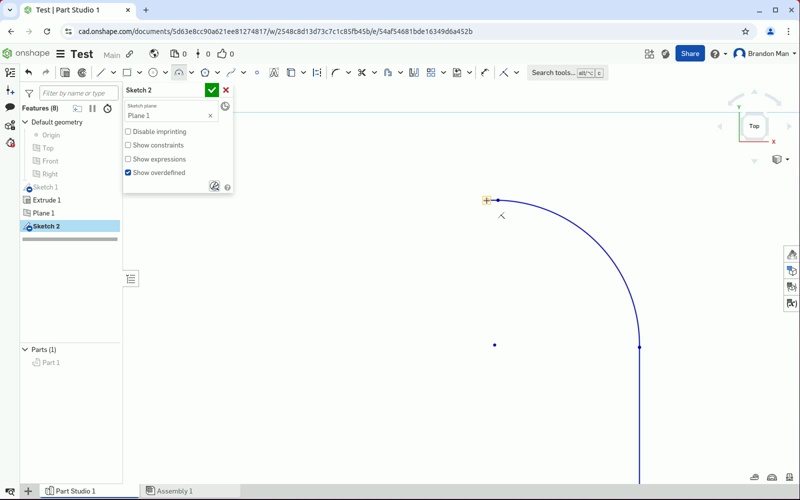
click(486, 200)
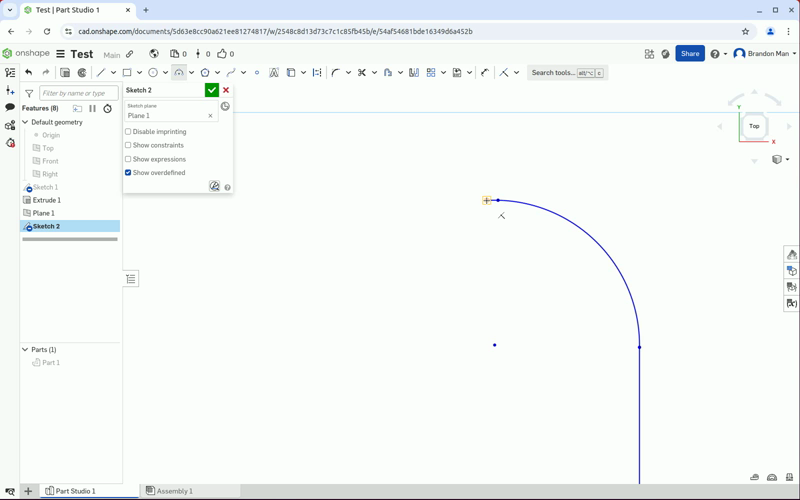
scroll(-6)
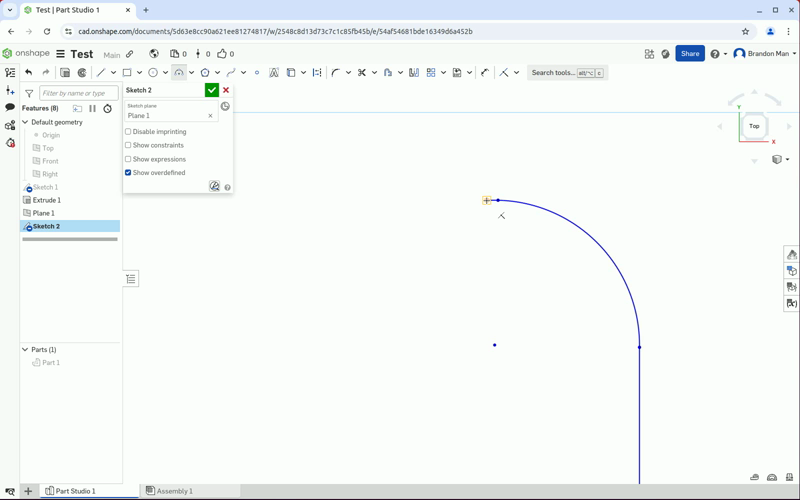
scroll(-6)
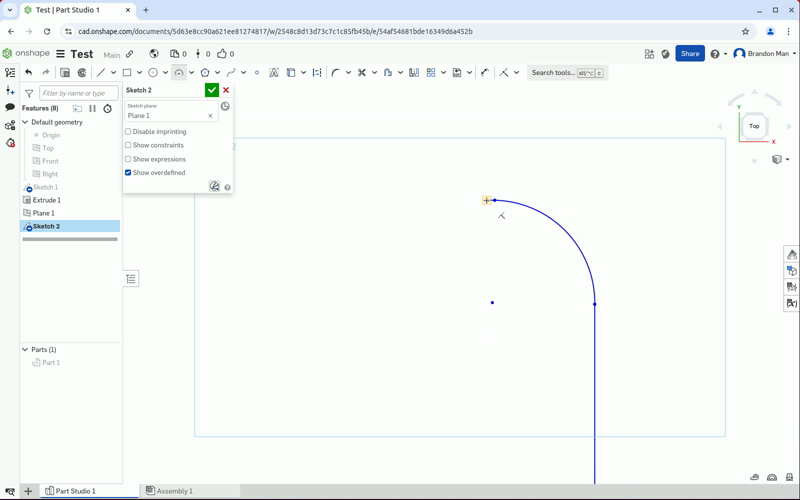
scroll(-6)
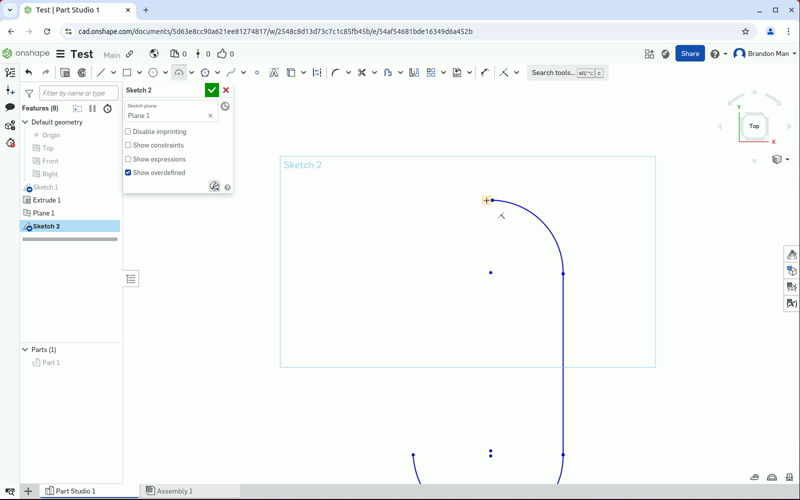
scroll(-6)
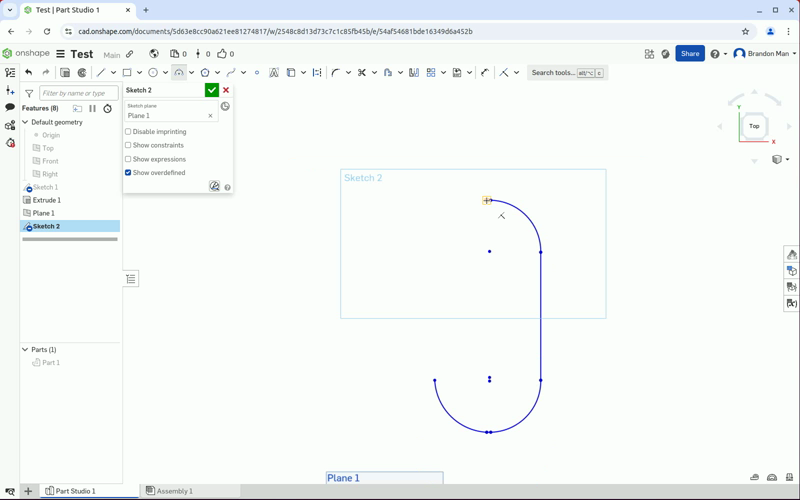
scroll(-6)
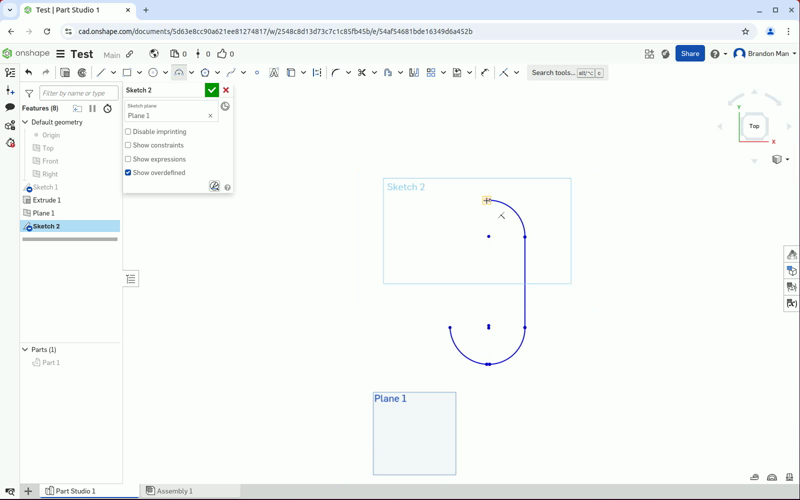
scroll(-6)
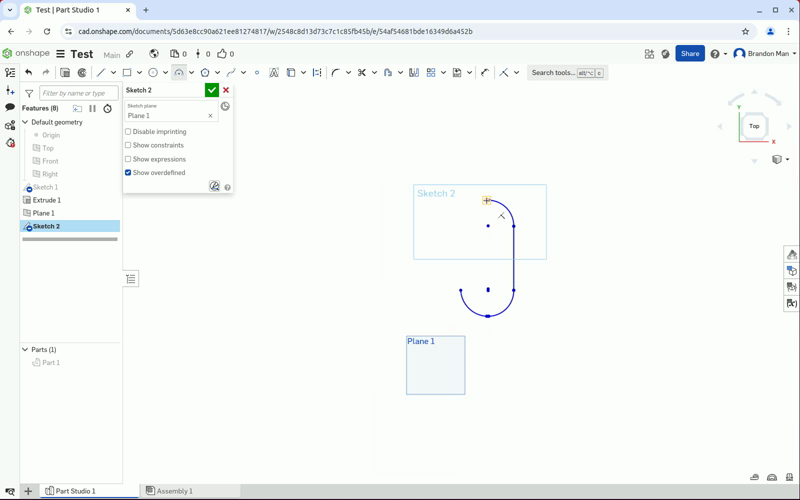
scroll(-6)
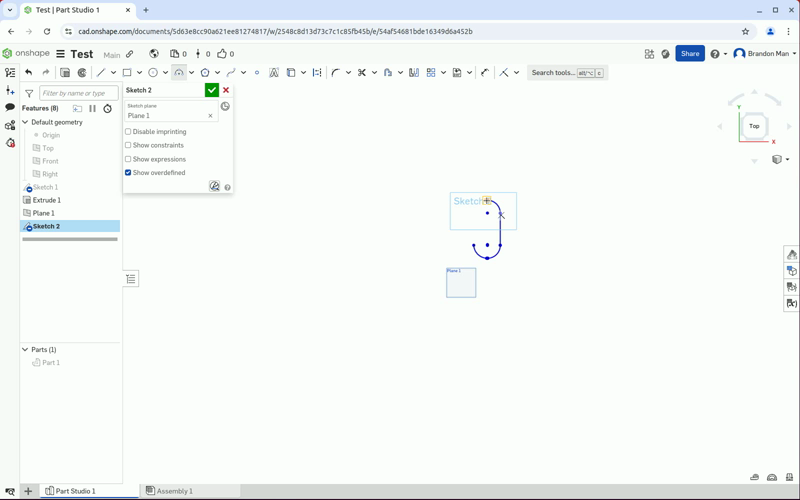
key_down(shift)
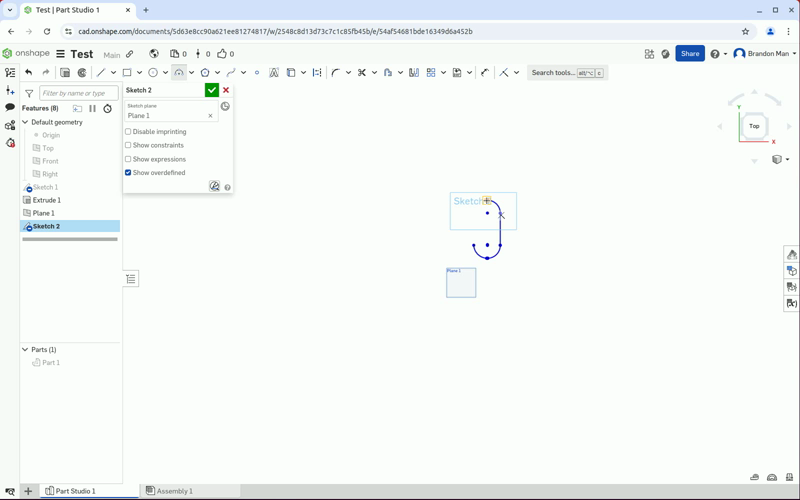
mouse_move(473, 213)
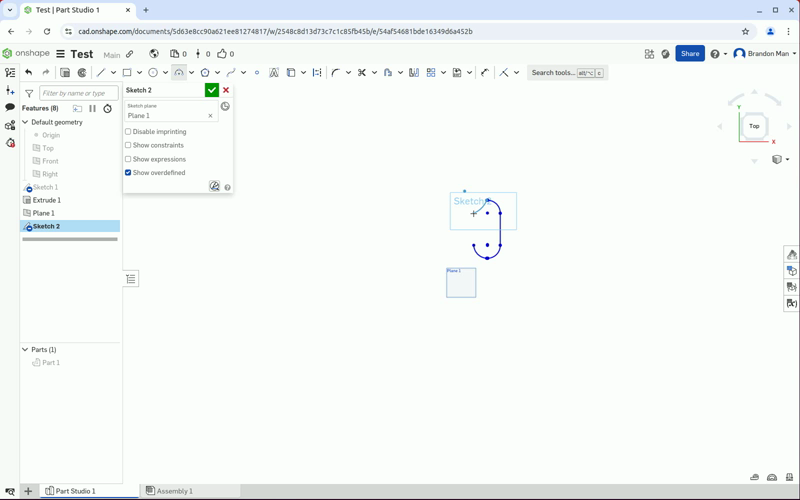
click(473, 213)
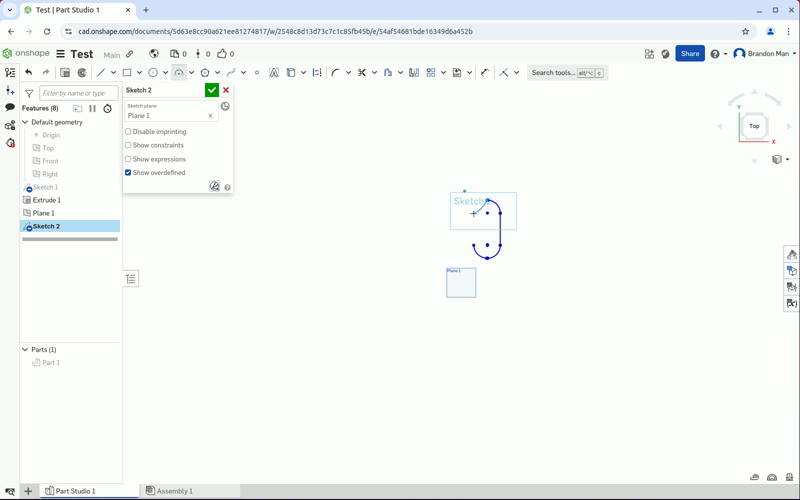
mouse_move(477, 204)
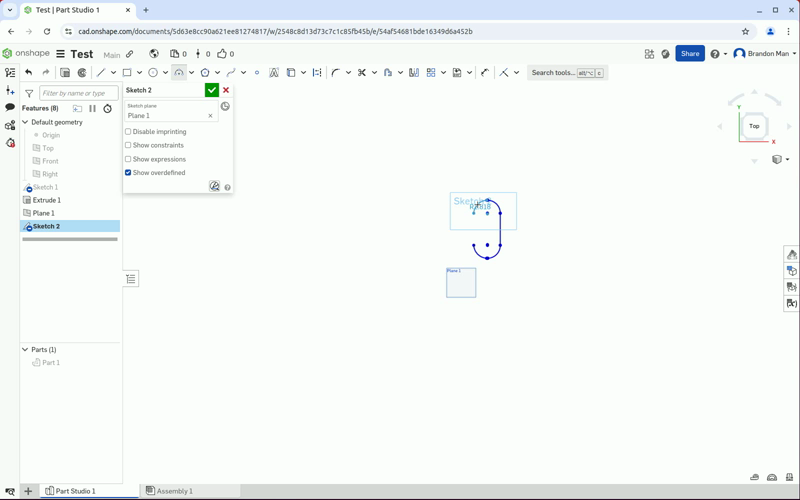
click(477, 204)
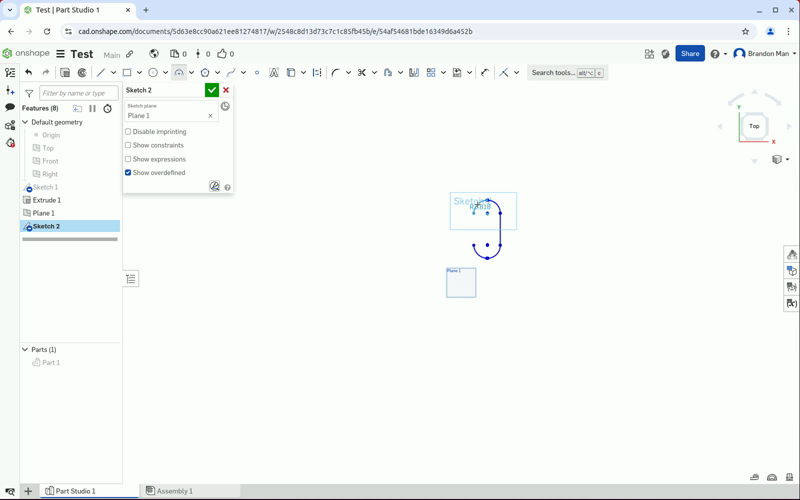
key_up(shift)
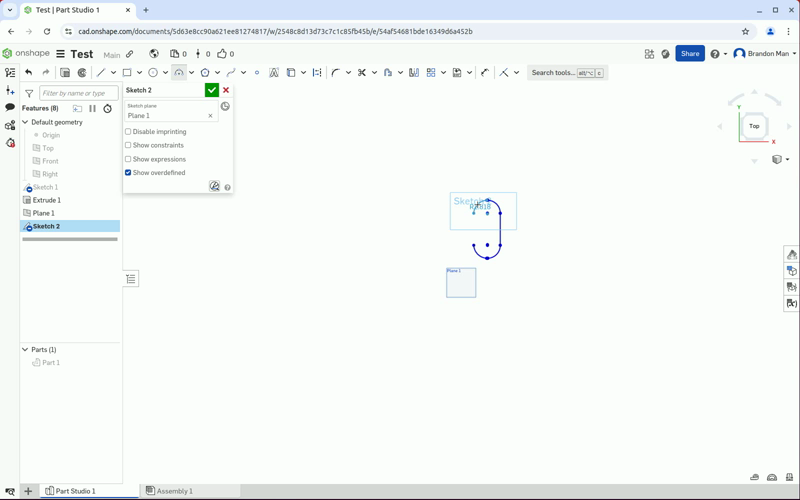
key(esc)
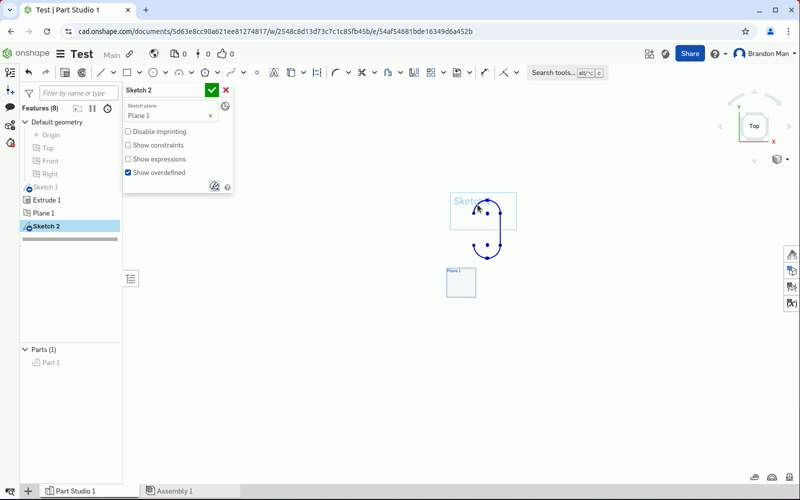
key(l)
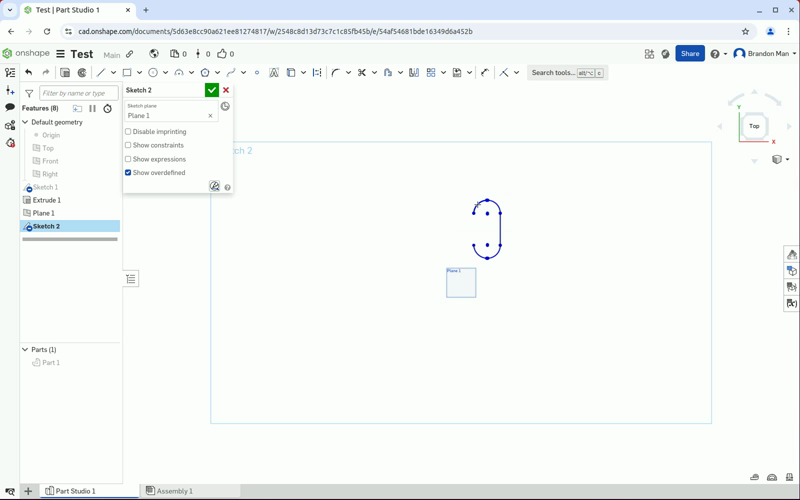
mouse_move(473, 213)
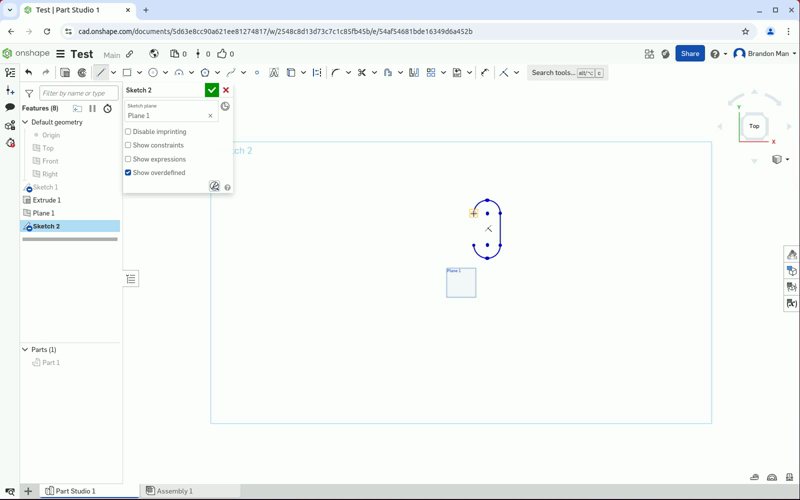
click(473, 213)
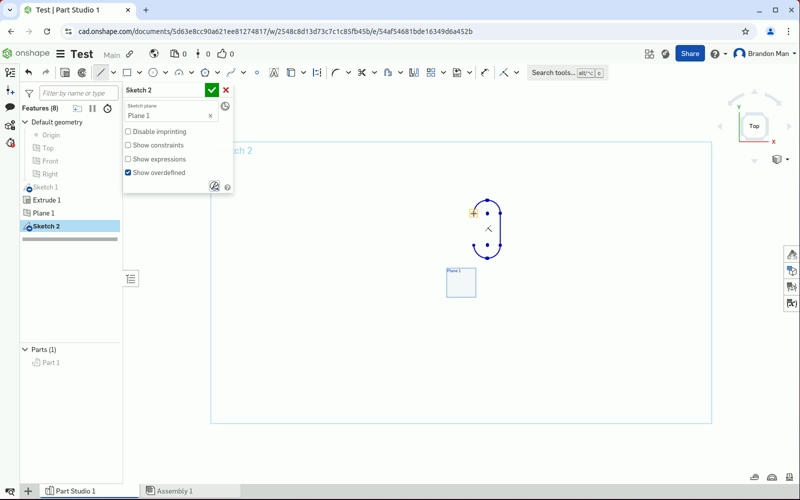
mouse_move(503, 213)
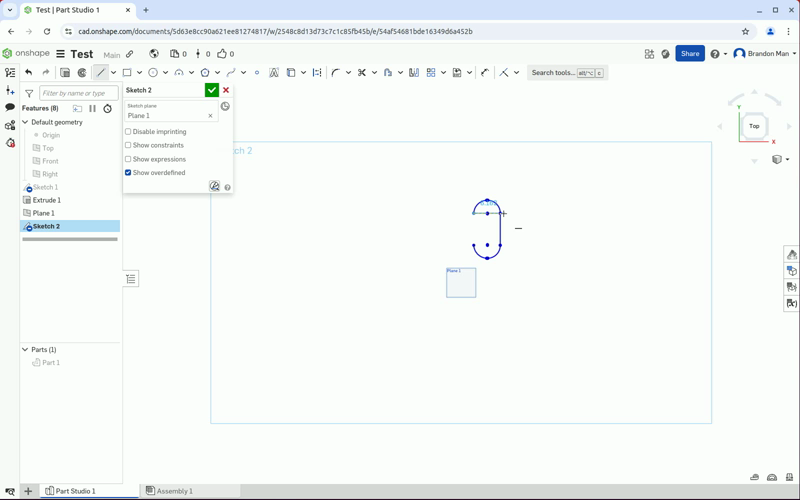
key_down(shift)
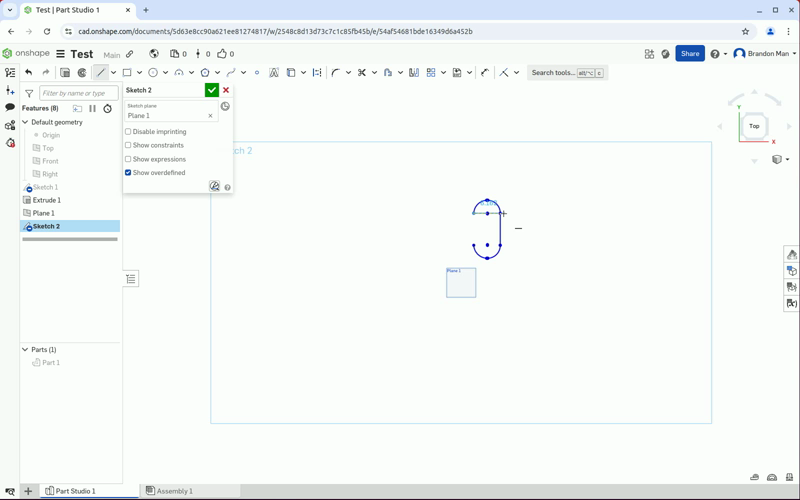
mouse_move(473, 245)
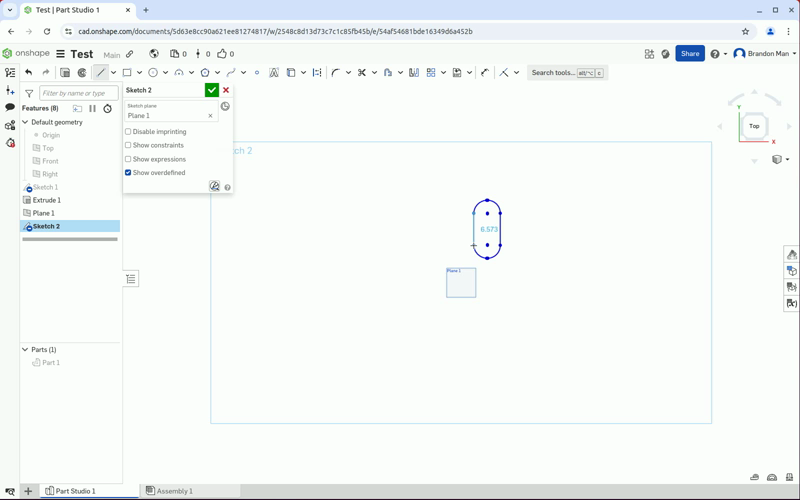
key_up(shift)
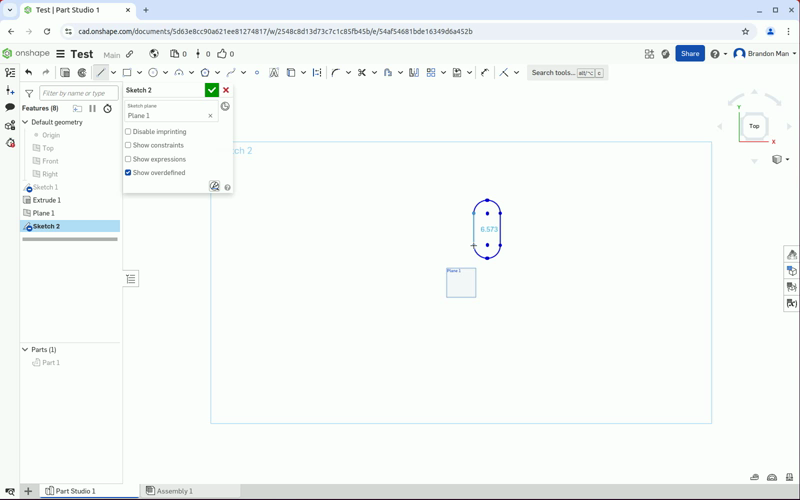
click(473, 245)
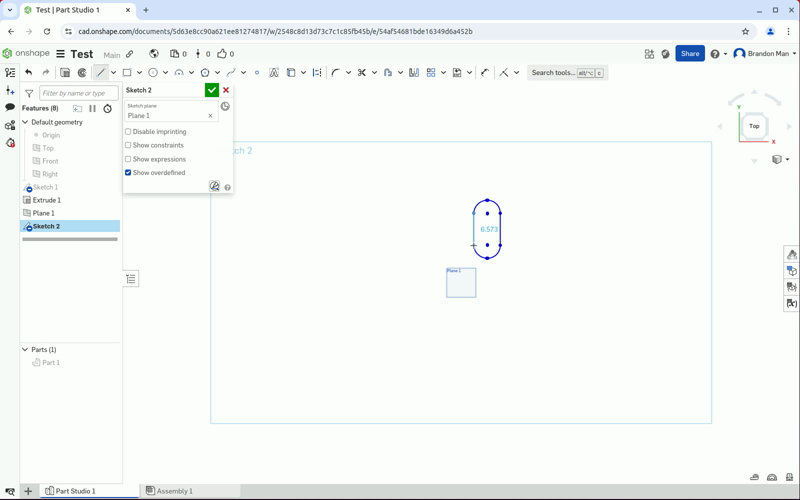
key(esc)
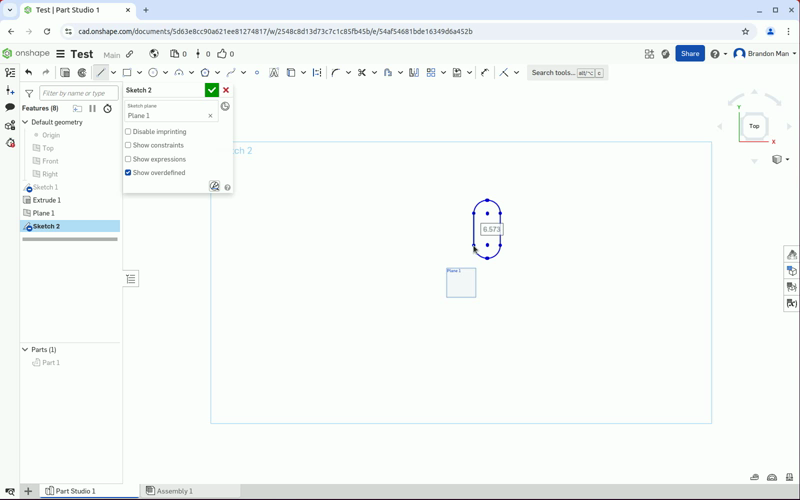
mouse_move(488, 228)
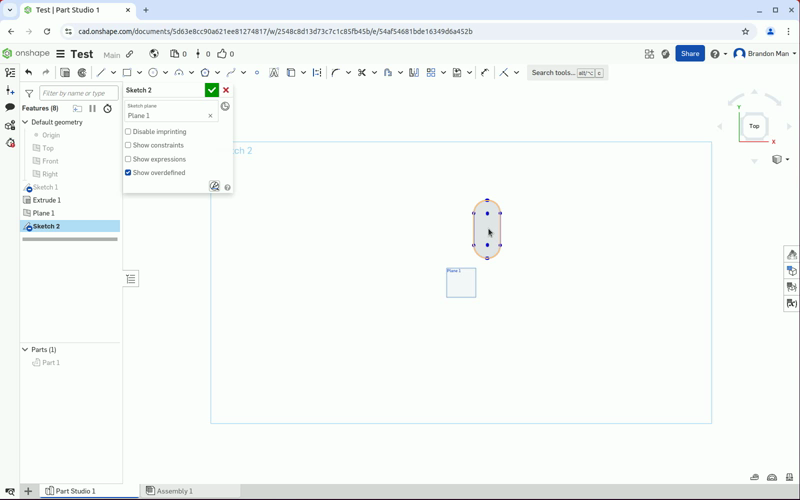
scroll(6)
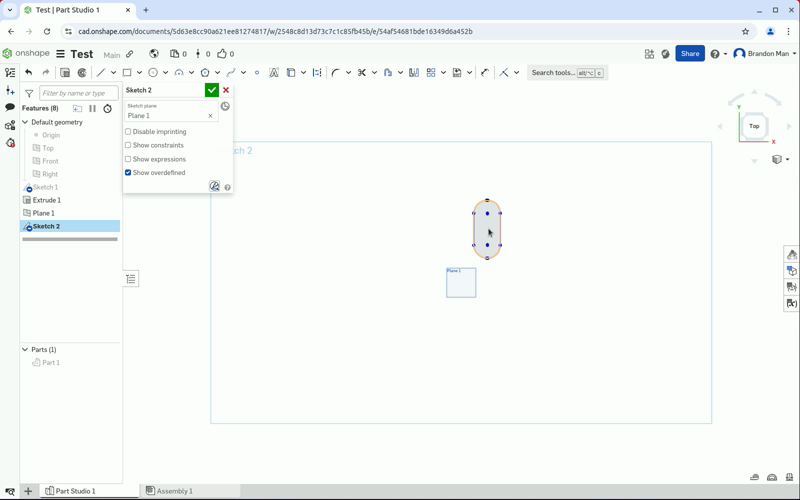
scroll(6)
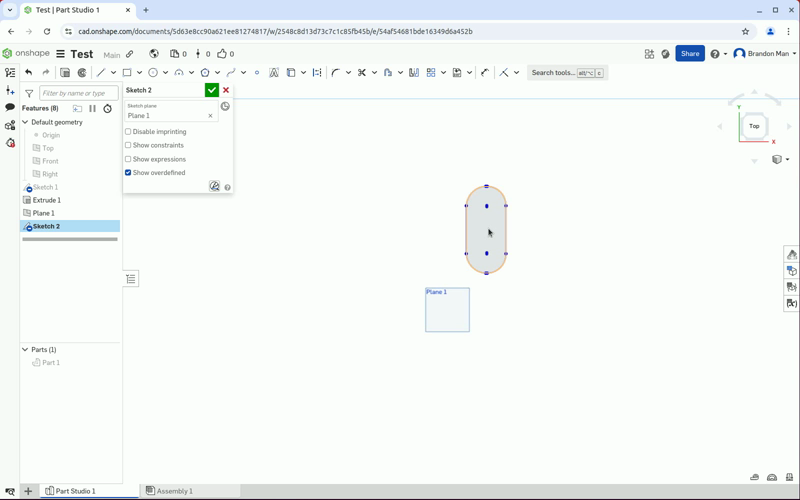
scroll(6)
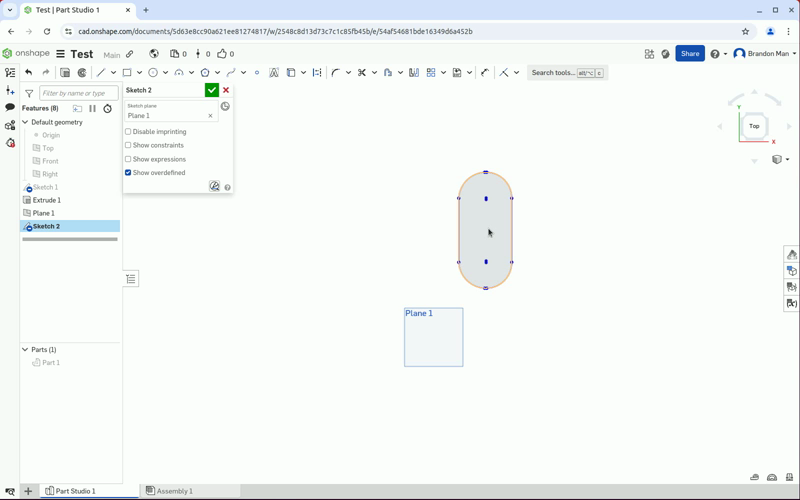
scroll(6)
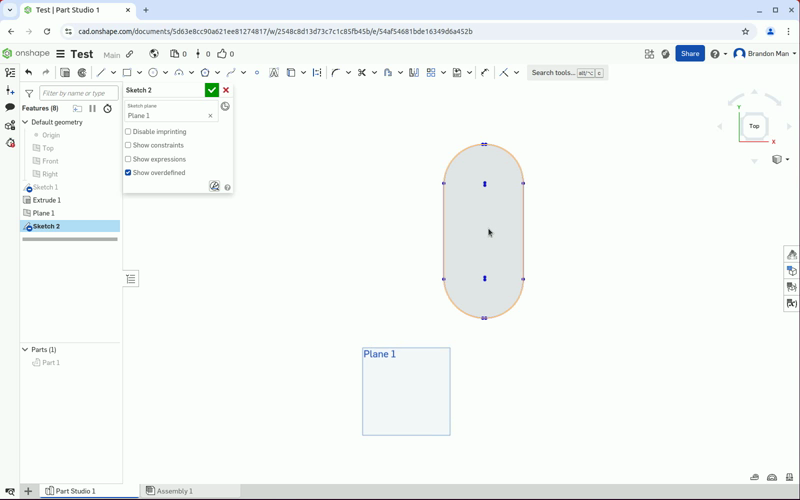
scroll(6)
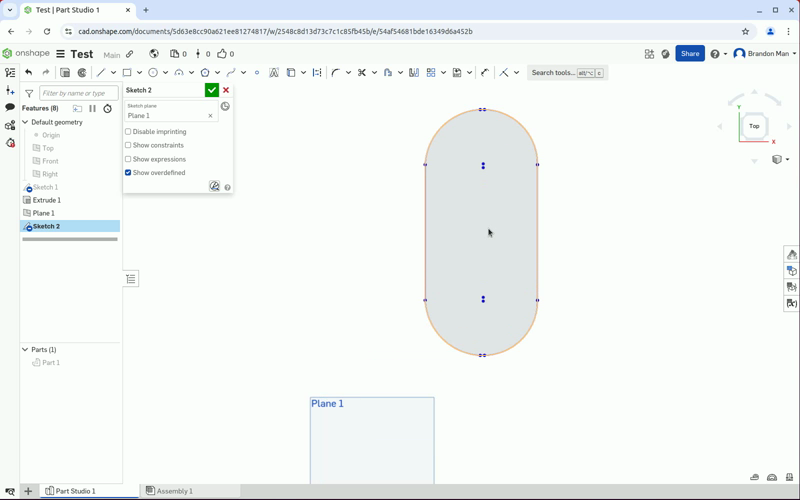
scroll(6)
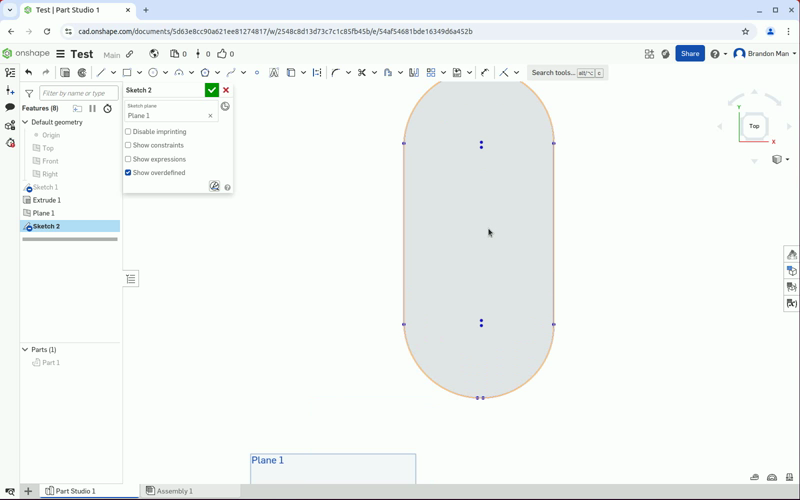
scroll(6)
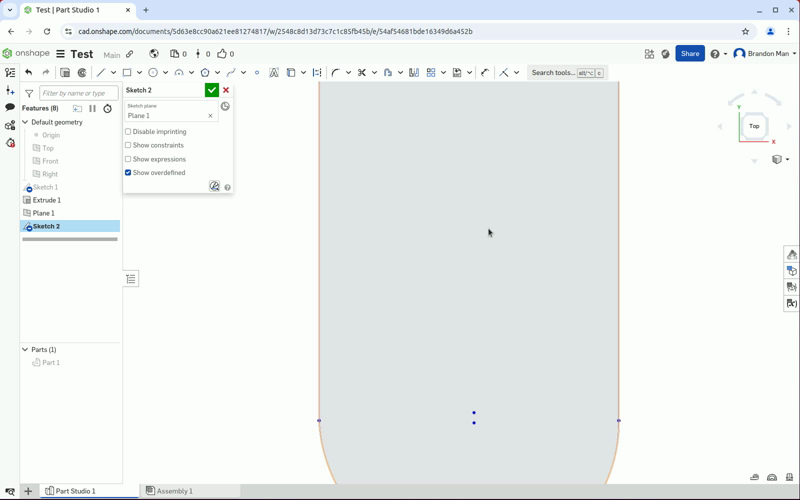
click(488, 228)
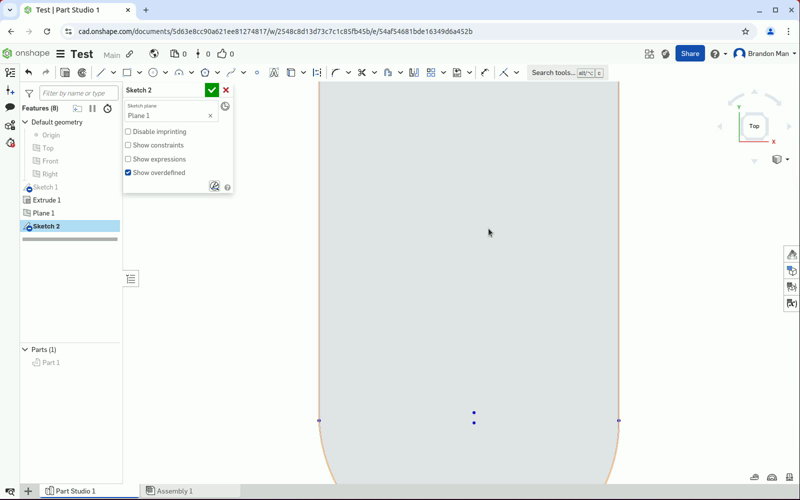
scroll(-6)
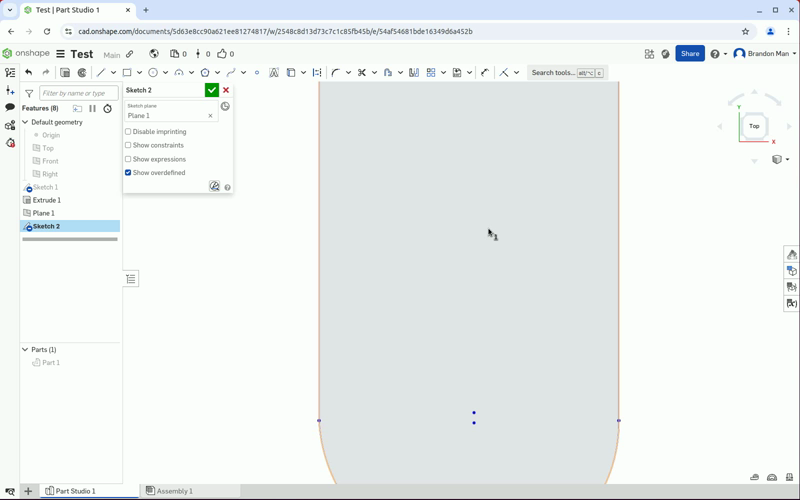
scroll(-6)
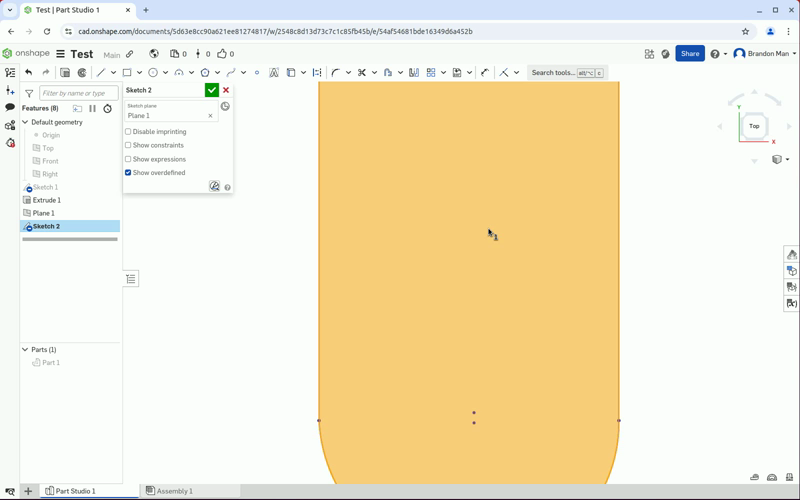
scroll(-6)
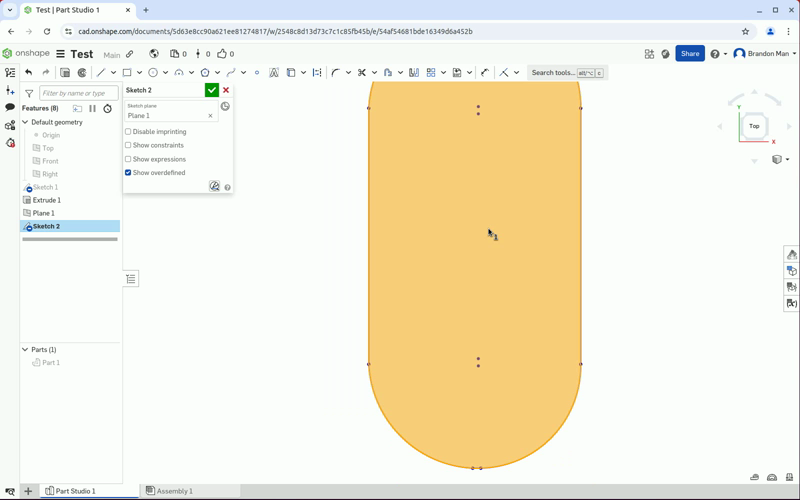
scroll(-6)
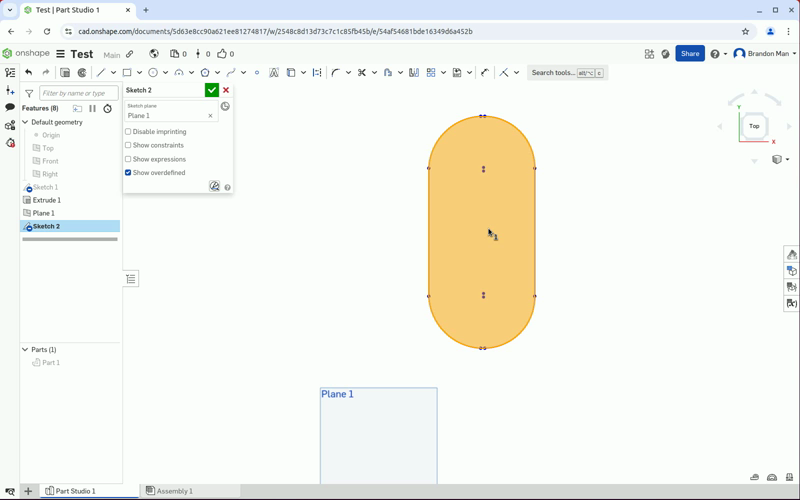
scroll(-6)
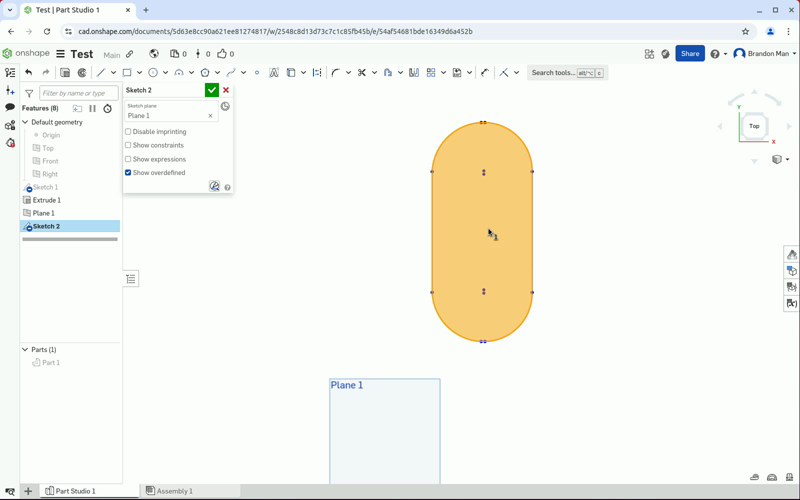
scroll(-6)
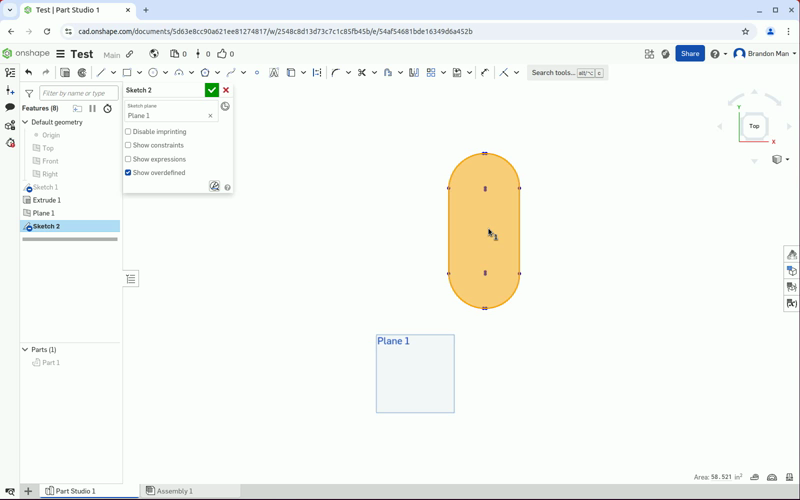
scroll(-6)
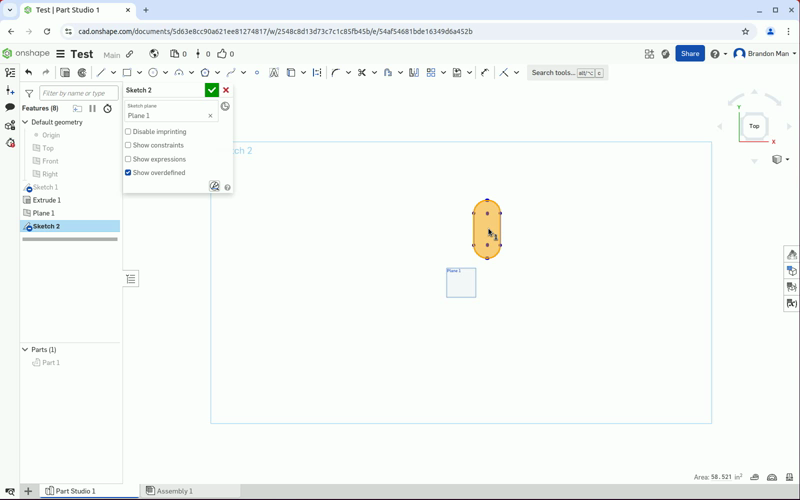
mouse_move(73, 352)
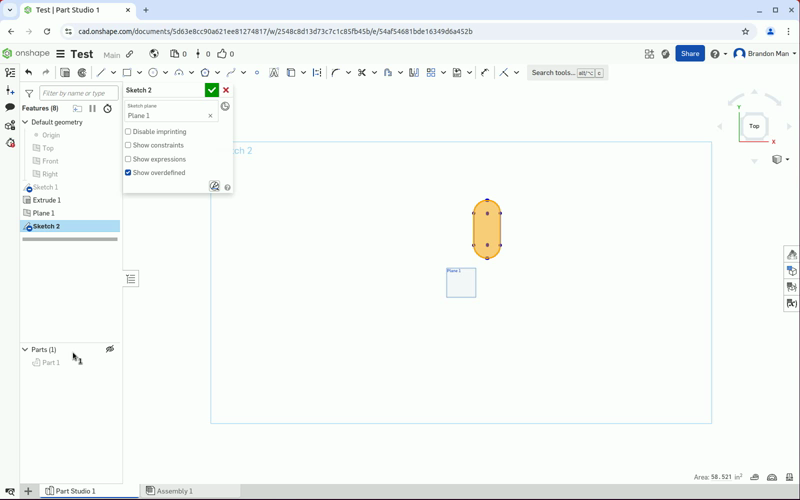
key(shift+y)
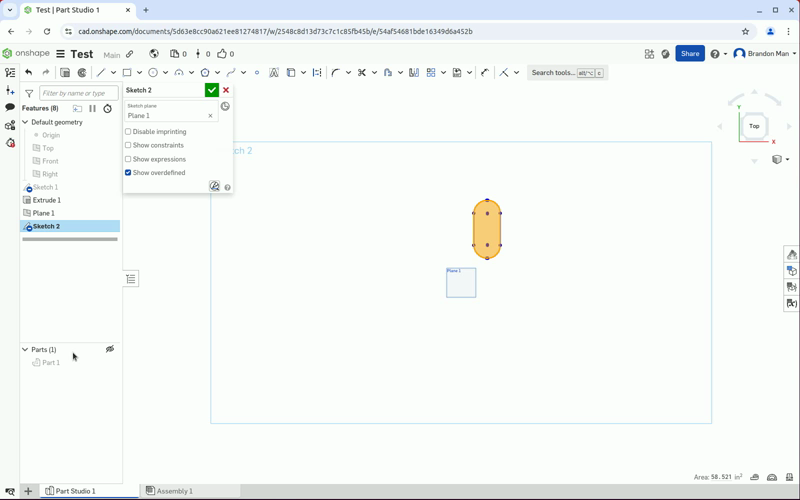
key(shift+e)
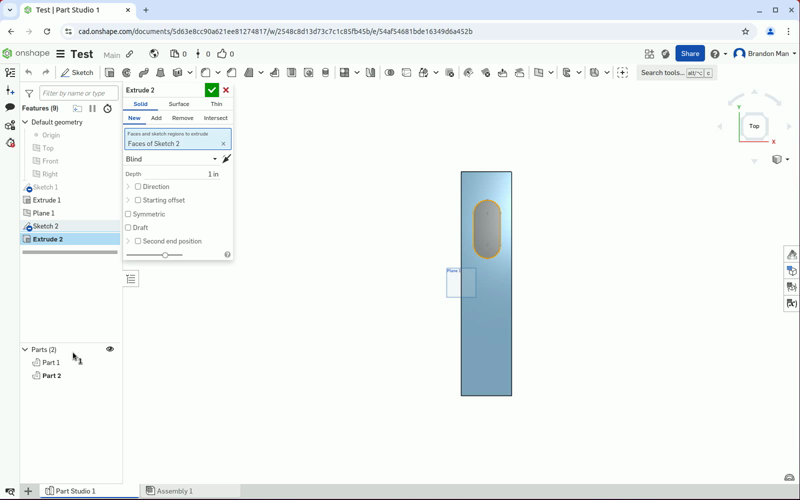
mouse_move(143, 106)
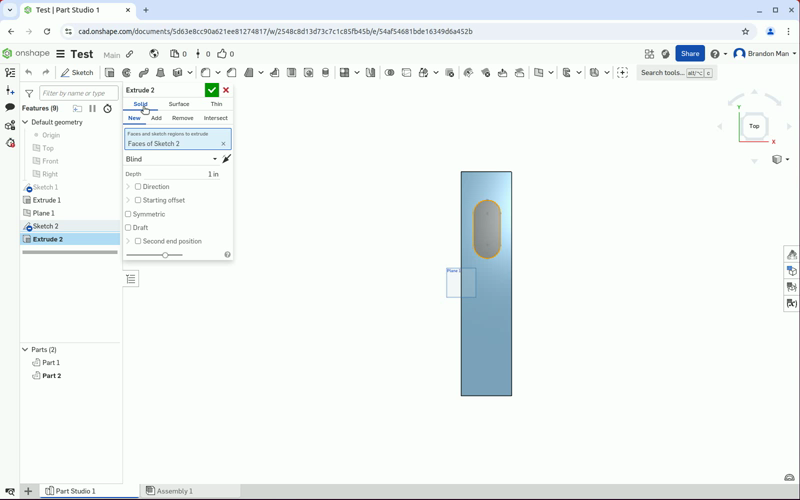
click(143, 106)
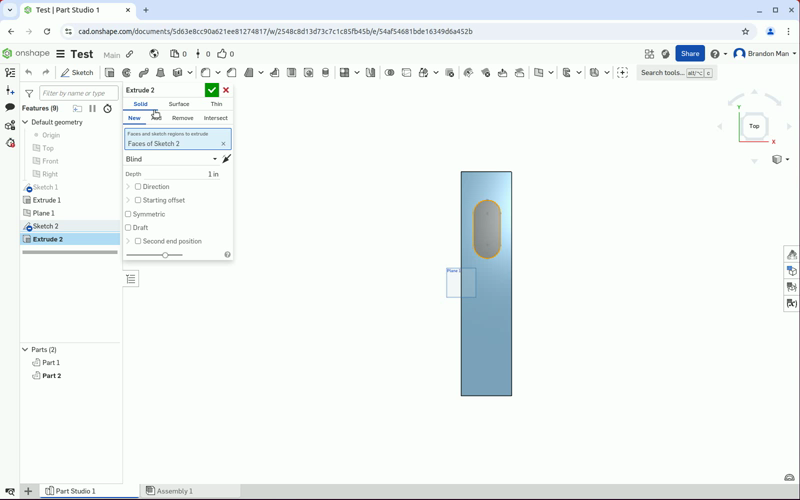
mouse_move(186, 120)
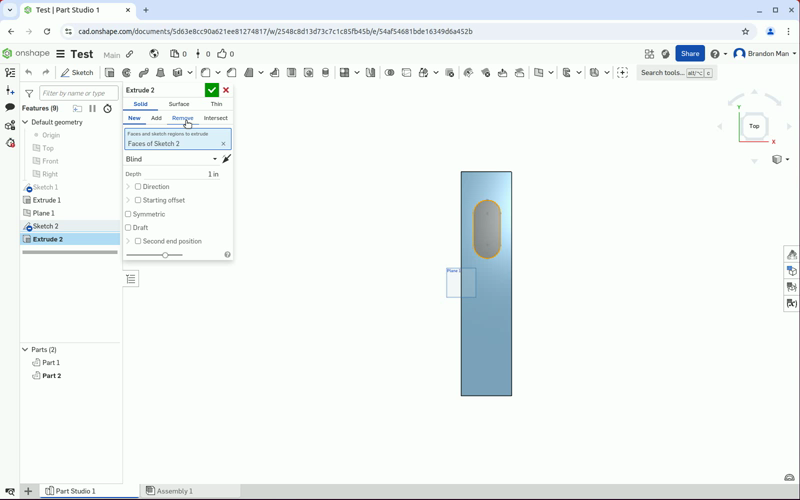
click(186, 120)
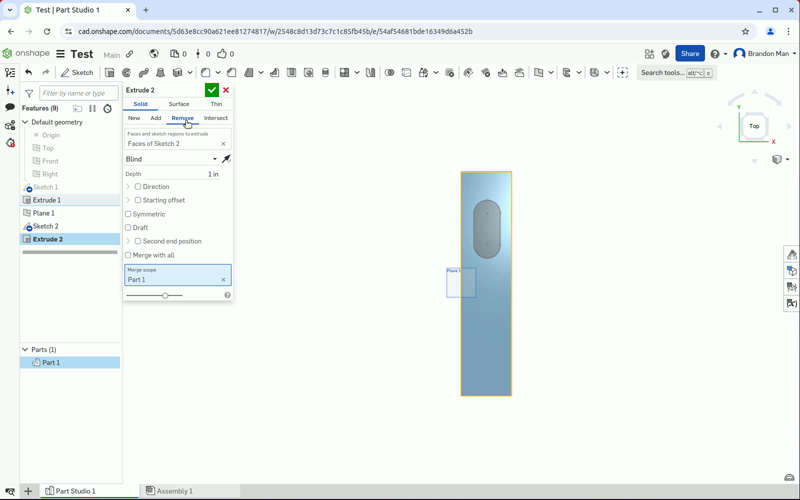
key(tab, 4)
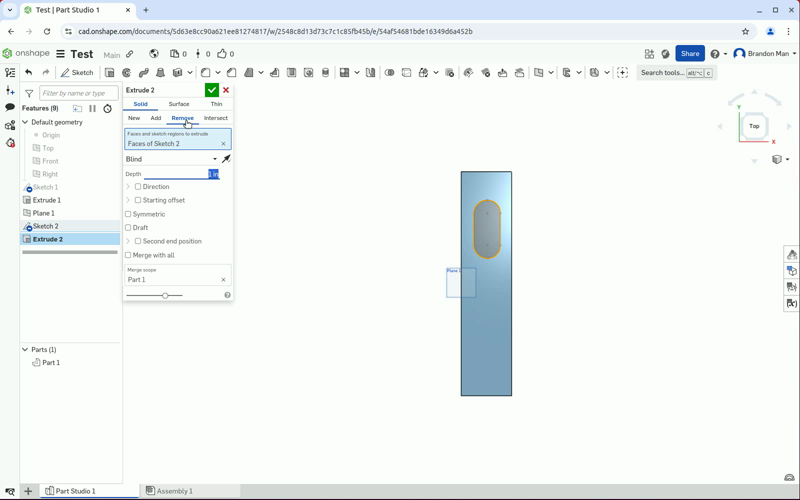
text(10.351)
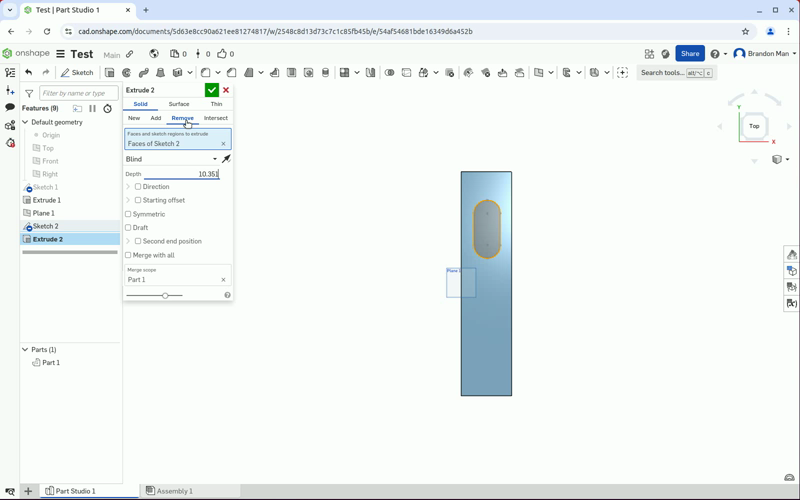
key(tab, 6)
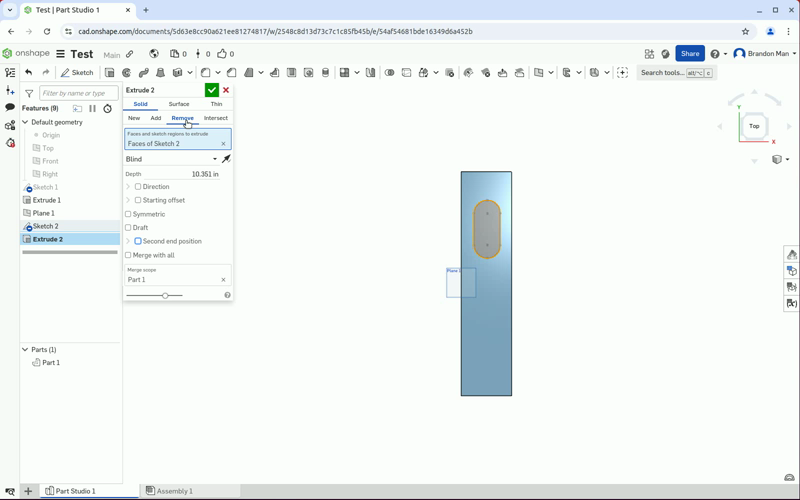
key(space)
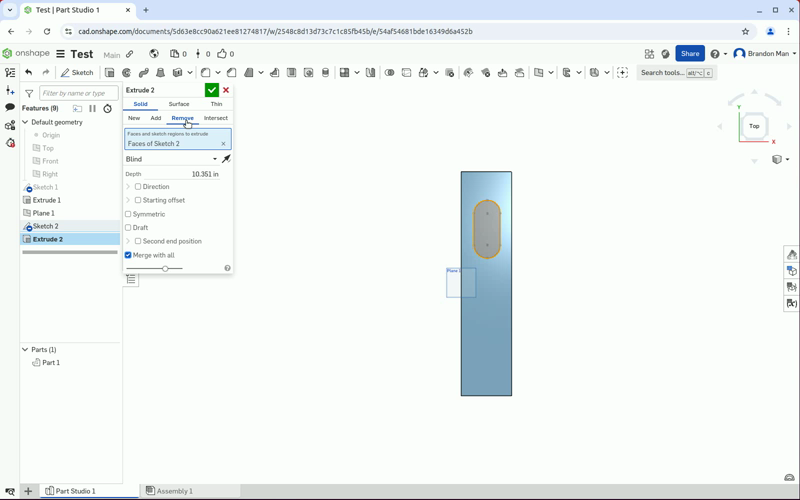
key(enter)
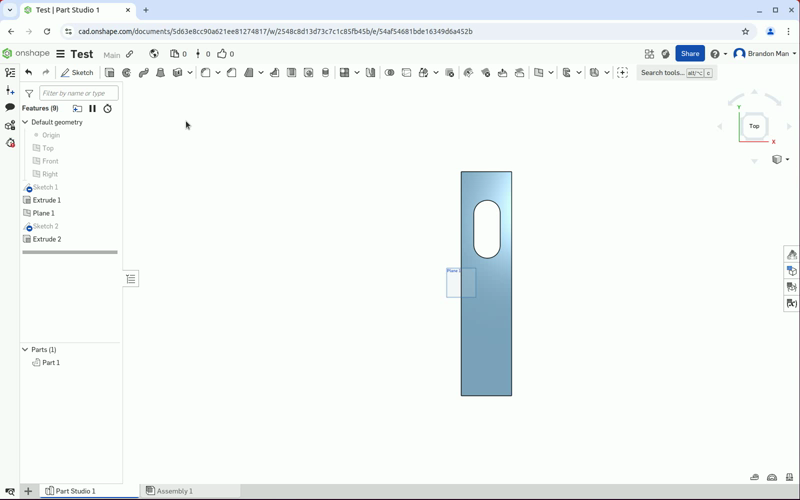
key(shift+h)
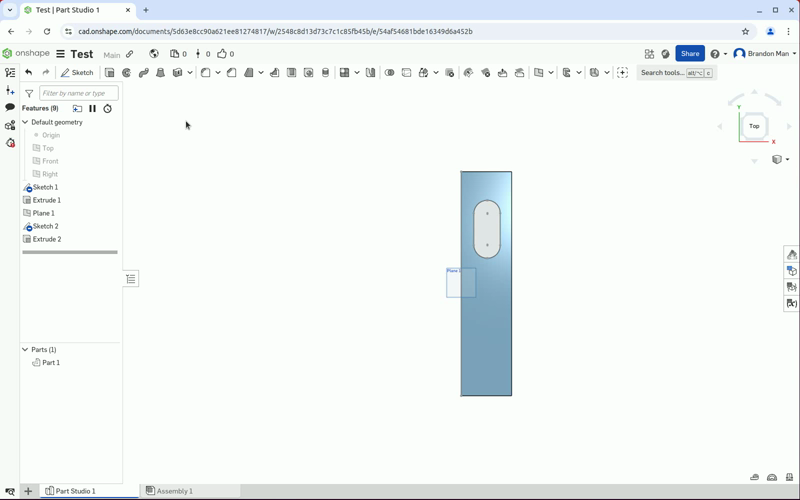
key(shift+h)
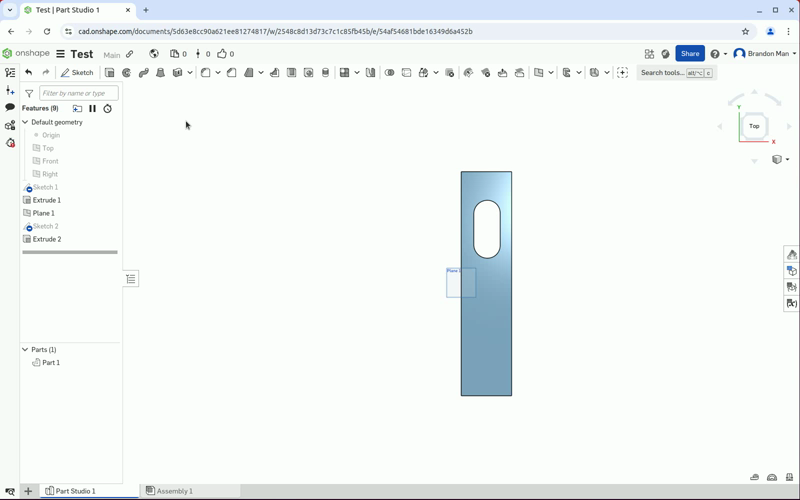
mouse_move(73, 189)
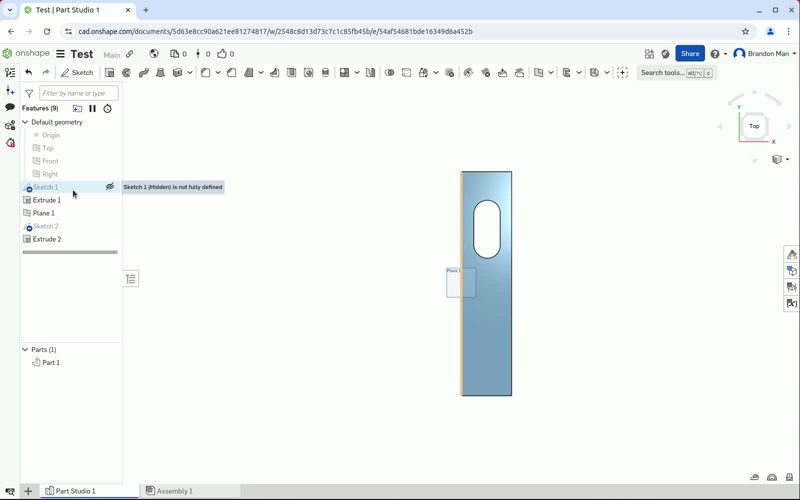
click(73, 189)
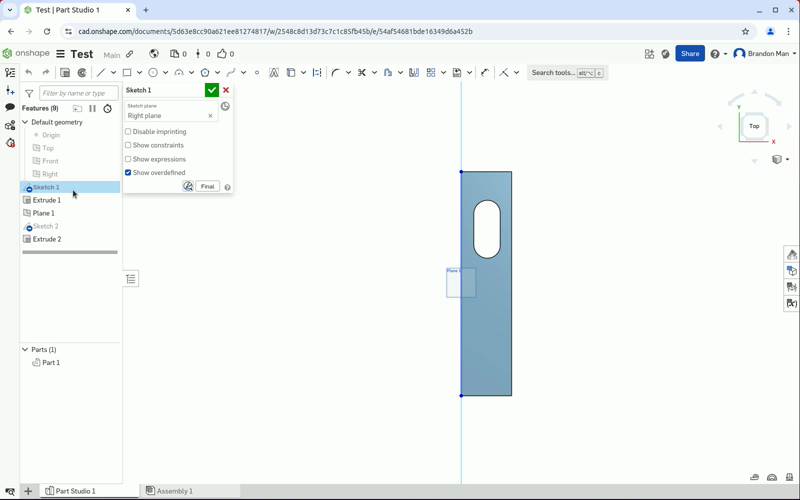
mouse_move(229, 92)
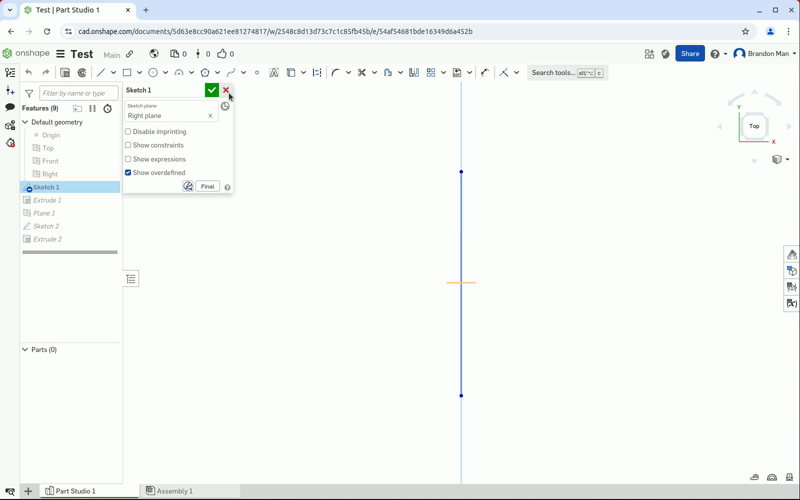
click(229, 92)
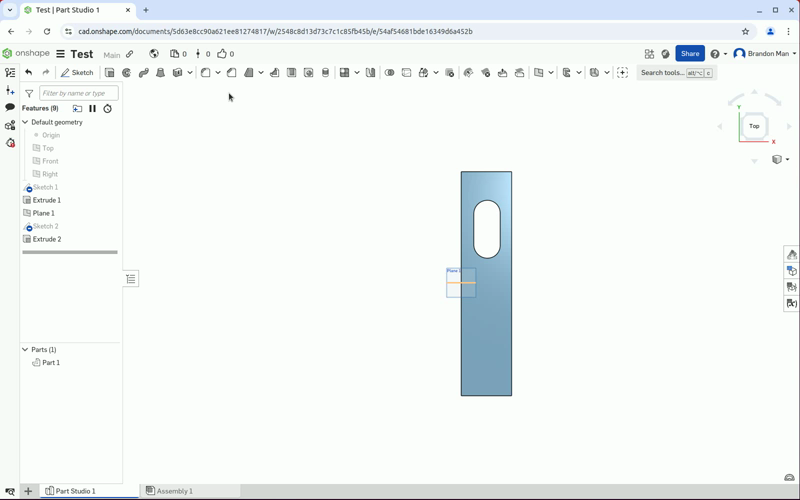
mouse_move(73, 352)
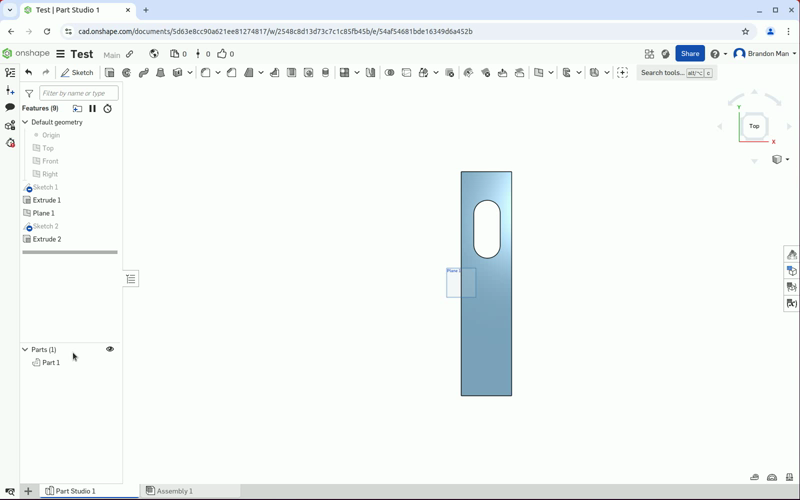
key(y)
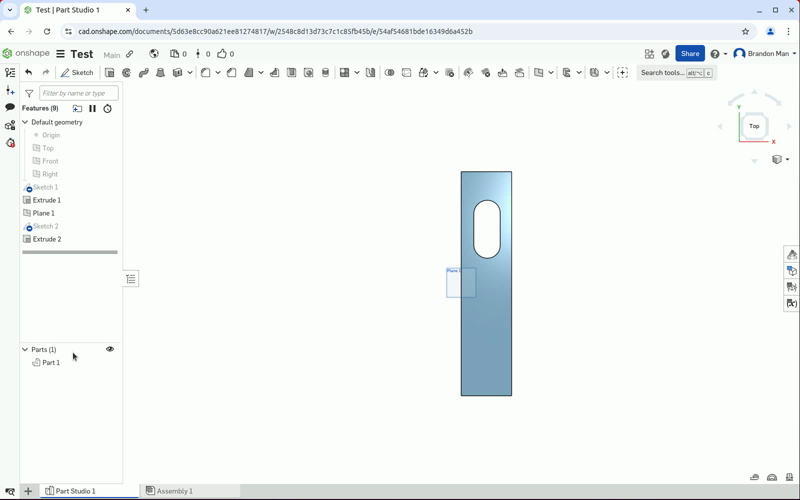
key(shift+p)
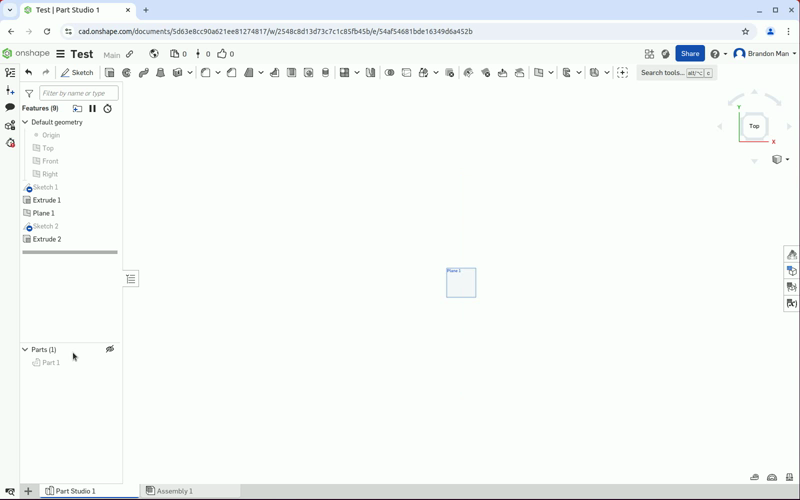
key(space)
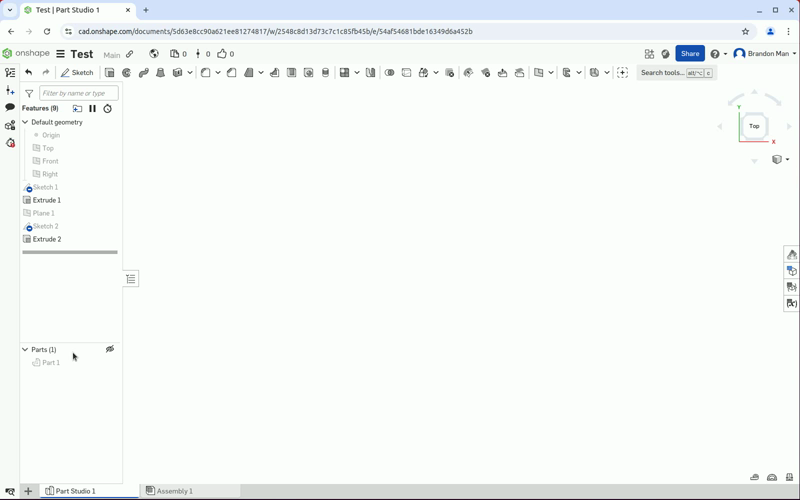
key_down(shift)
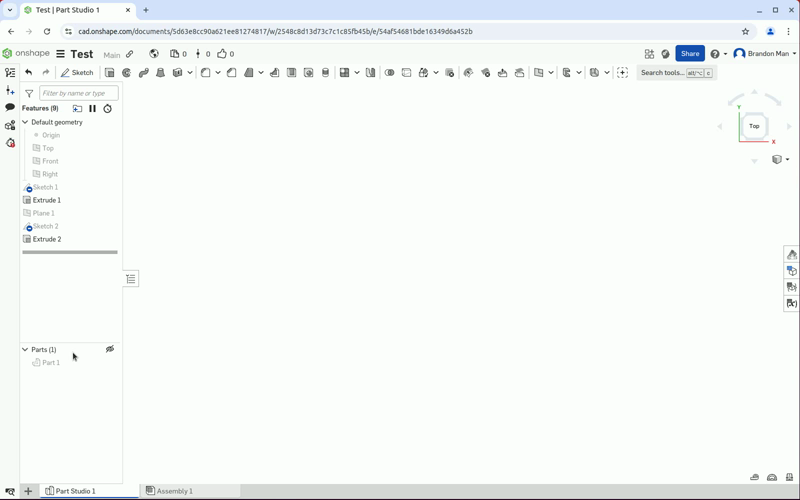
key(up)
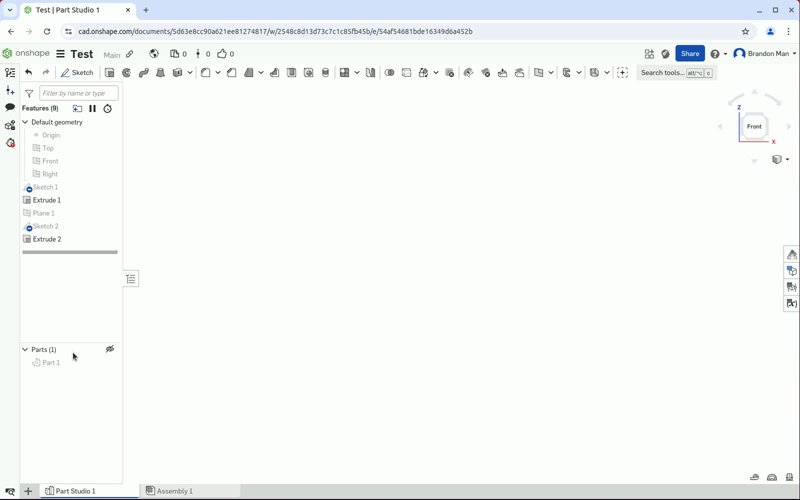
key_up(shift)
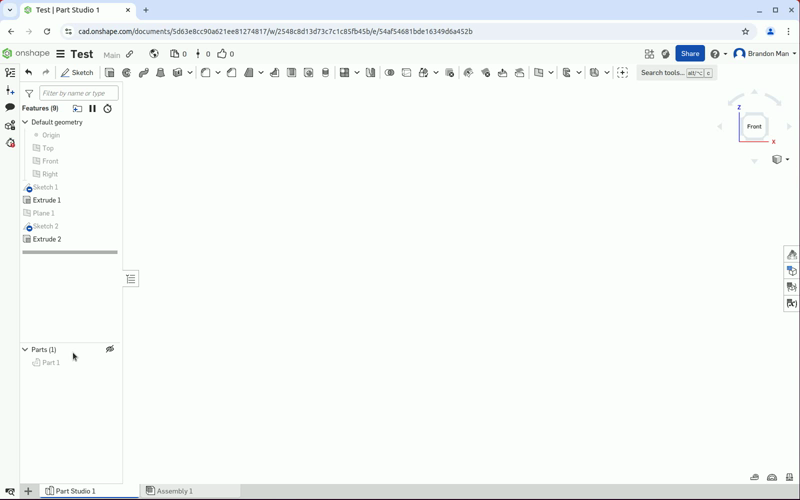
key(space)
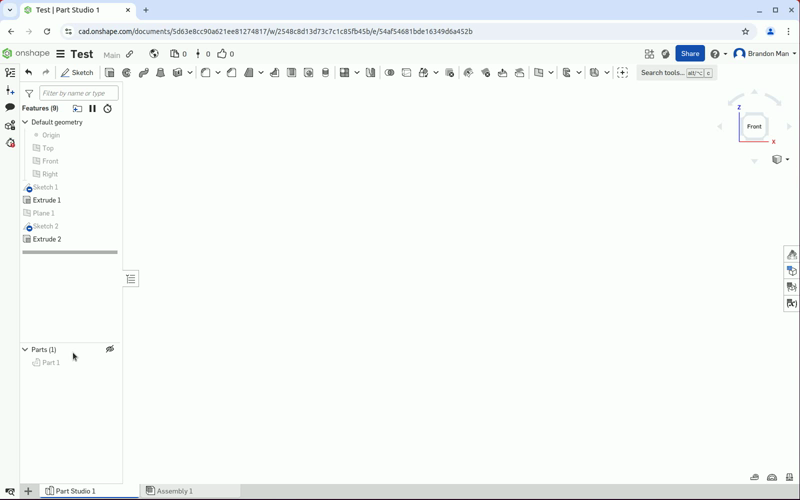
key_down(shift)
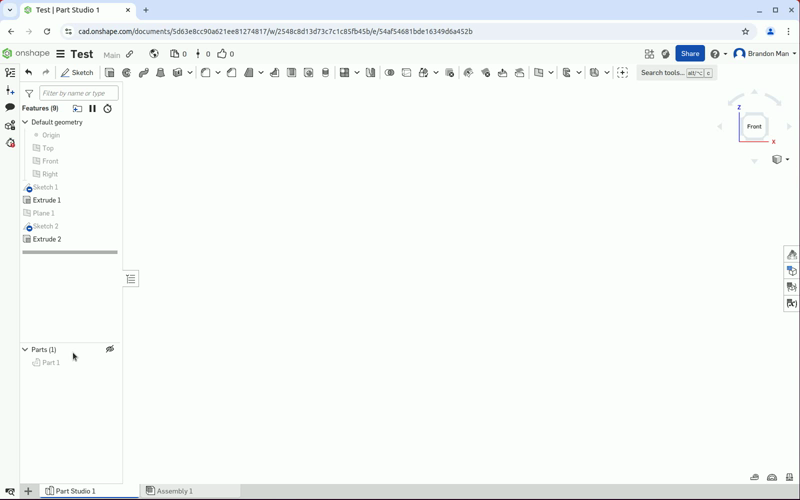
key(left)
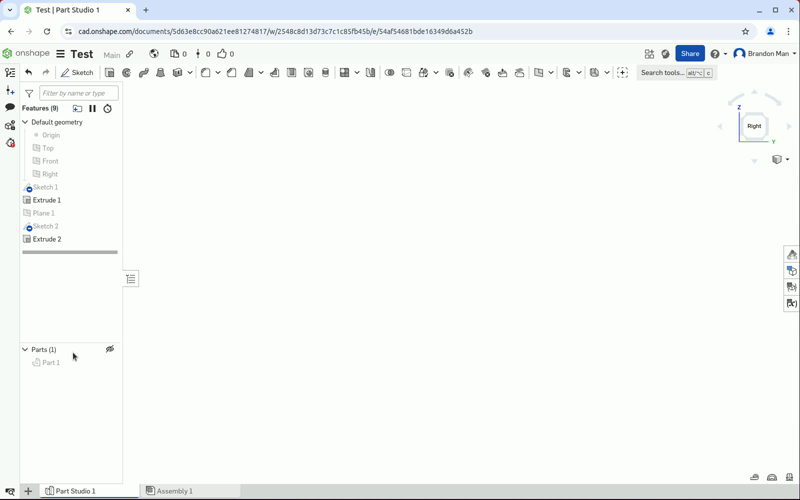
key_up(shift)
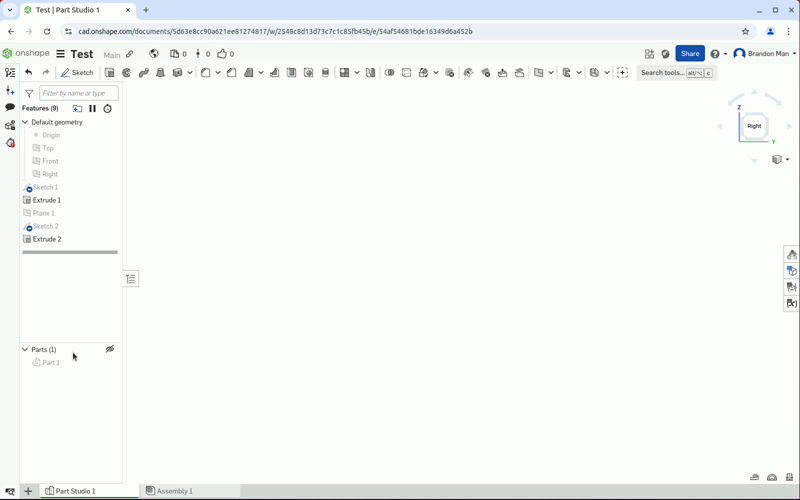
mouse_move(73, 352)
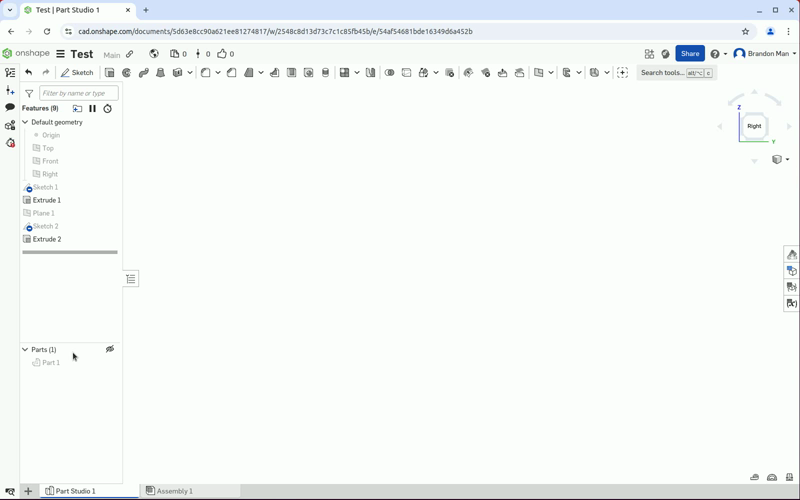
key(shift+y)
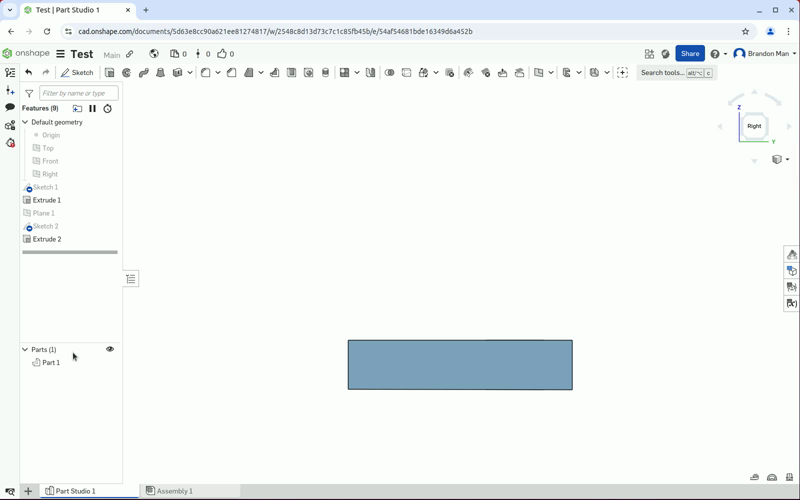
mouse_move(541, 75)
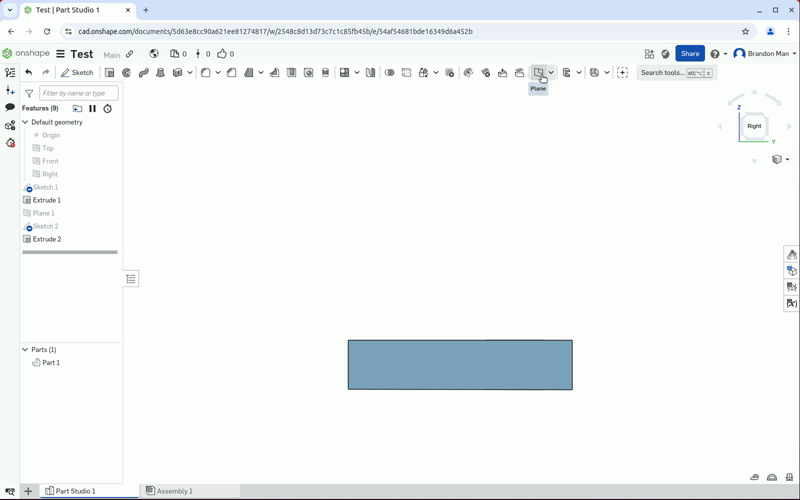
click(541, 75)
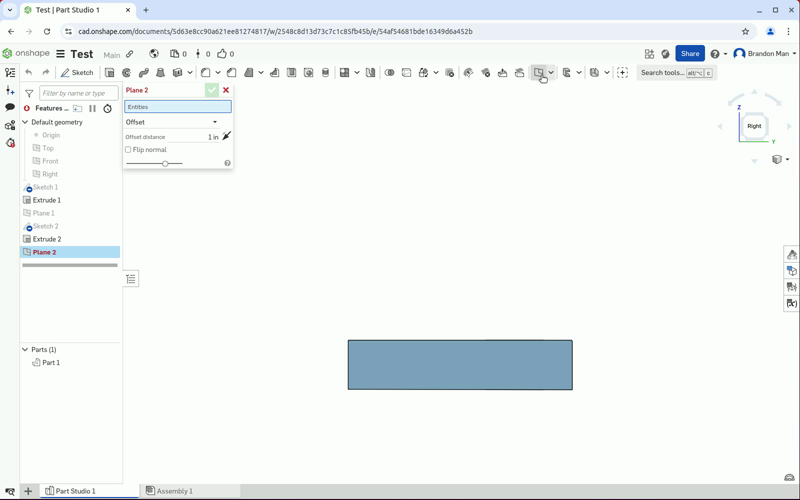
mouse_move(73, 176)
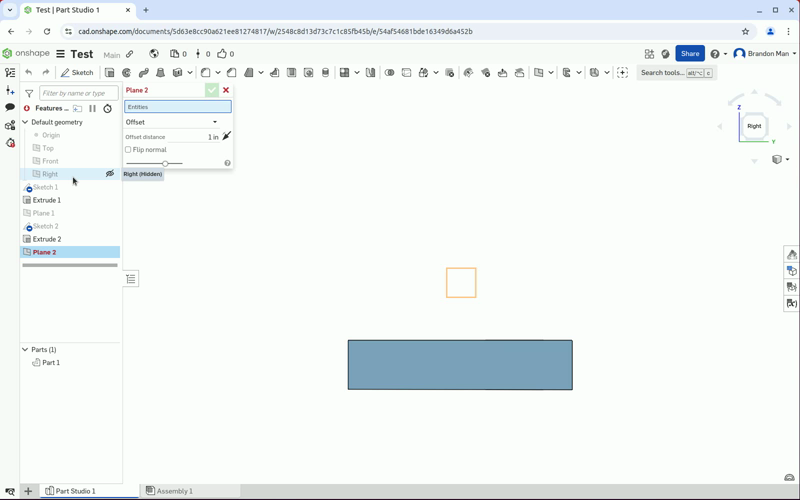
click(73, 176)
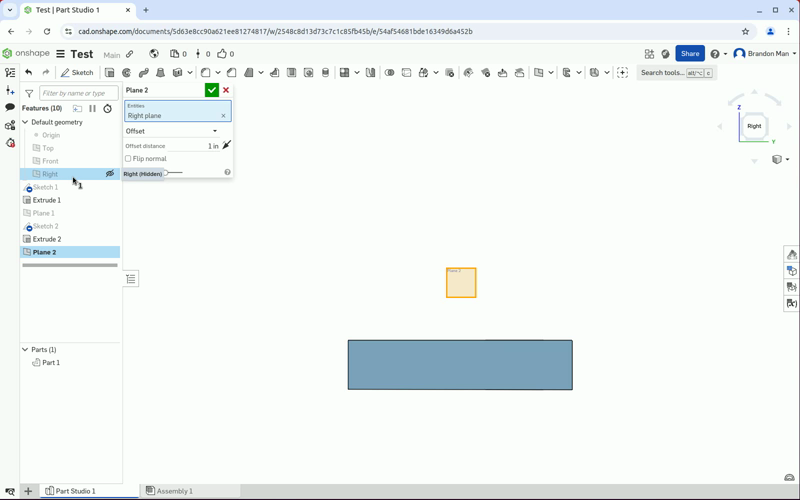
key(tab, 2)
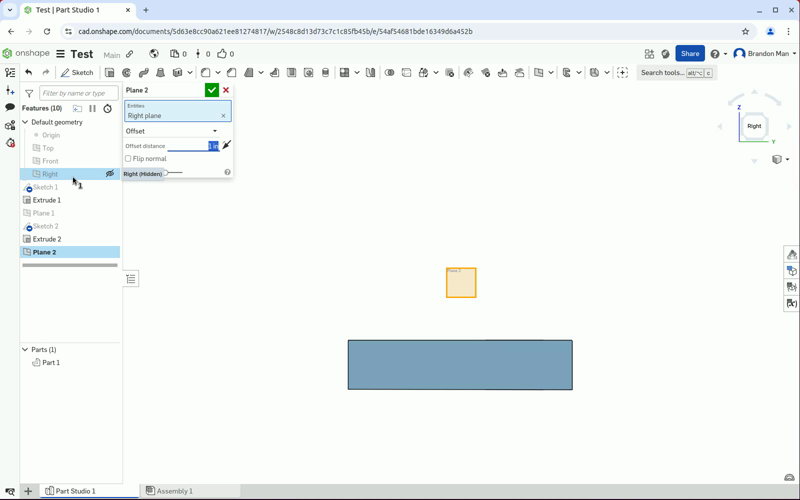
text(10.352)
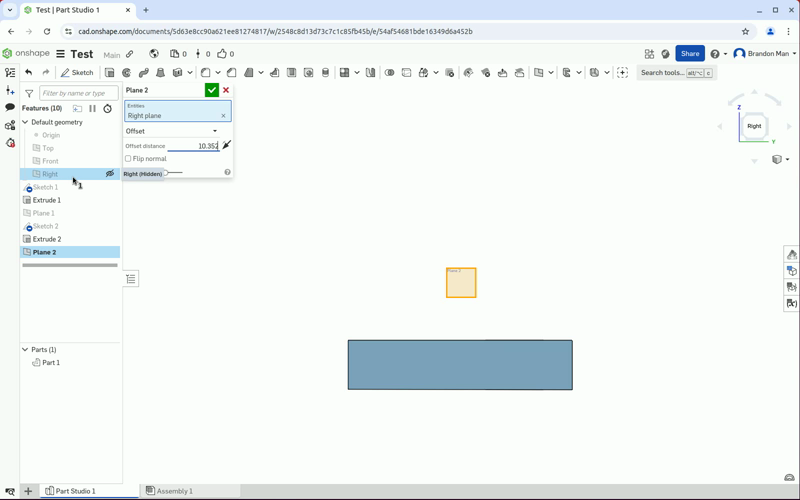
key(enter, 2)
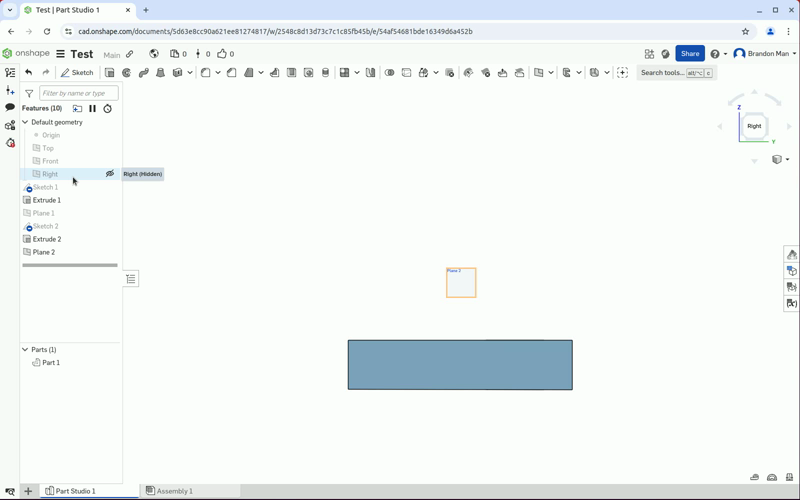
key(shift+s)
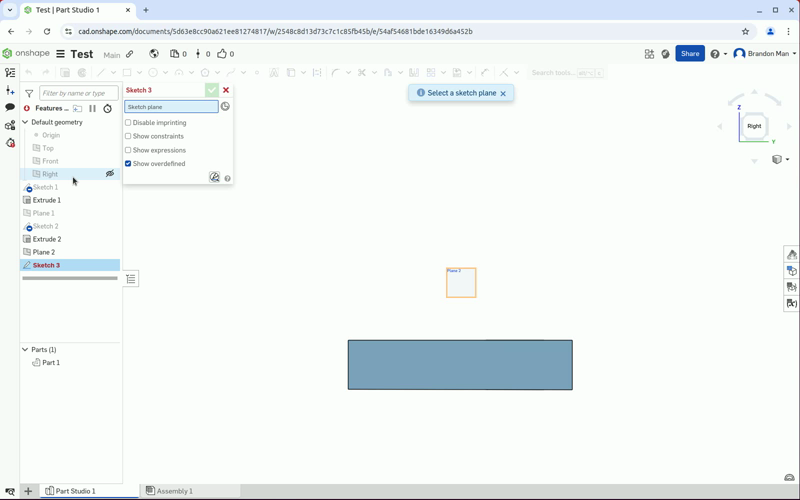
mouse_move(73, 254)
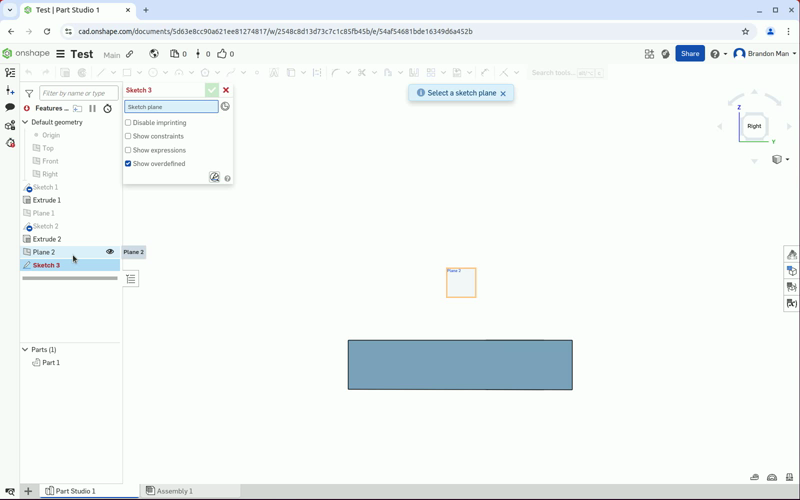
click(73, 254)
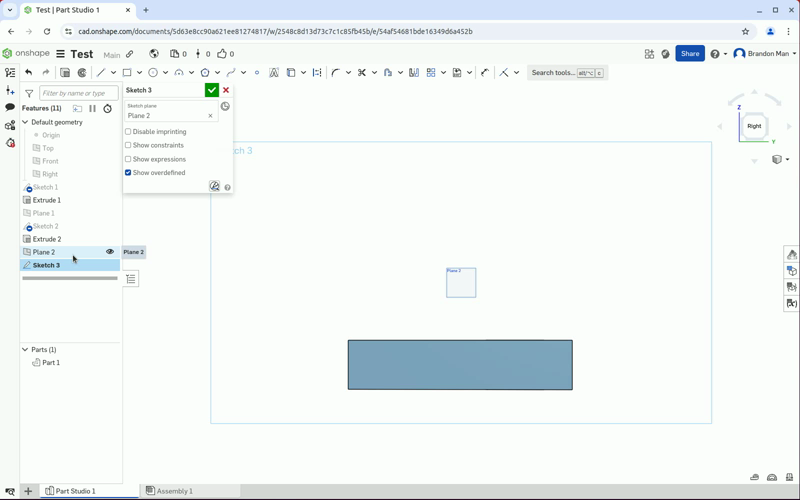
mouse_move(73, 352)
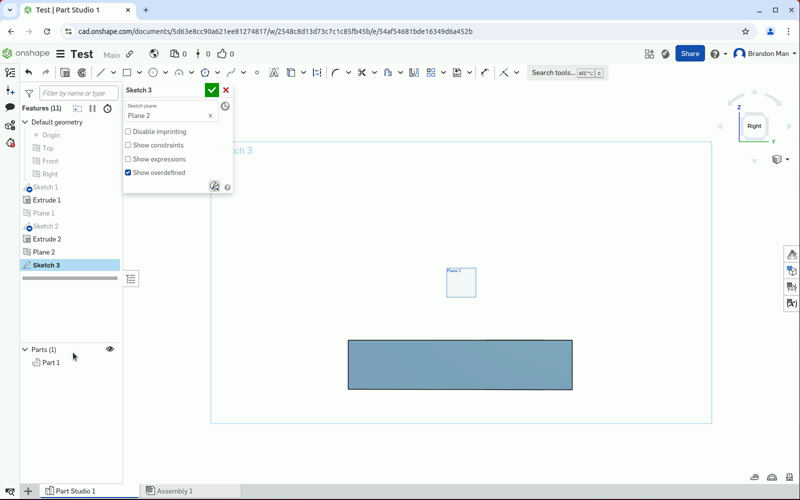
key(y)
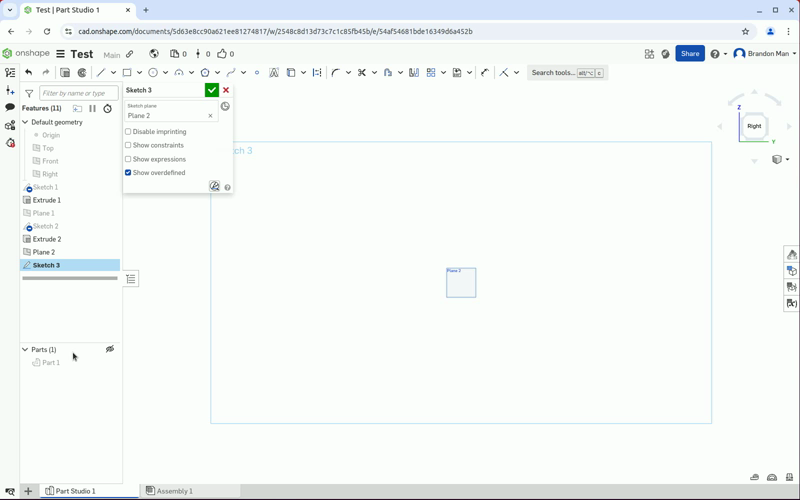
key(l)
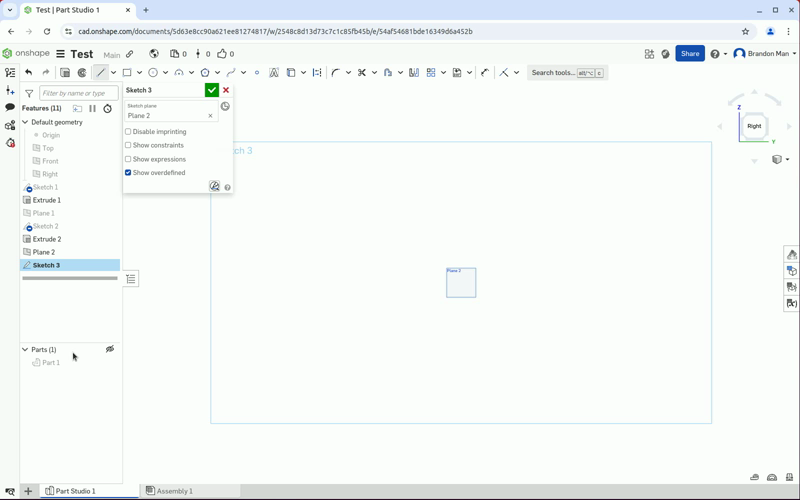
key_down(shift)
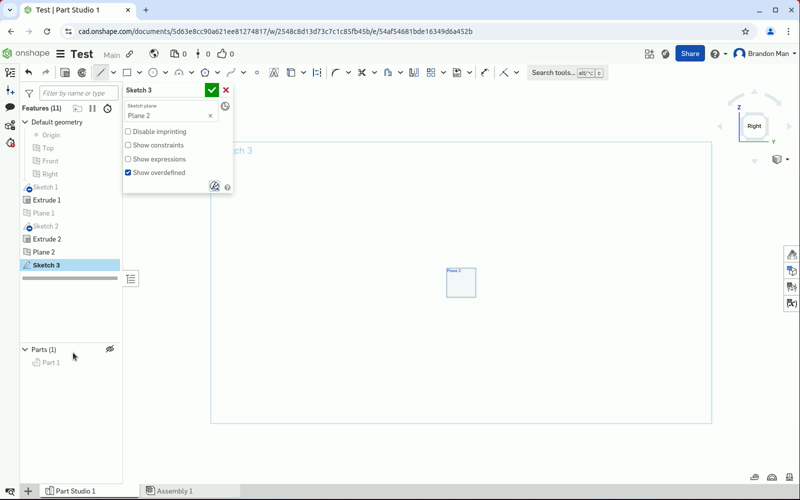
mouse_move(471, 340)
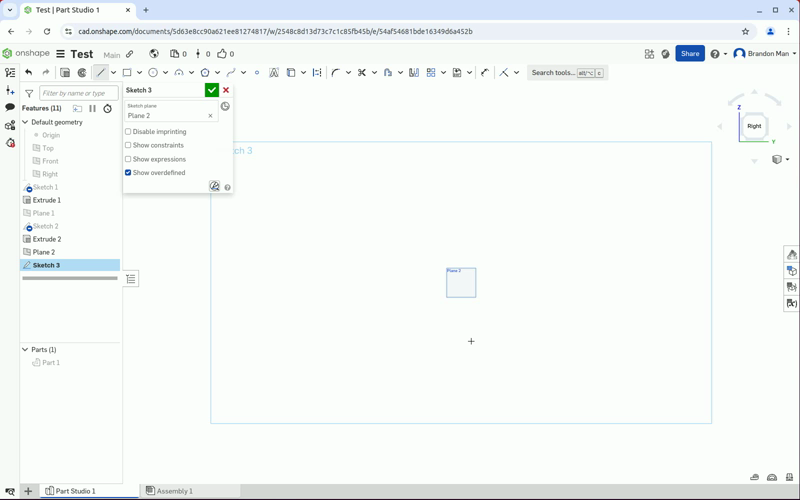
click(471, 340)
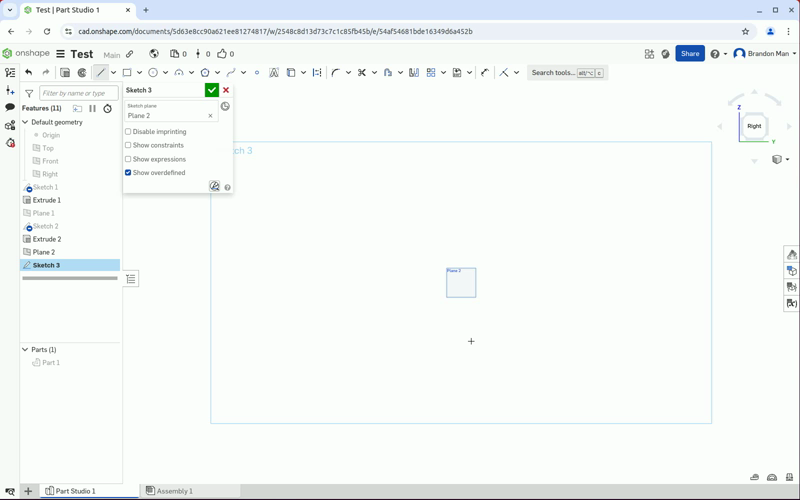
key_up(shift)
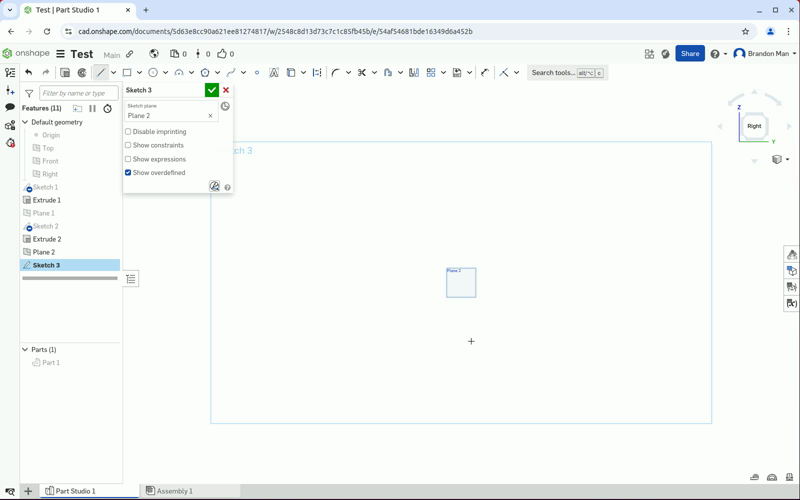
key_down(shift)
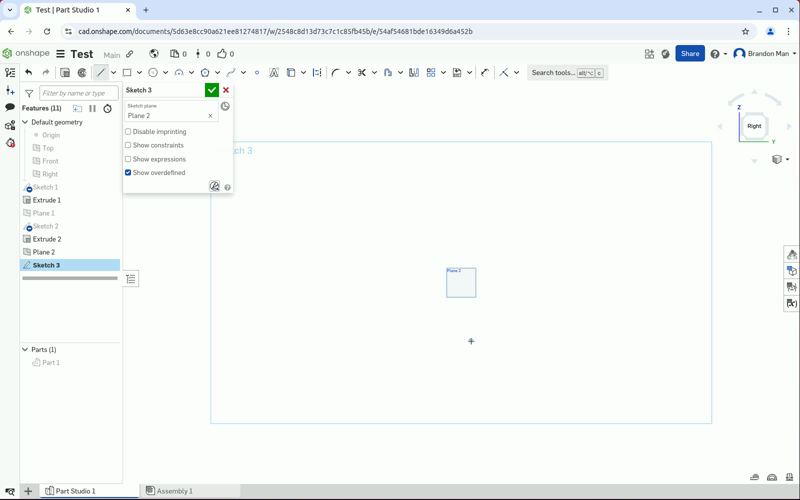
mouse_move(573, 340)
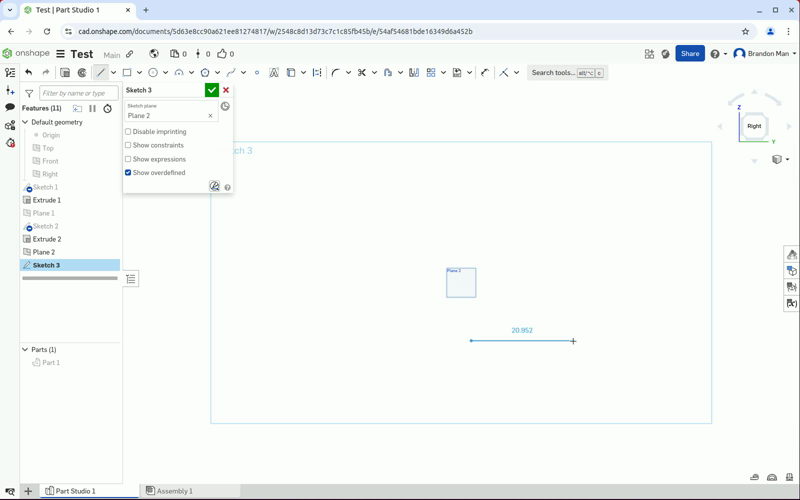
click(573, 340)
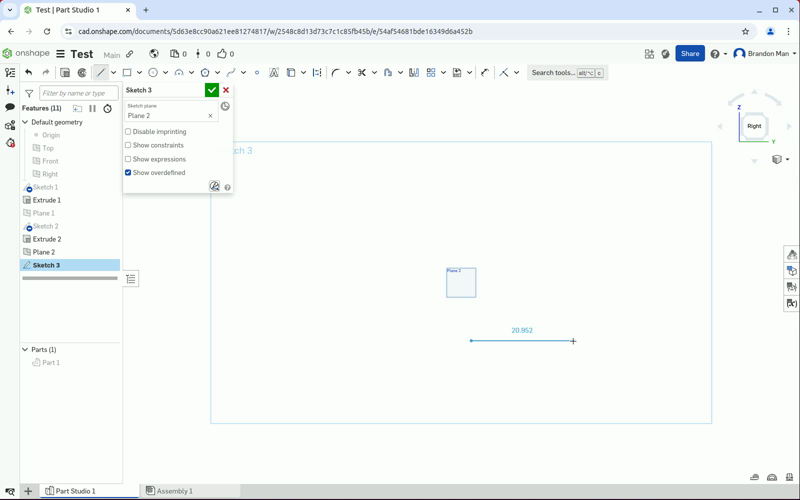
key_up(shift)
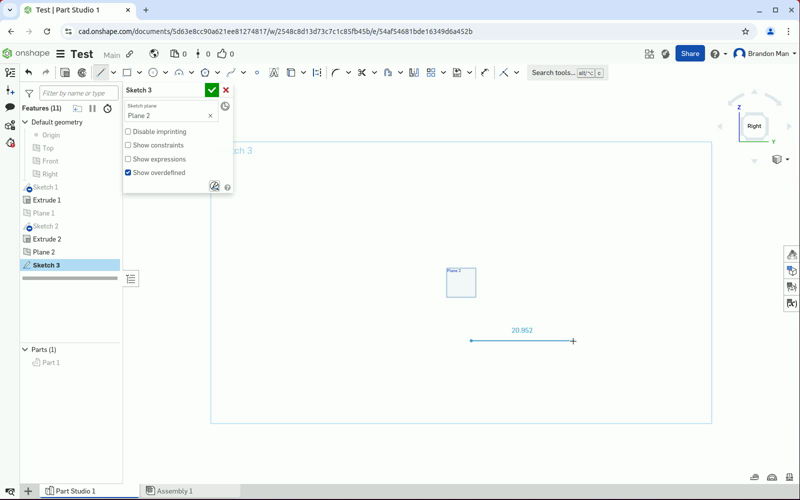
key_down(shift)
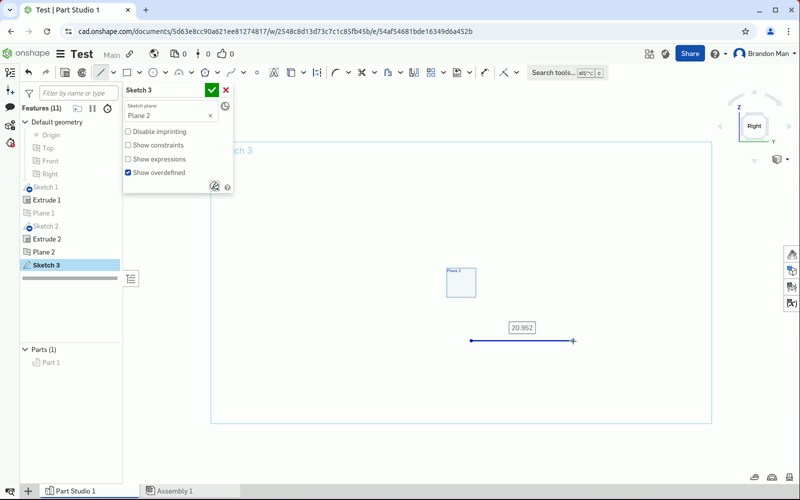
mouse_move(589, 340)
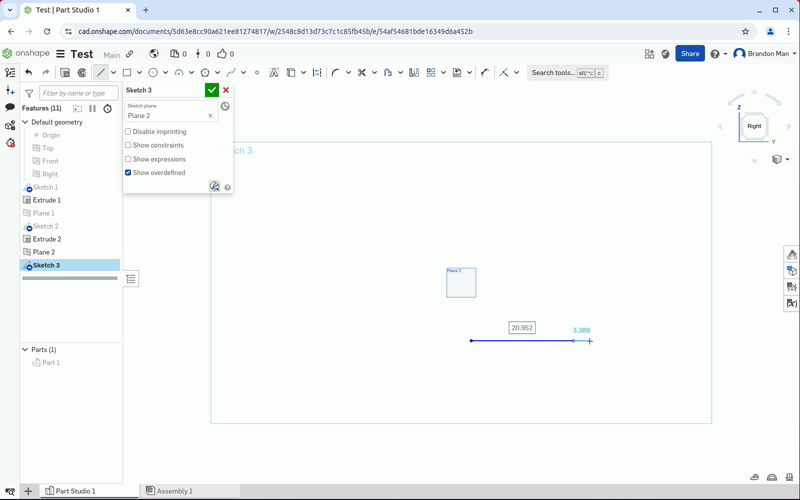
mouse_move(573, 373)
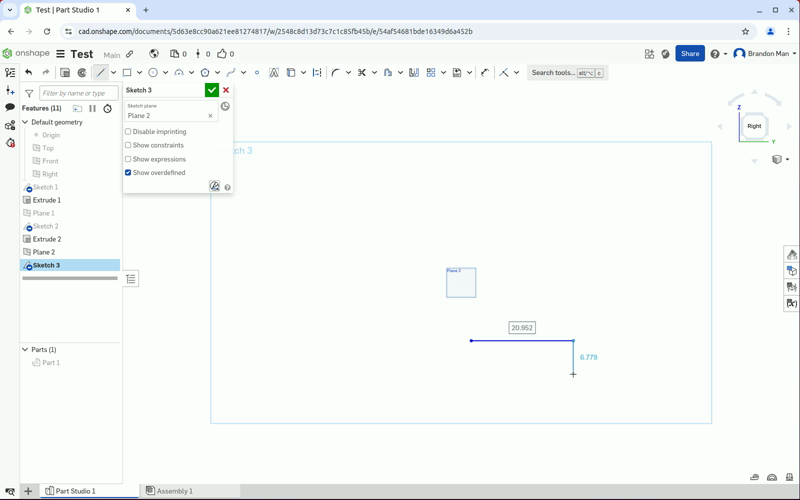
click(573, 373)
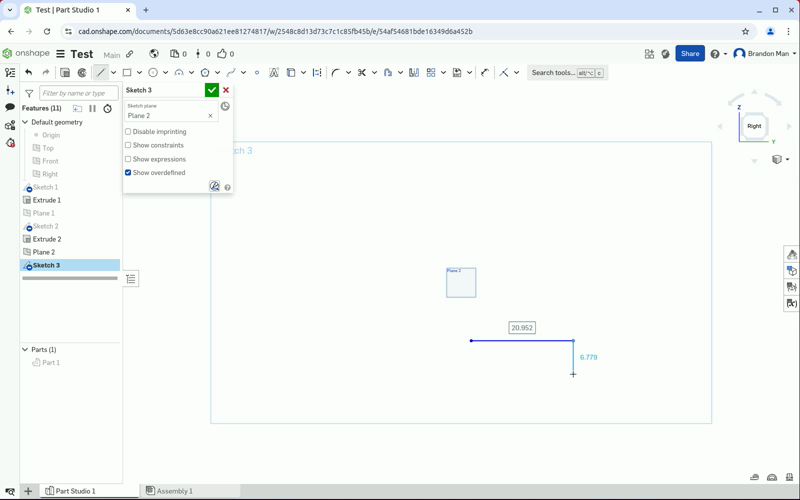
key_up(shift)
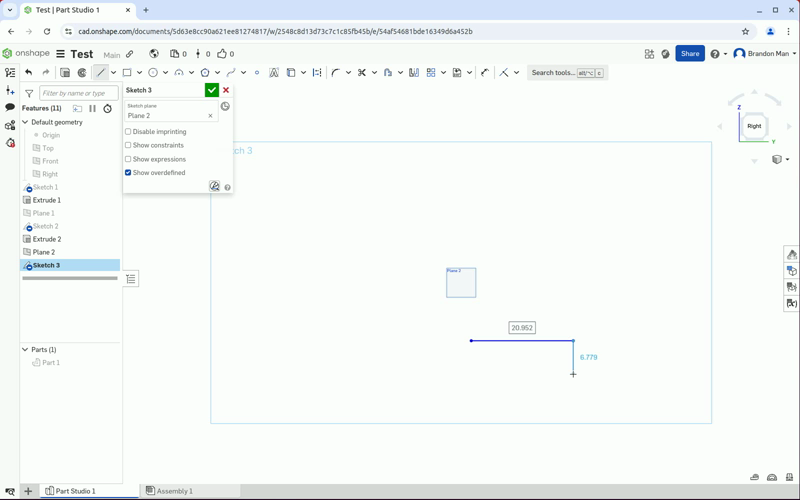
key_down(shift)
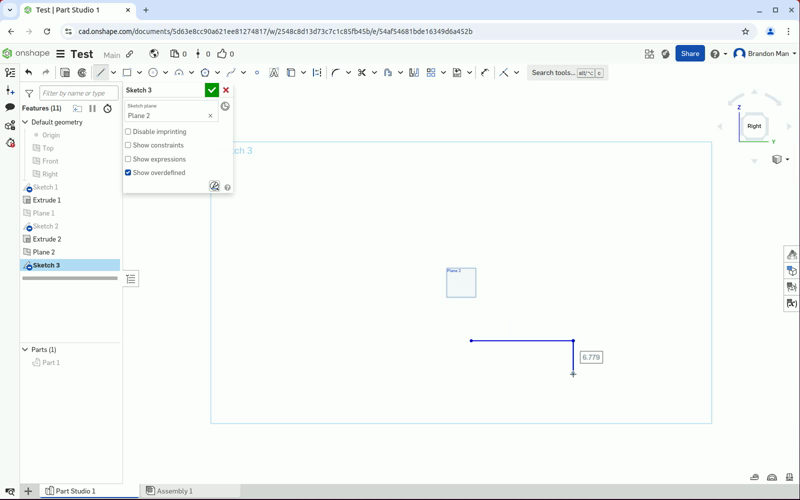
mouse_move(589, 373)
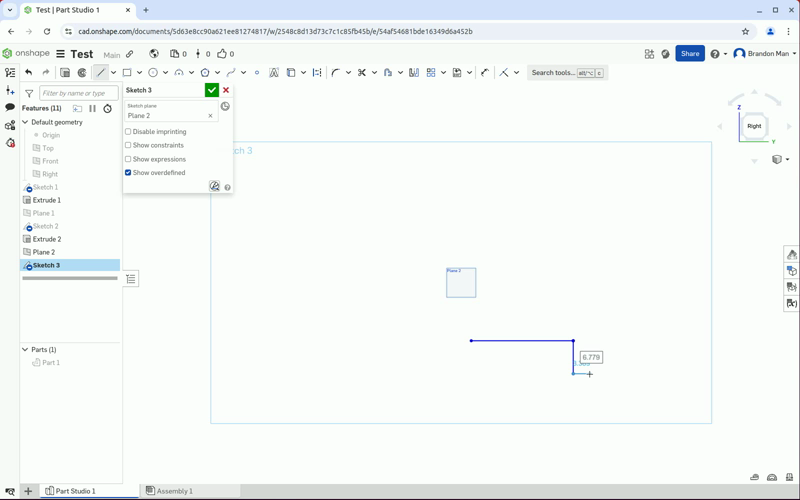
mouse_move(589, 373)
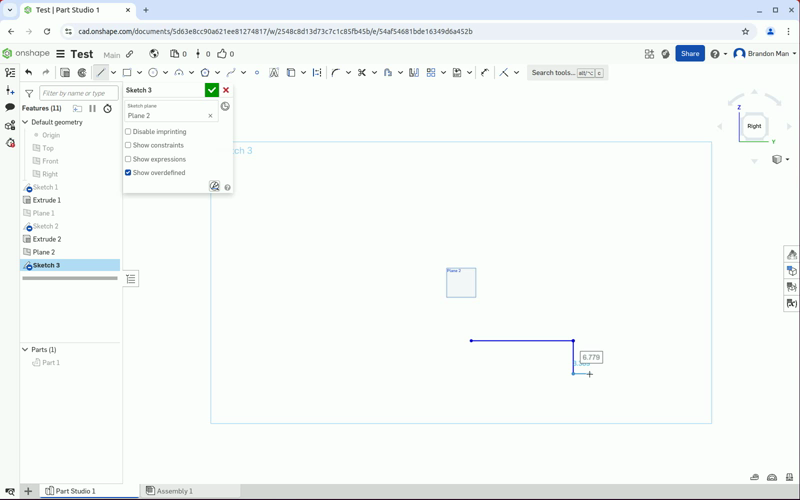
click(589, 373)
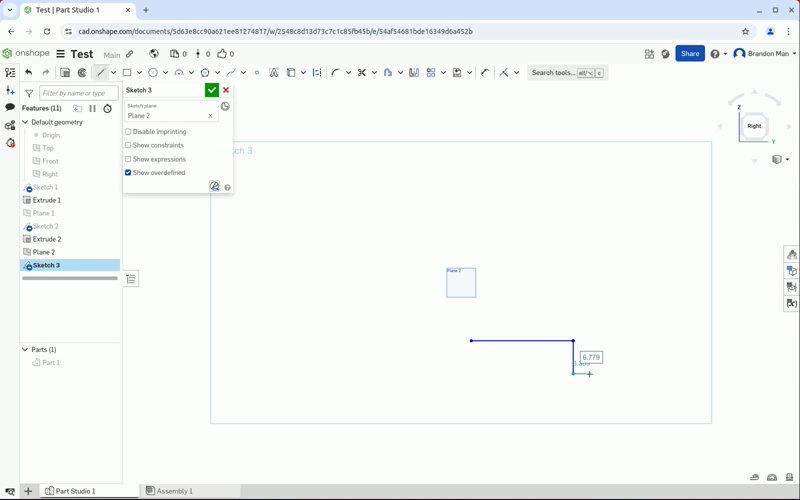
key_up(shift)
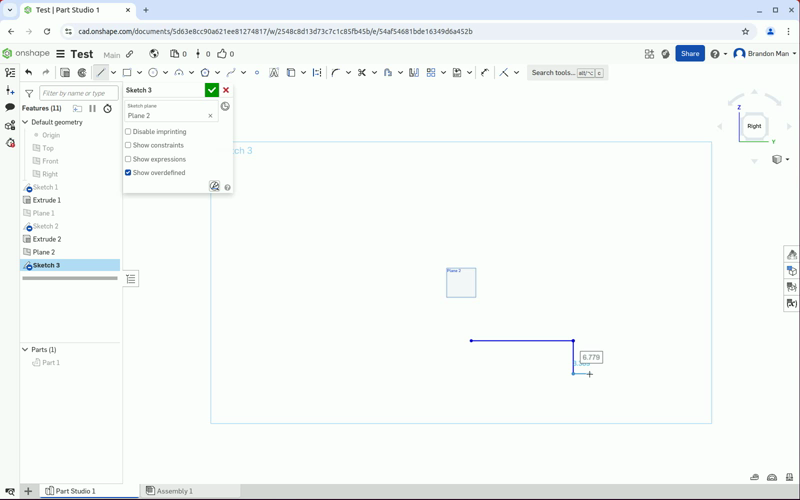
key_down(shift)
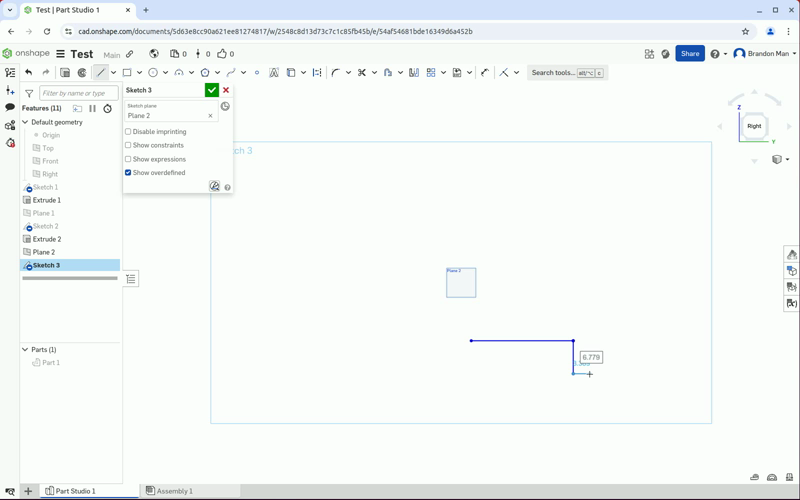
mouse_move(589, 373)
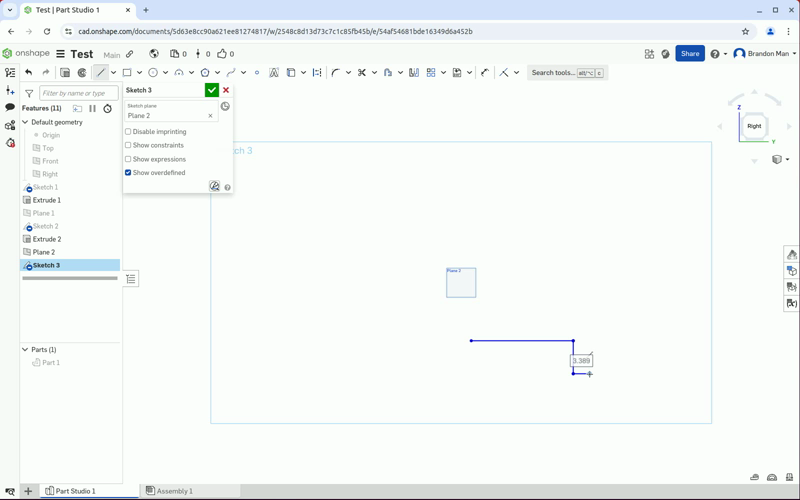
mouse_move(589, 330)
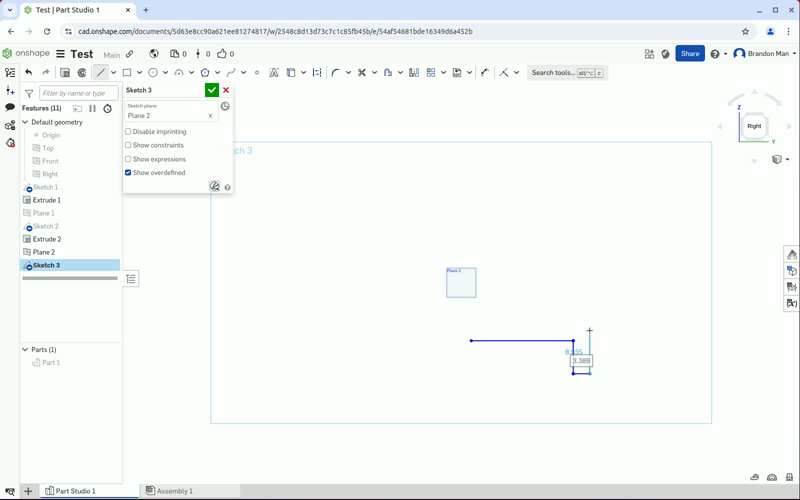
click(589, 330)
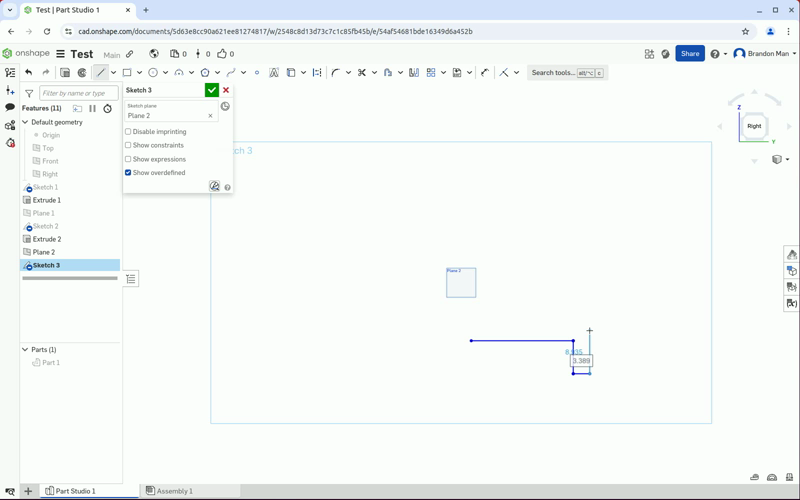
key_up(shift)
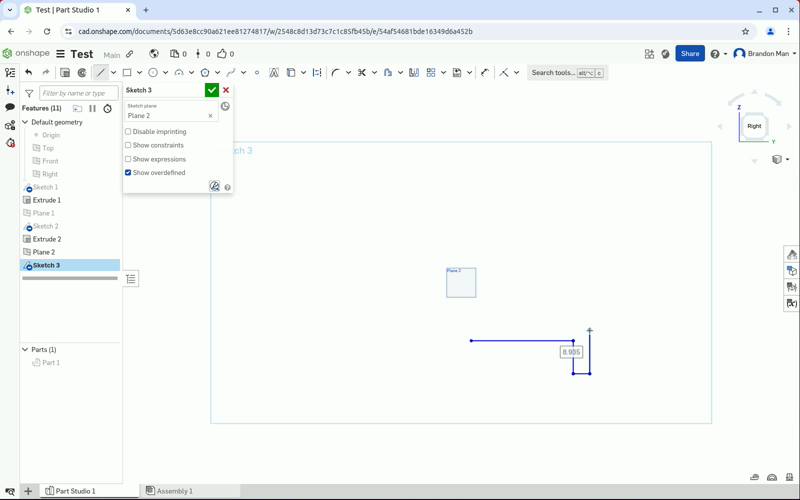
key_down(shift)
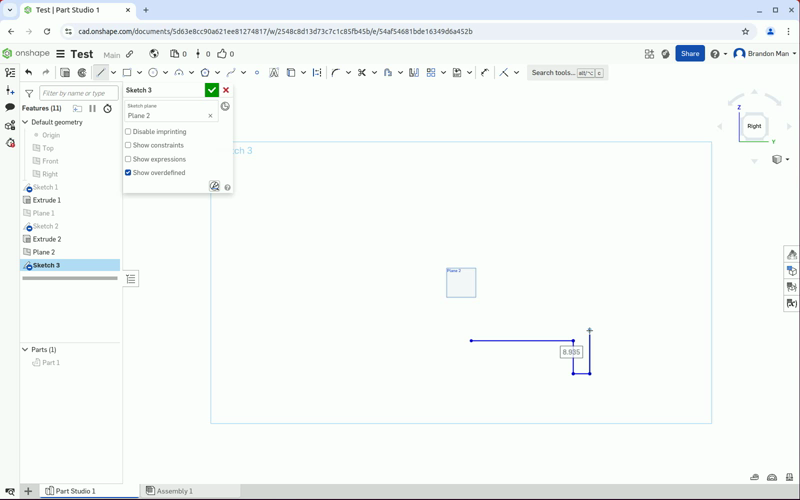
mouse_move(473, 331)
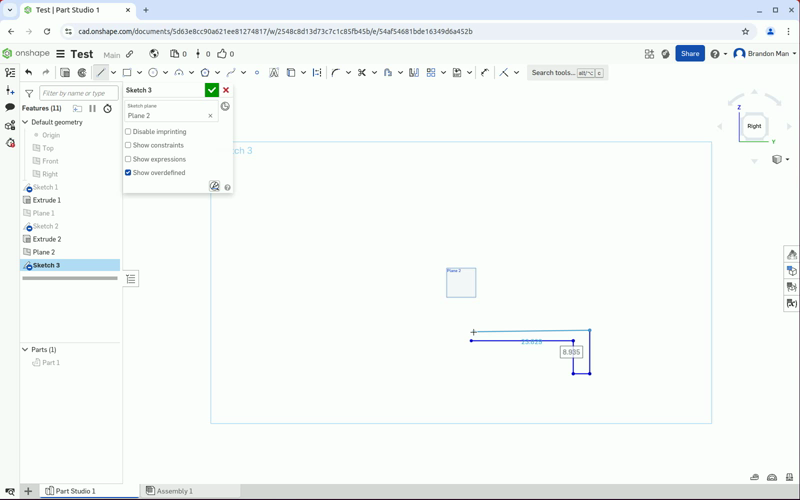
click(473, 331)
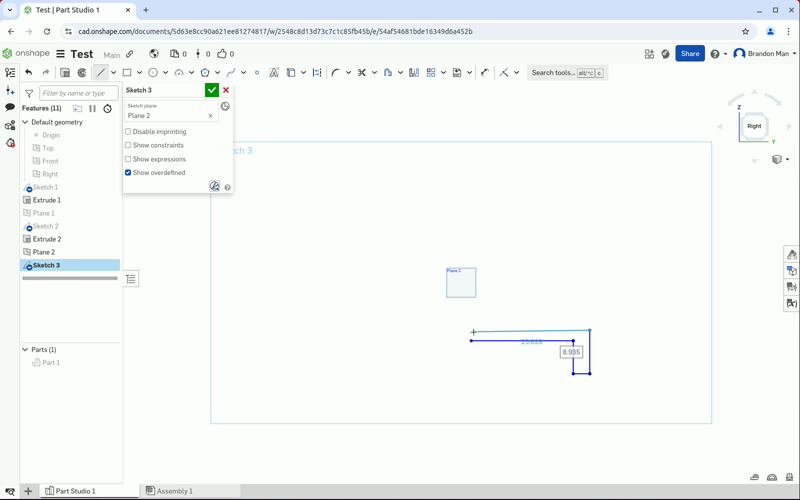
key_up(shift)
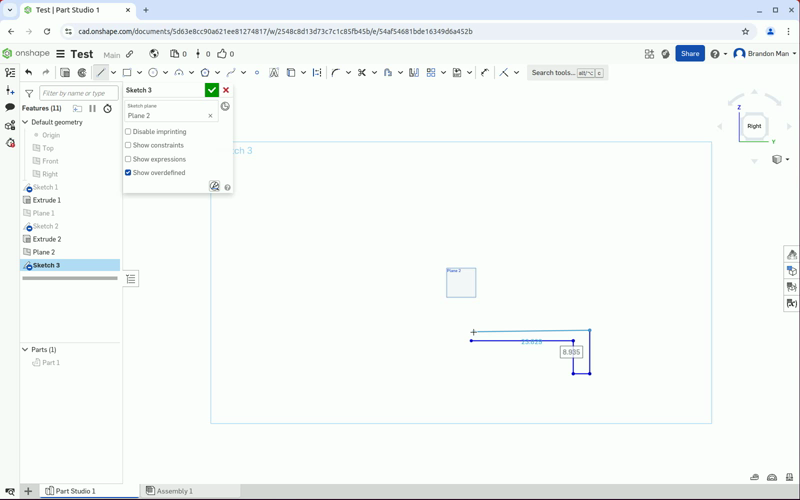
key_down(shift)
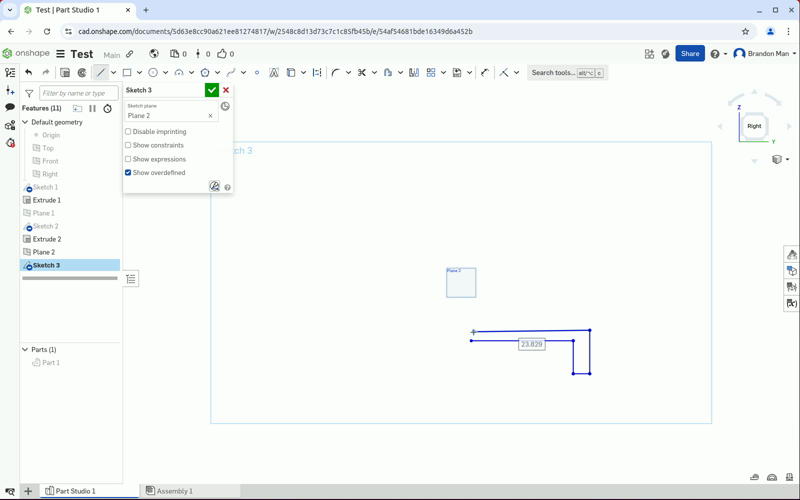
mouse_move(503, 331)
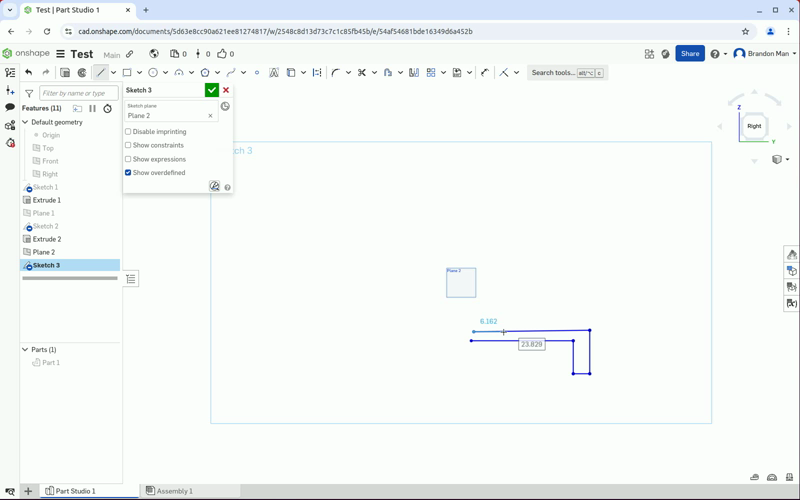
mouse_move(471, 330)
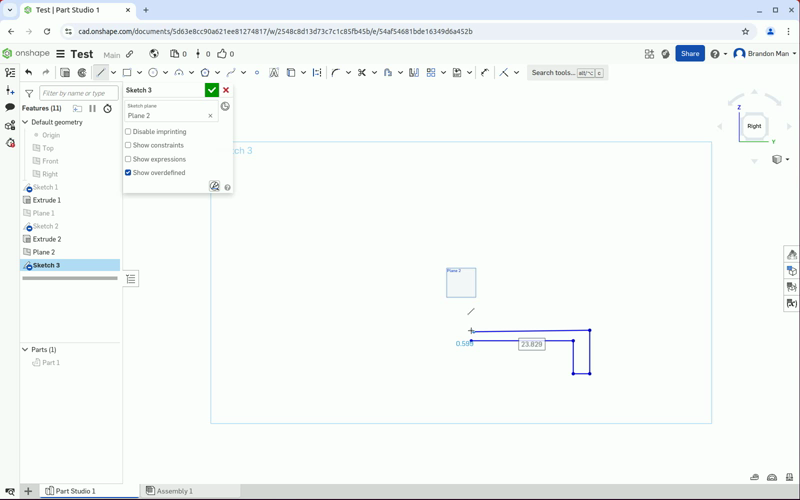
scroll(6)
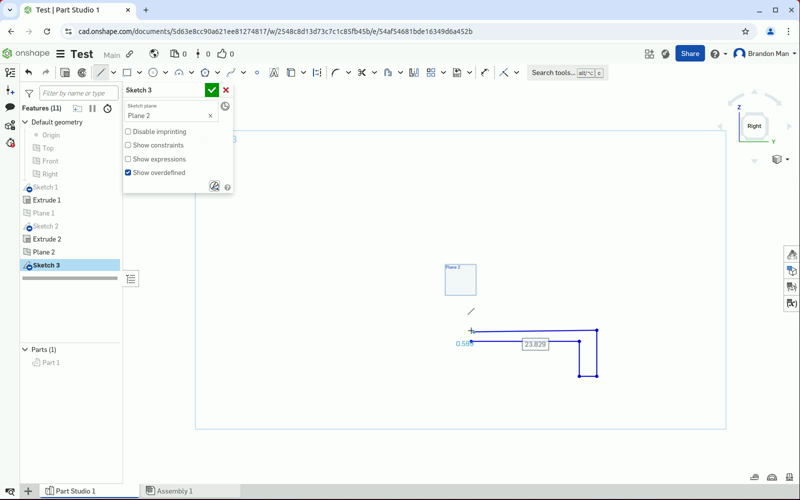
scroll(6)
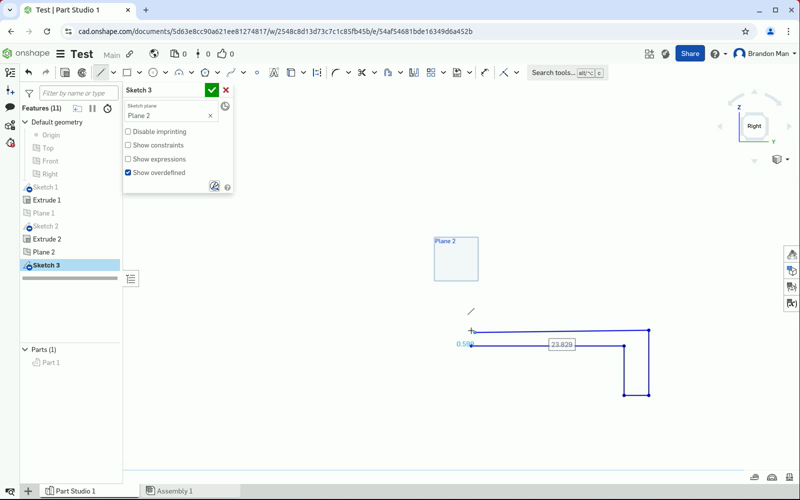
scroll(6)
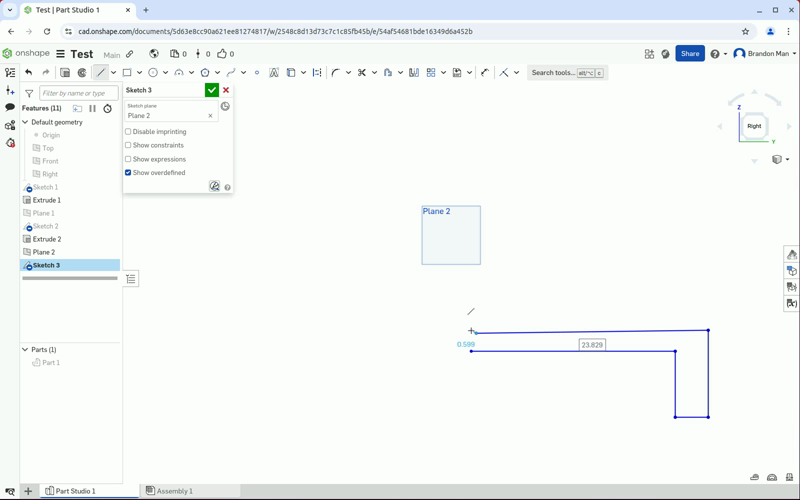
scroll(6)
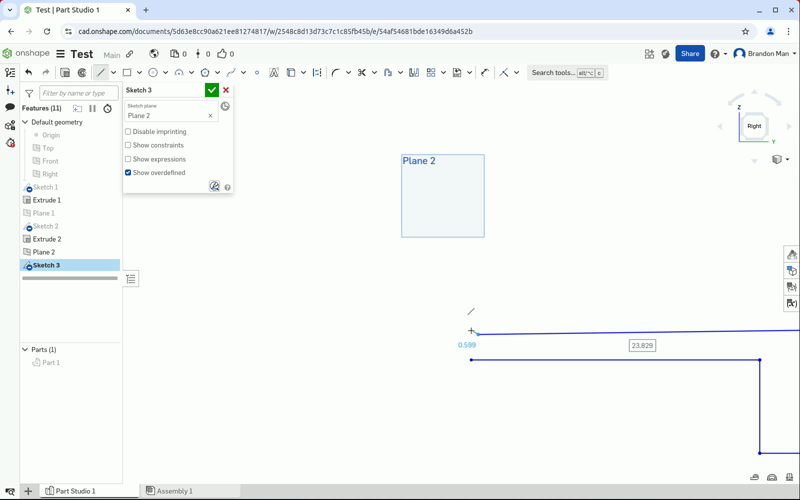
scroll(6)
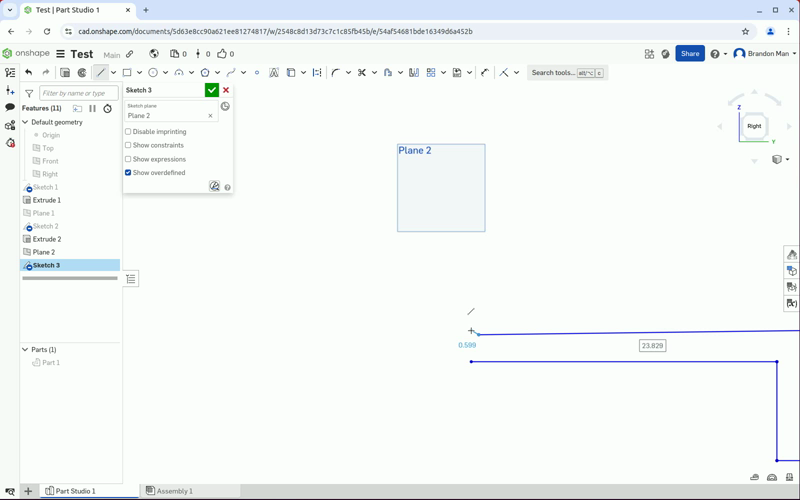
scroll(6)
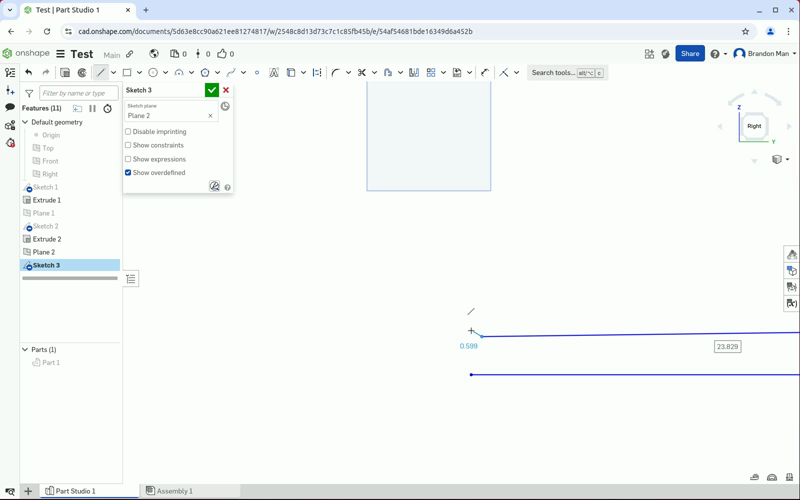
scroll(6)
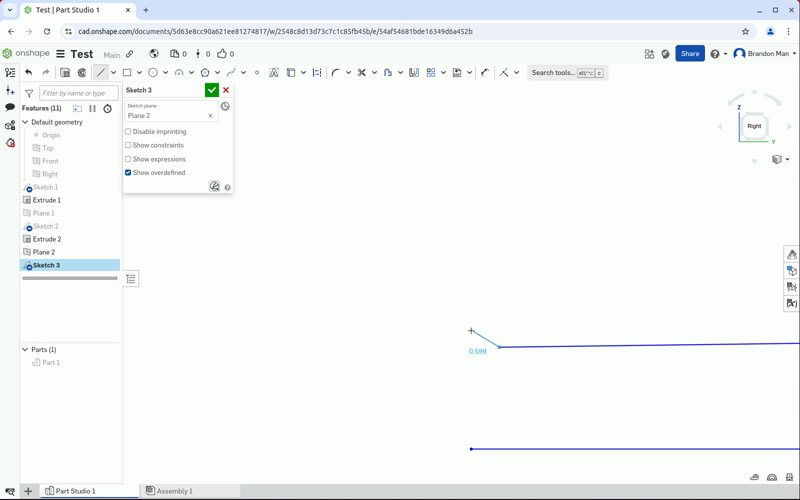
click(471, 330)
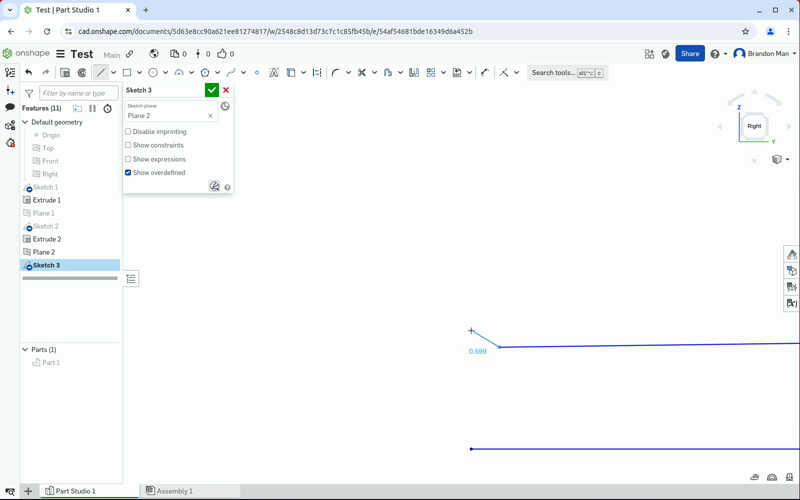
scroll(-6)
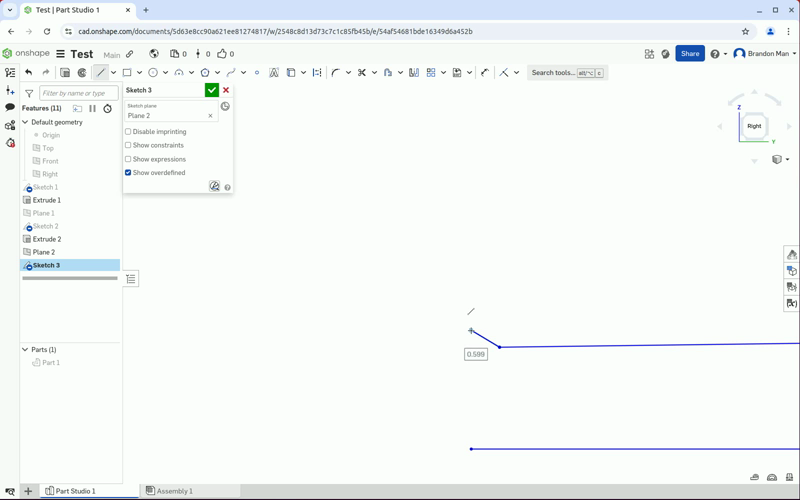
scroll(-6)
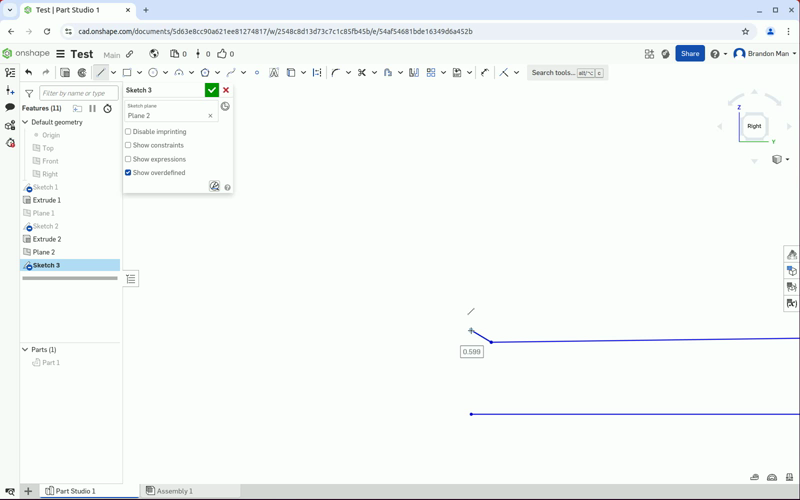
scroll(-6)
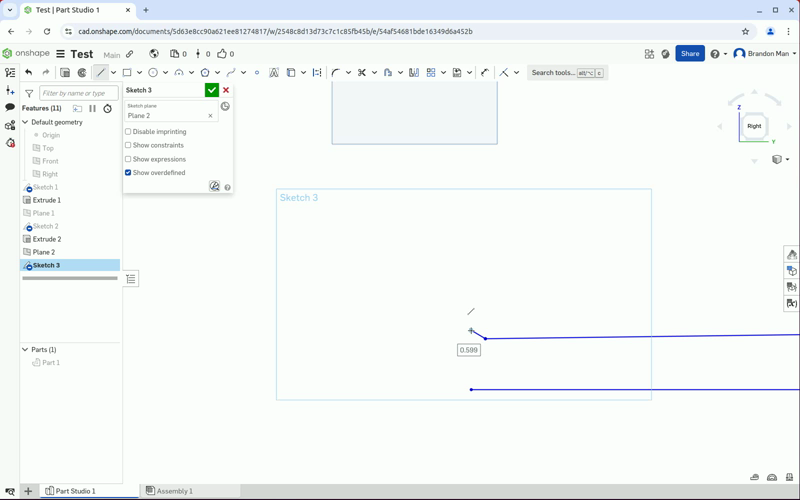
scroll(-6)
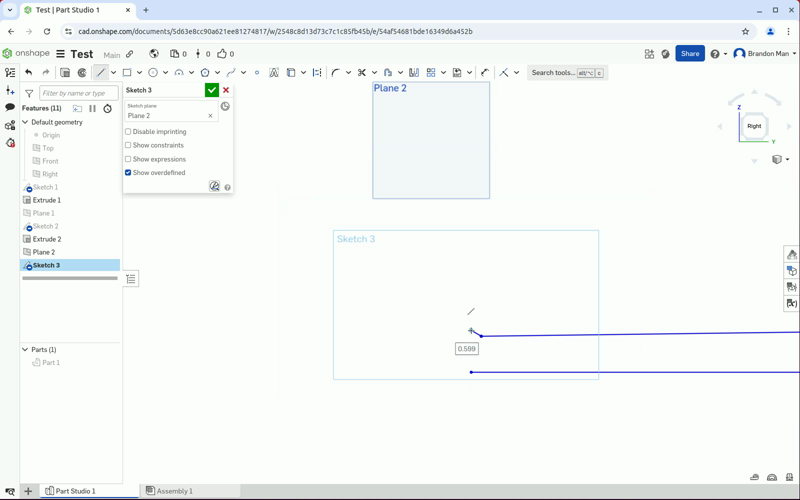
scroll(-6)
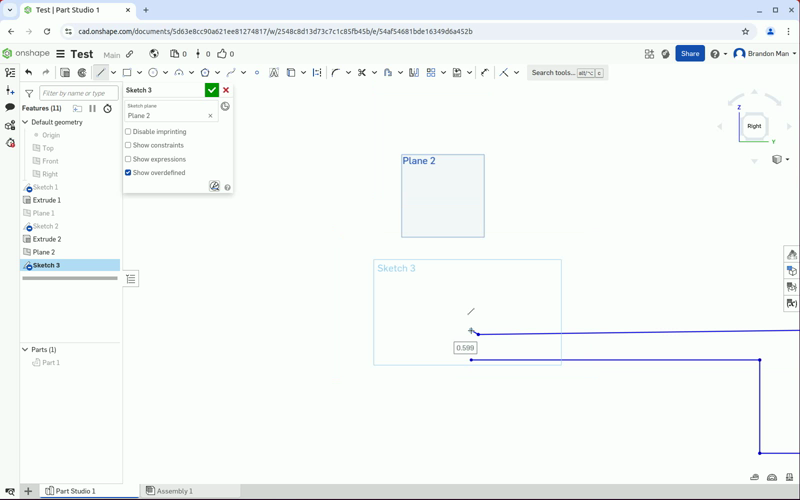
scroll(-6)
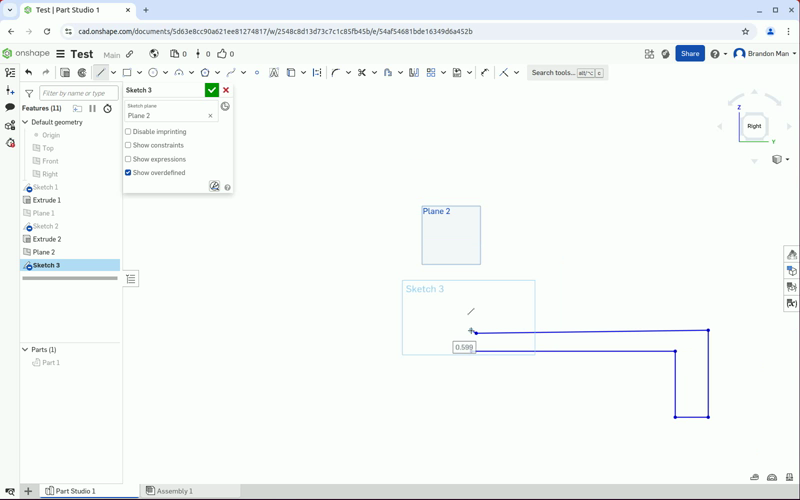
scroll(-6)
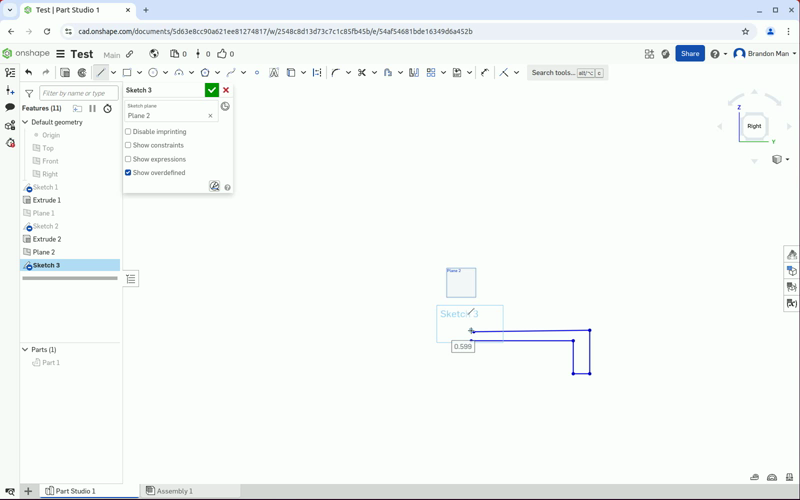
key_up(shift)
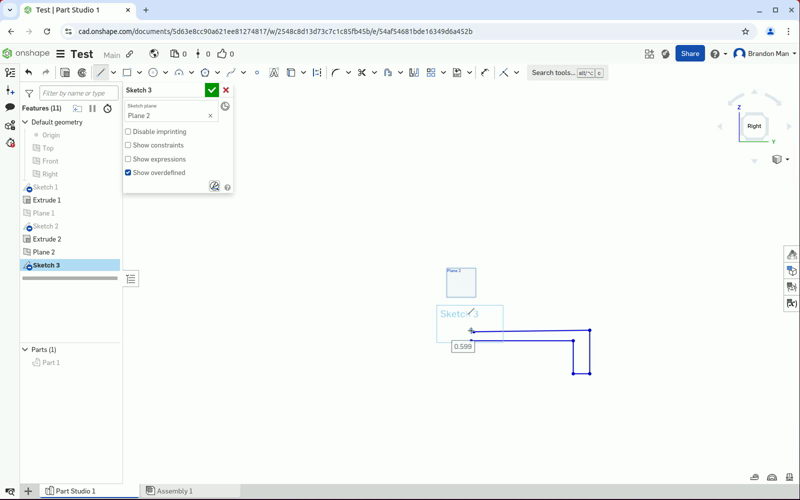
mouse_move(501, 330)
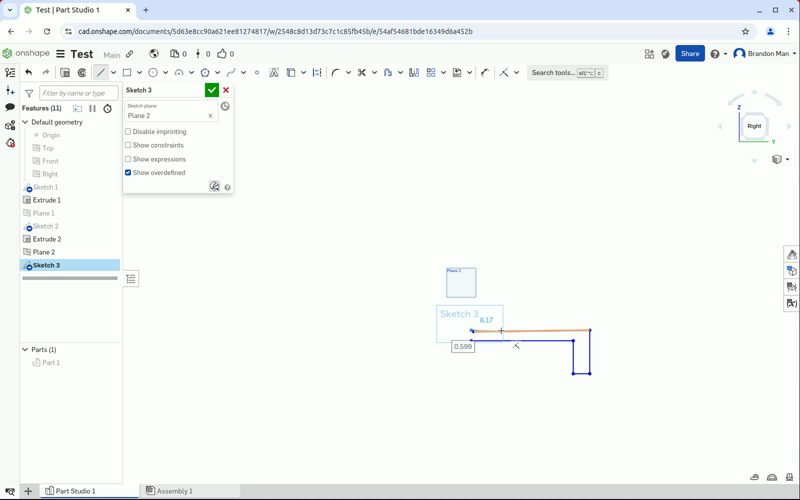
key_down(shift)
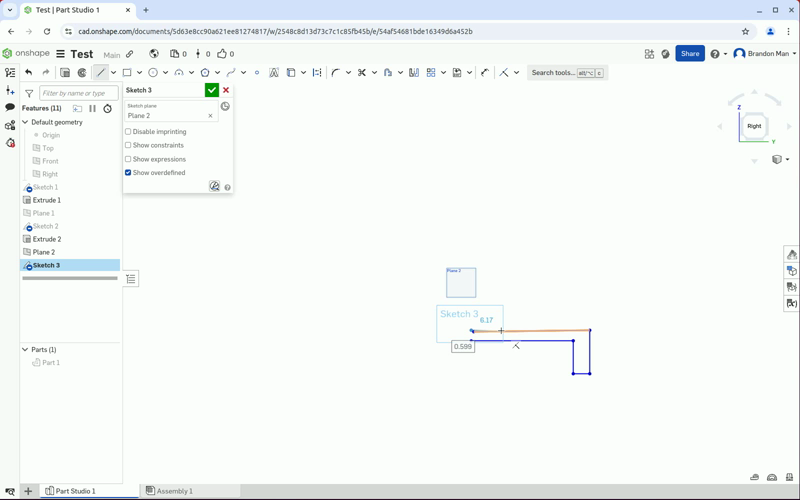
mouse_move(471, 340)
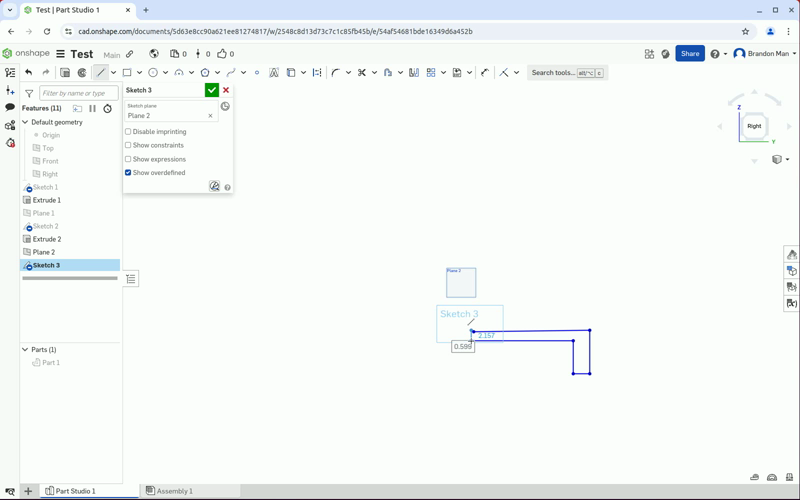
key_up(shift)
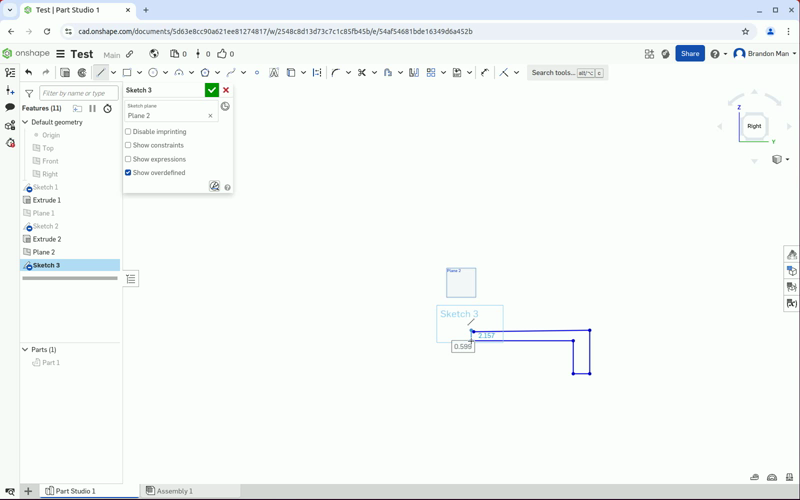
click(471, 340)
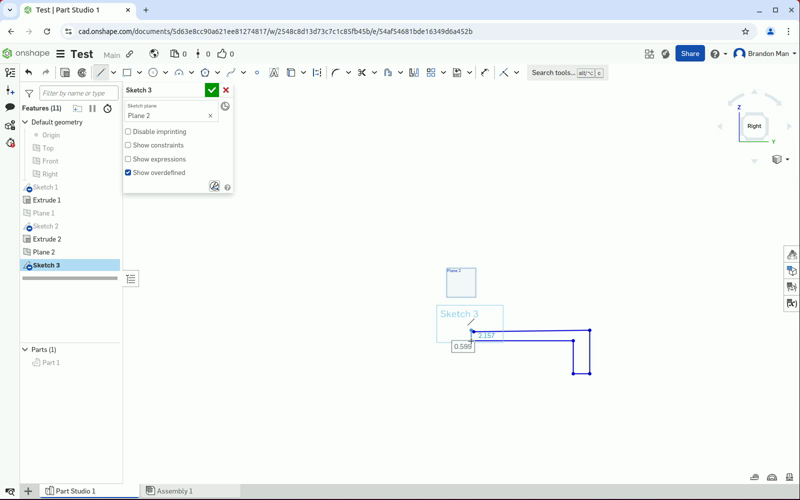
key(esc)
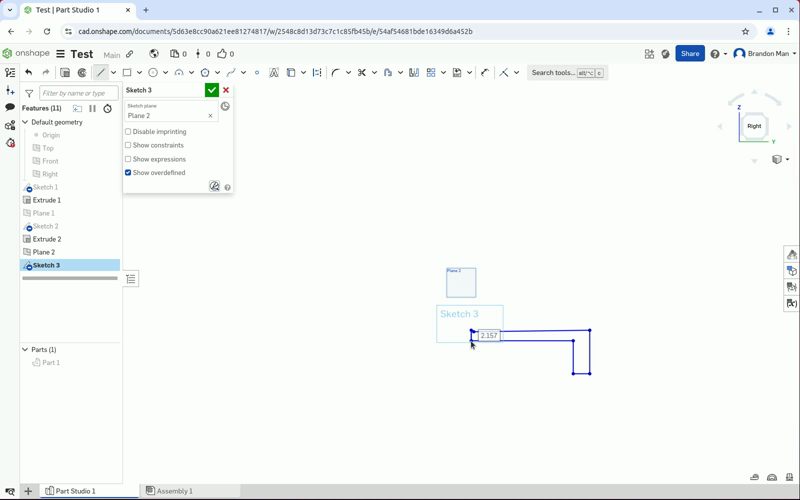
mouse_move(588, 341)
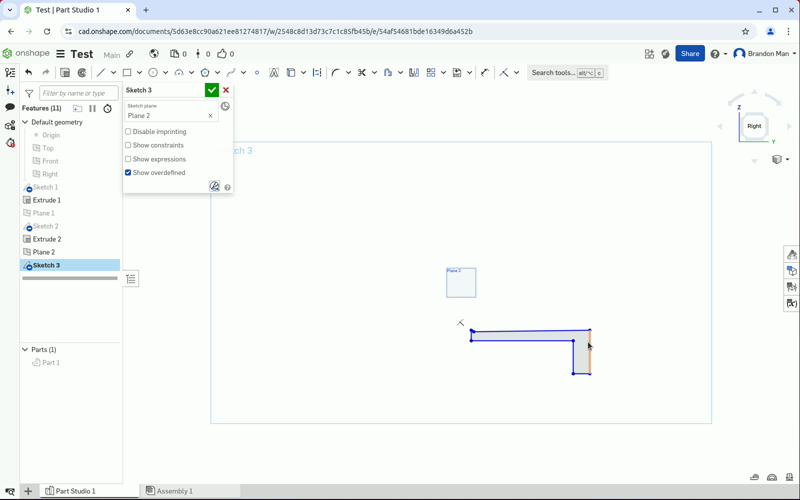
scroll(6)
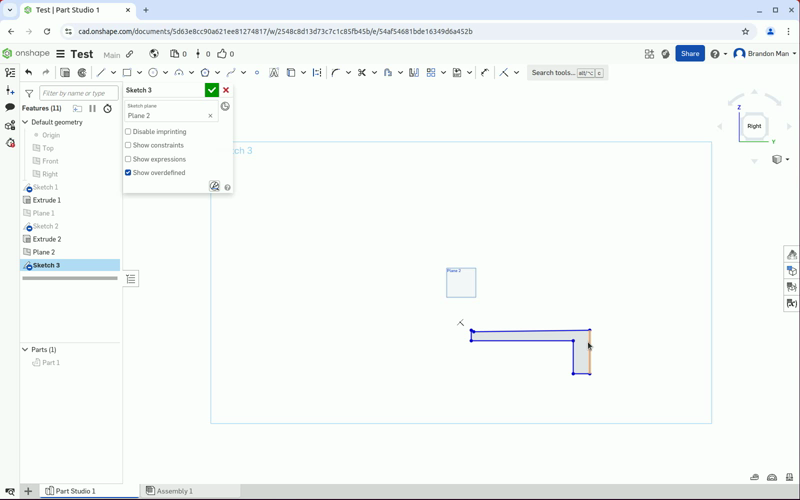
scroll(6)
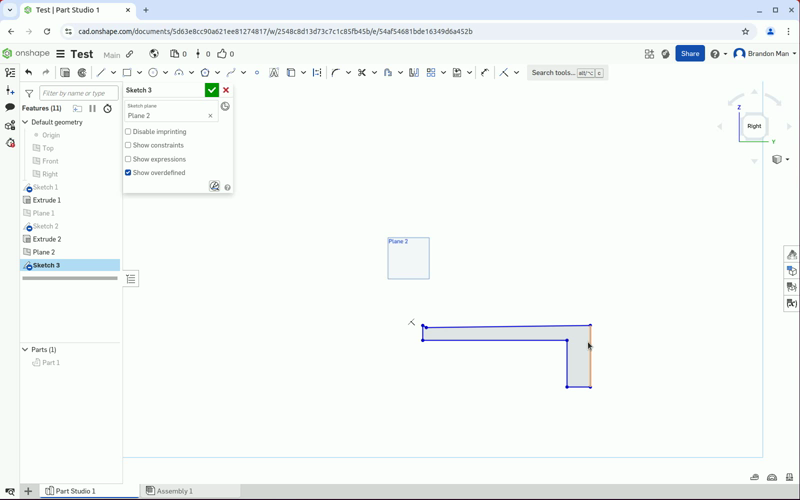
scroll(6)
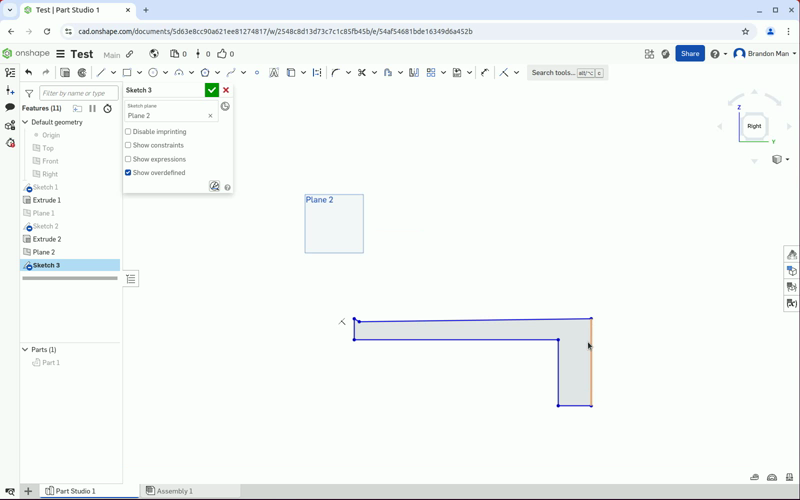
scroll(6)
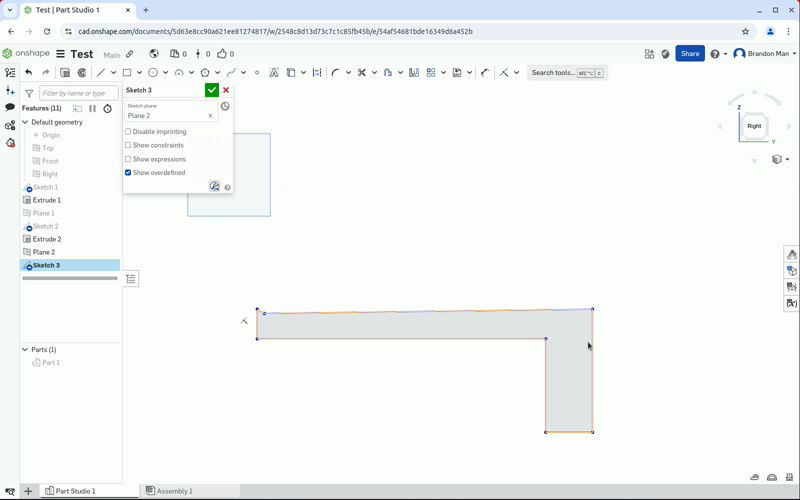
scroll(6)
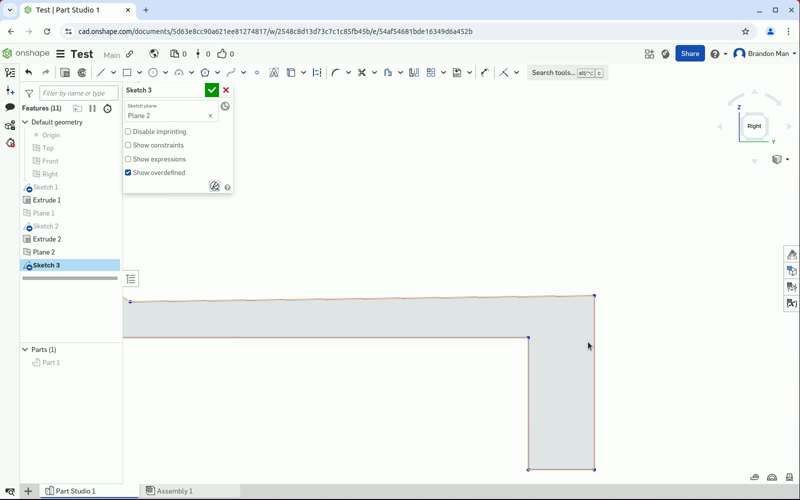
scroll(6)
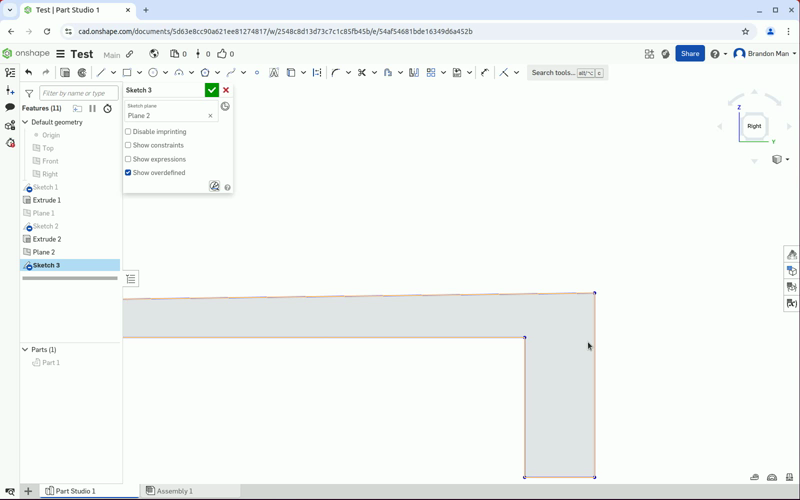
scroll(6)
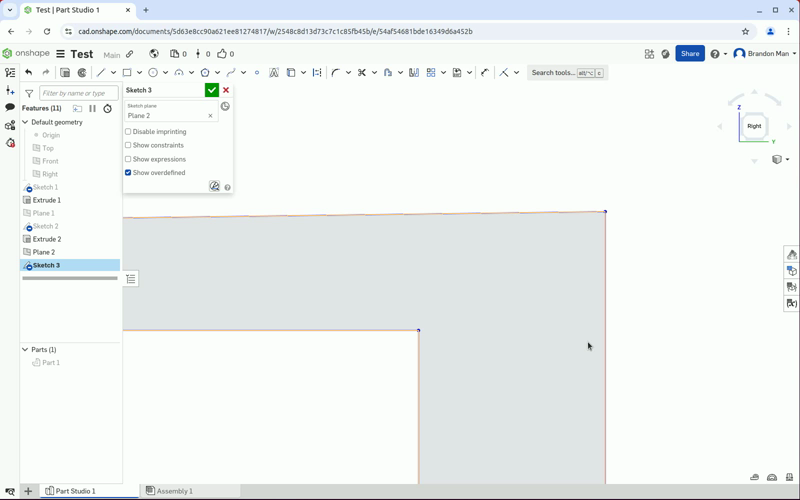
click(588, 341)
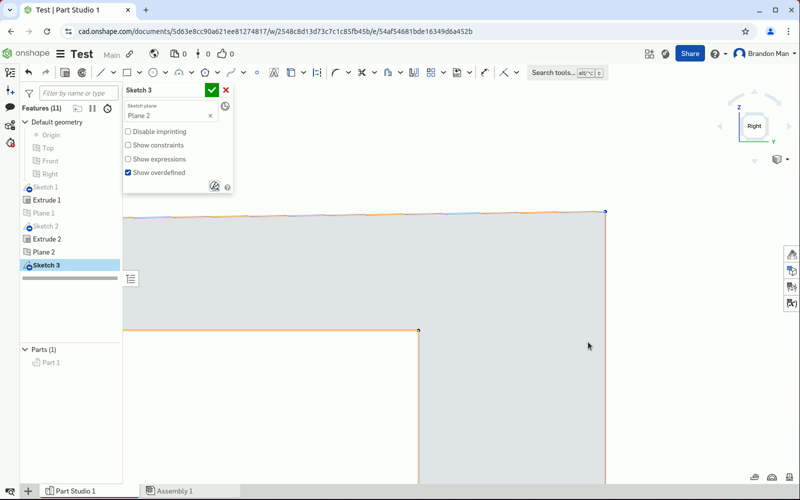
scroll(-6)
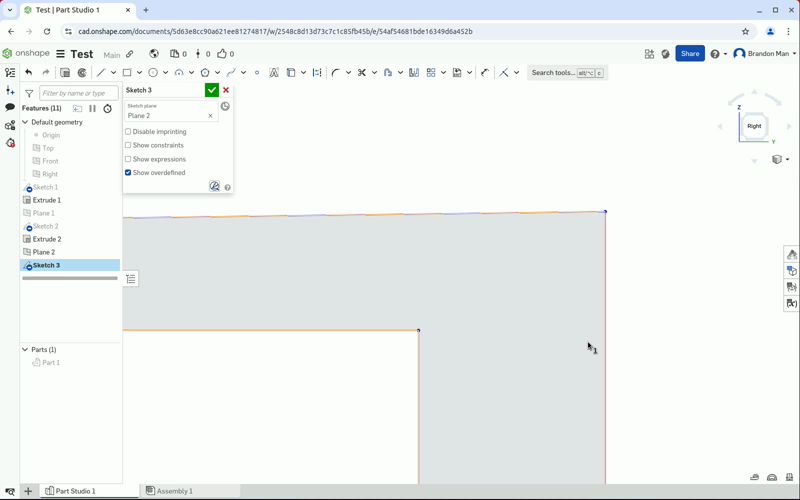
scroll(-6)
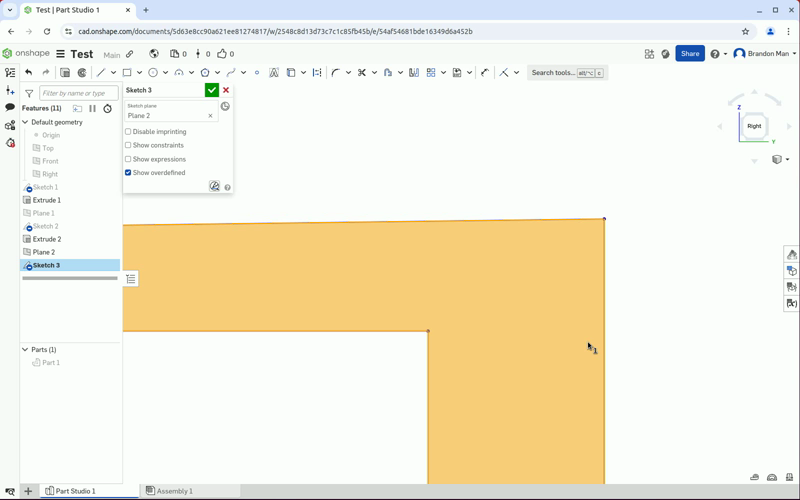
scroll(-6)
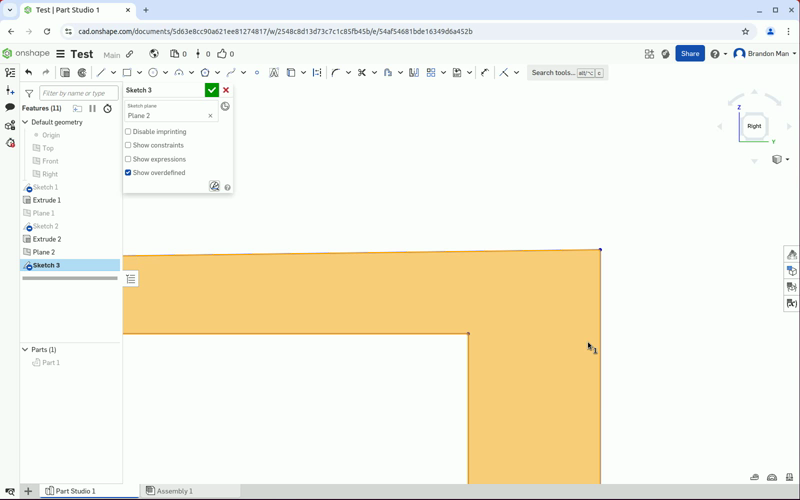
scroll(-6)
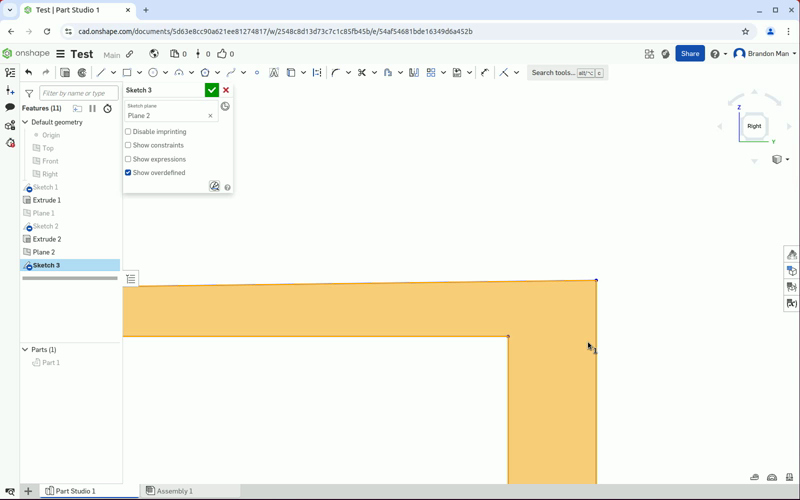
scroll(-6)
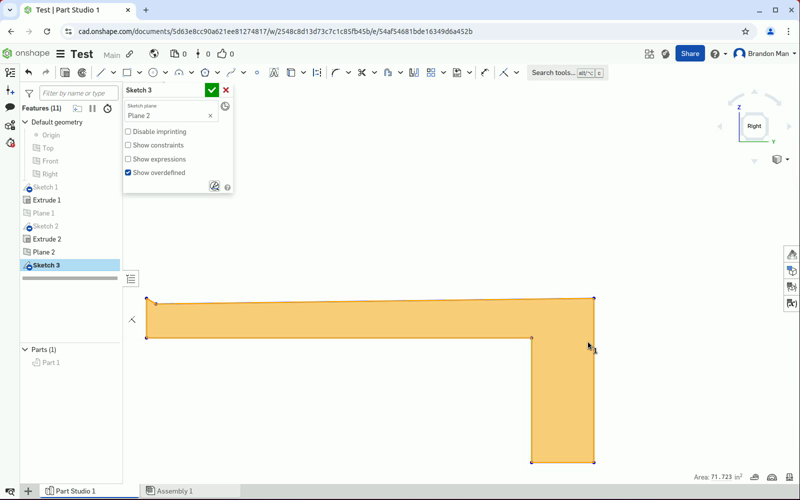
scroll(-6)
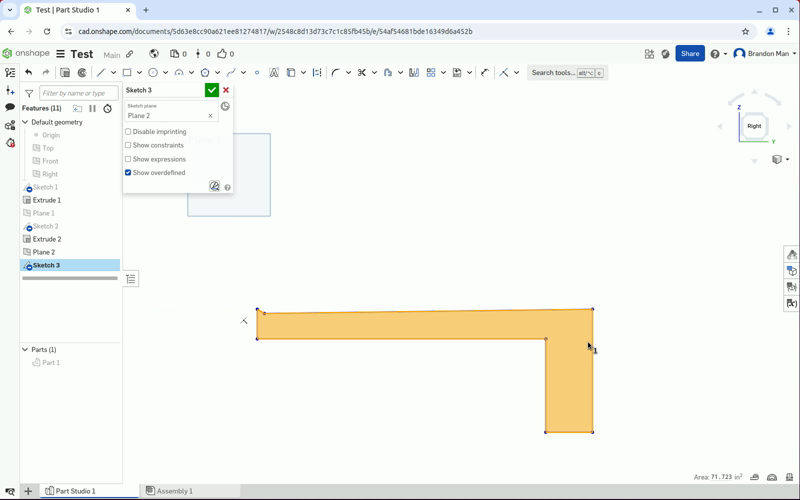
scroll(-6)
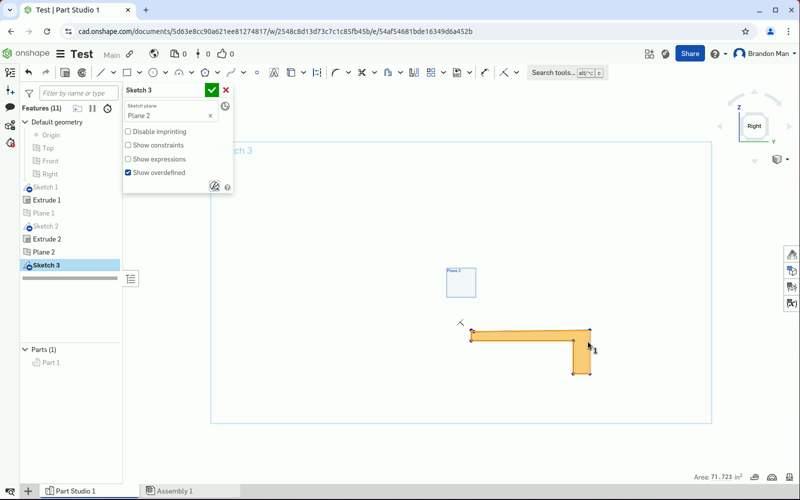
mouse_move(73, 352)
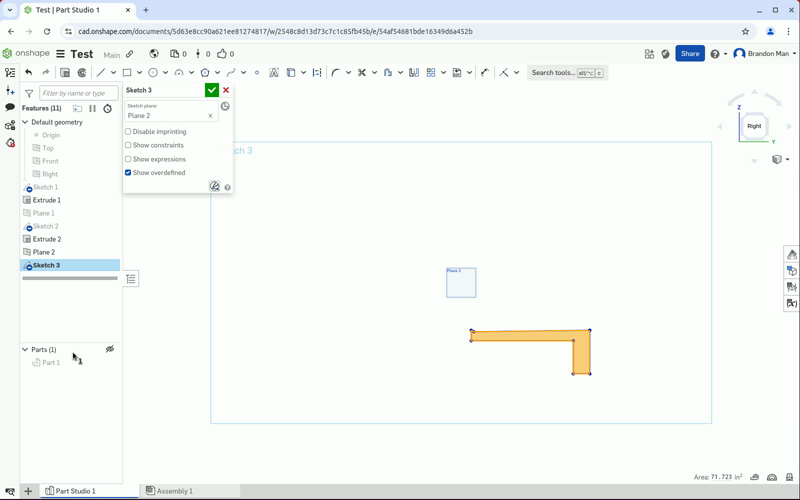
key(shift+y)
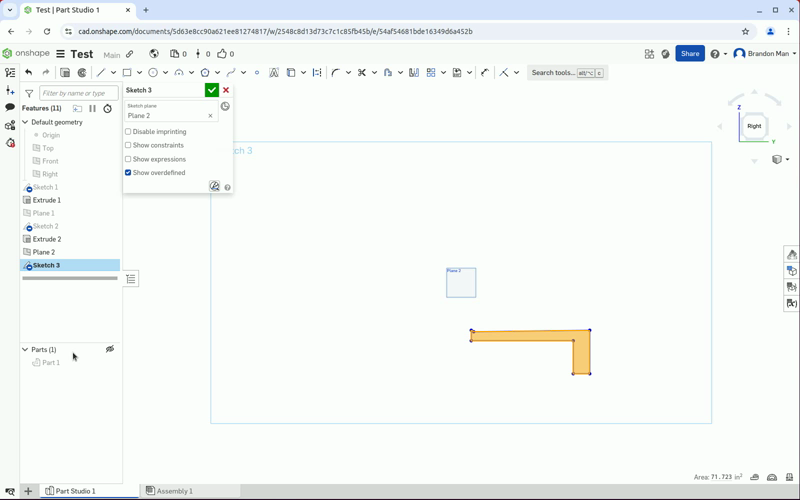
key(shift+e)
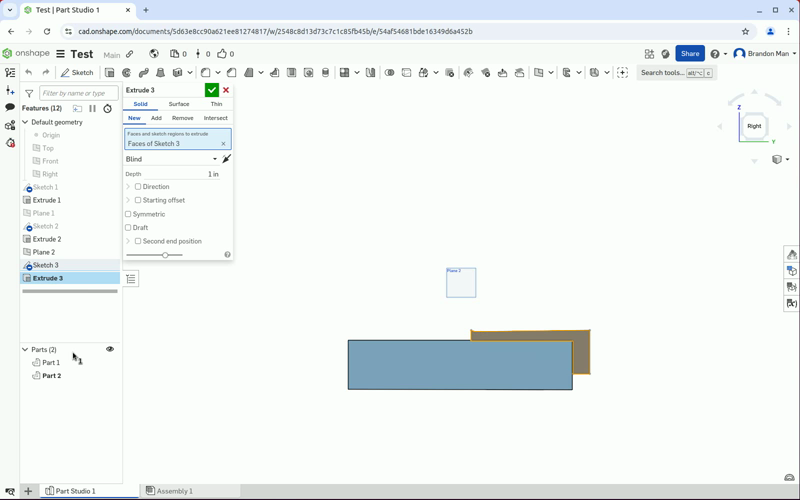
mouse_move(143, 106)
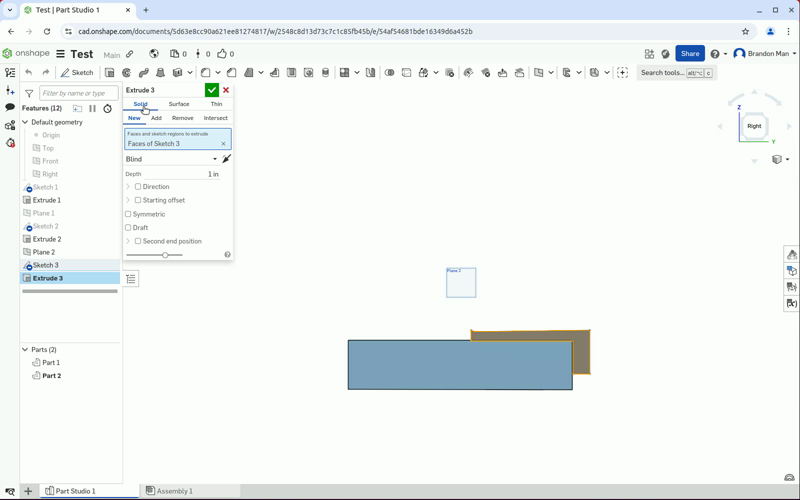
click(143, 106)
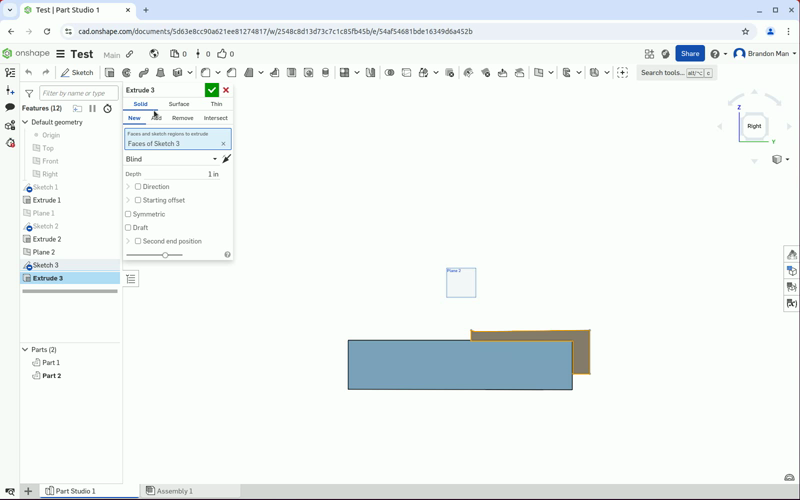
mouse_move(186, 120)
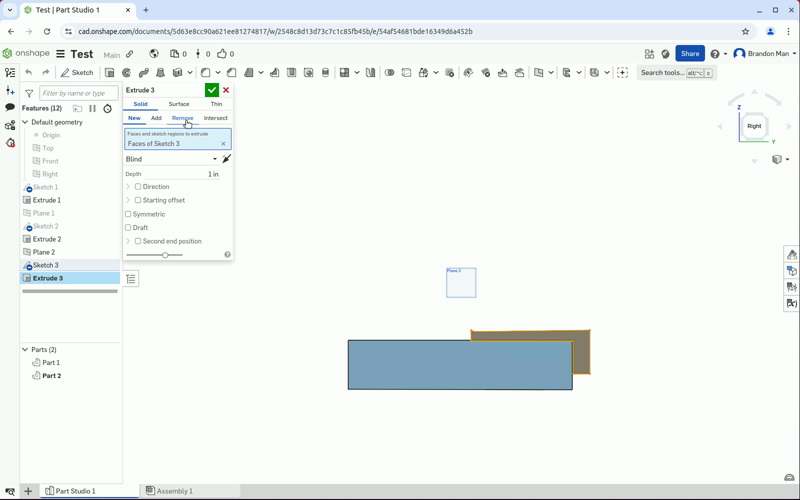
click(186, 120)
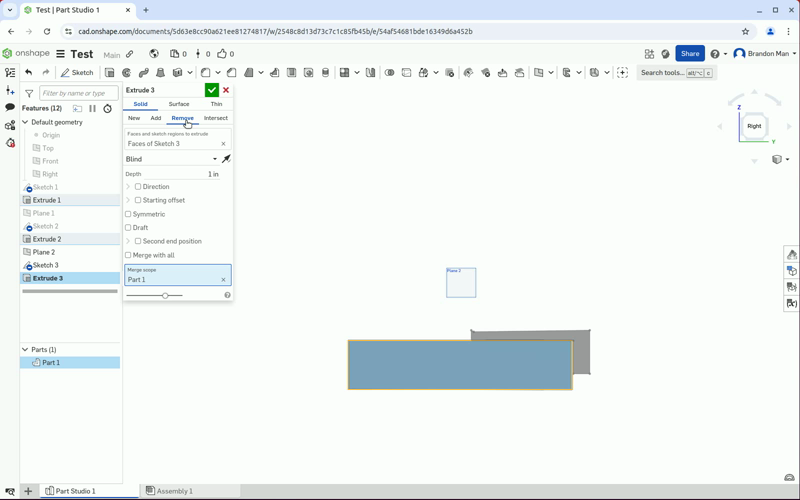
key(tab, 4)
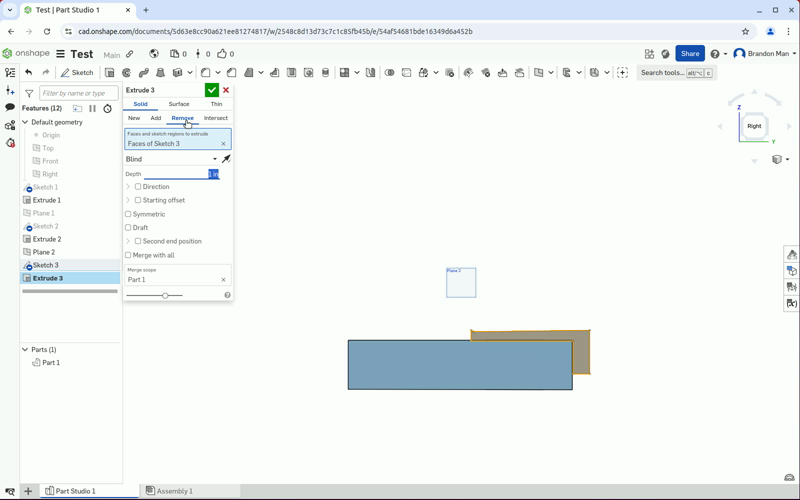
text(10.351)
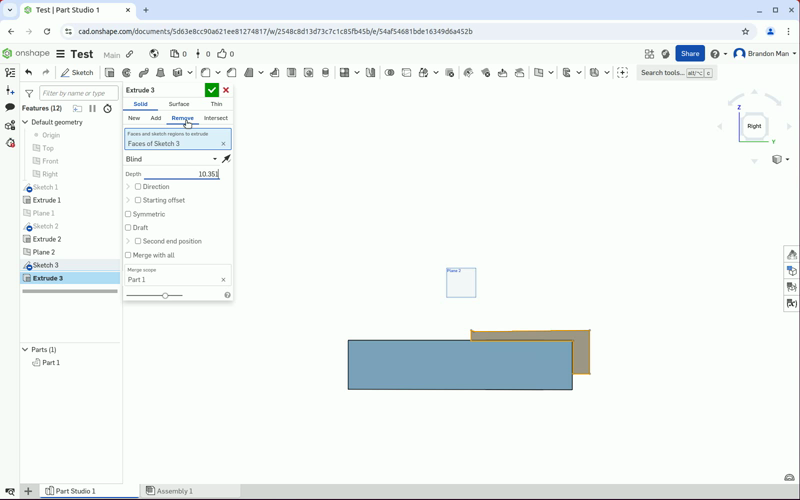
key(tab, 6)
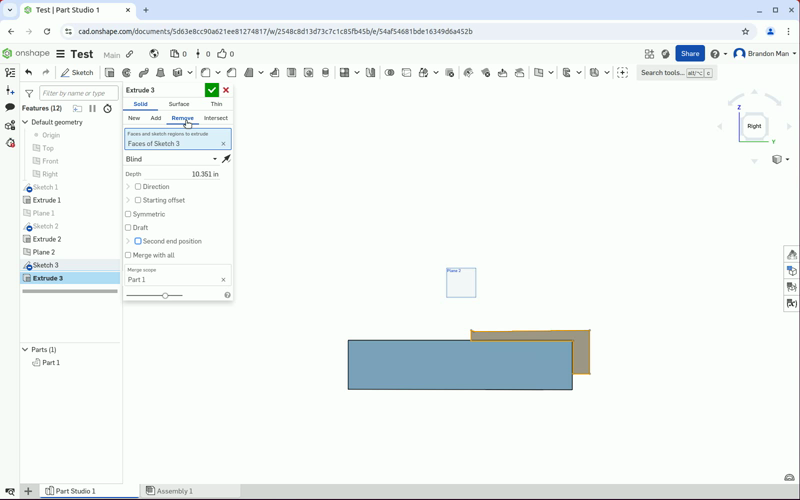
key(space)
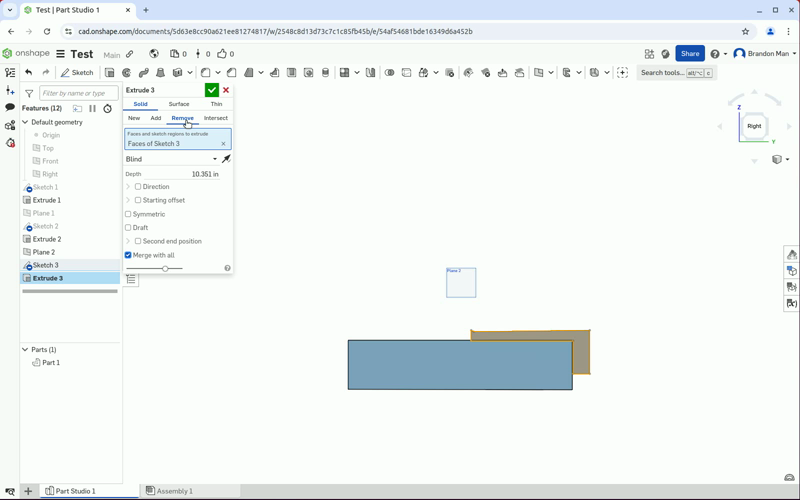
key(enter)
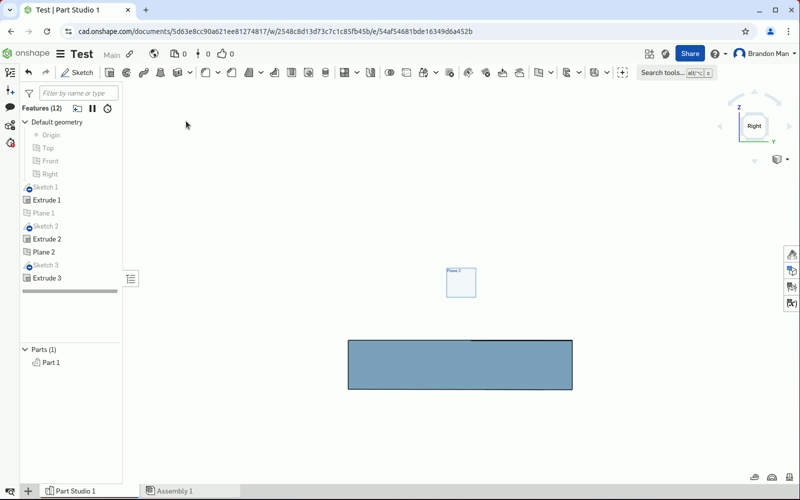
key(shift+h)
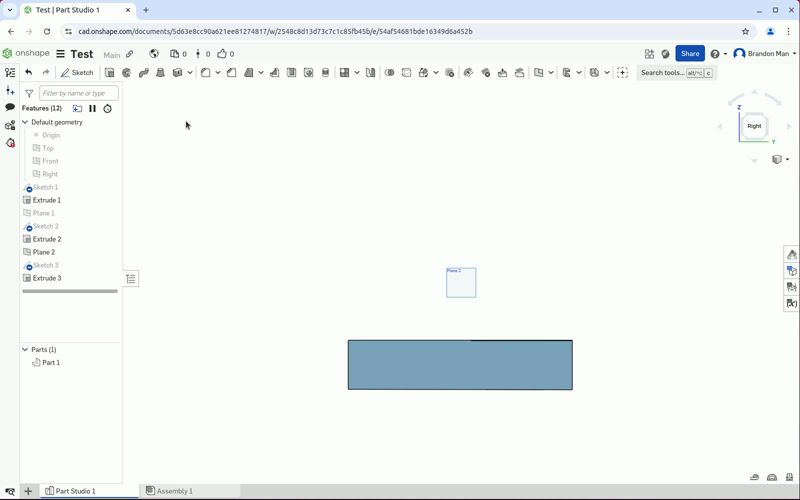
key(shift+h)
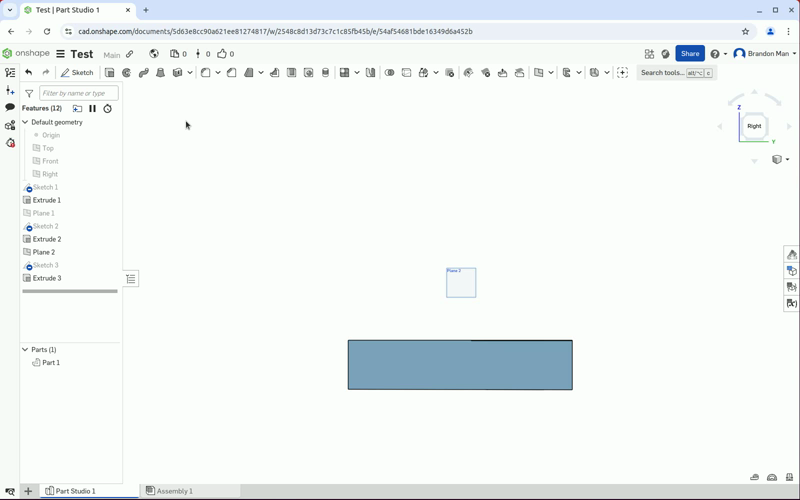
mouse_move(73, 189)
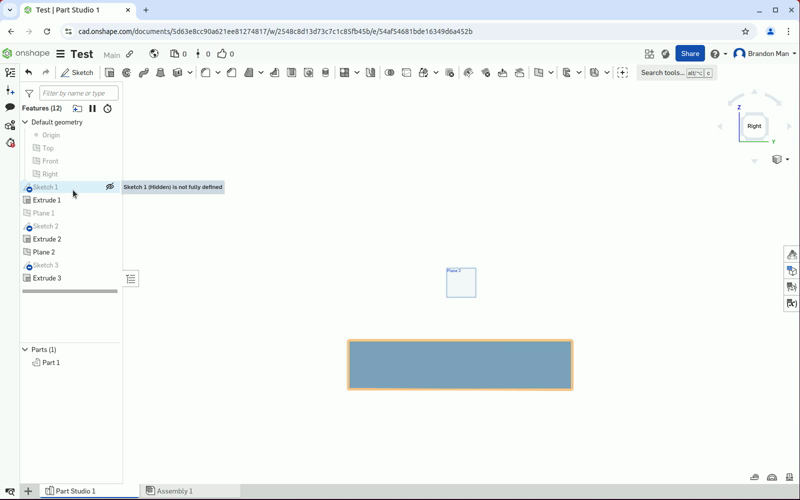
click(73, 189)
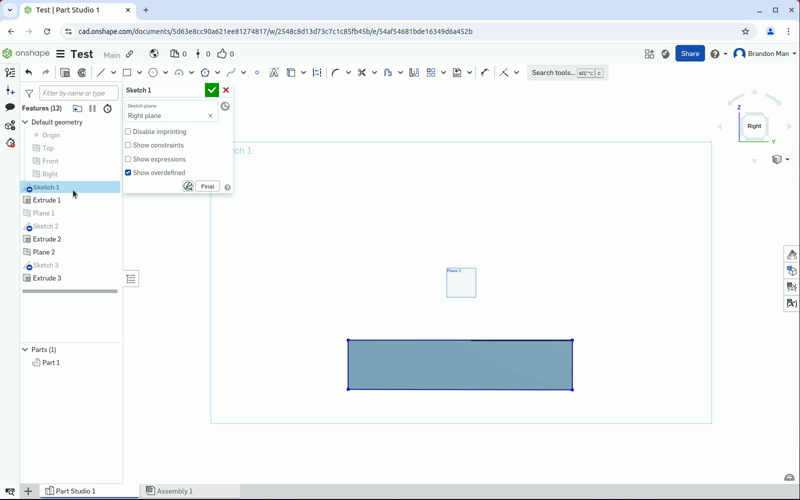
mouse_move(229, 92)
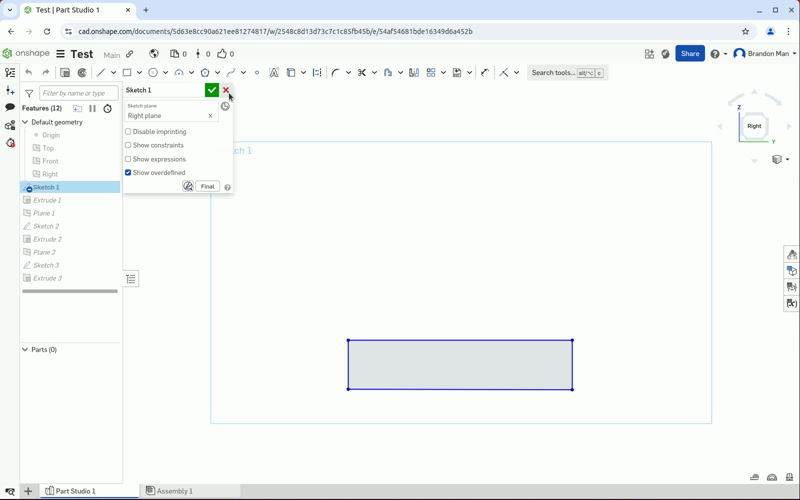
click(229, 92)
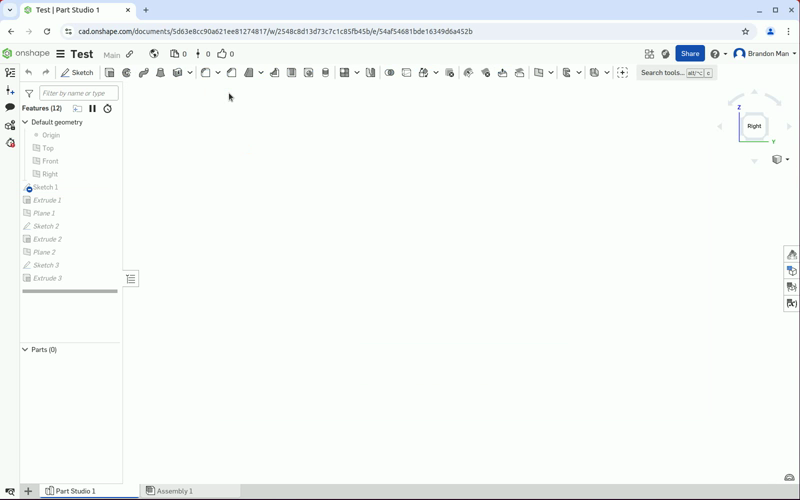
key(shift+s)
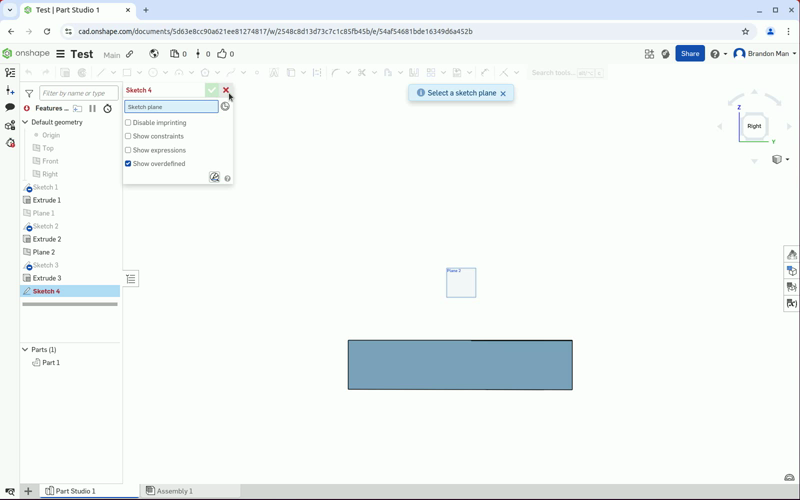
mouse_move(73, 254)
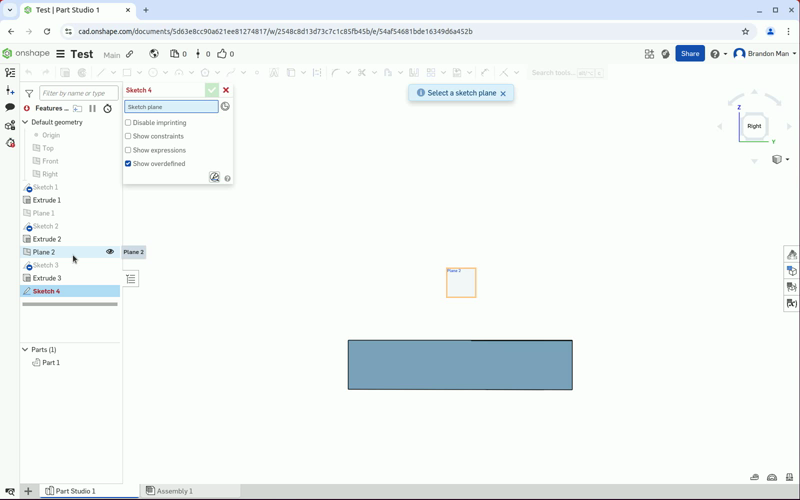
click(73, 254)
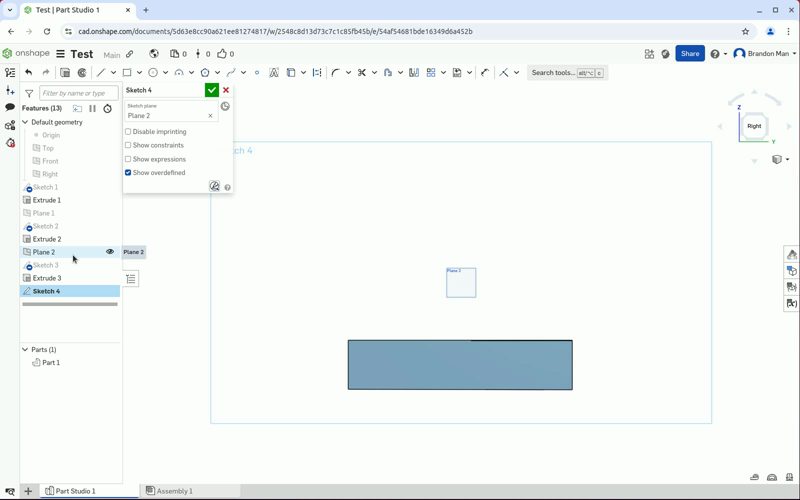
mouse_move(73, 352)
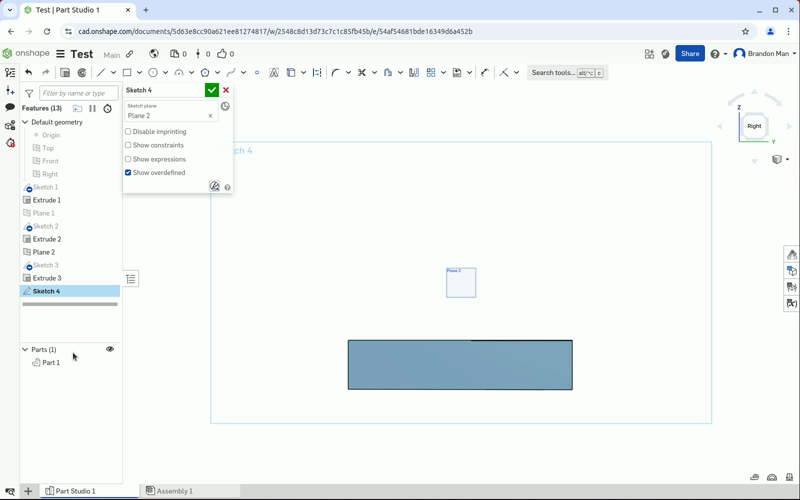
key(y)
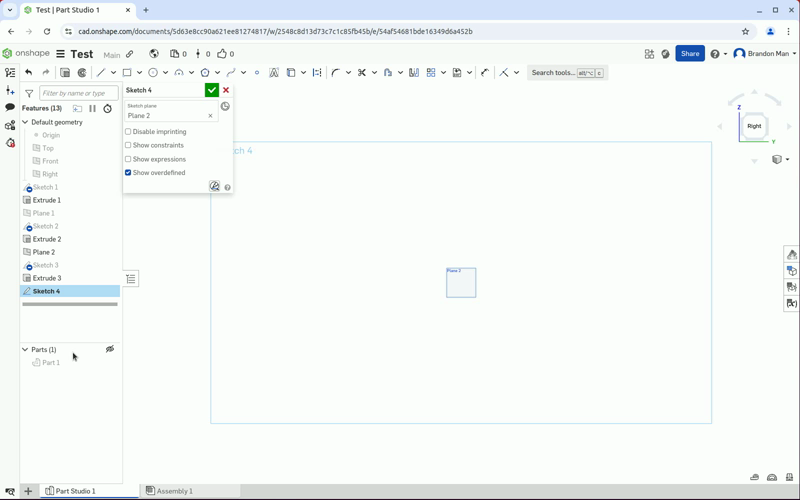
key(l)
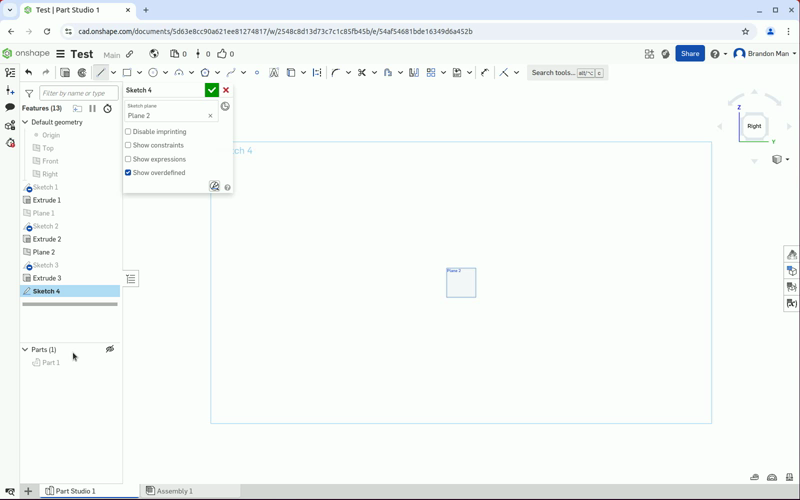
key_down(shift)
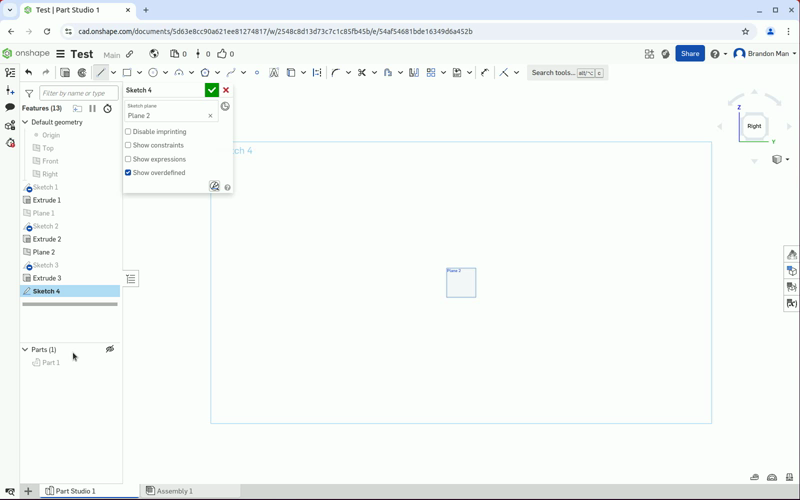
mouse_move(471, 353)
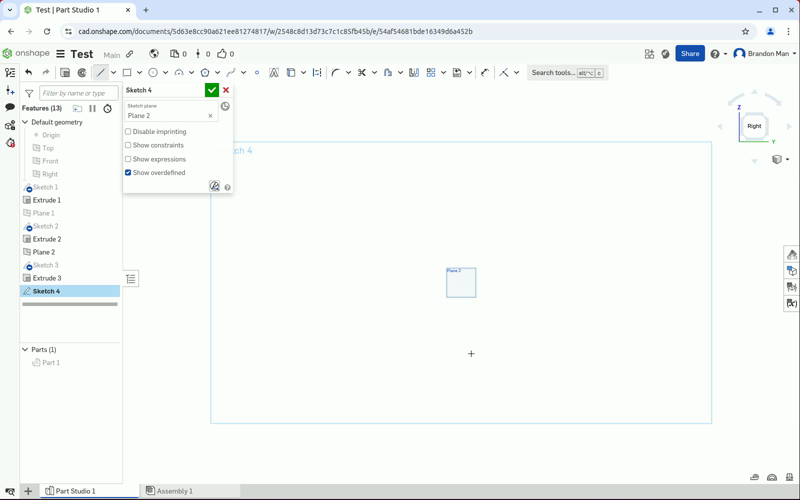
click(471, 353)
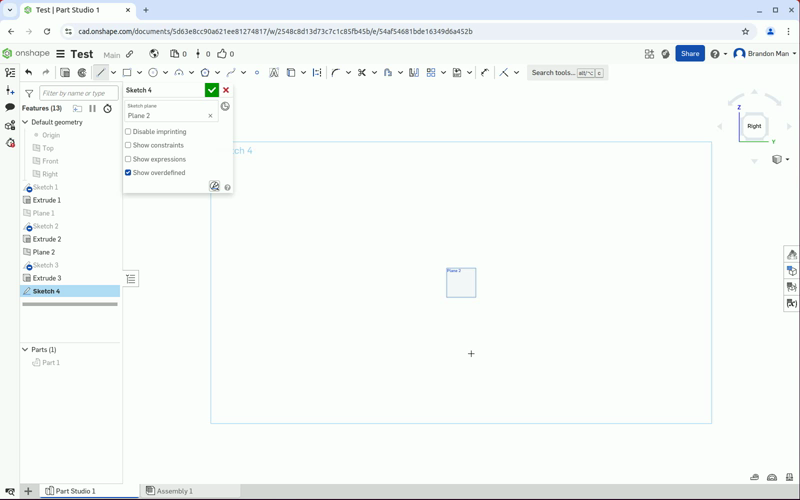
key_up(shift)
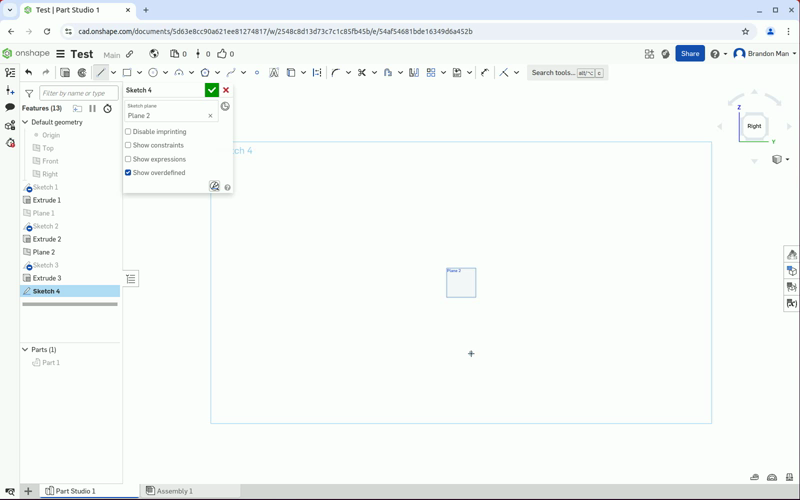
key_down(shift)
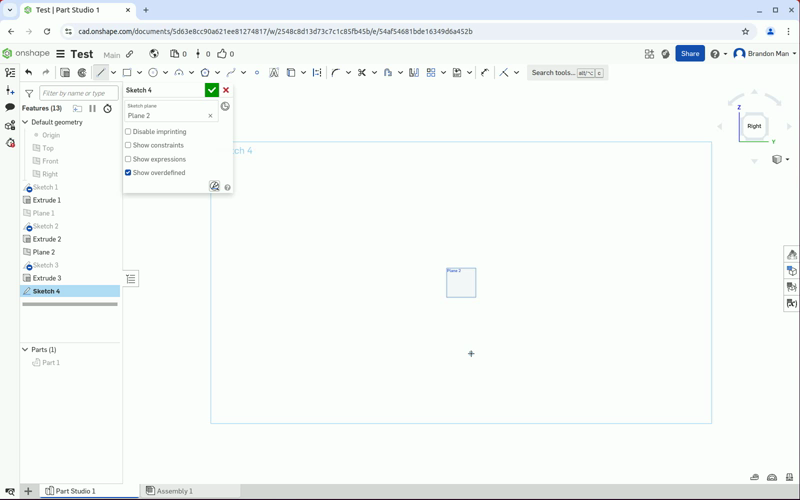
mouse_move(501, 353)
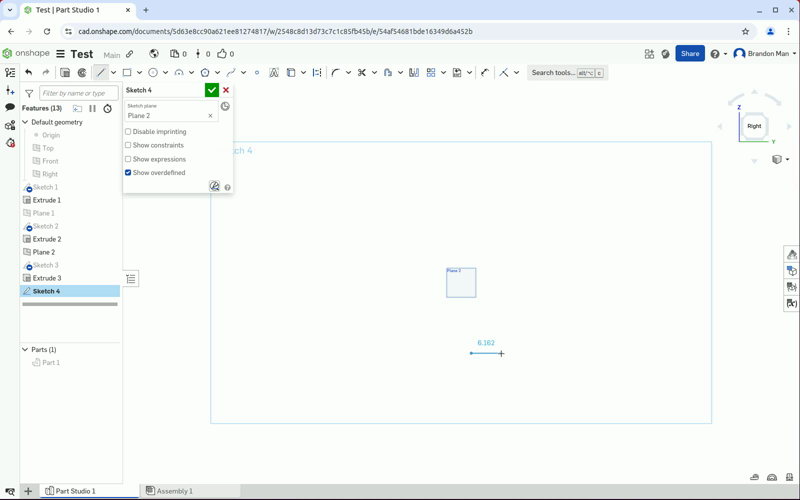
mouse_move(520, 373)
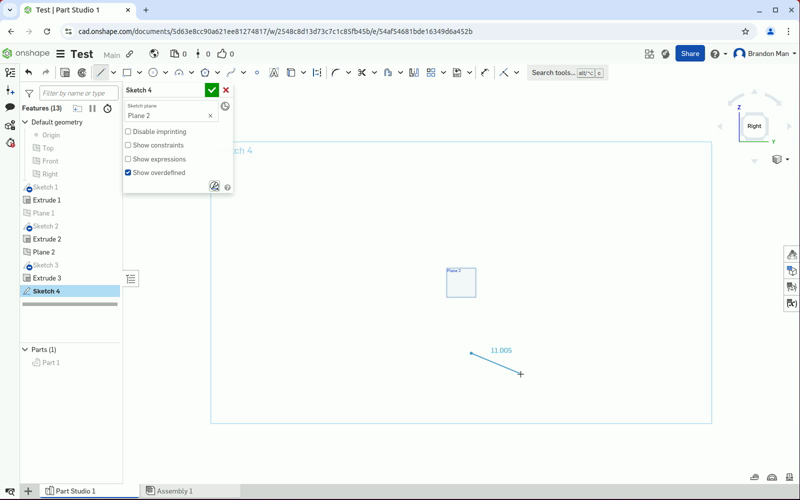
click(520, 373)
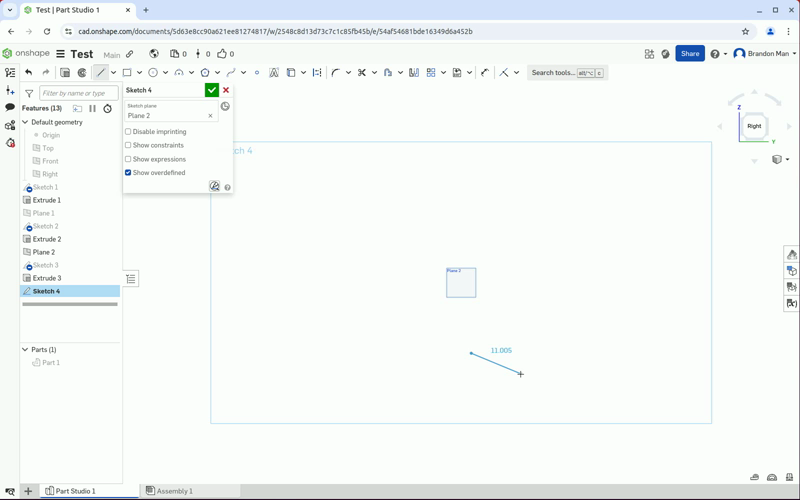
key_up(shift)
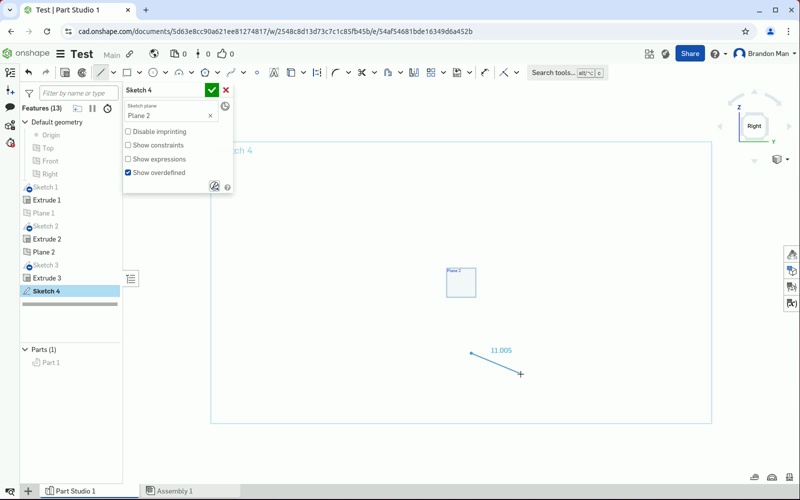
key_down(shift)
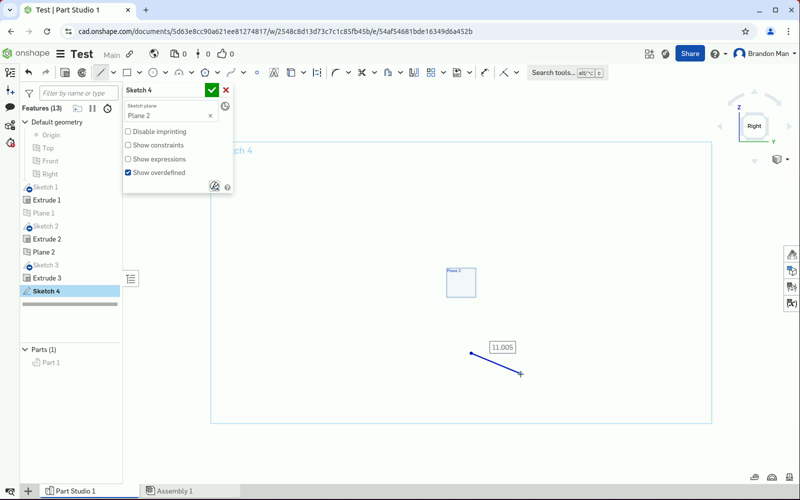
mouse_move(550, 373)
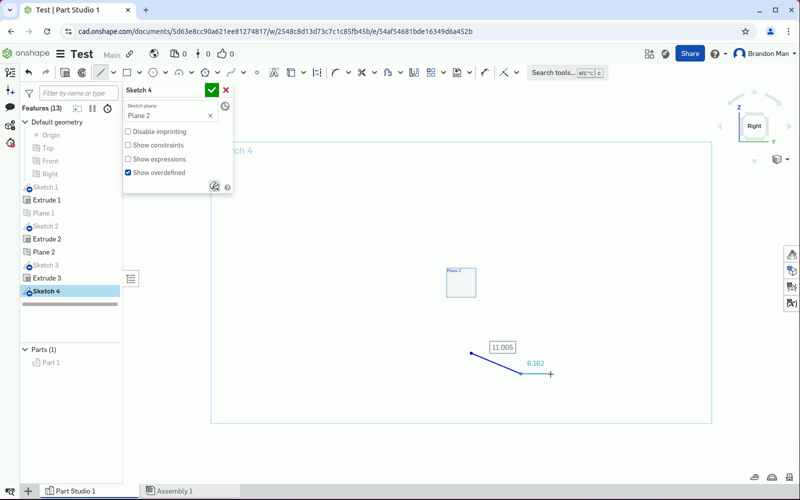
mouse_move(573, 373)
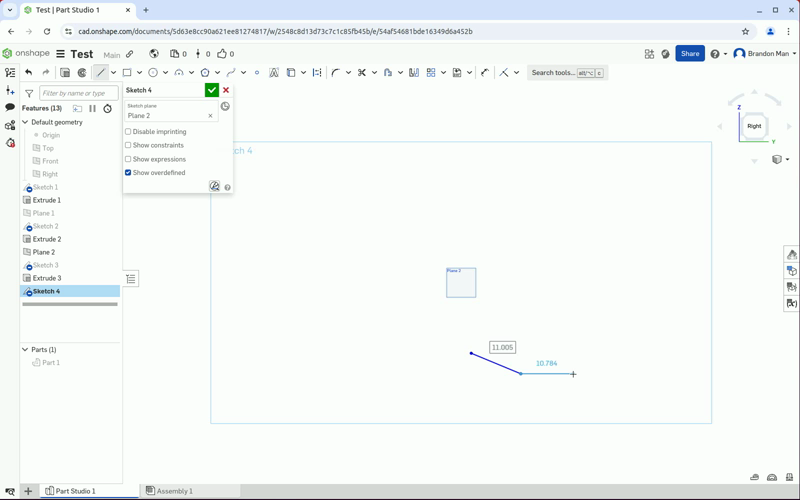
click(573, 373)
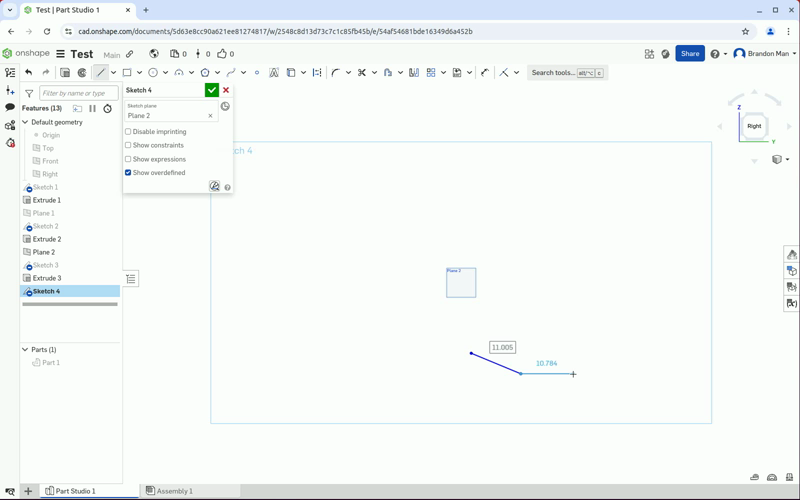
key_up(shift)
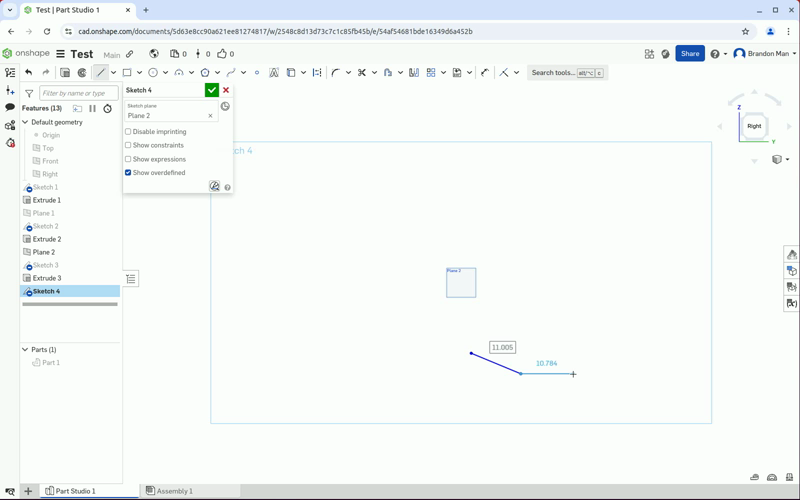
key_down(shift)
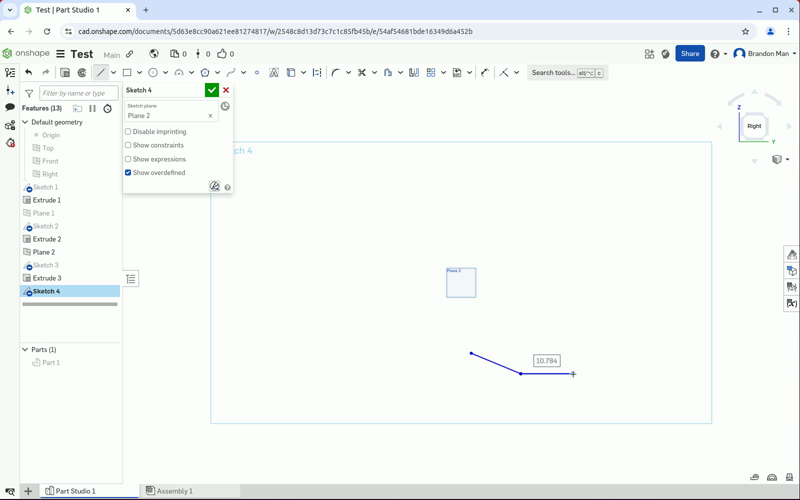
mouse_move(589, 373)
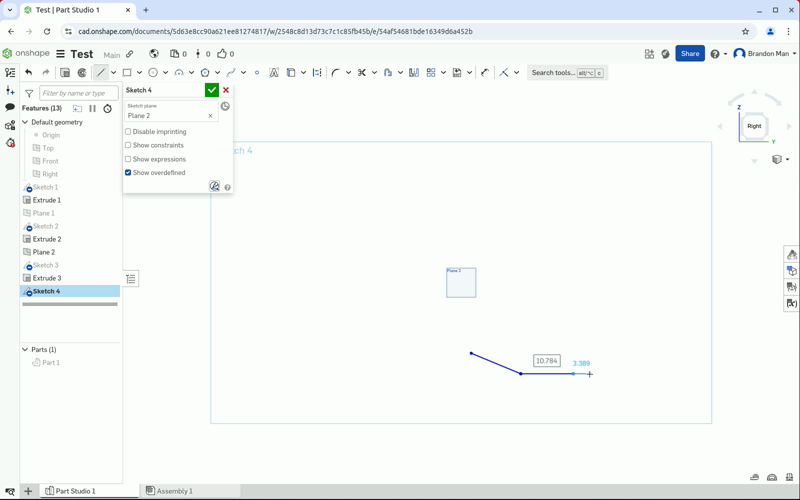
mouse_move(573, 339)
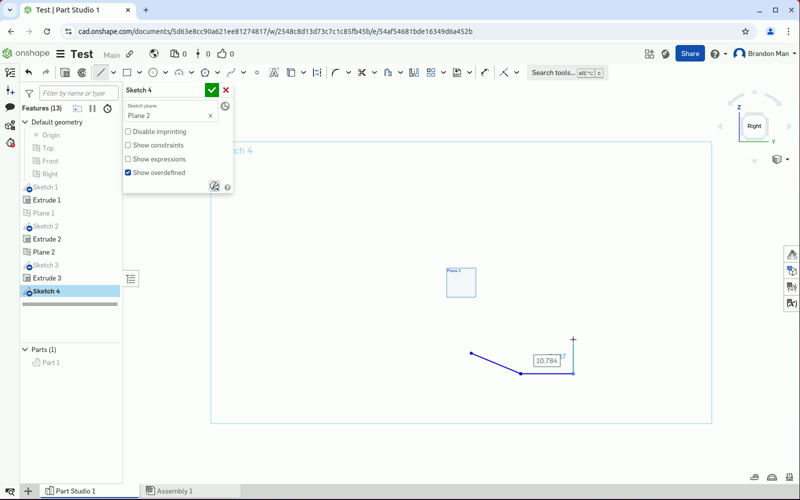
click(573, 339)
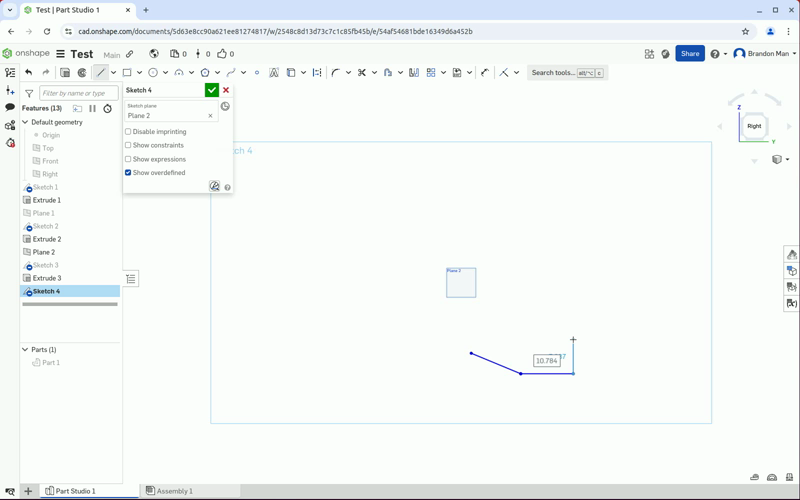
key_up(shift)
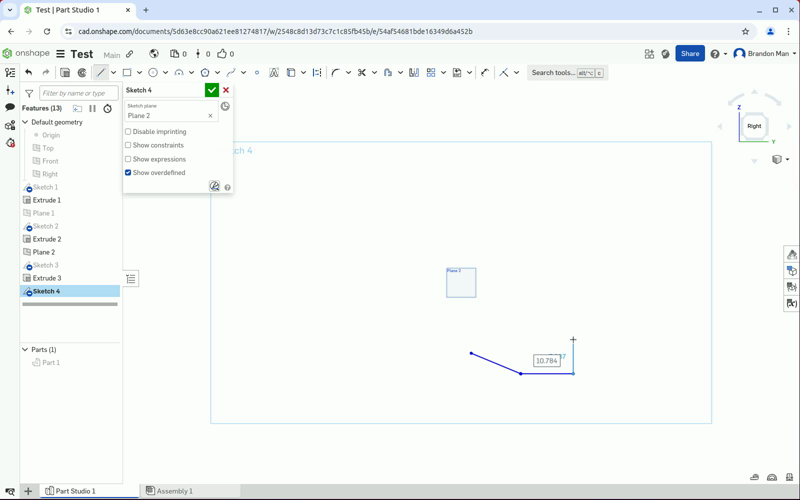
key_down(shift)
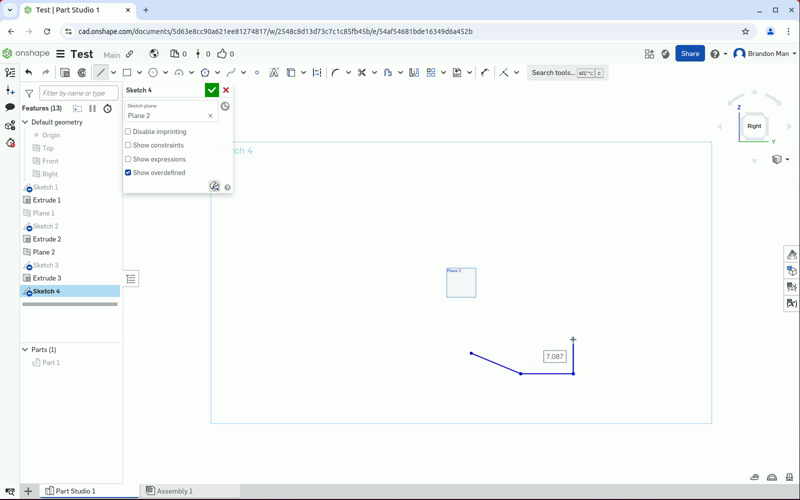
mouse_move(471, 339)
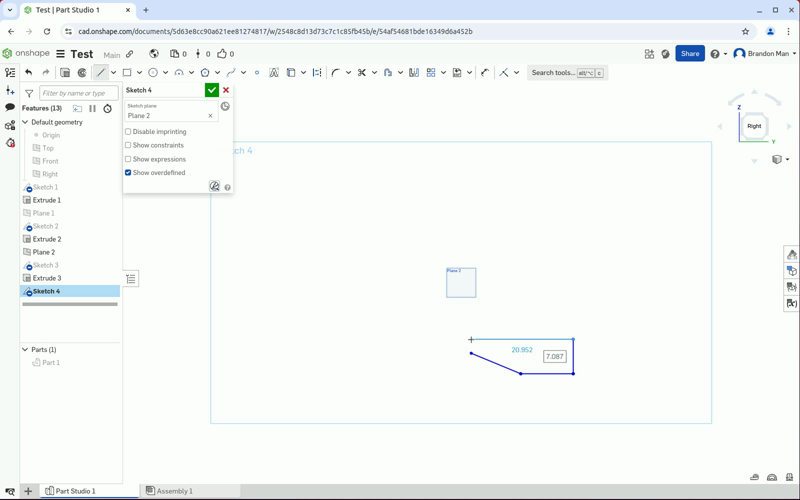
click(471, 339)
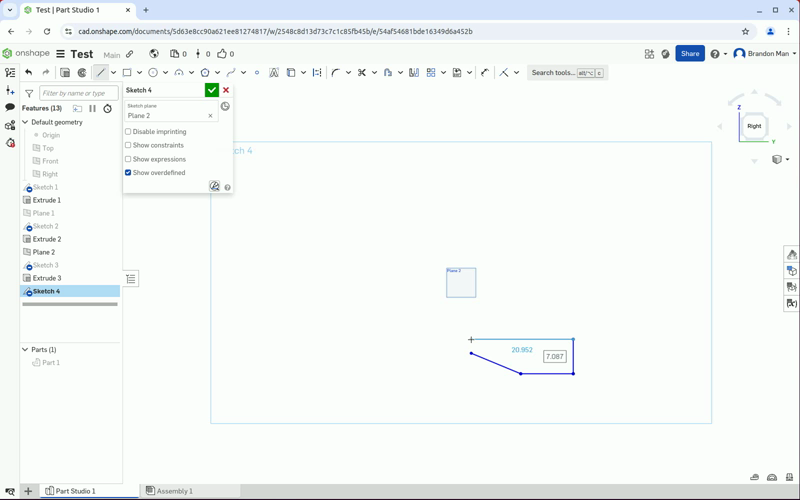
key_up(shift)
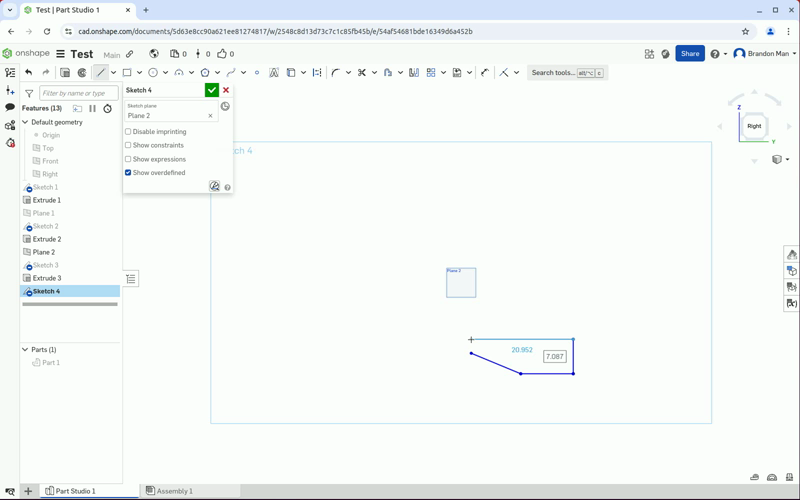
mouse_move(501, 339)
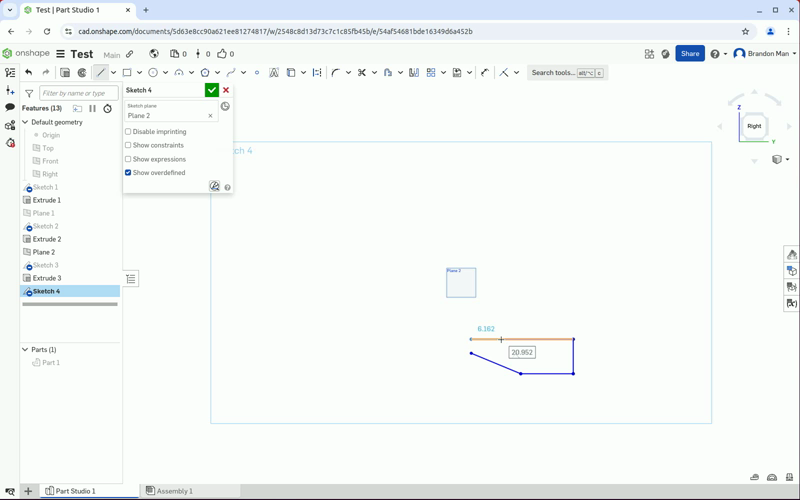
key_down(shift)
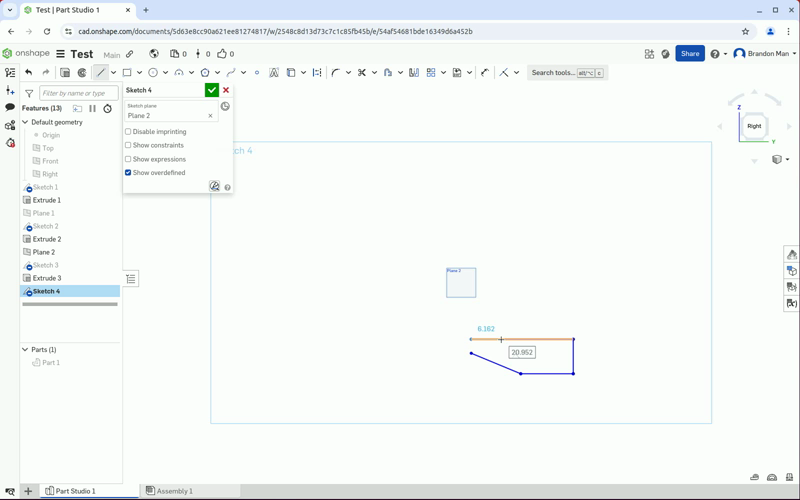
mouse_move(471, 353)
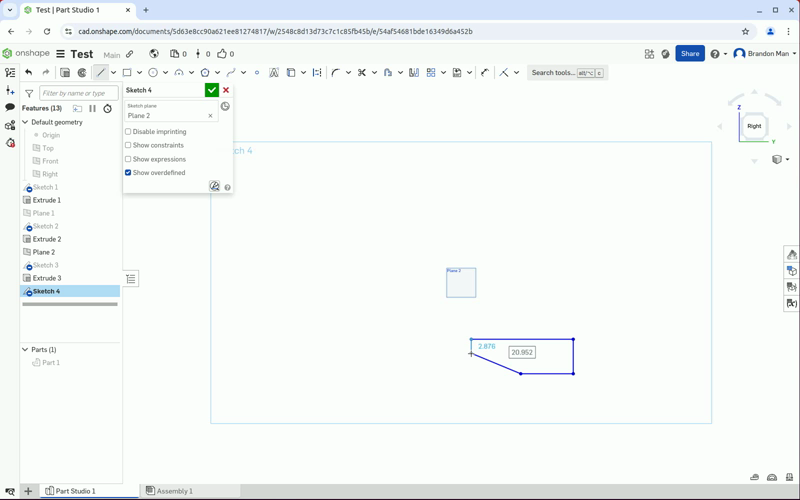
key_up(shift)
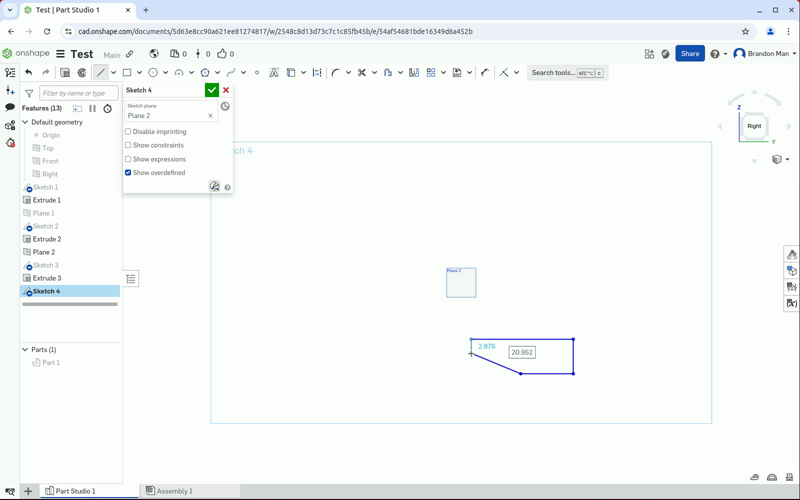
click(471, 353)
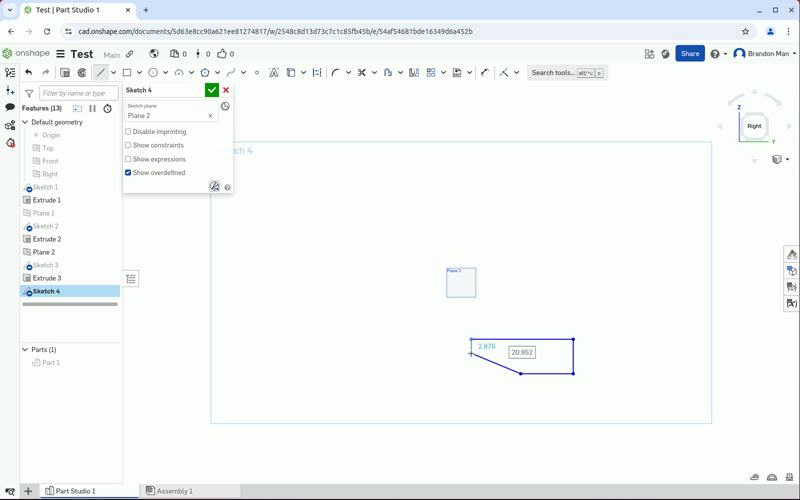
key(esc)
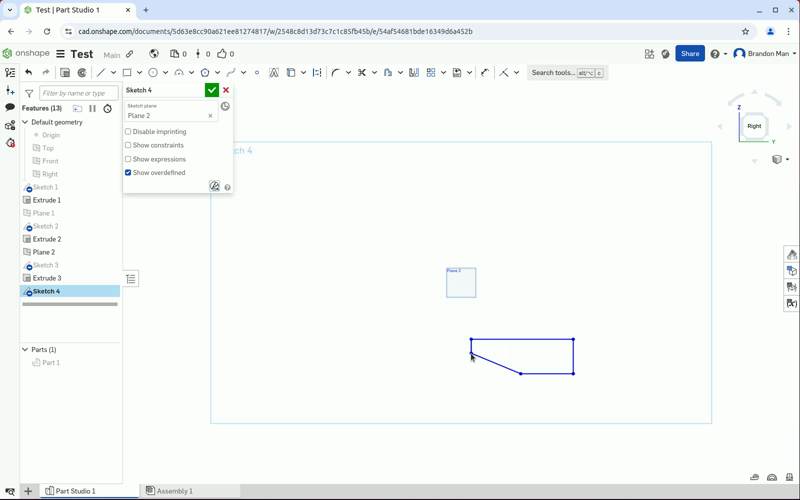
mouse_move(568, 354)
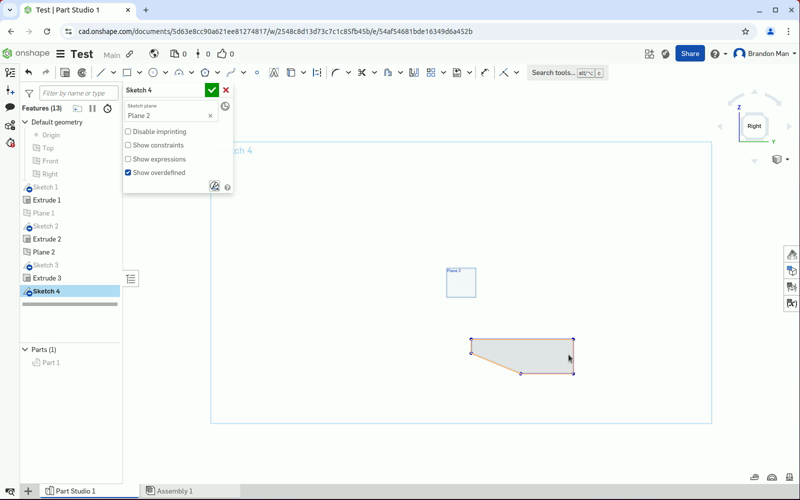
click(568, 354)
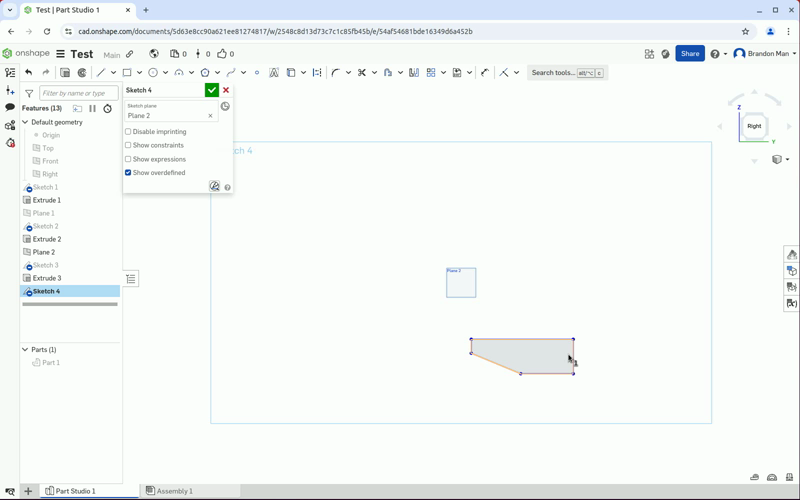
mouse_move(73, 352)
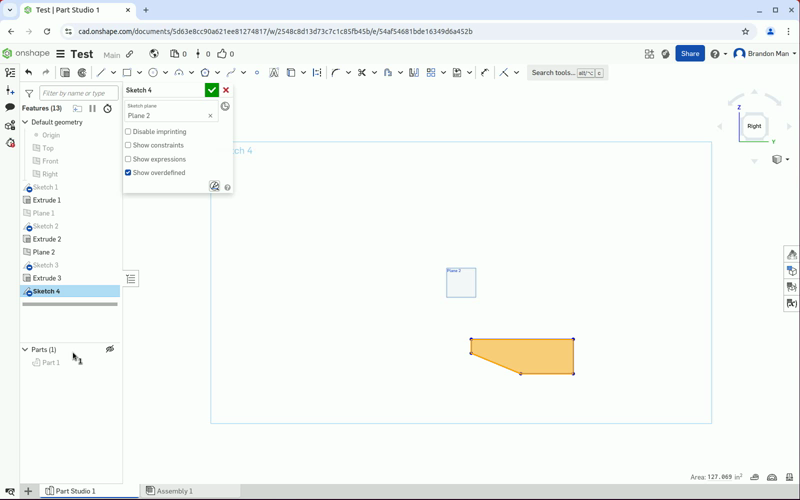
key(shift+y)
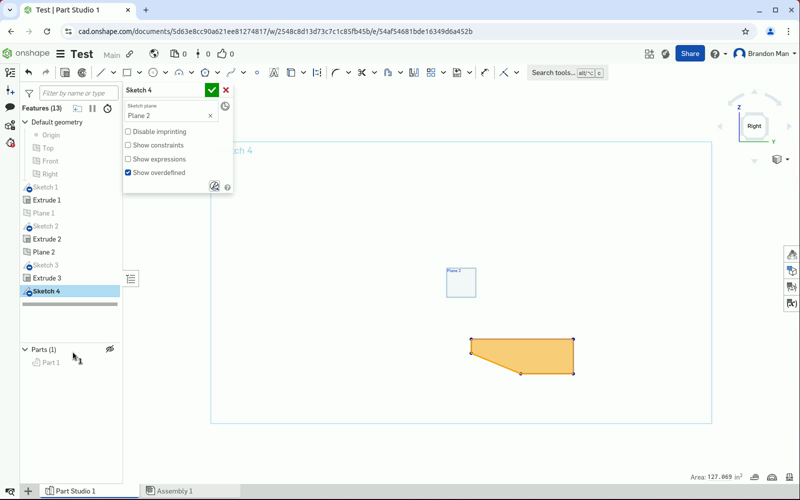
key(shift+e)
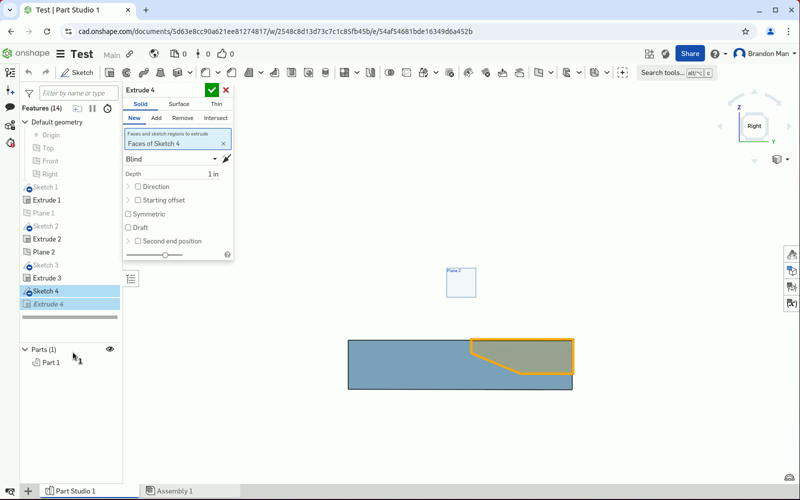
mouse_move(143, 106)
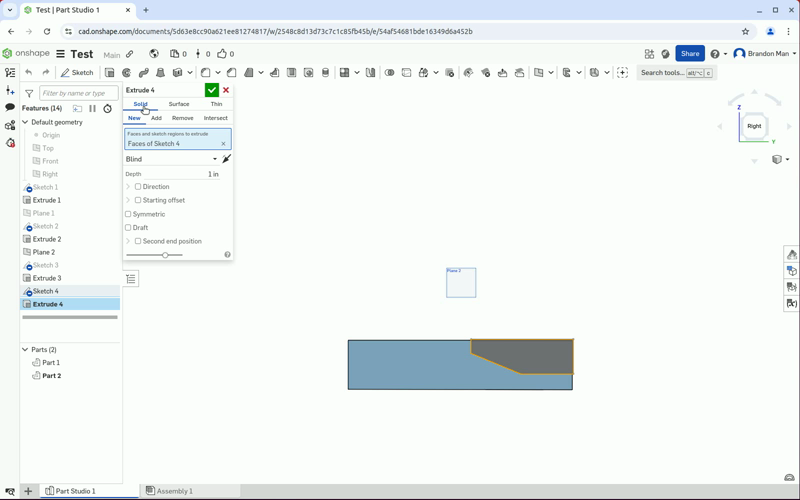
click(143, 106)
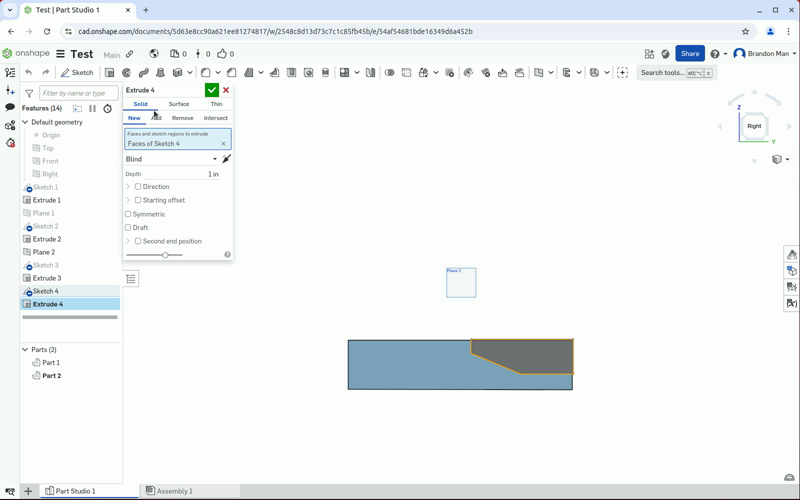
mouse_move(186, 120)
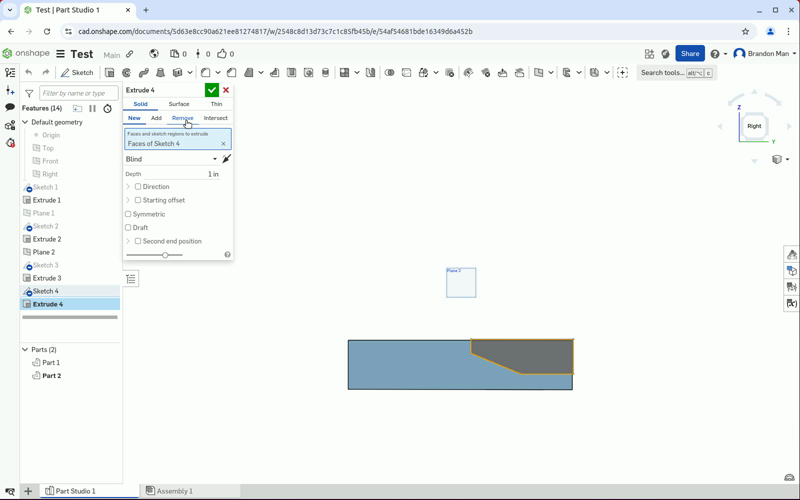
click(186, 120)
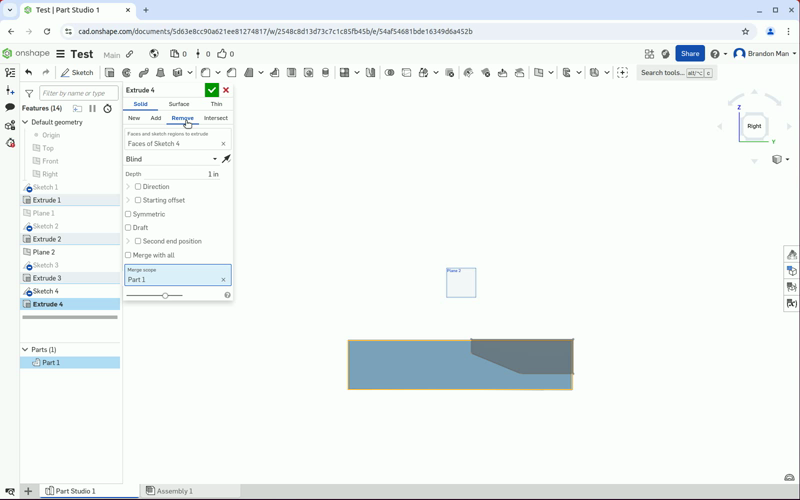
key(tab, 4)
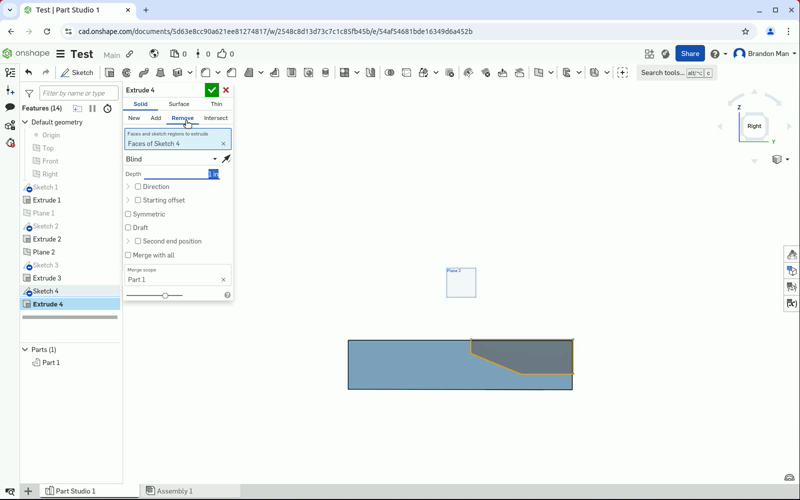
text(10.351)
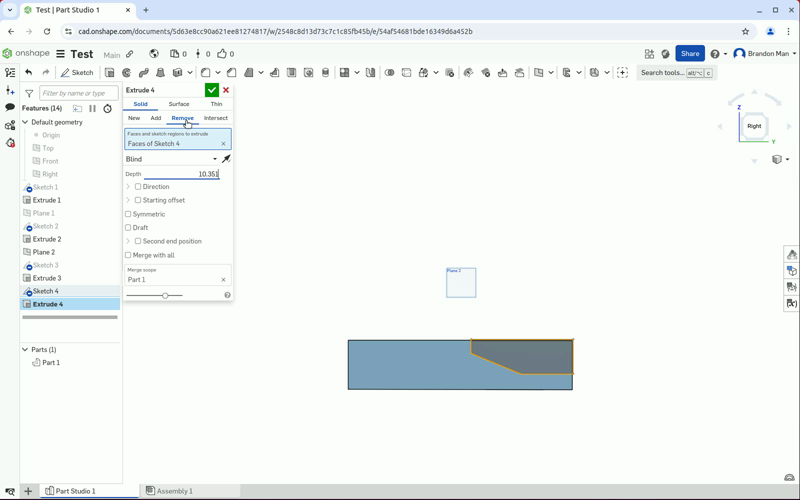
key(tab, 6)
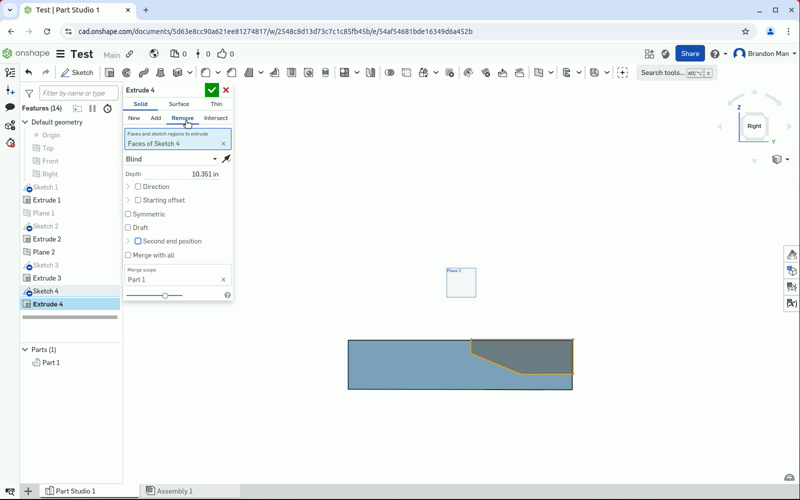
key(space)
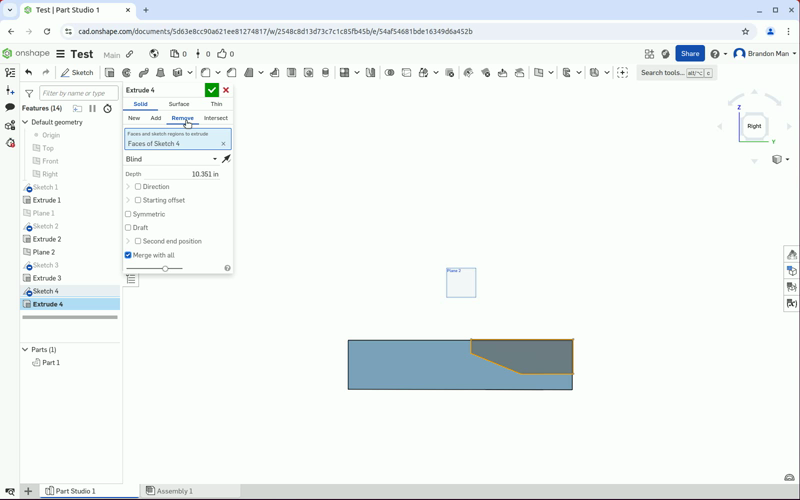
key(enter)
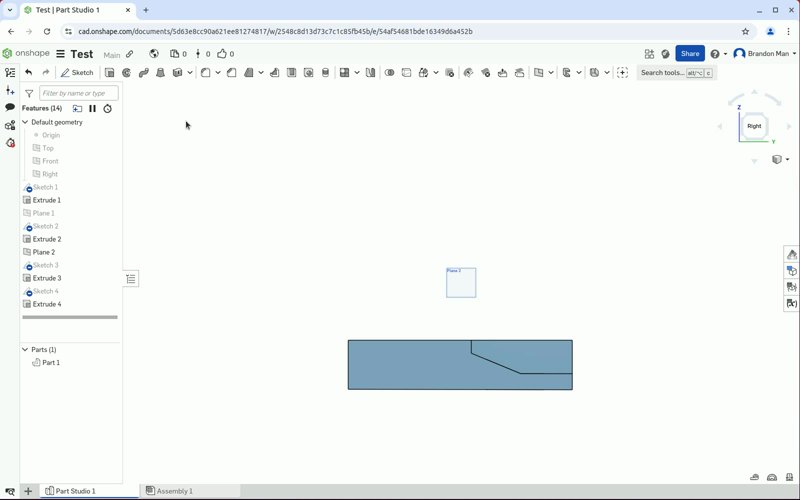
key(shift+h)
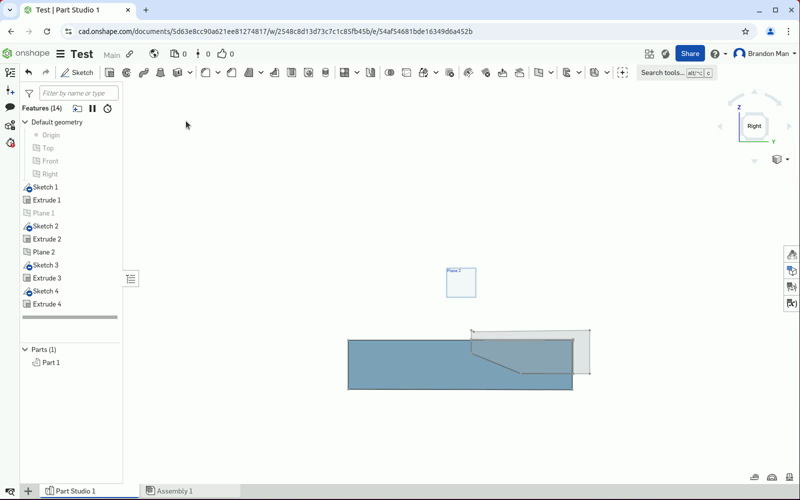
key(shift+h)
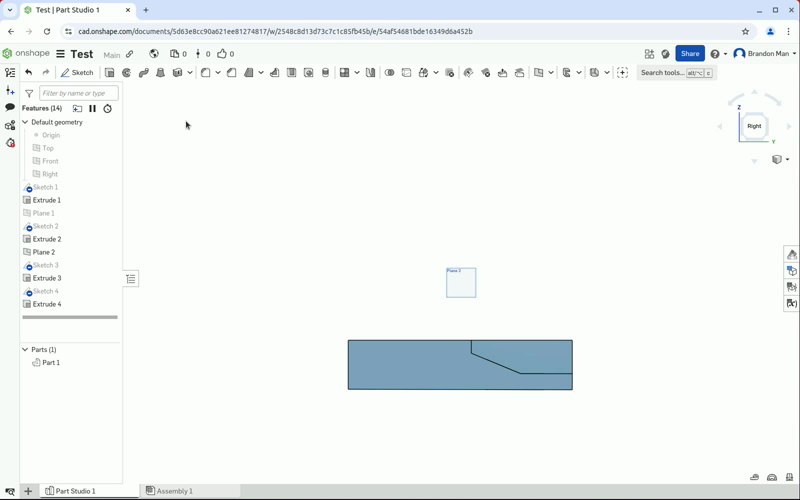
mouse_move(73, 189)
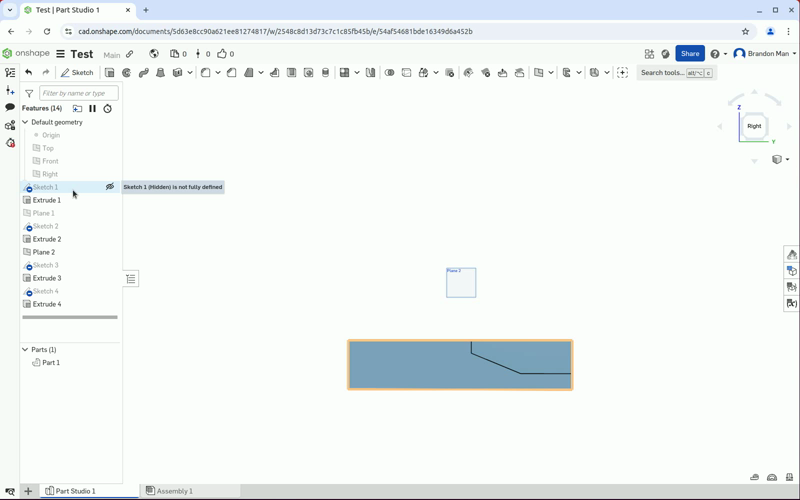
click(73, 189)
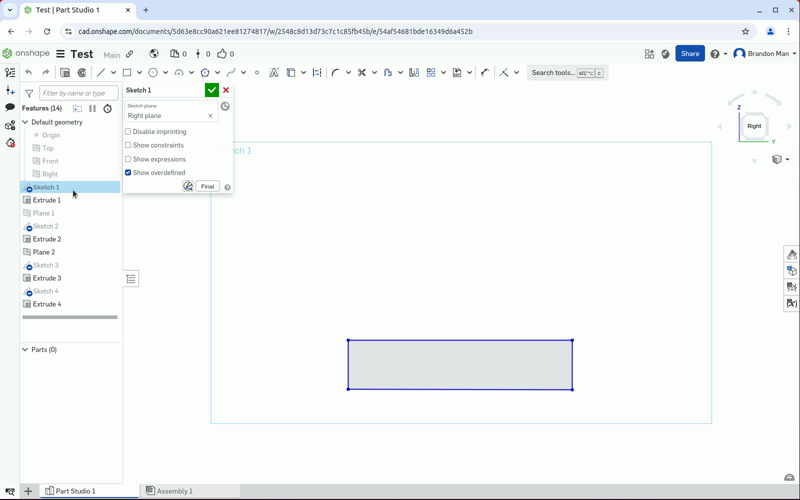
mouse_move(229, 92)
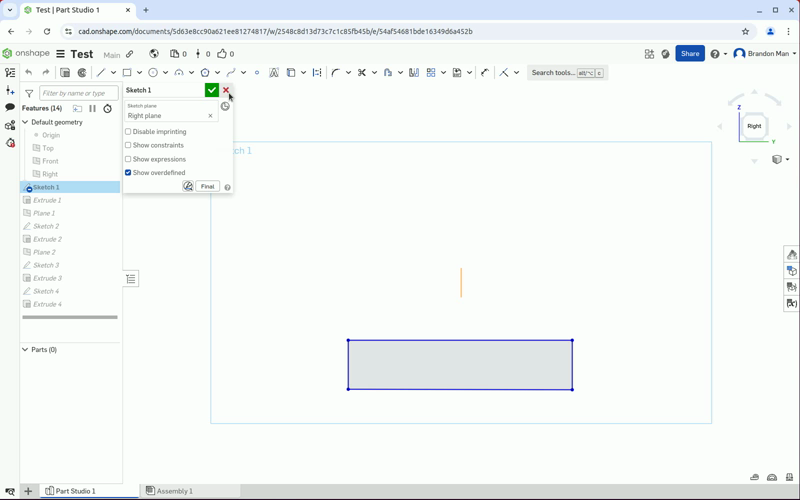
click(229, 92)
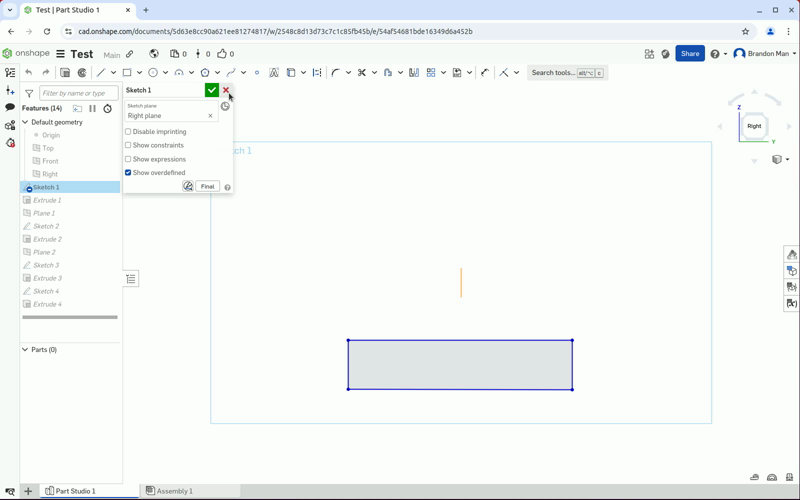
key(shift+s)
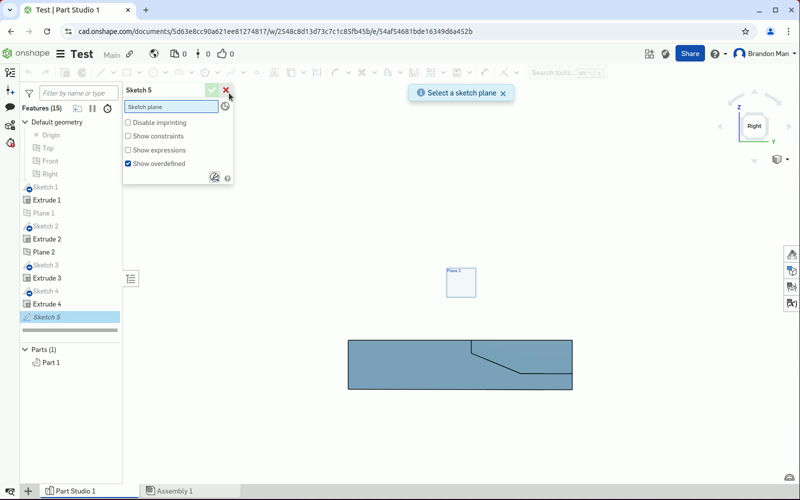
mouse_move(73, 254)
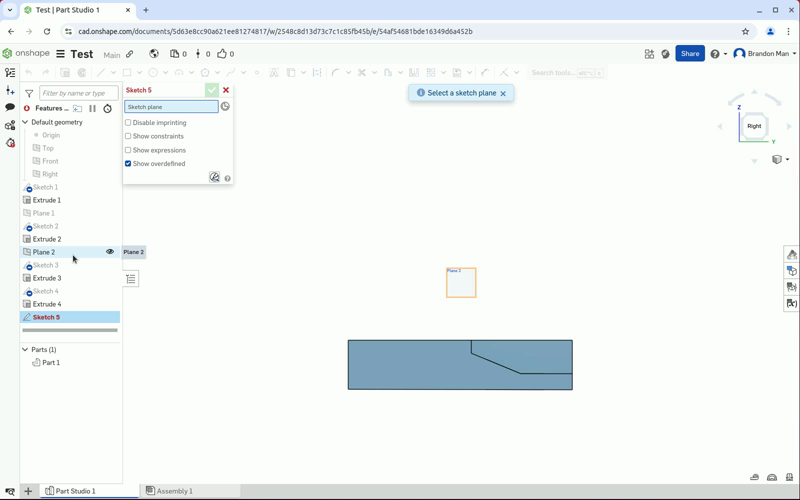
click(73, 254)
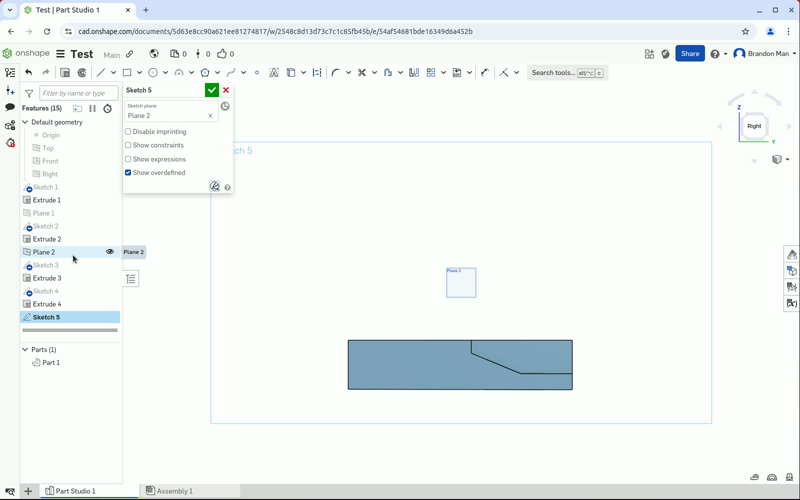
mouse_move(73, 352)
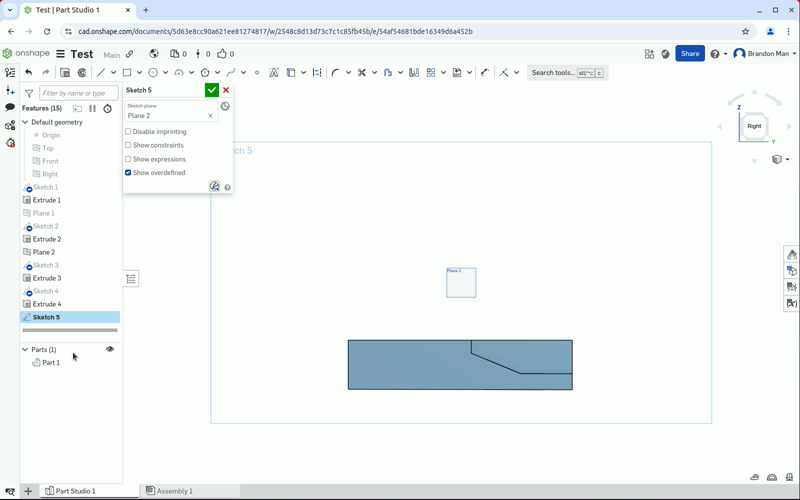
key(y)
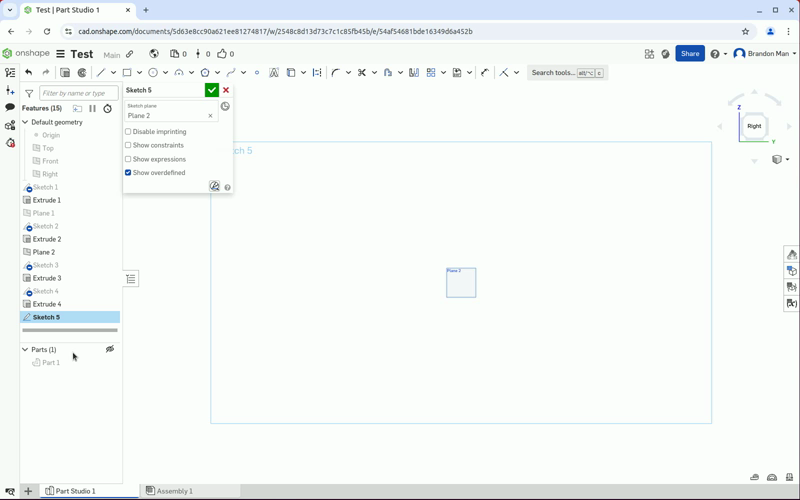
key(l)
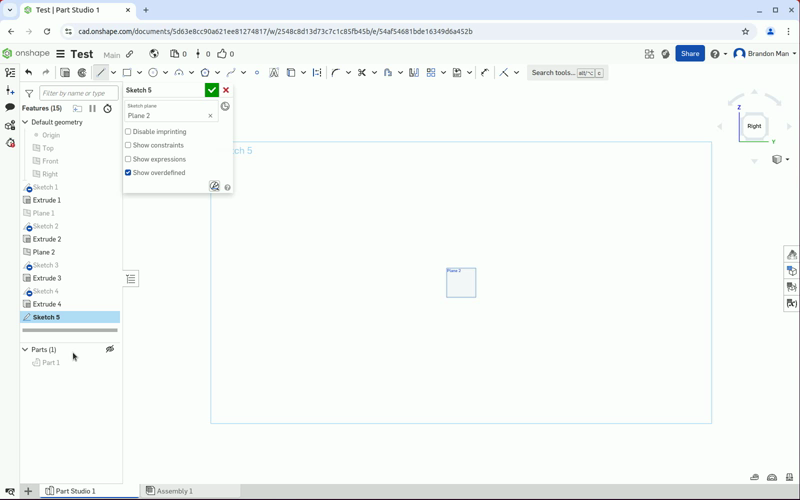
key_down(shift)
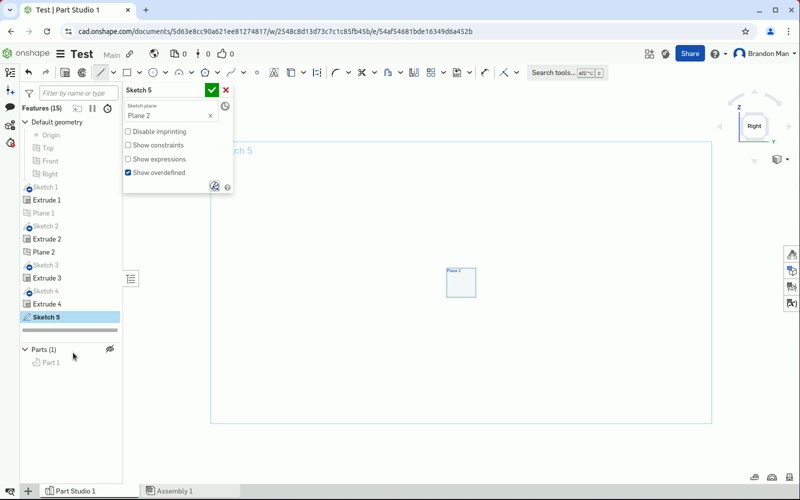
mouse_move(348, 389)
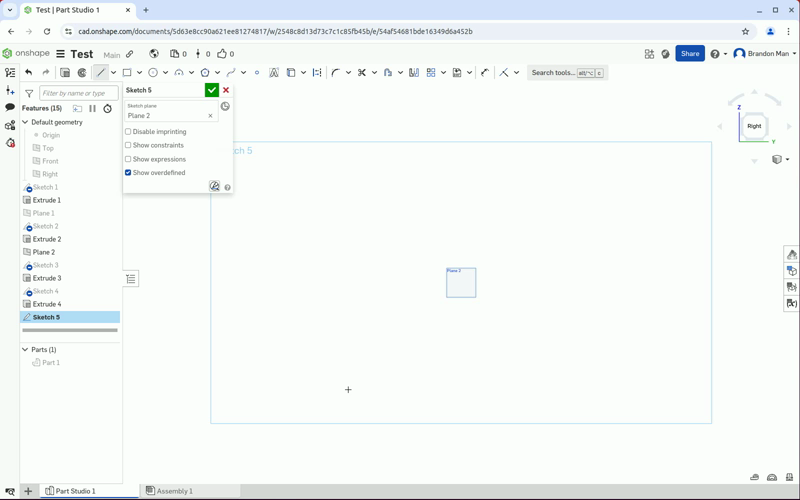
click(348, 389)
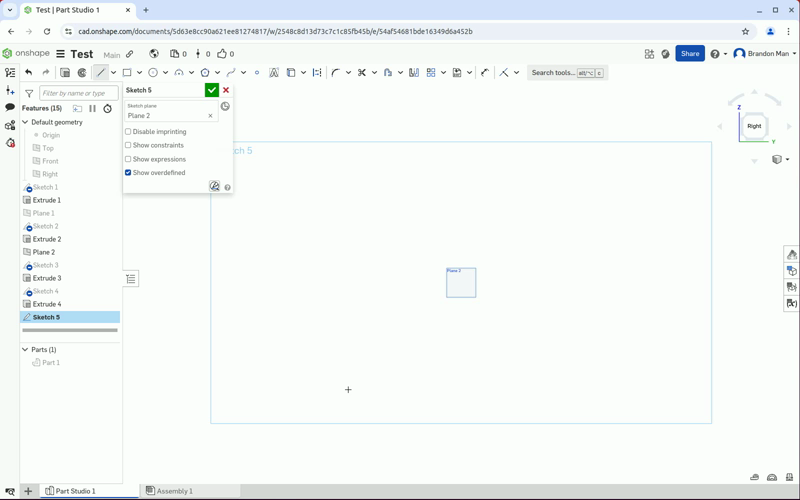
key_up(shift)
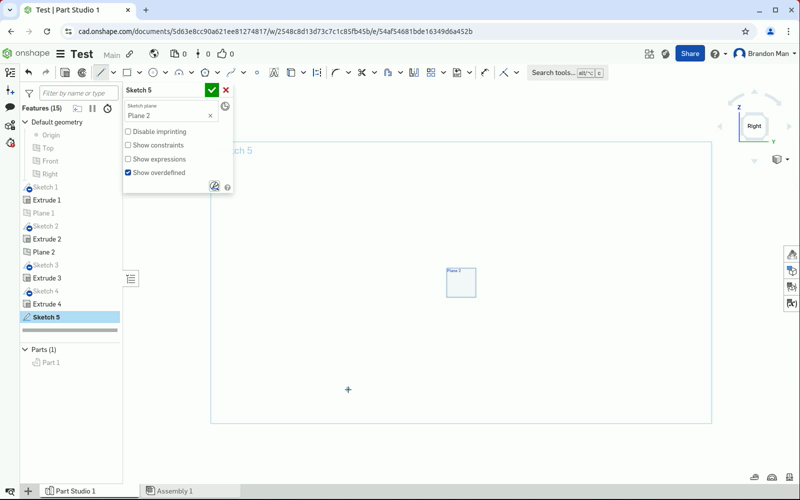
key_down(shift)
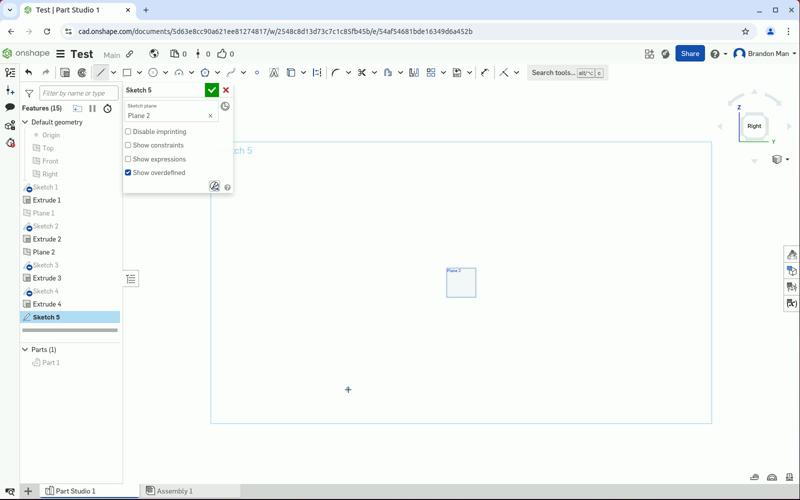
mouse_move(466, 389)
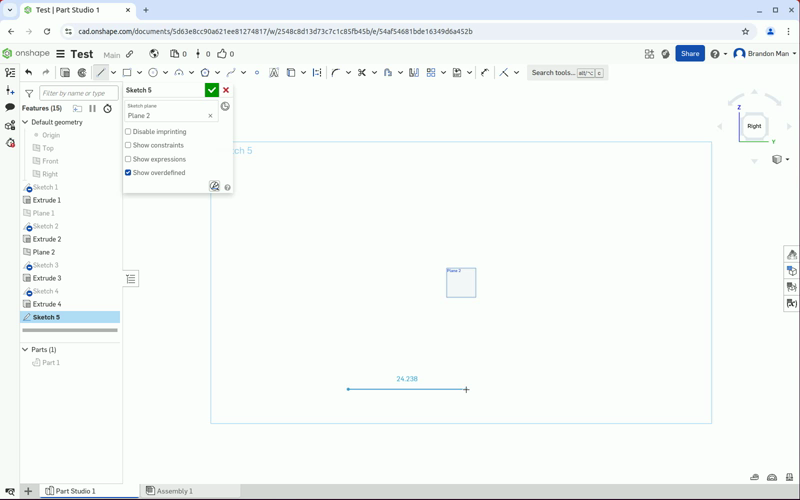
click(466, 389)
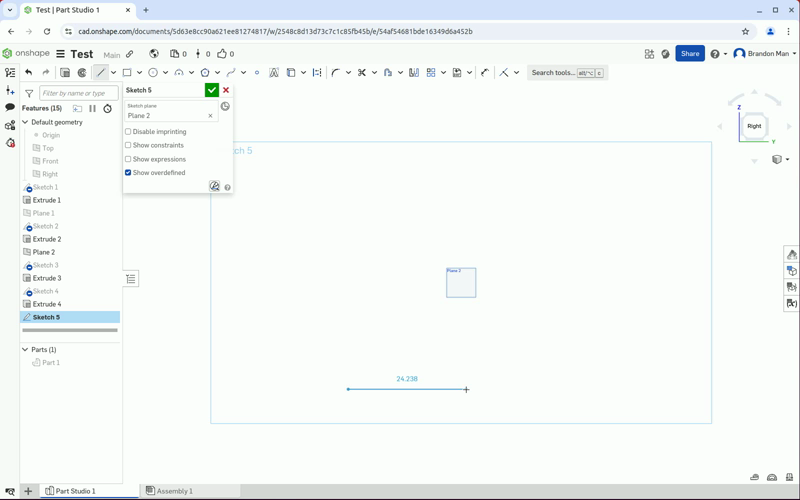
key_up(shift)
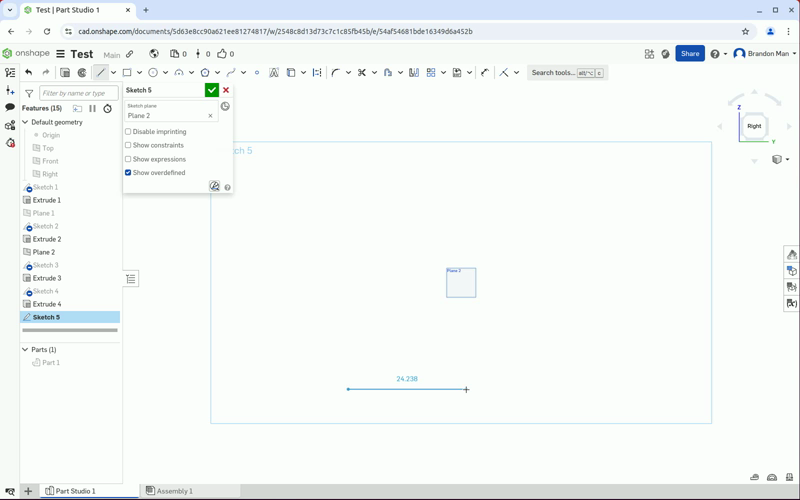
key(esc)
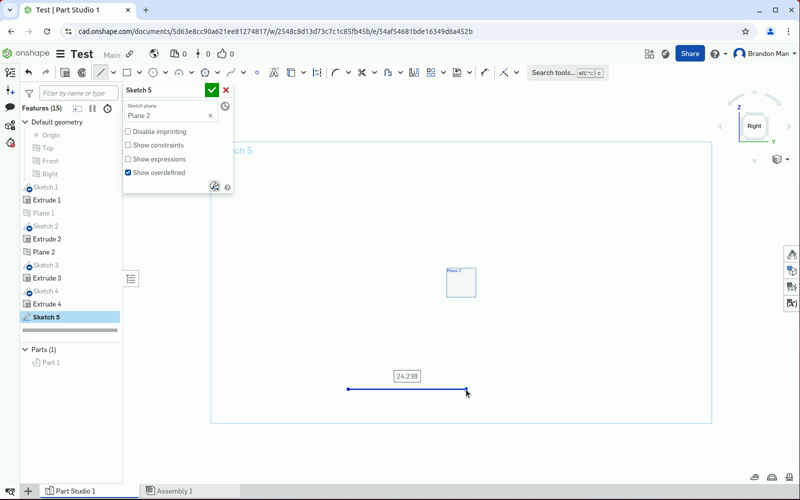
key(a)
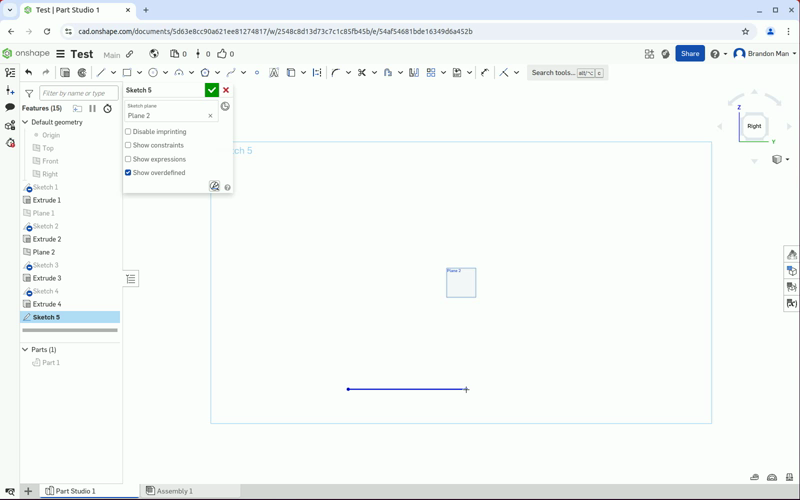
mouse_move(466, 389)
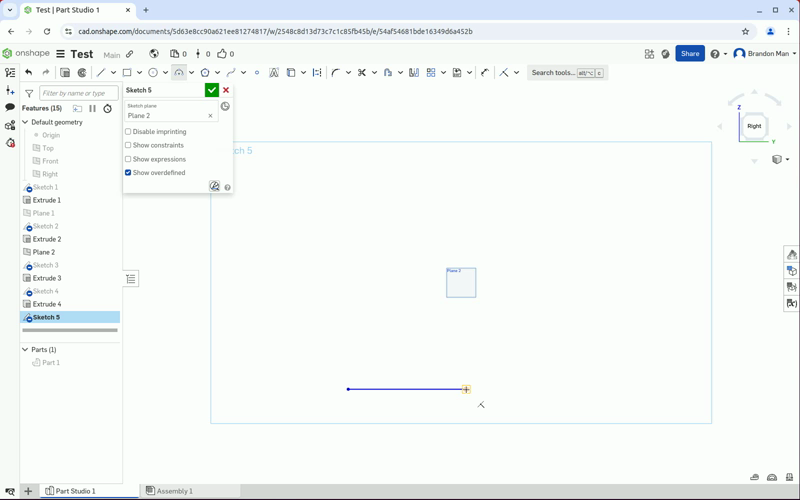
click(466, 389)
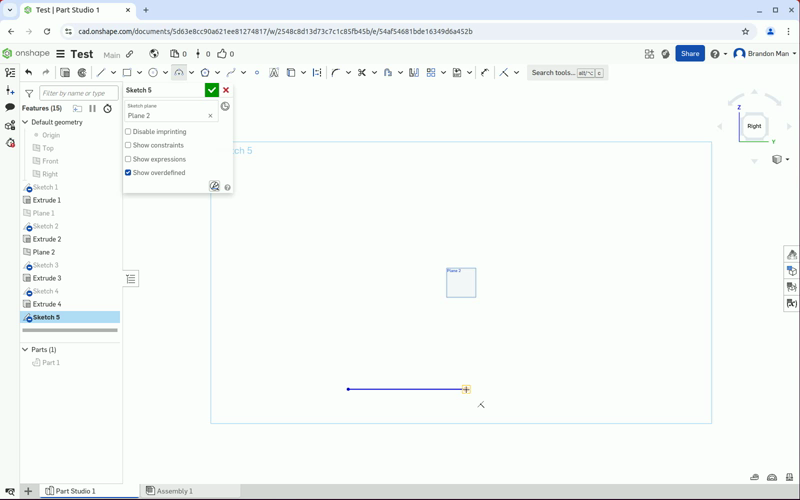
key_down(shift)
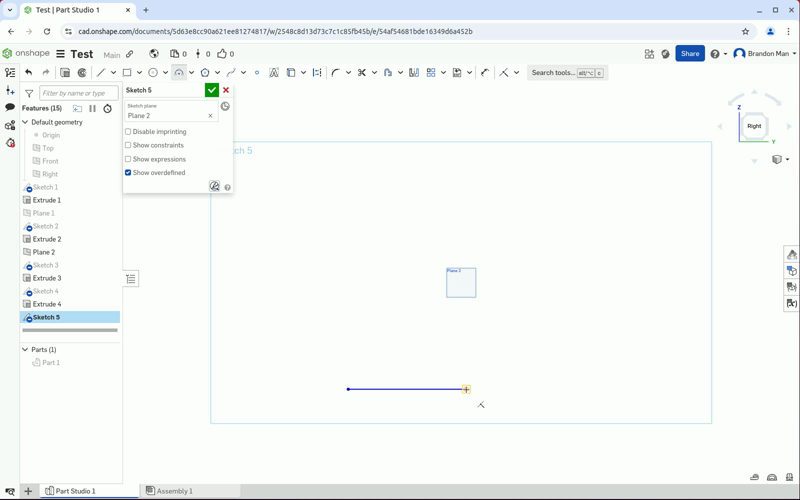
mouse_move(465, 339)
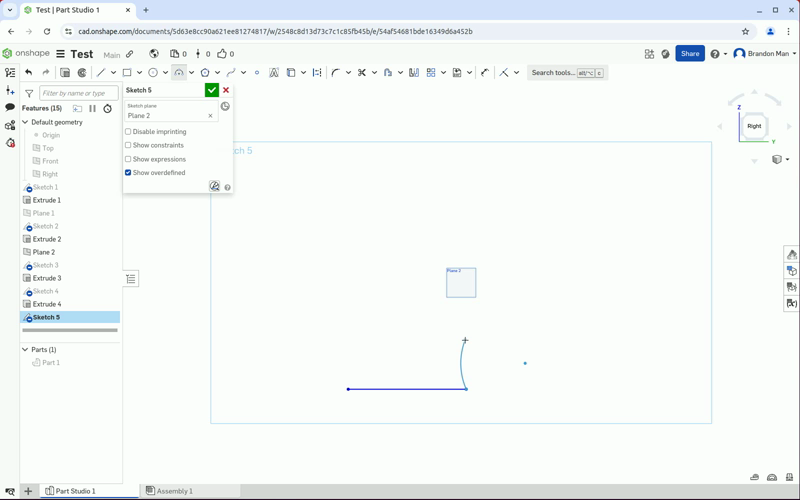
click(465, 339)
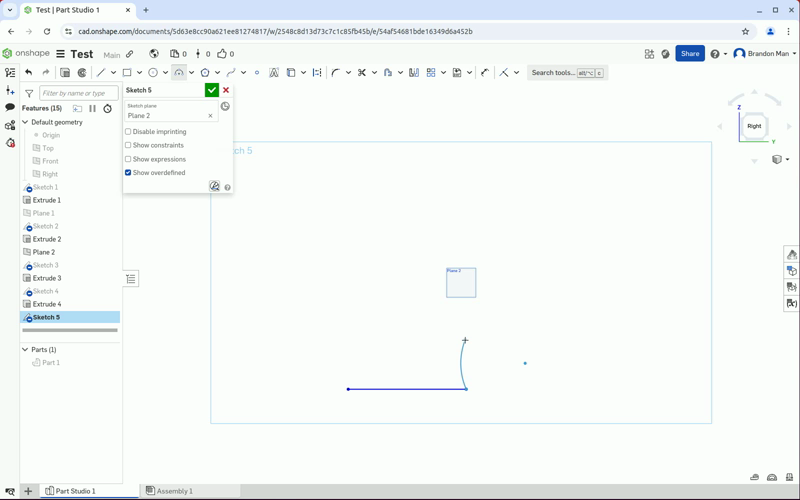
mouse_move(332, 368)
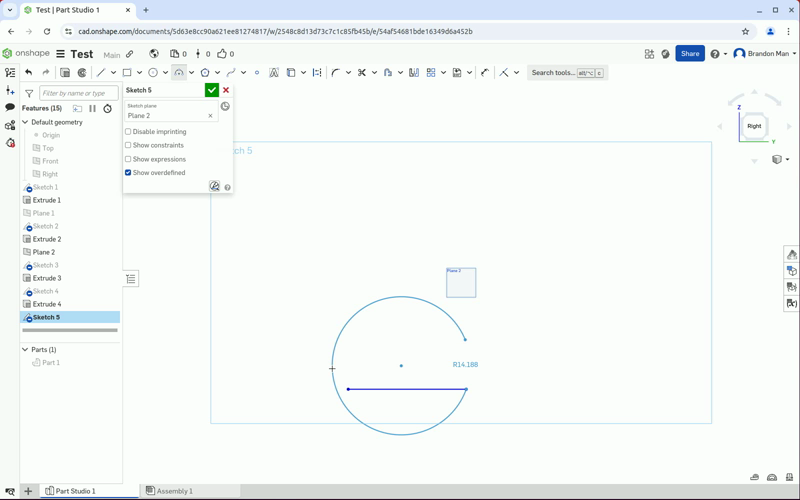
click(332, 368)
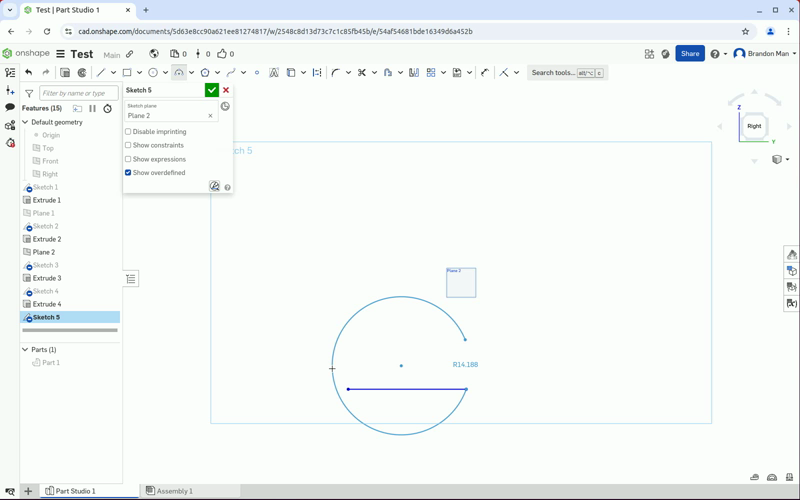
key_up(shift)
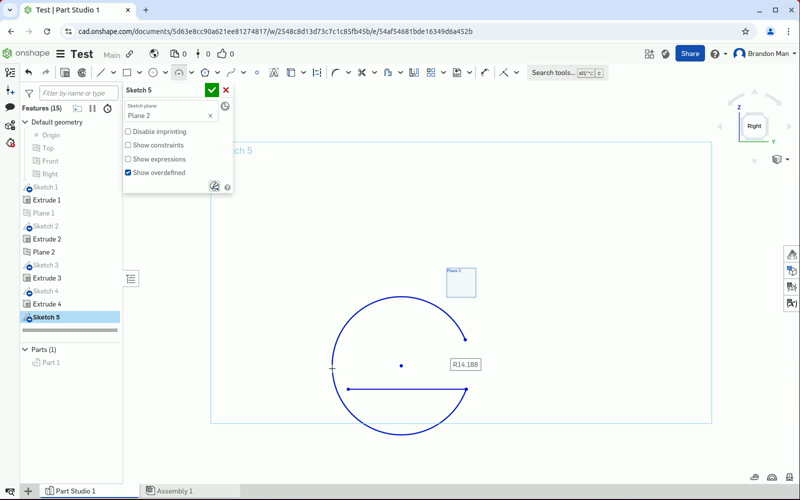
key(esc)
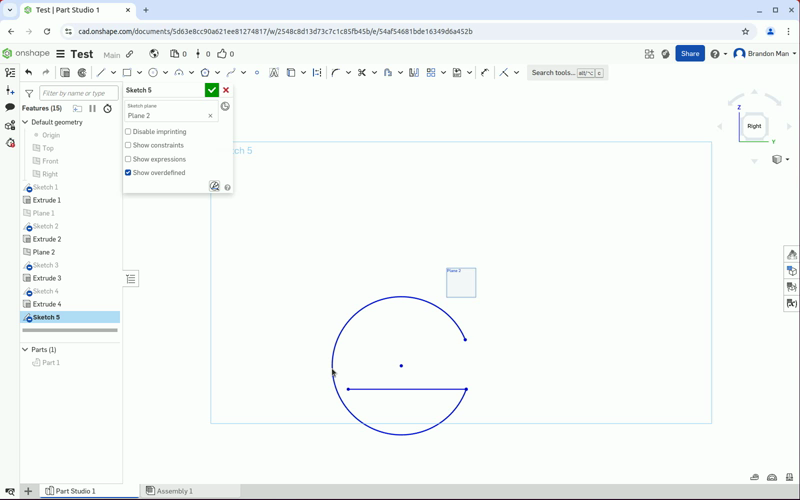
key(l)
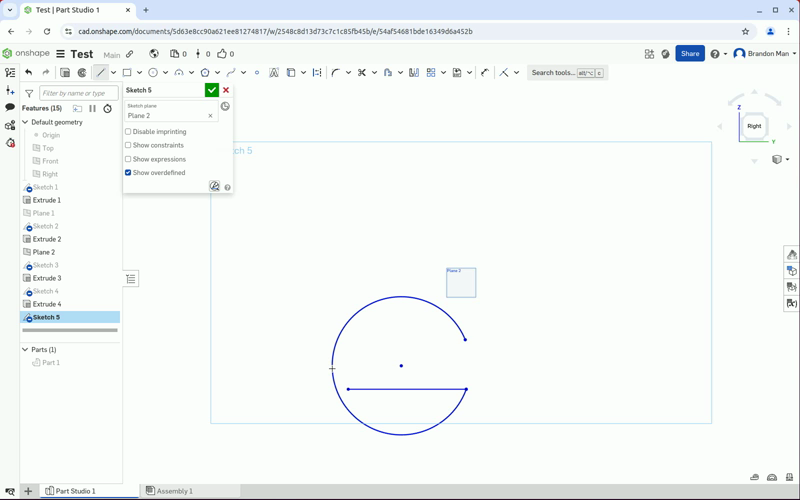
mouse_move(465, 339)
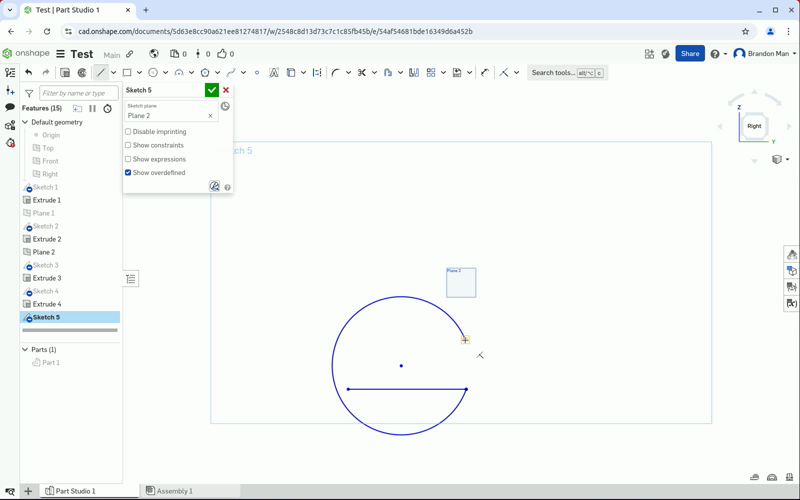
click(465, 339)
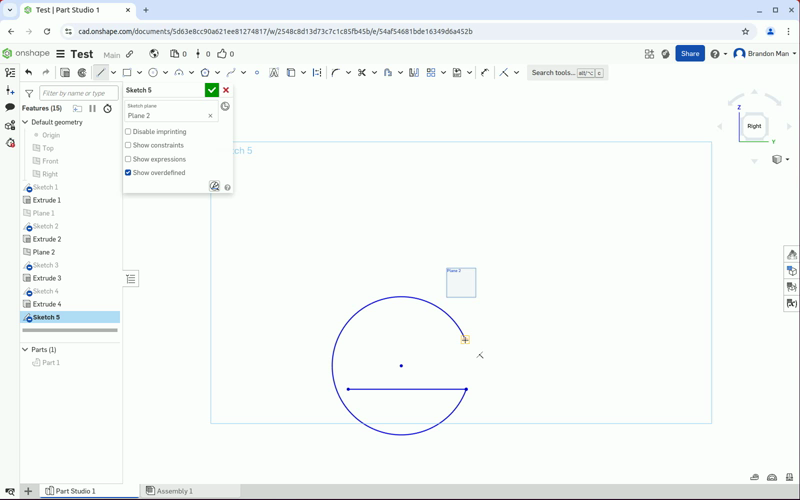
key_down(shift)
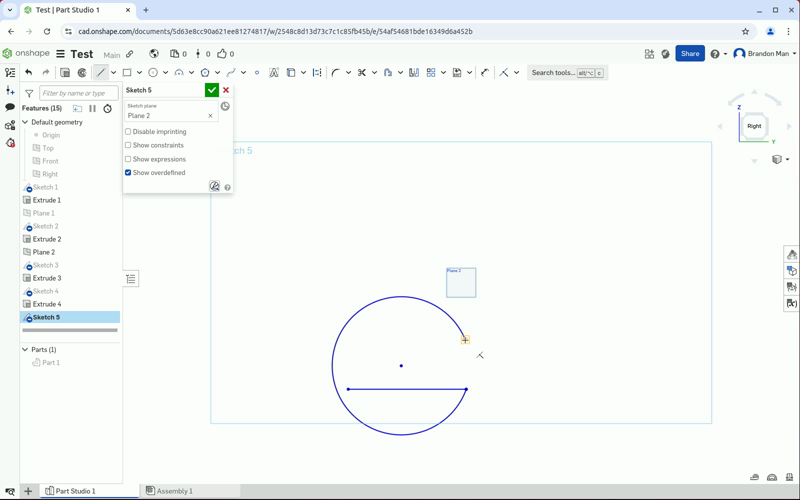
mouse_move(348, 339)
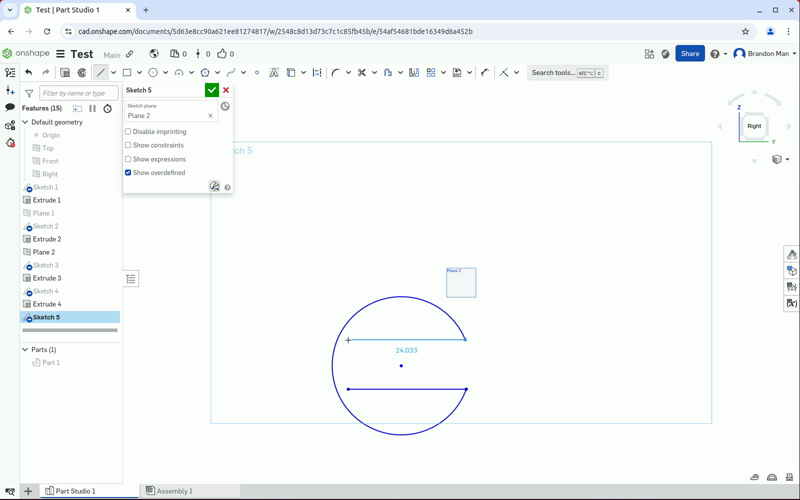
click(348, 339)
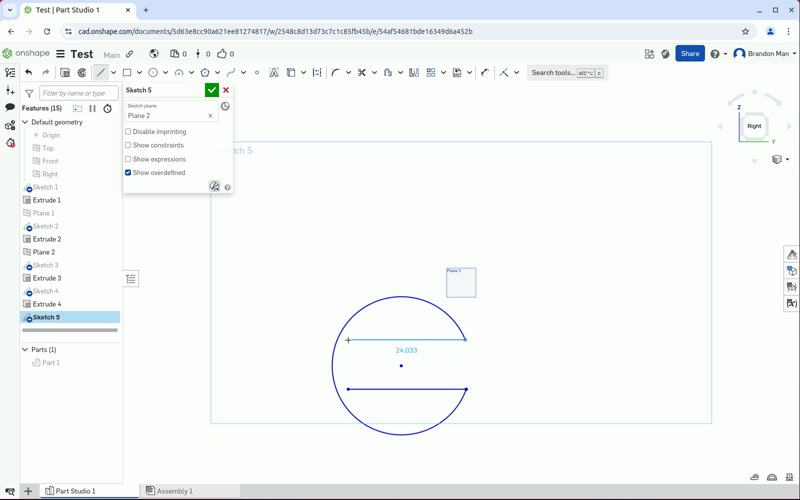
key_up(shift)
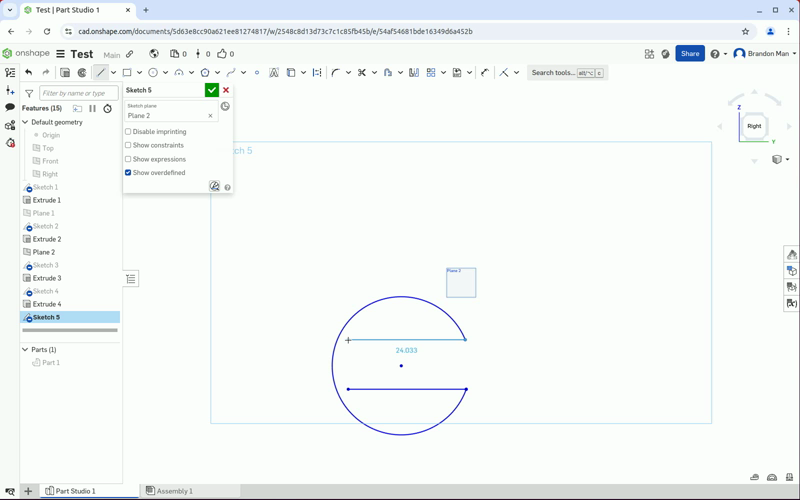
mouse_move(378, 339)
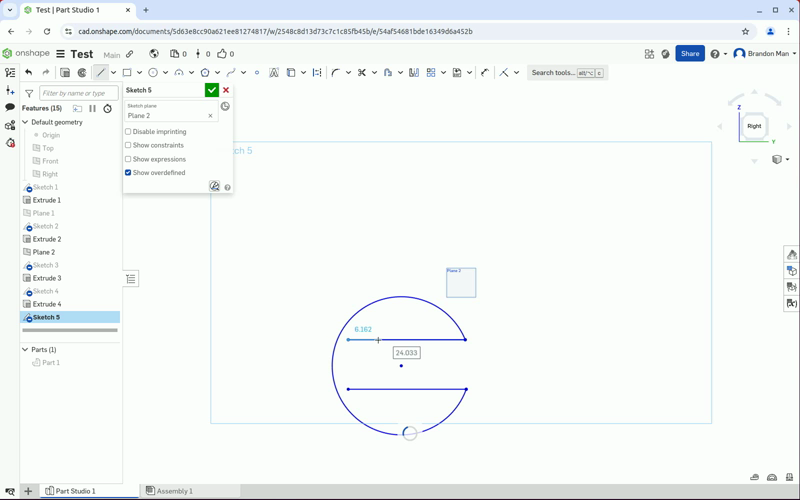
key_down(shift)
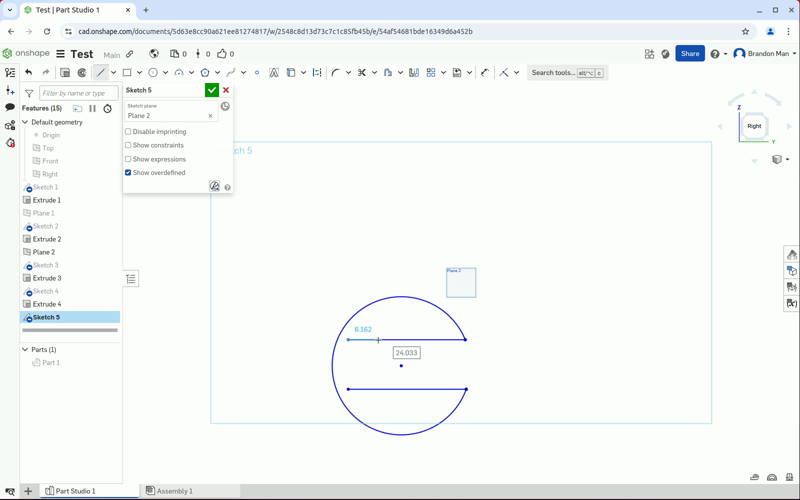
mouse_move(348, 389)
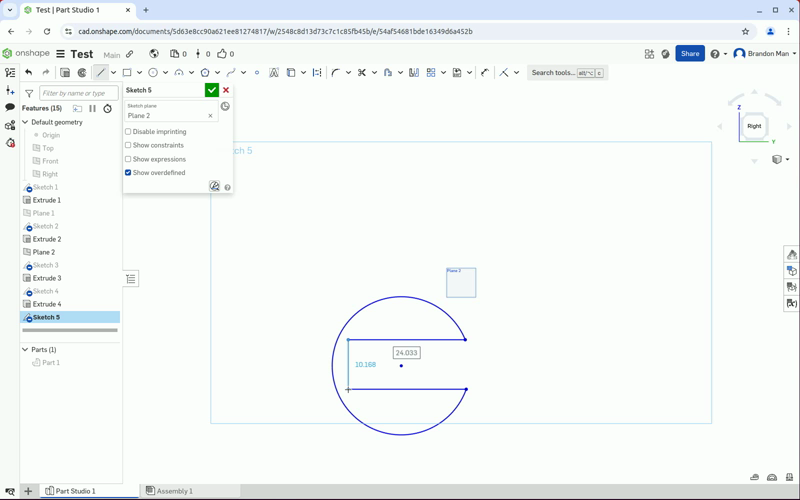
key_up(shift)
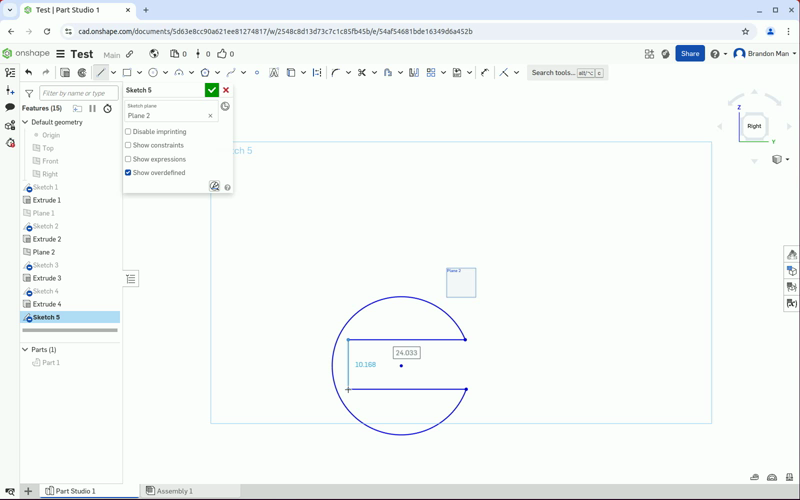
click(348, 389)
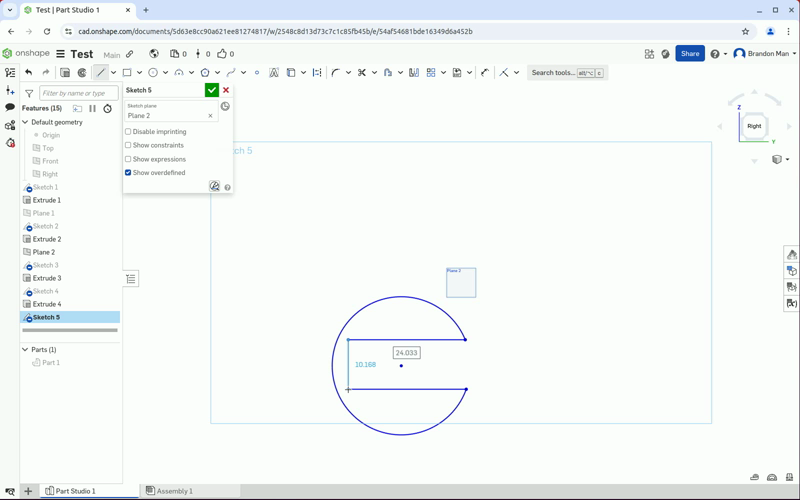
key(esc)
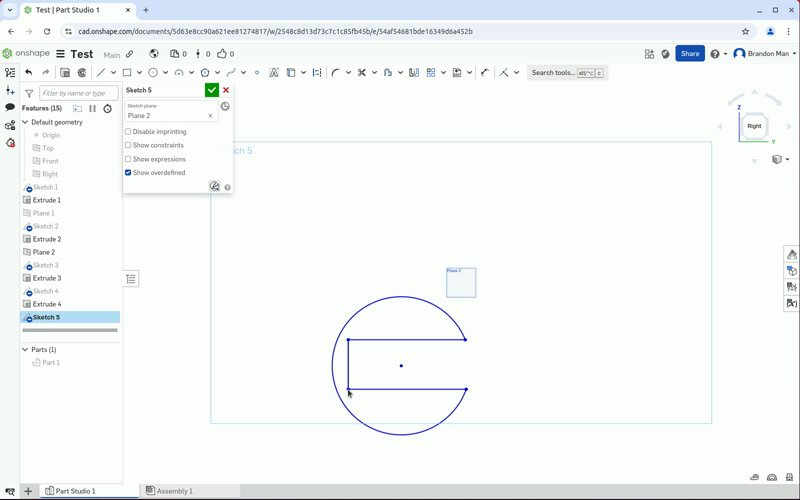
mouse_move(403, 414)
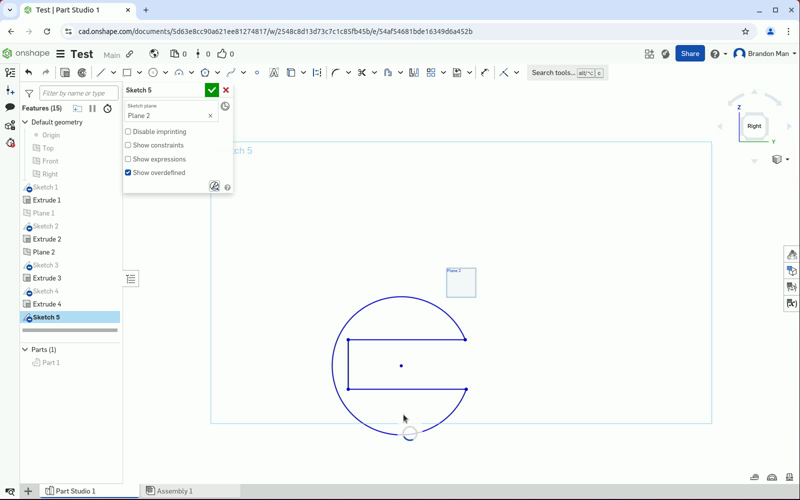
click(403, 414)
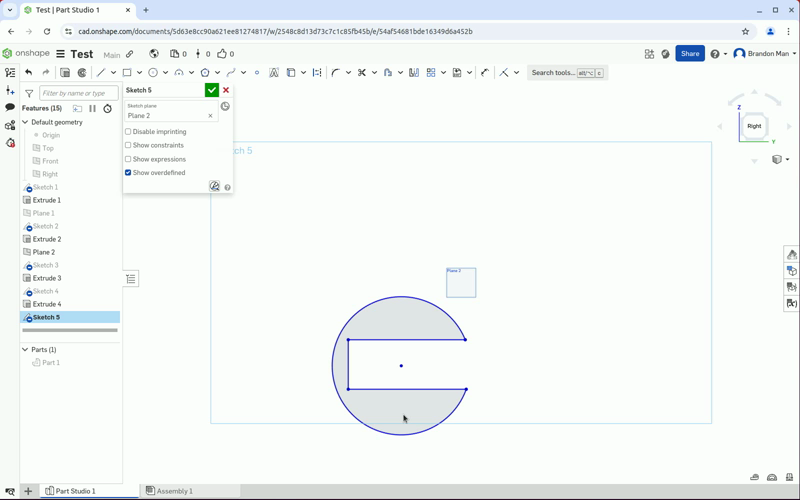
mouse_move(73, 352)
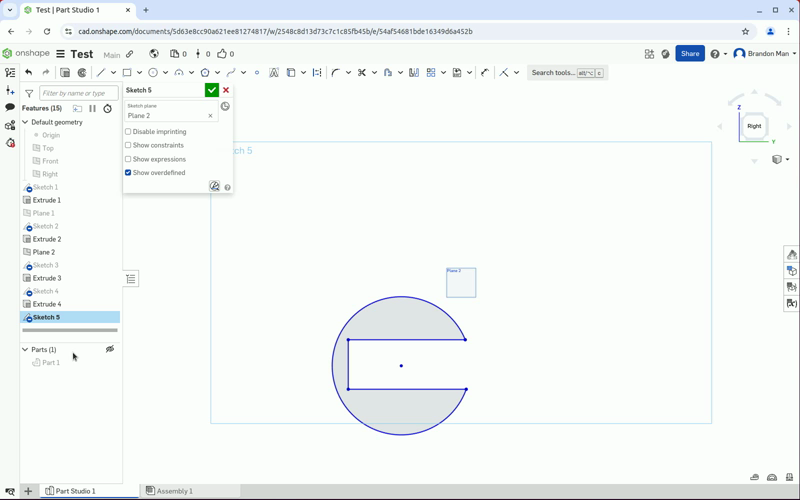
key(shift+y)
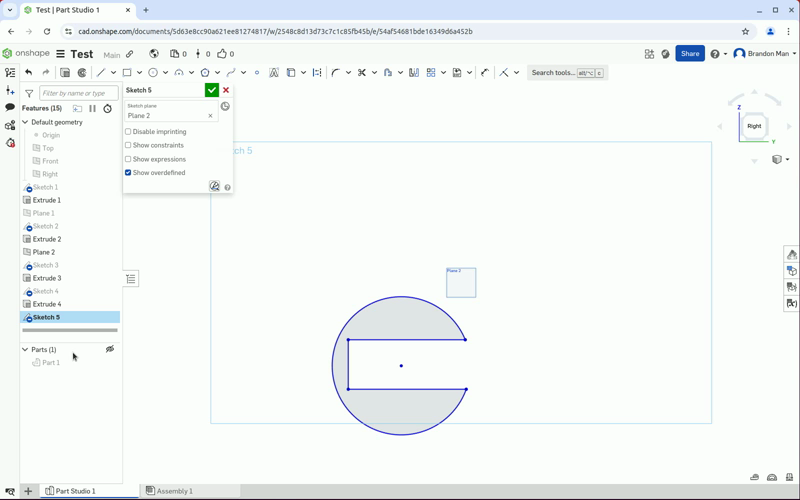
key(shift+e)
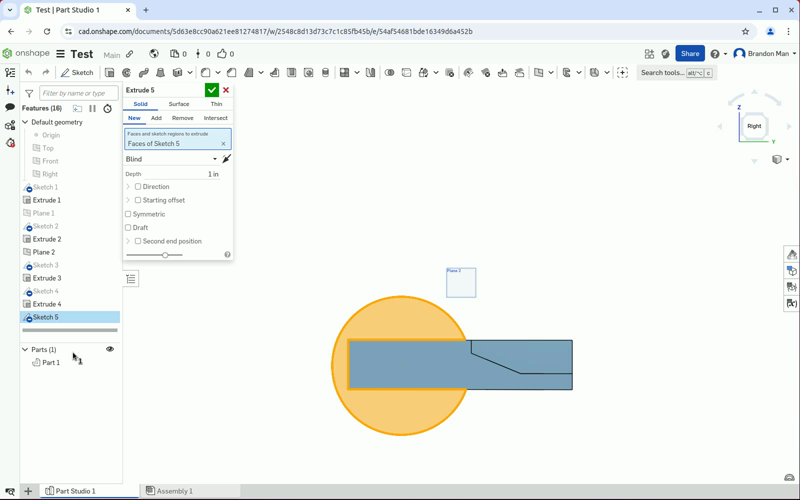
mouse_move(143, 106)
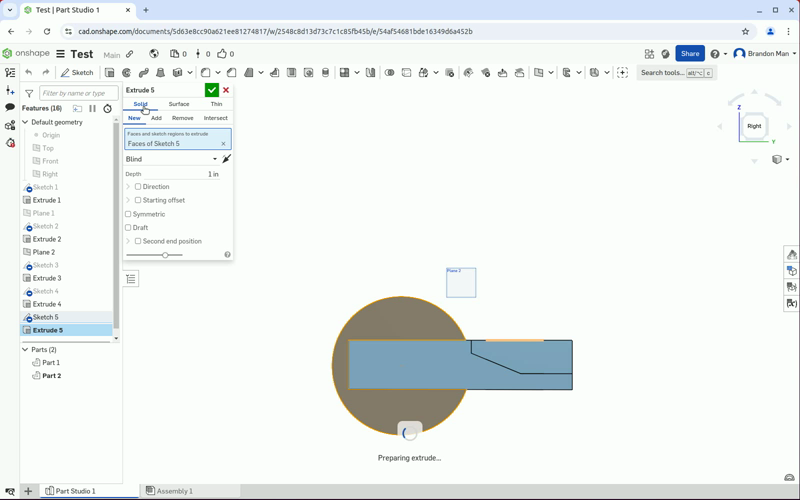
click(143, 106)
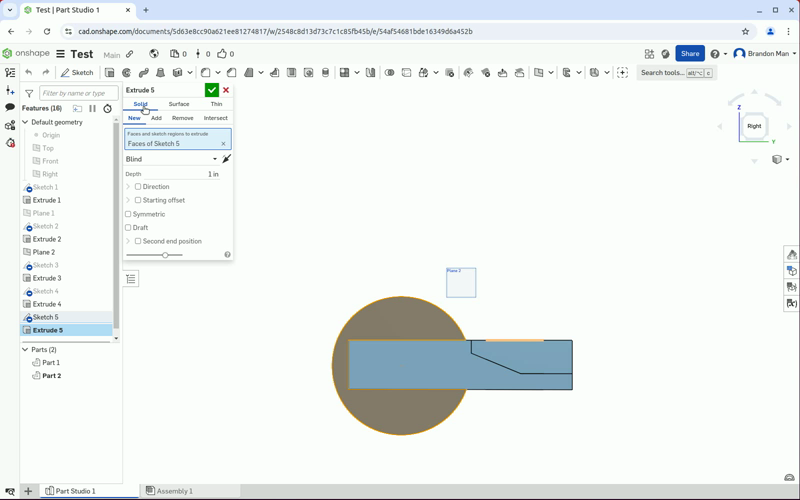
mouse_move(186, 120)
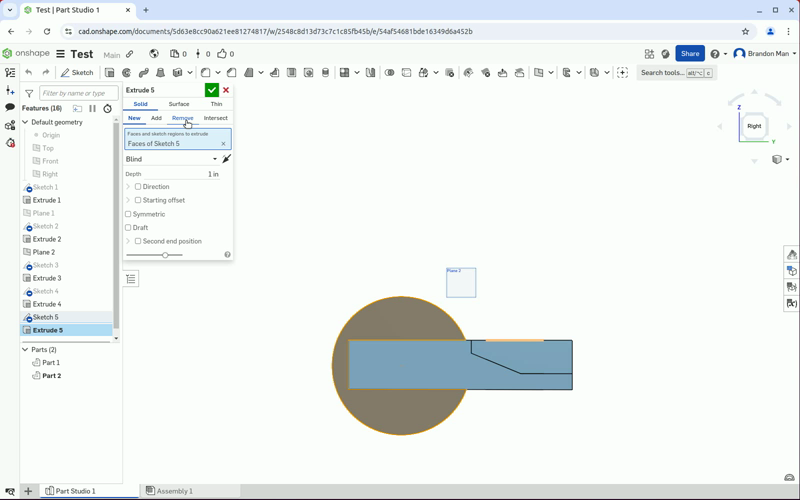
click(186, 120)
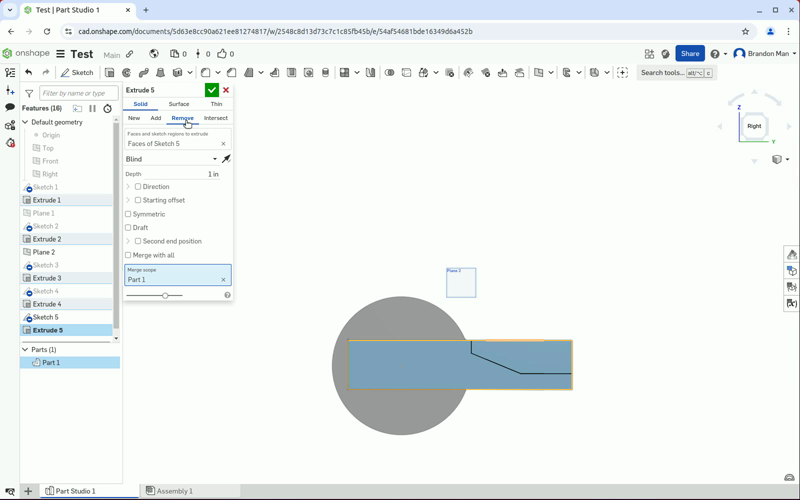
key(tab, 4)
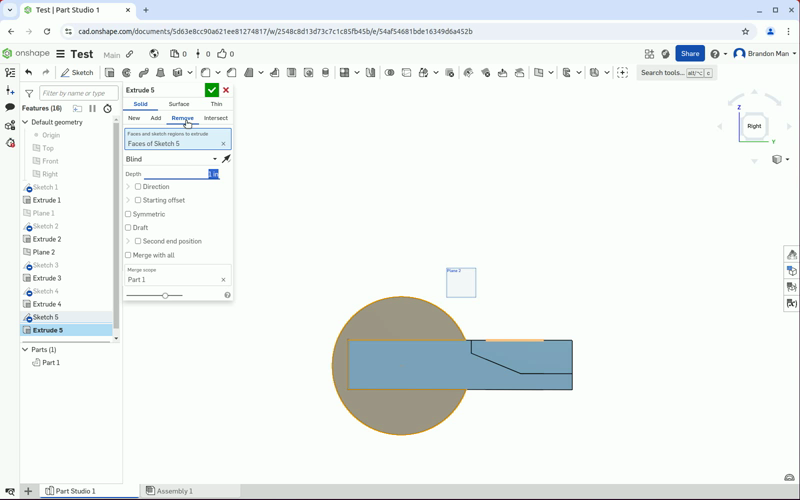
text(6.258)
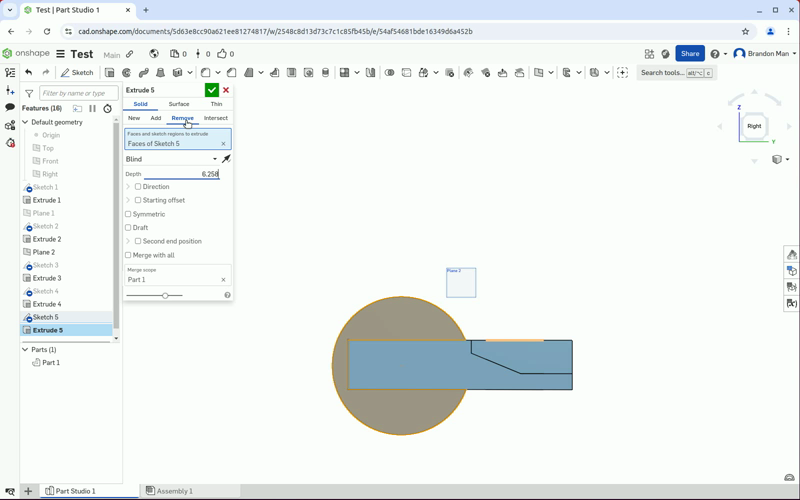
key(tab, 6)
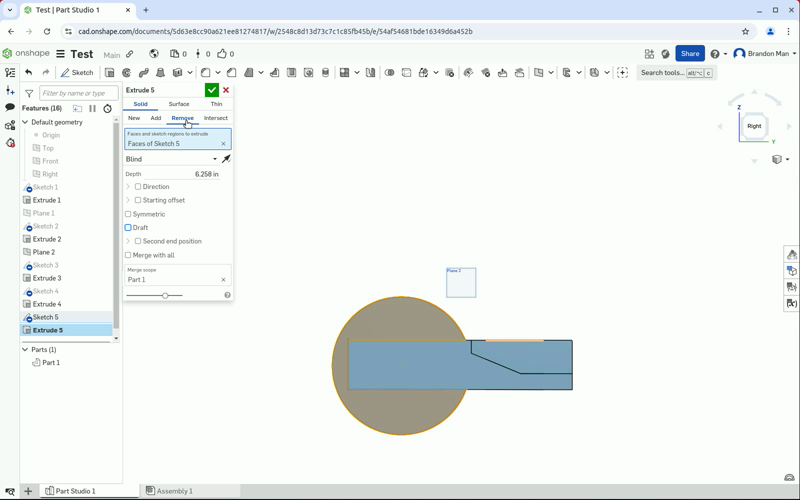
key(space)
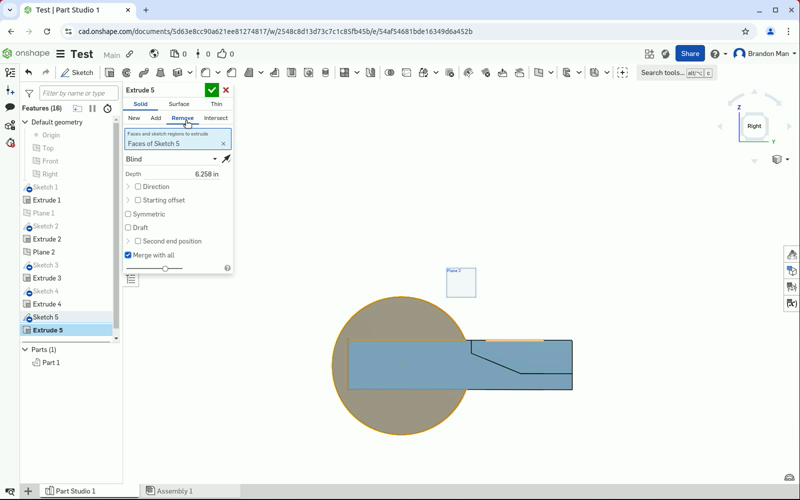
key(enter)
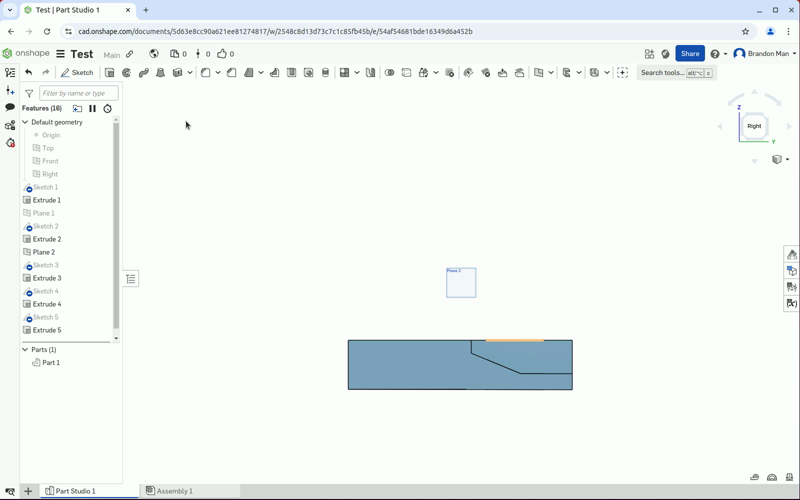
key(shift+h)
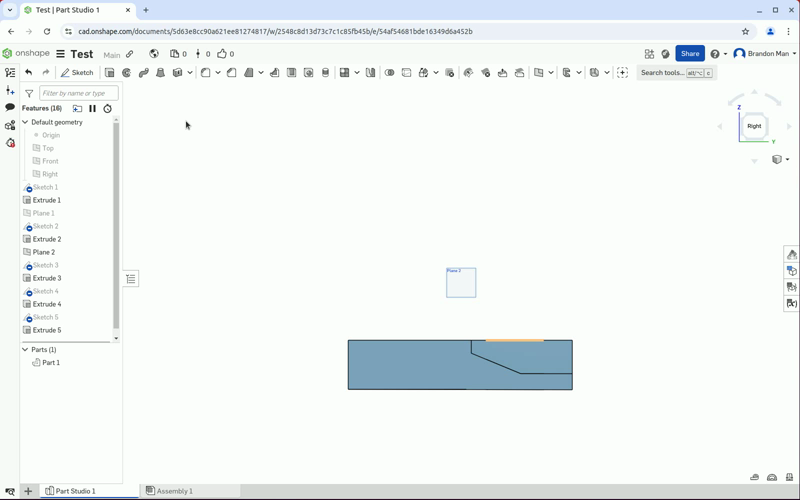
key(shift+h)
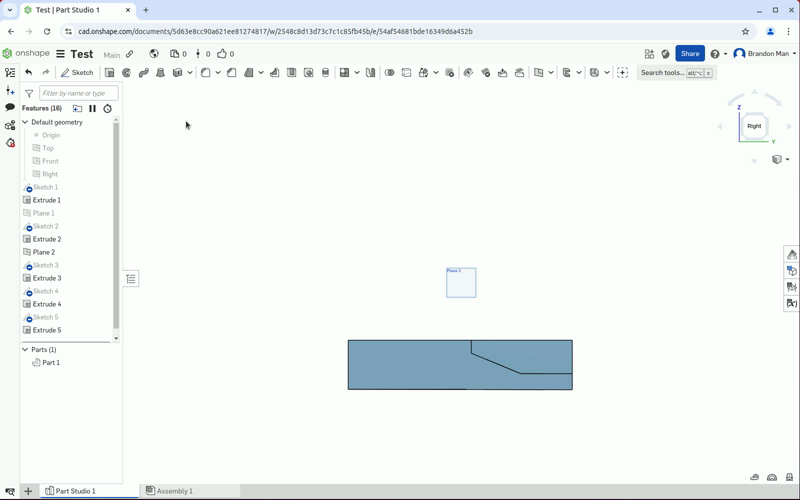
mouse_move(69, 189)
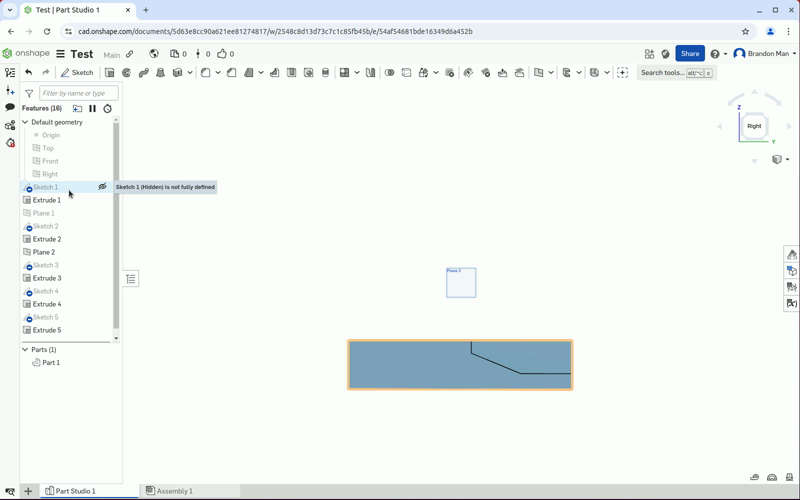
click(69, 189)
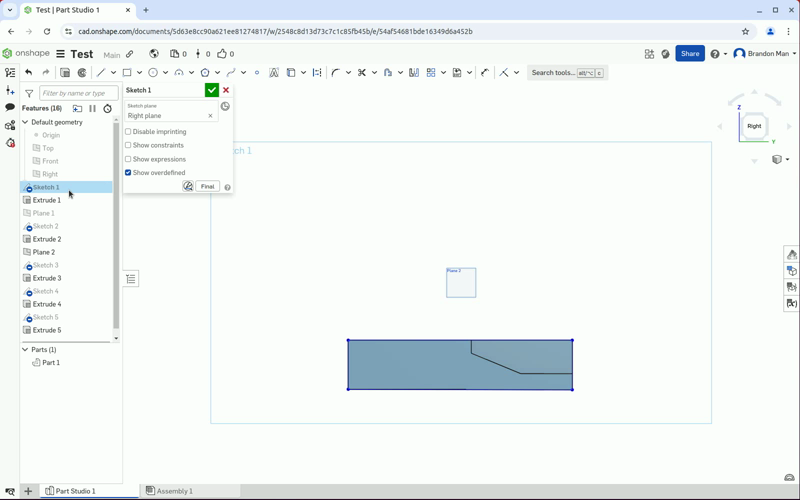
mouse_move(229, 92)
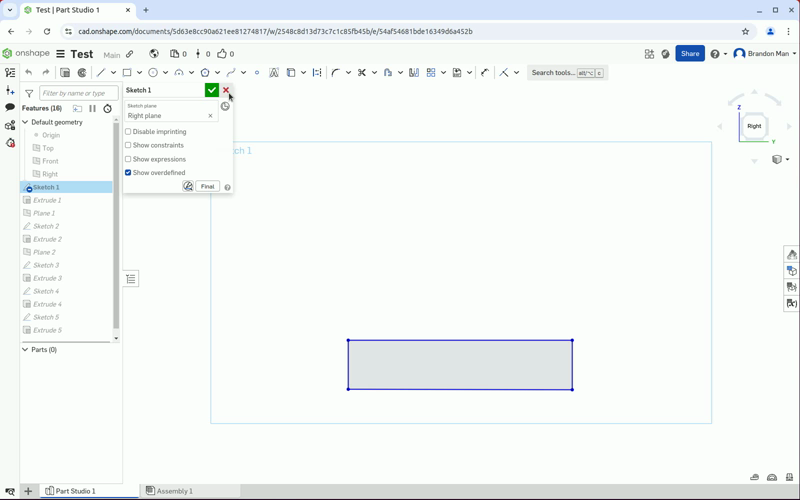
click(229, 92)
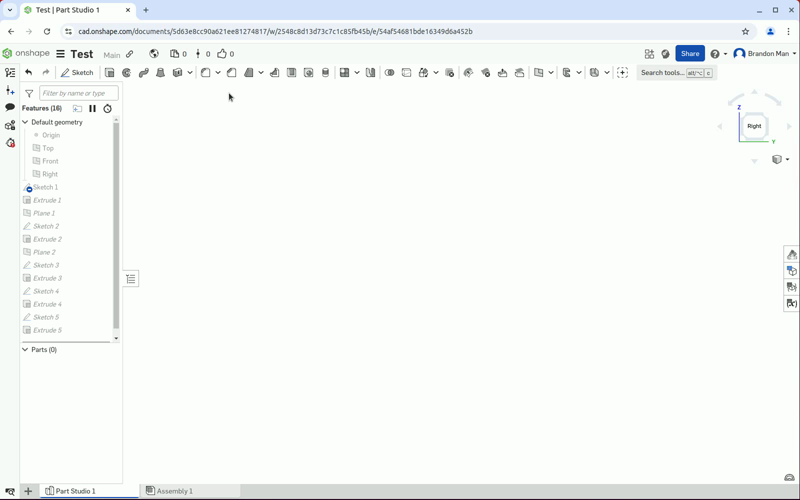
key(shift+s)
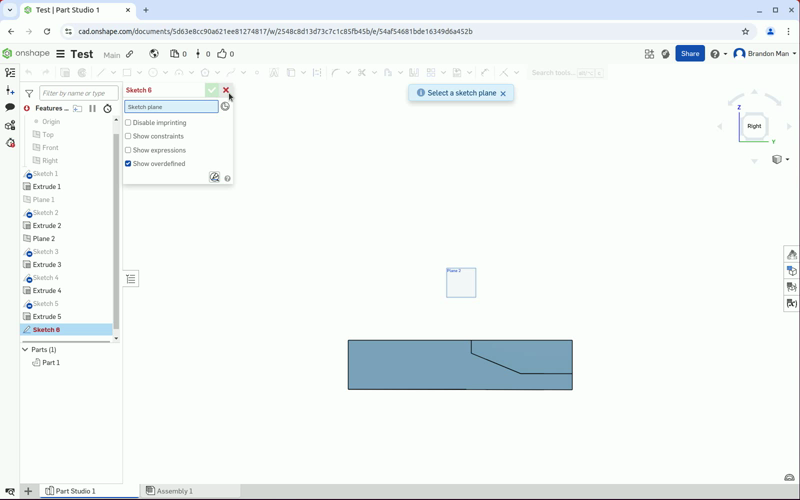
mouse_move(69, 241)
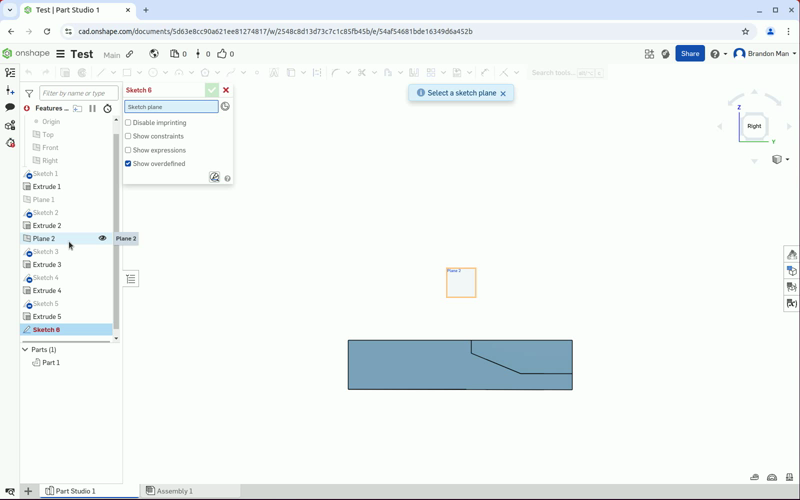
click(69, 241)
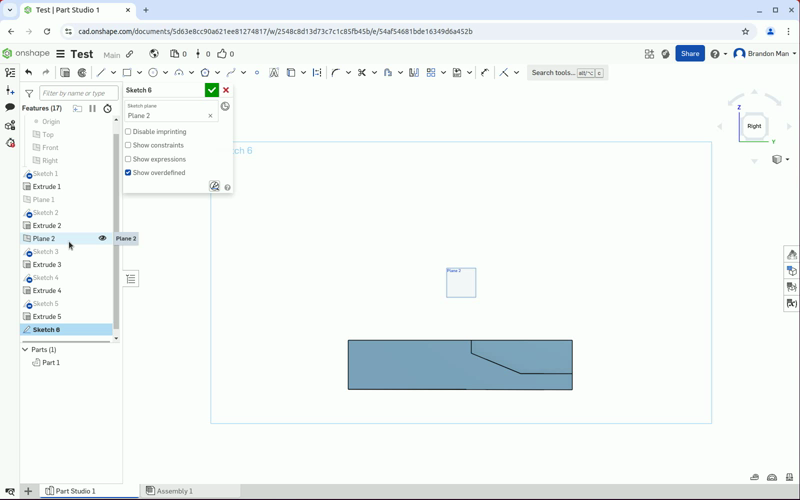
mouse_move(73, 352)
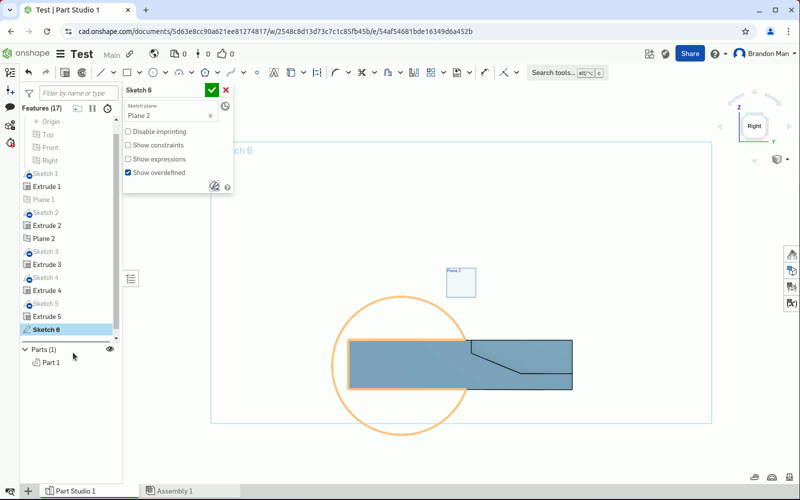
key(y)
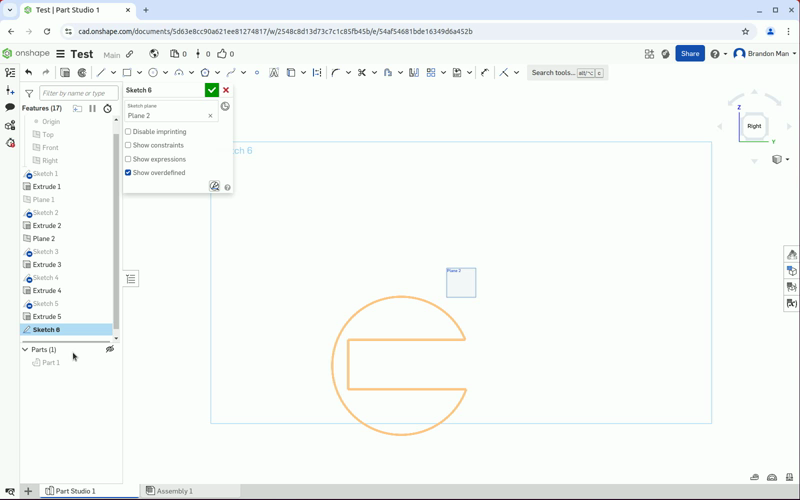
key(l)
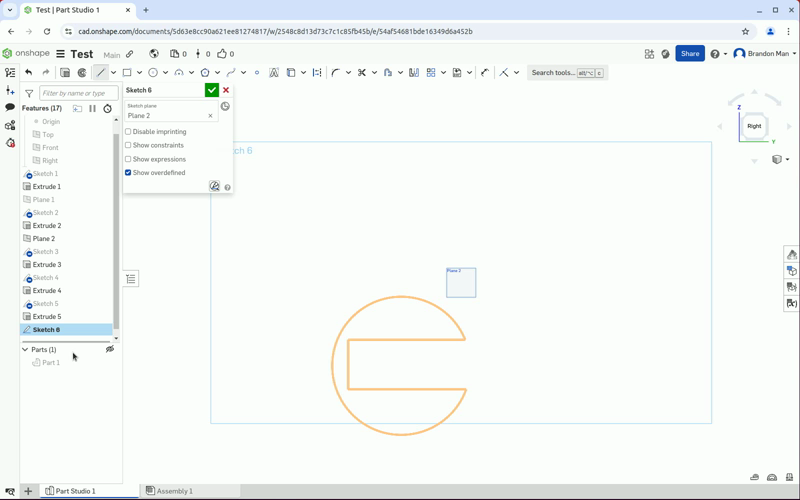
key_down(shift)
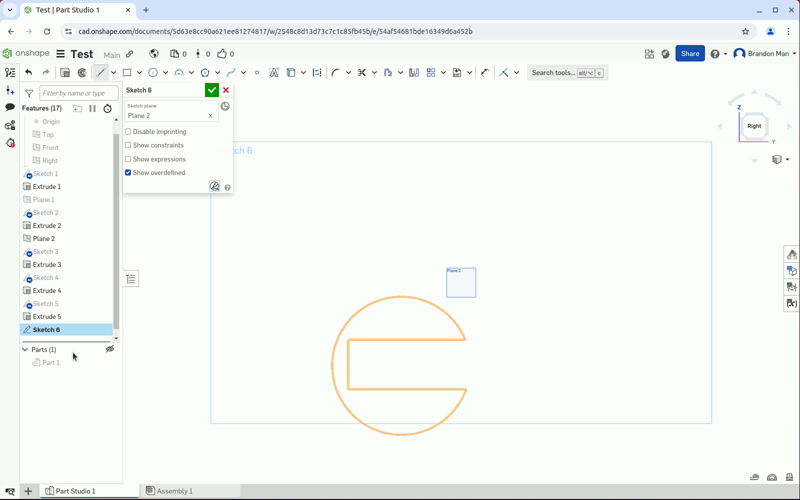
mouse_move(348, 389)
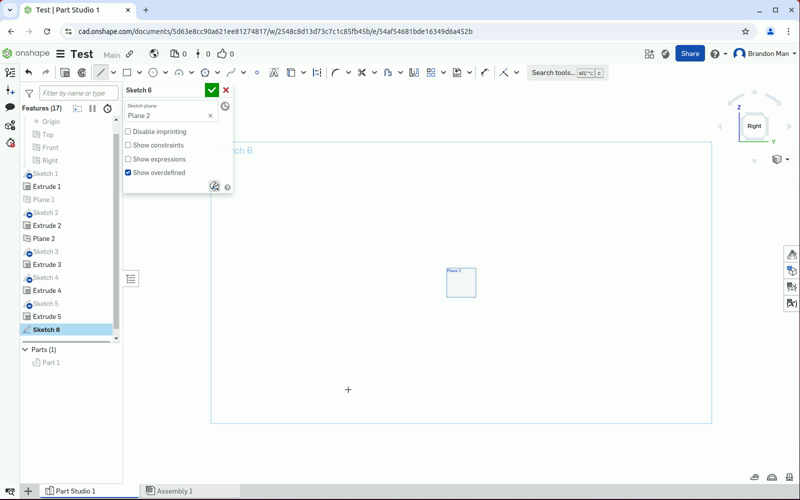
click(348, 389)
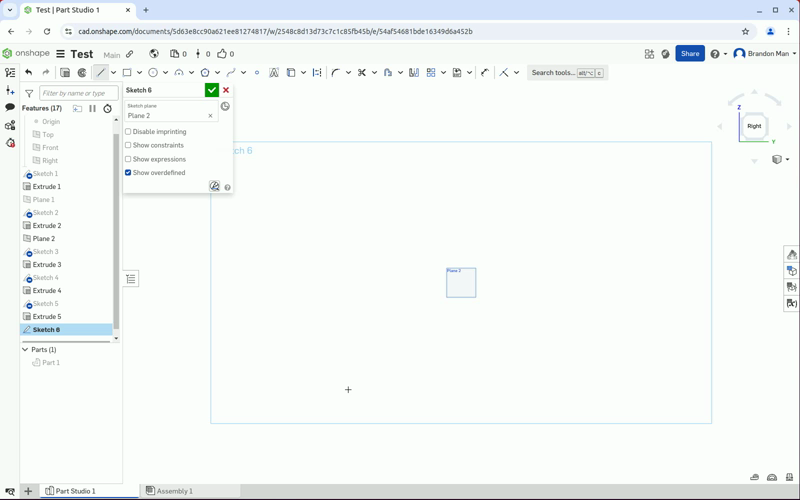
key_up(shift)
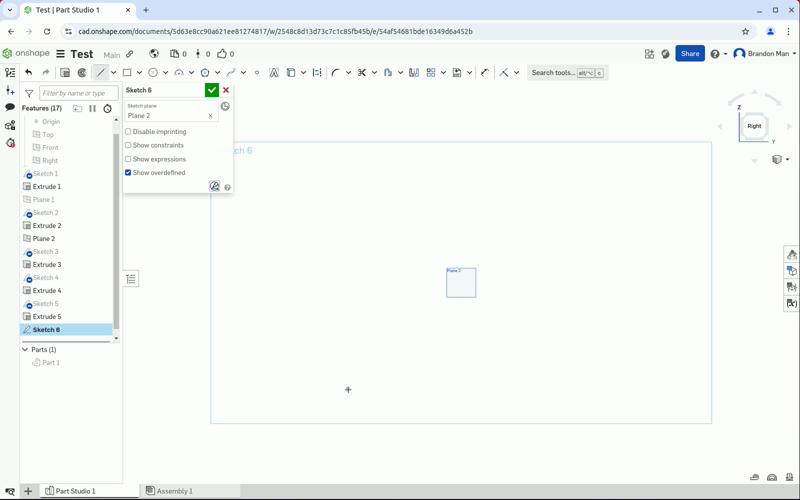
key_down(shift)
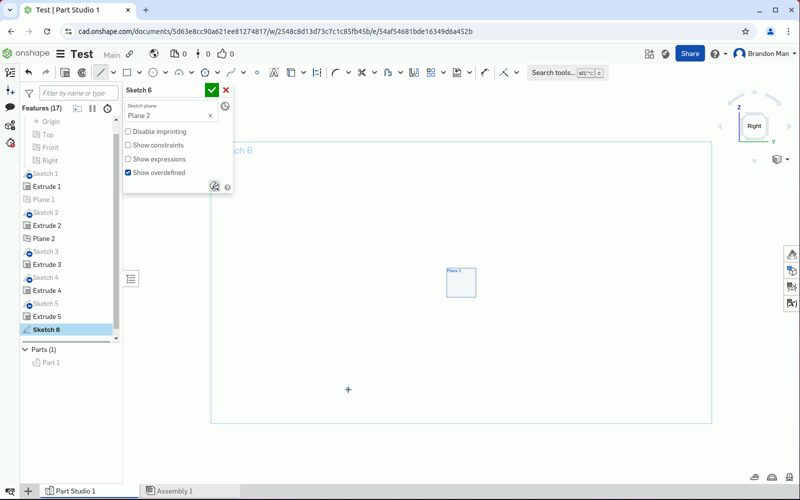
mouse_move(466, 389)
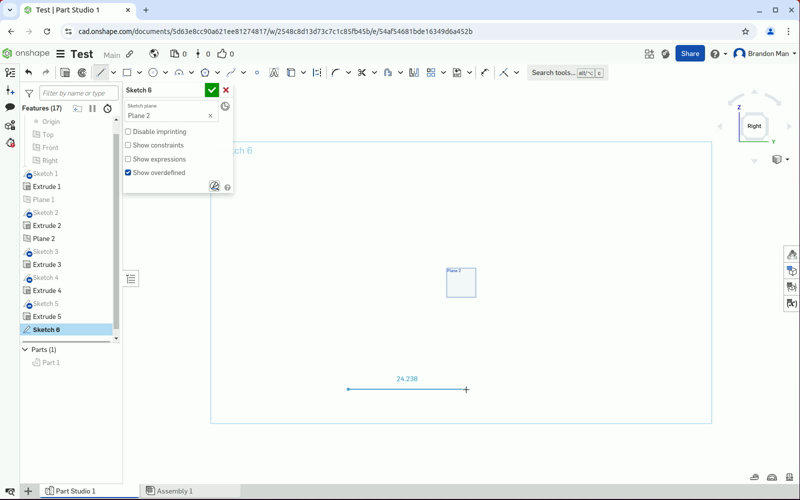
click(466, 389)
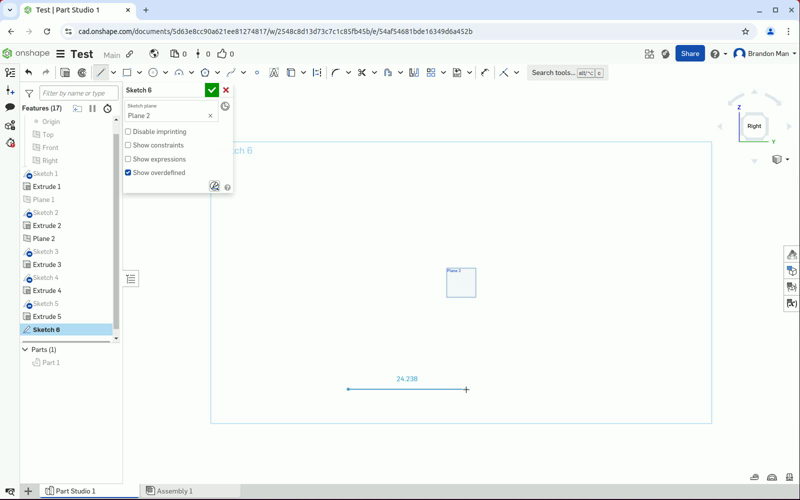
key_up(shift)
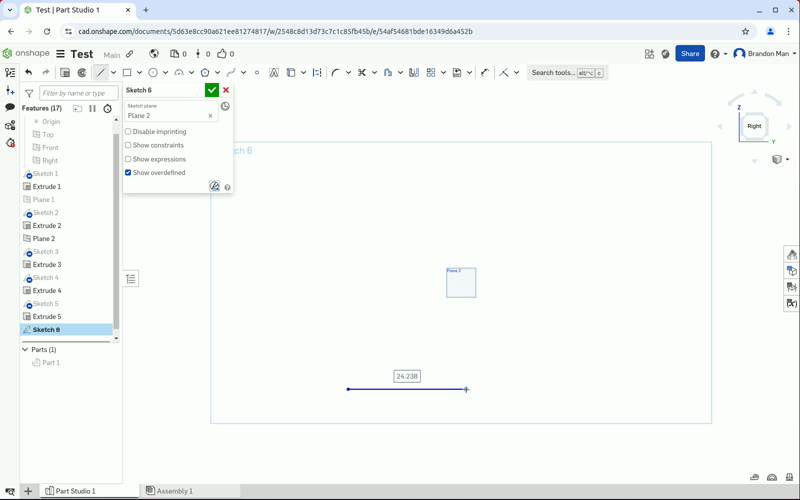
key(esc)
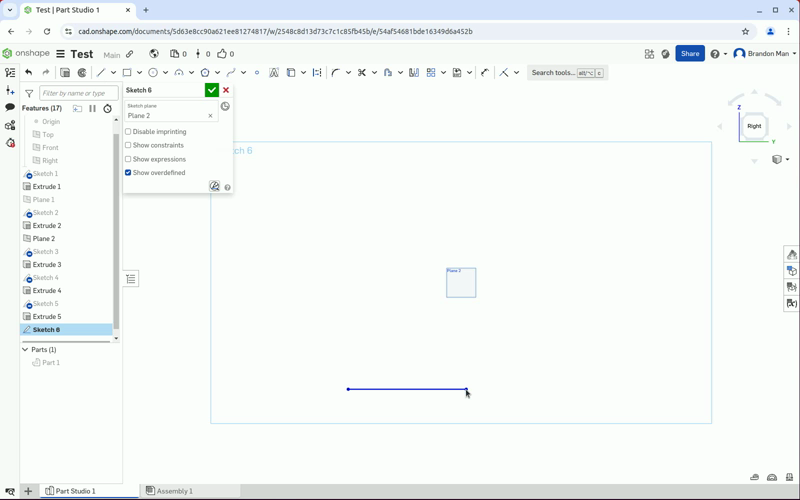
key(a)
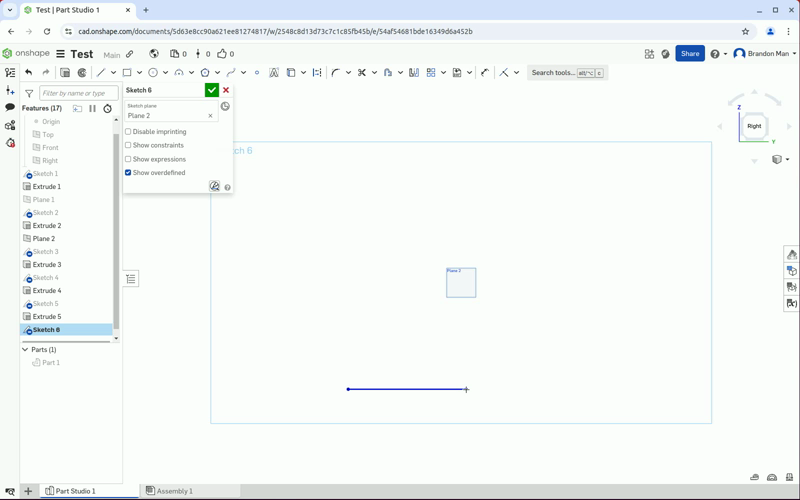
mouse_move(466, 389)
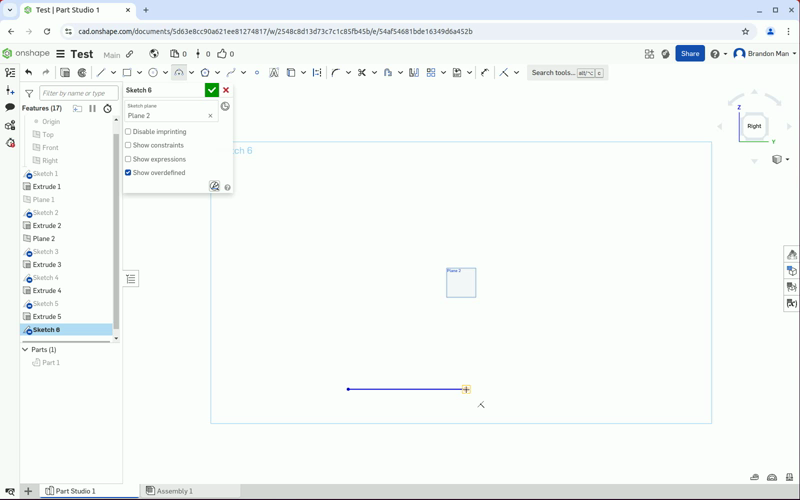
click(466, 389)
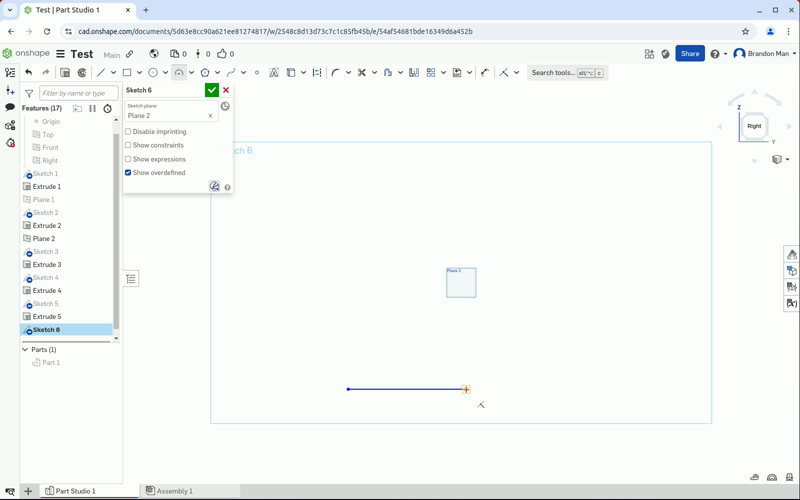
key_down(shift)
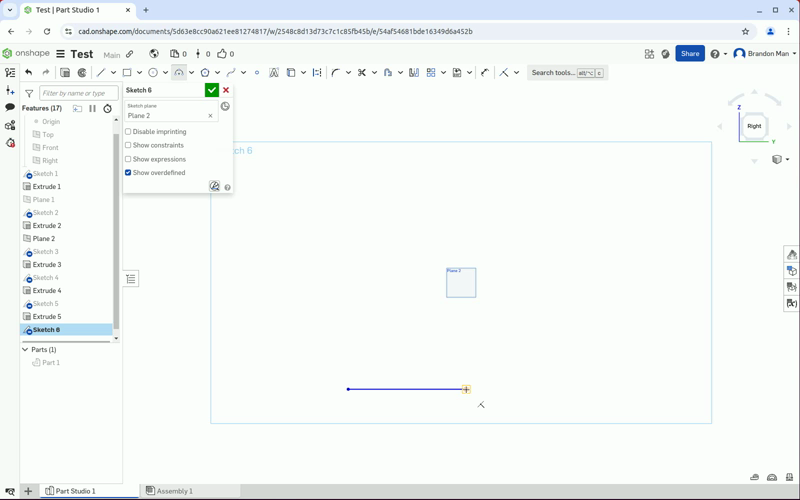
mouse_move(464, 339)
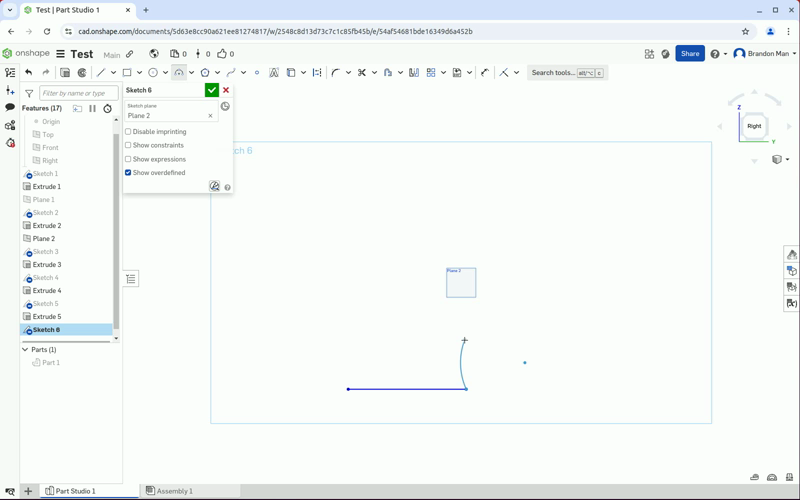
click(464, 339)
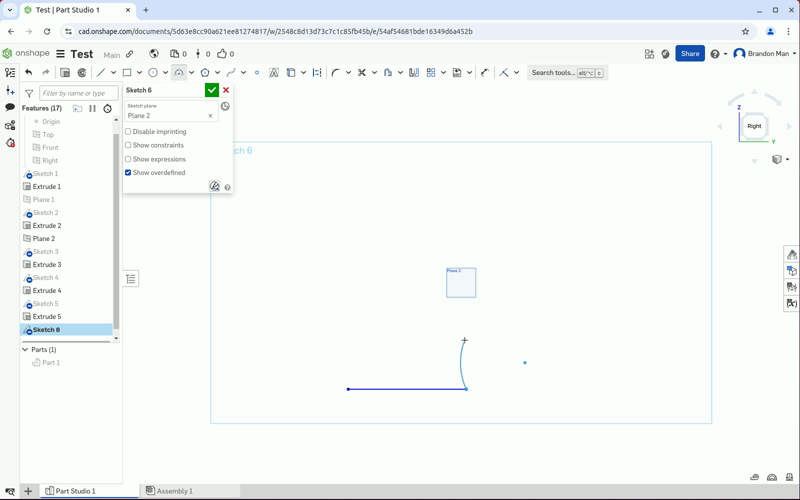
mouse_move(470, 364)
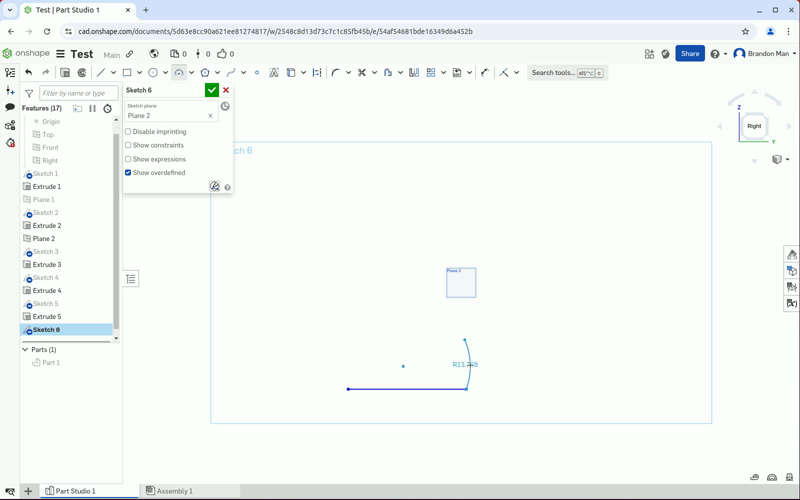
click(470, 364)
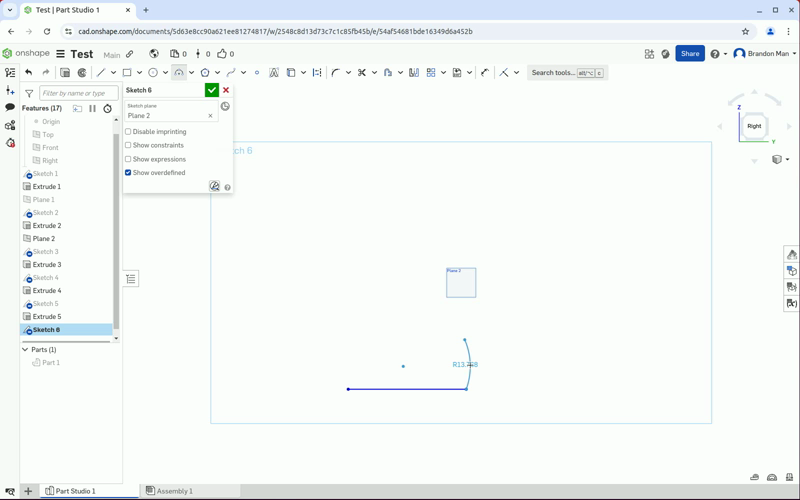
key_up(shift)
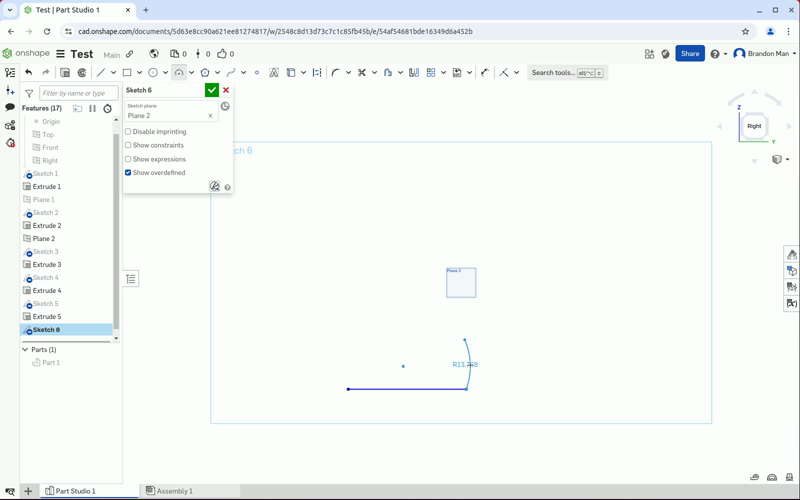
key(esc)
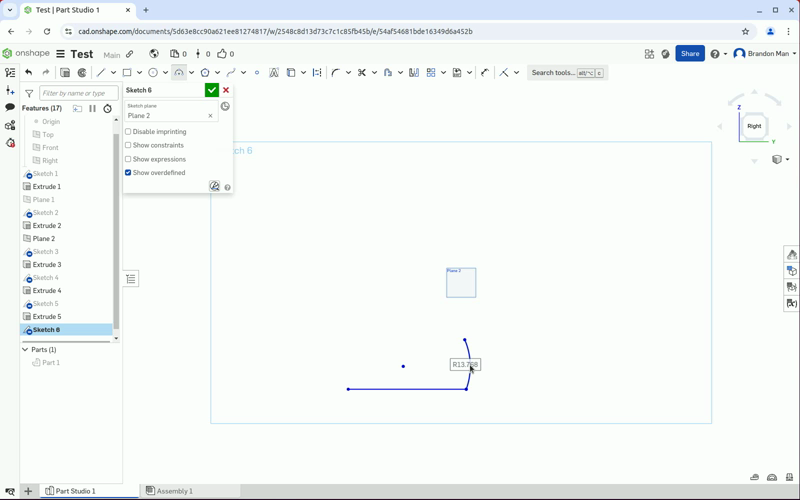
key(l)
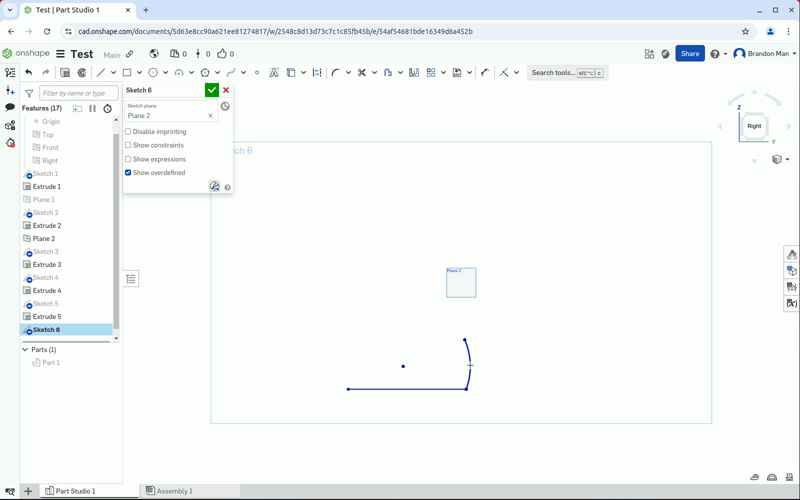
mouse_move(464, 339)
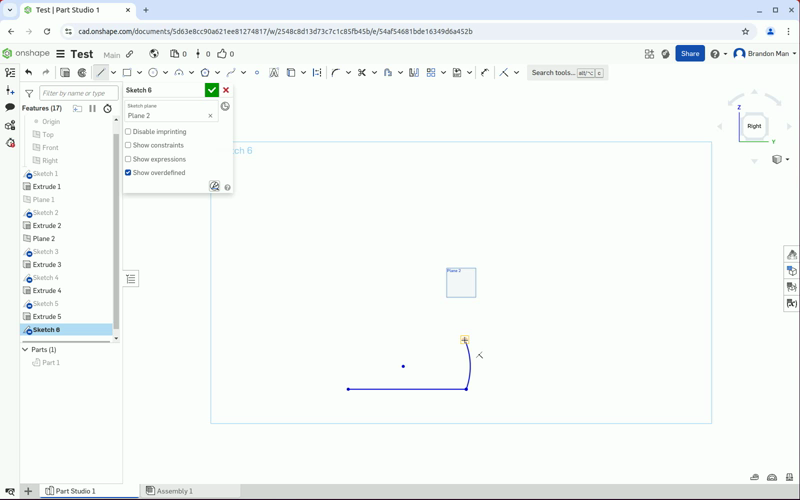
click(464, 339)
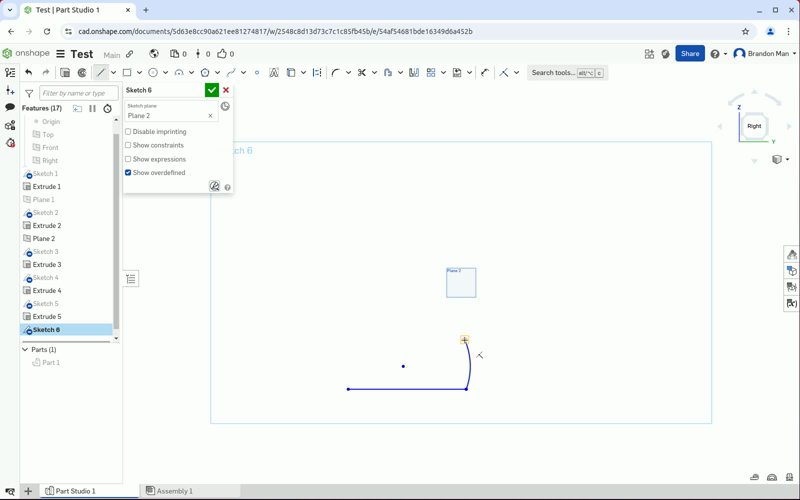
key_down(shift)
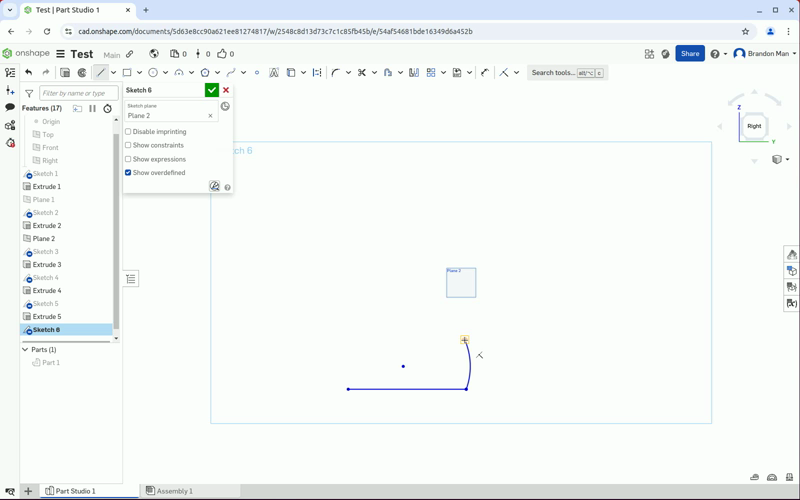
mouse_move(348, 339)
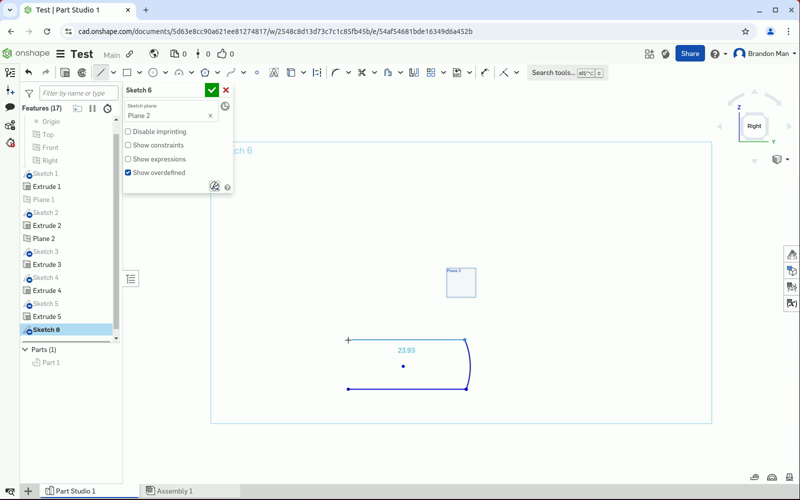
click(348, 339)
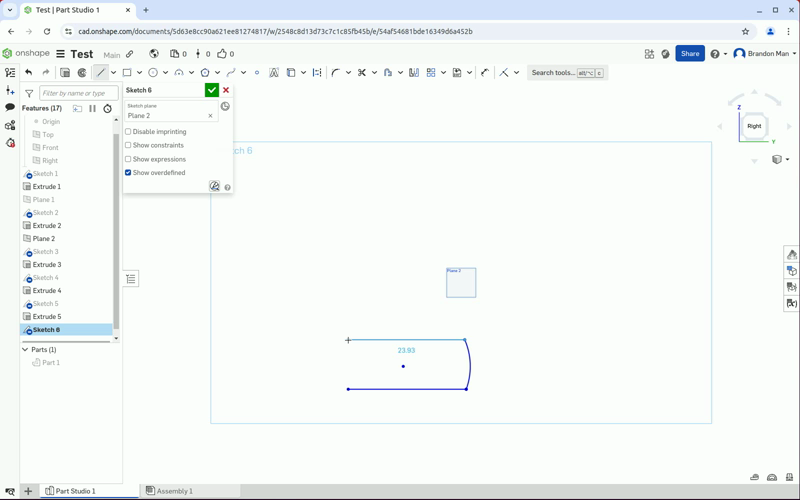
key_up(shift)
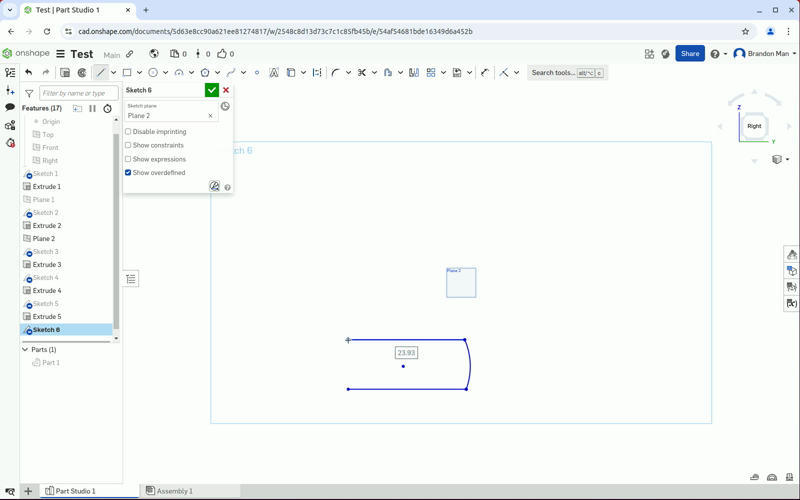
mouse_move(378, 339)
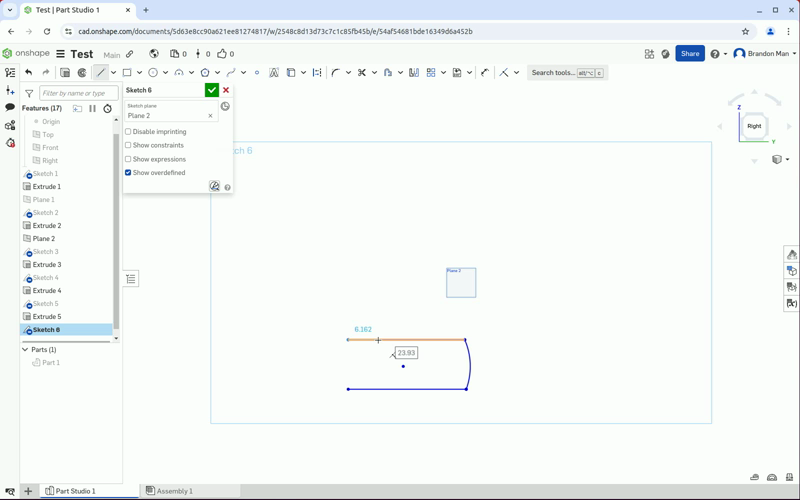
key_down(shift)
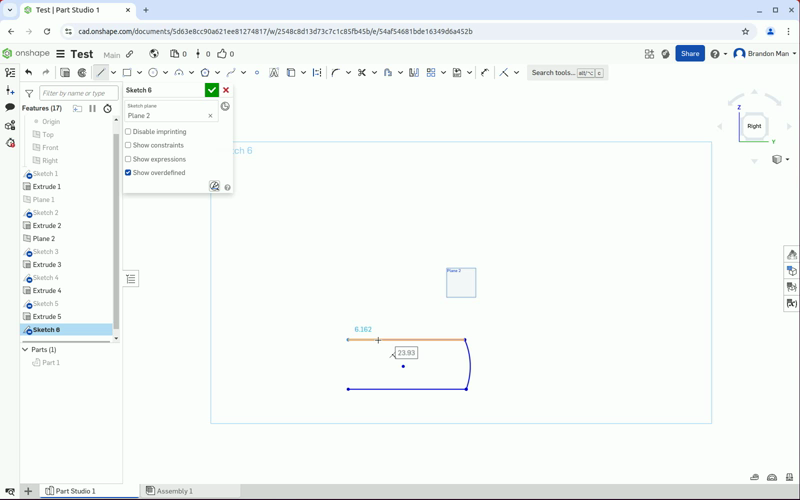
mouse_move(348, 389)
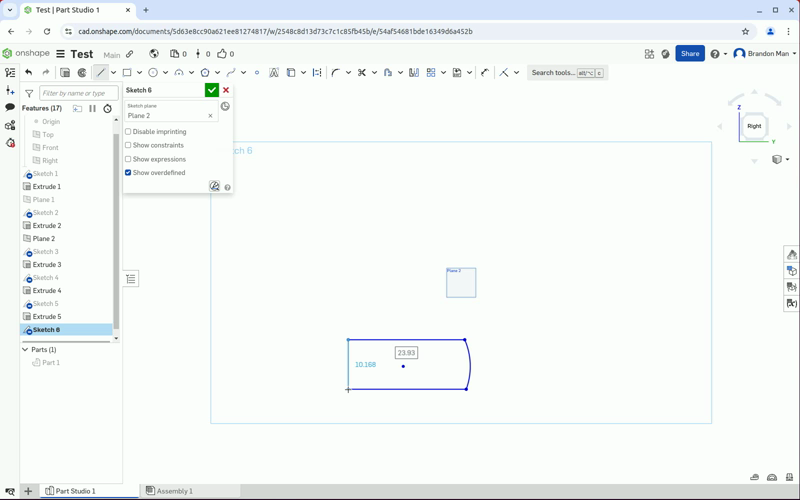
key_up(shift)
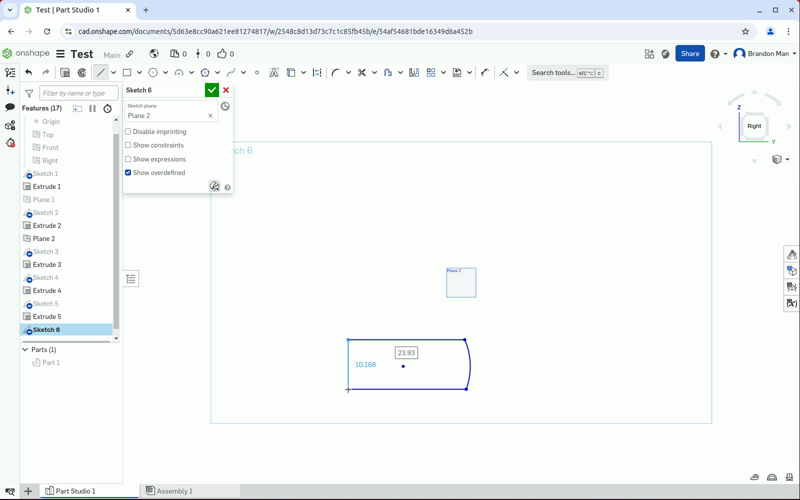
click(348, 389)
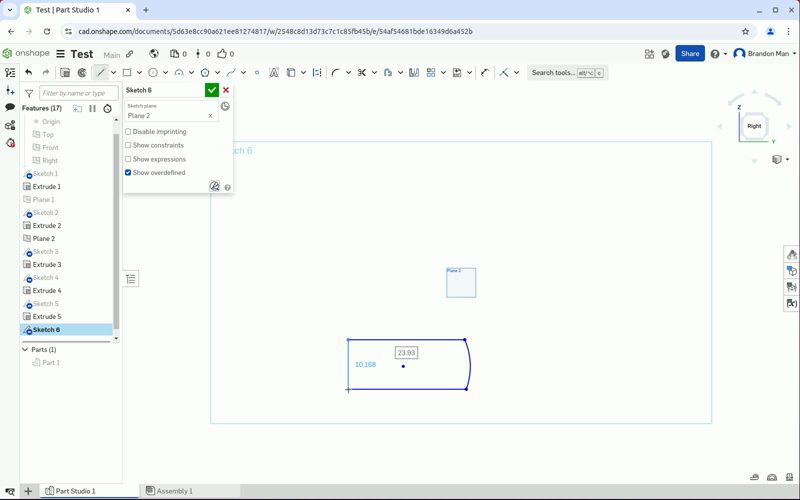
key(esc)
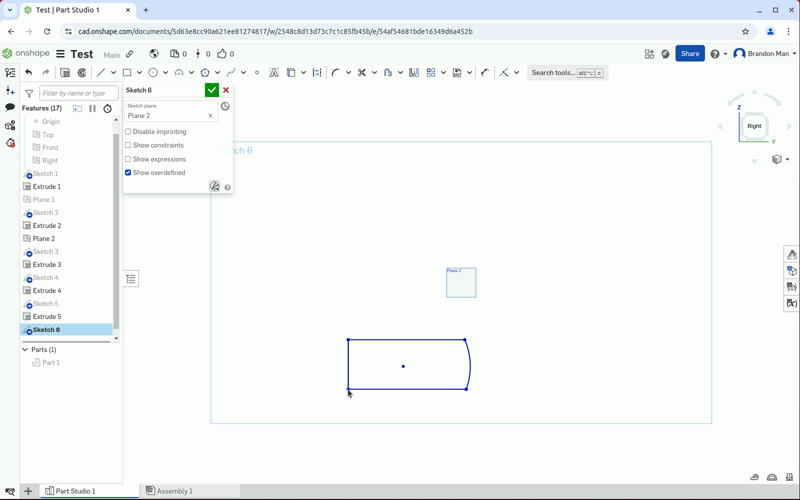
mouse_move(463, 376)
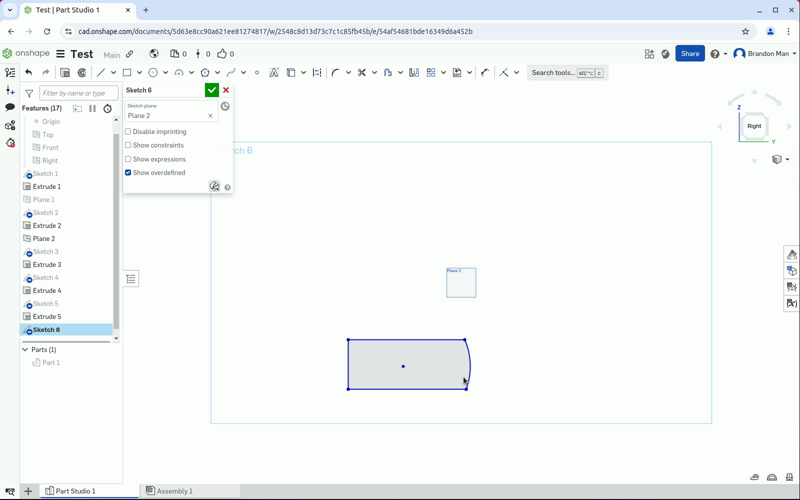
click(463, 376)
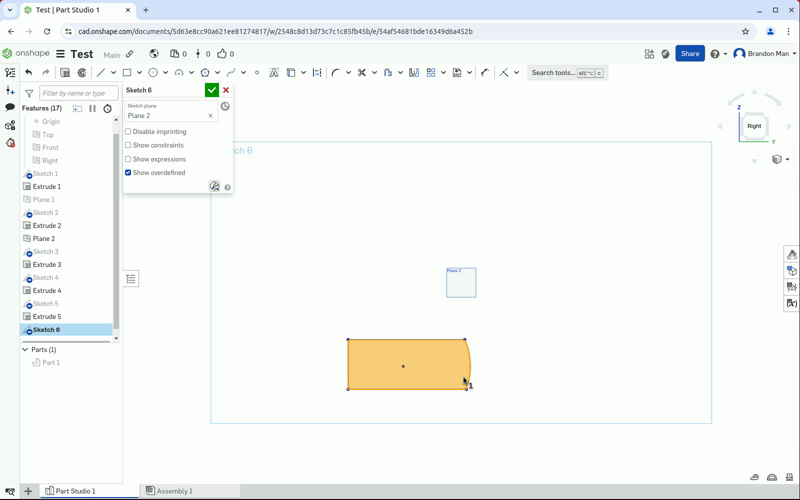
mouse_move(73, 352)
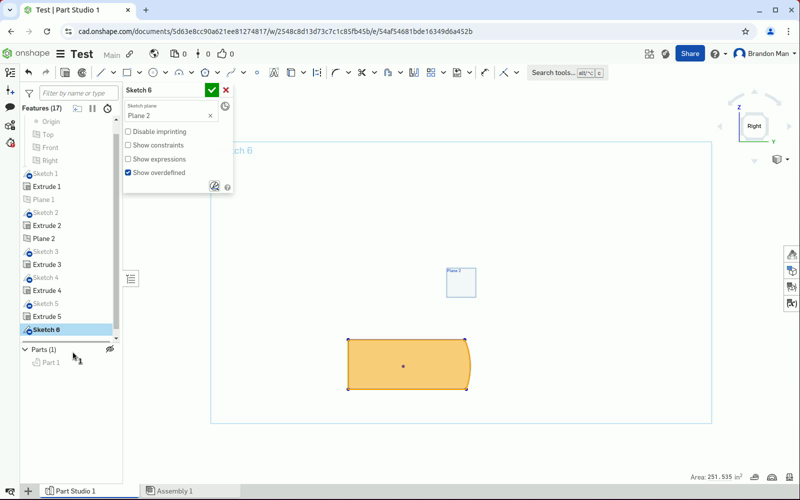
key(shift+y)
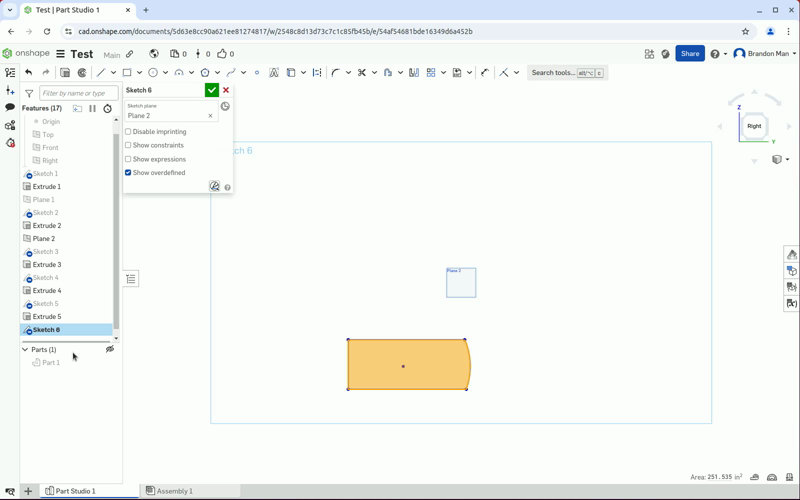
key(shift+e)
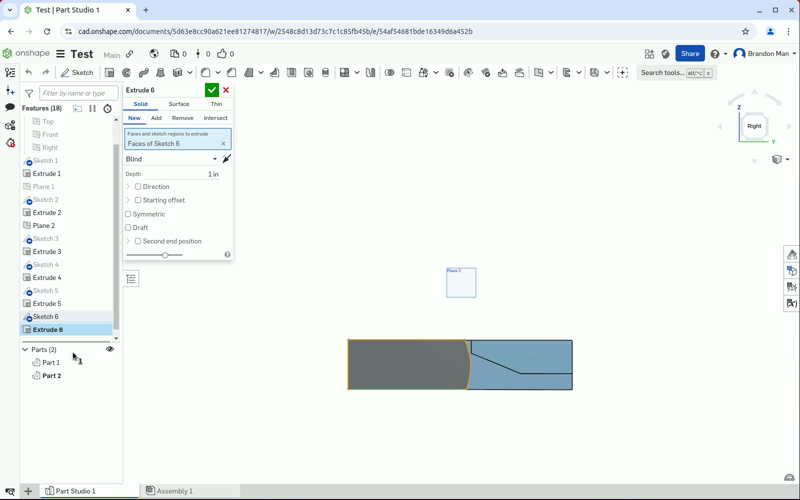
mouse_move(143, 106)
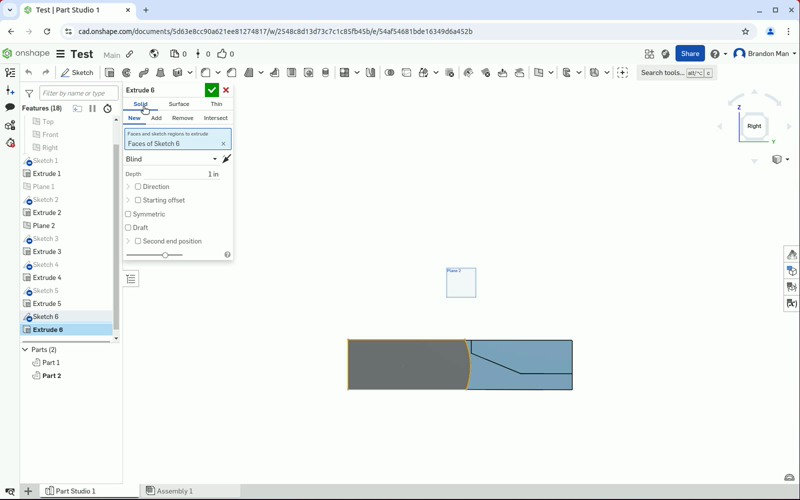
click(143, 106)
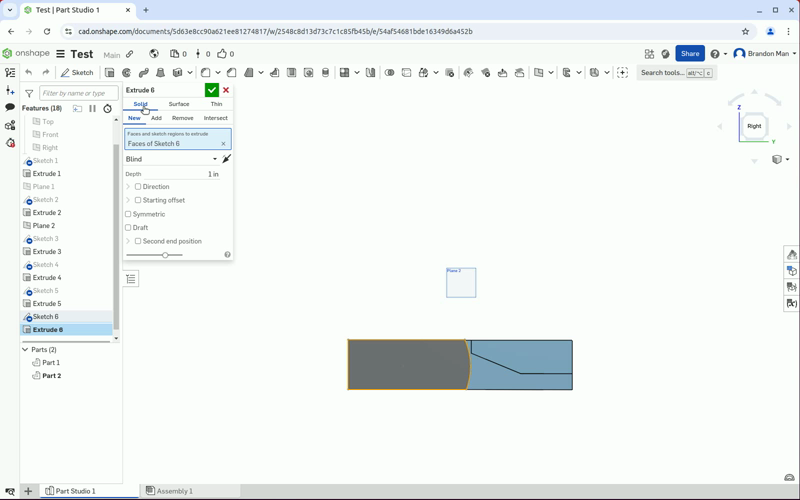
mouse_move(186, 120)
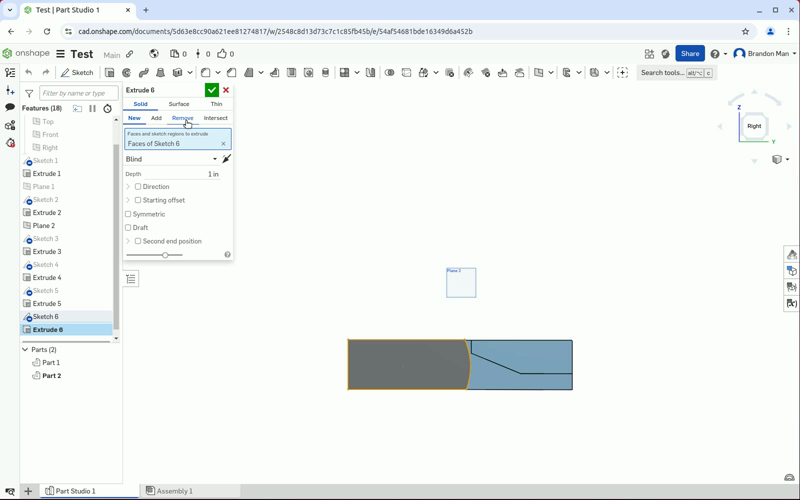
click(186, 120)
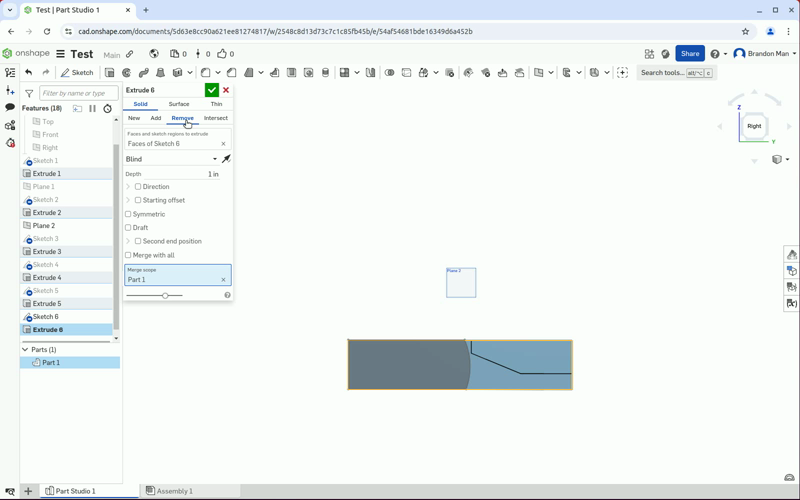
key(tab, 4)
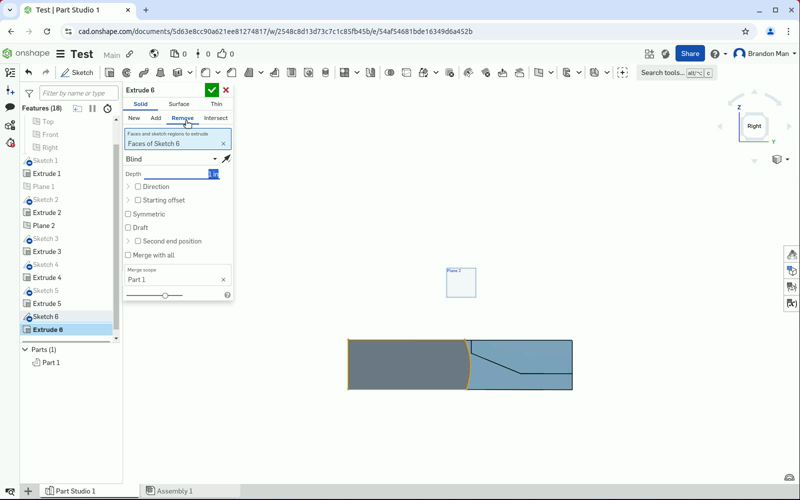
text(6.258)
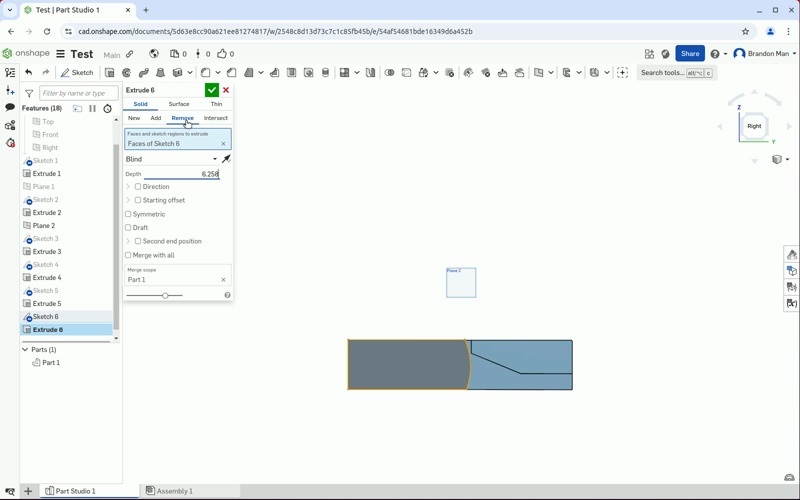
key(tab, 6)
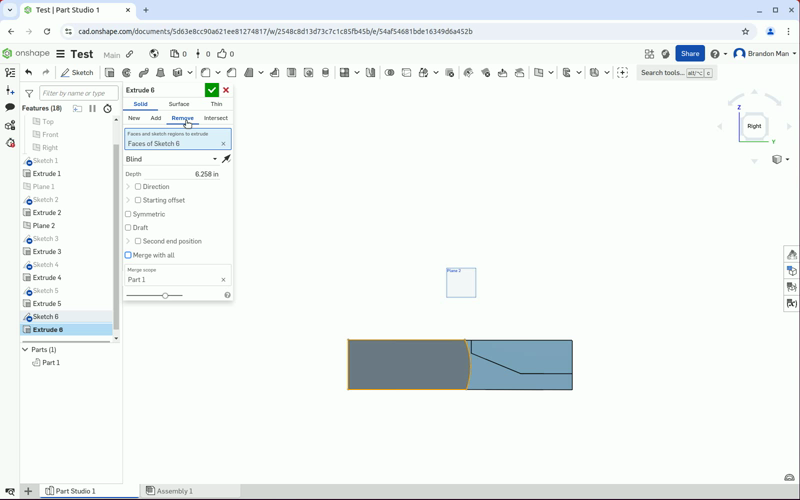
key(space)
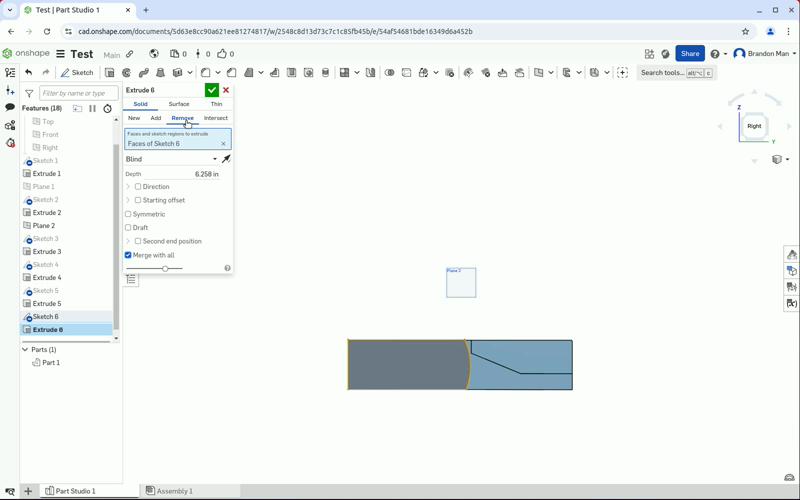
key(enter)
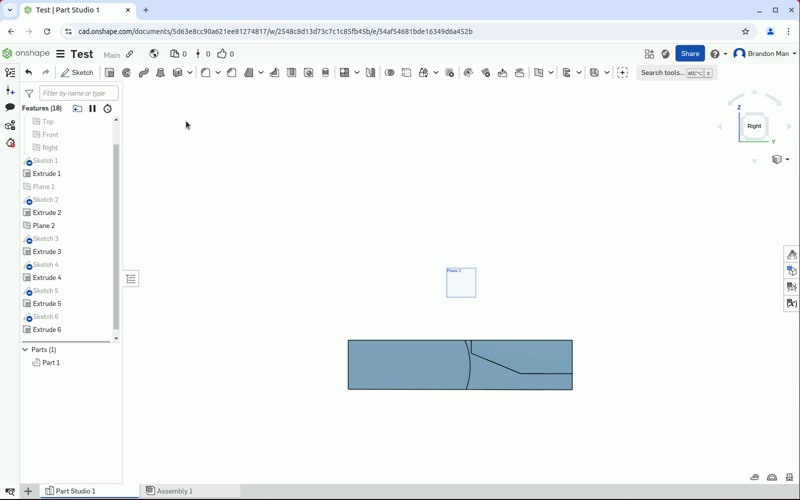
key(shift+h)
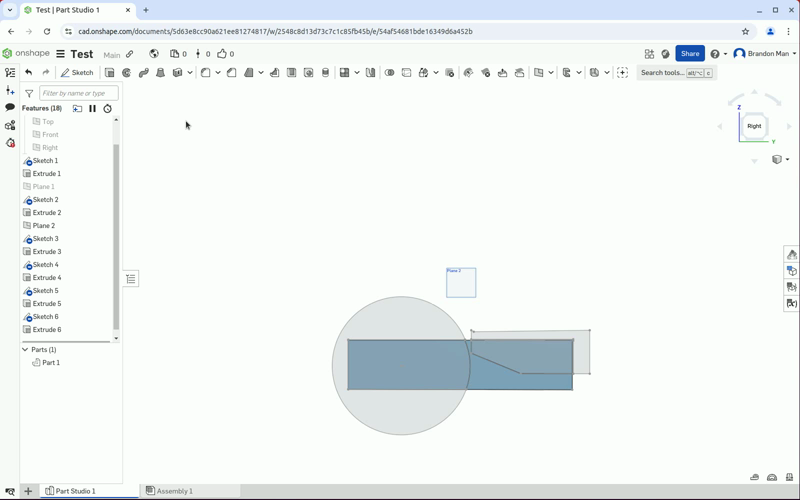
key(shift+h)
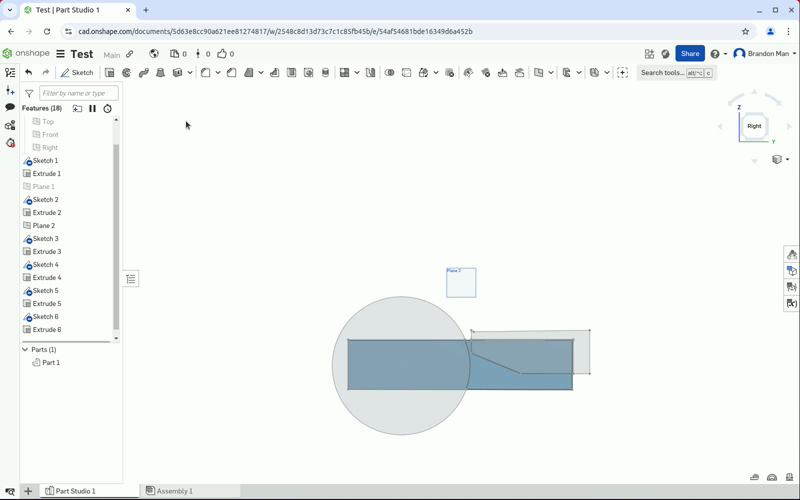
key(shift+7)
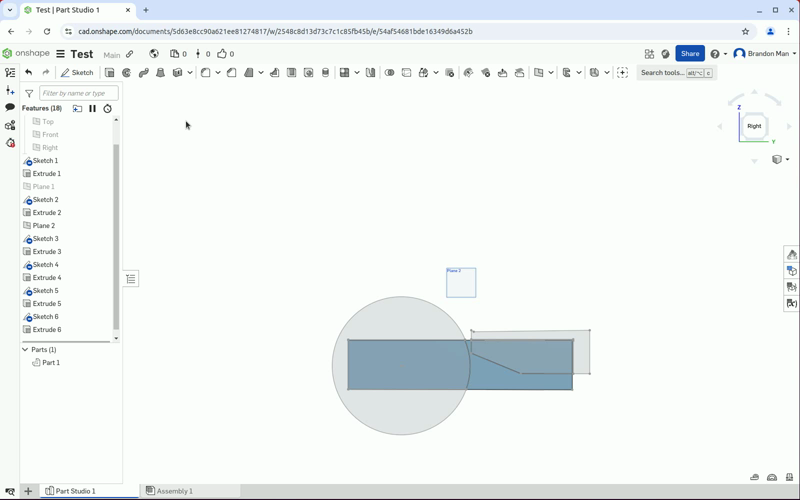
key(right, 2)
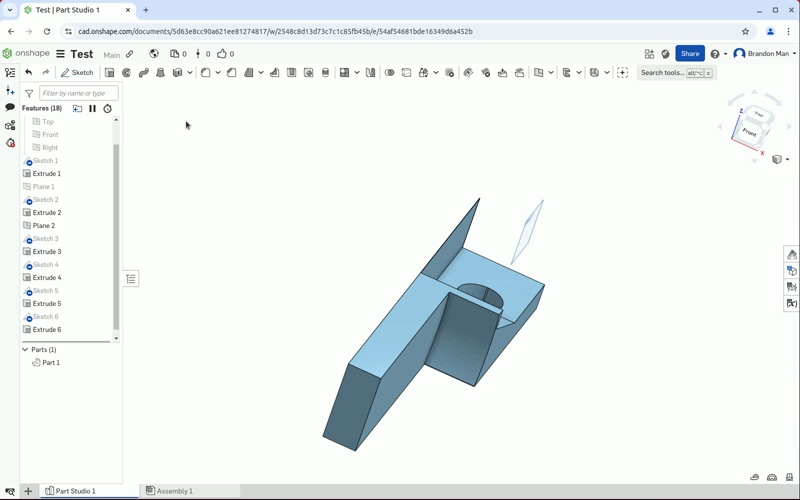
key(down, 2)
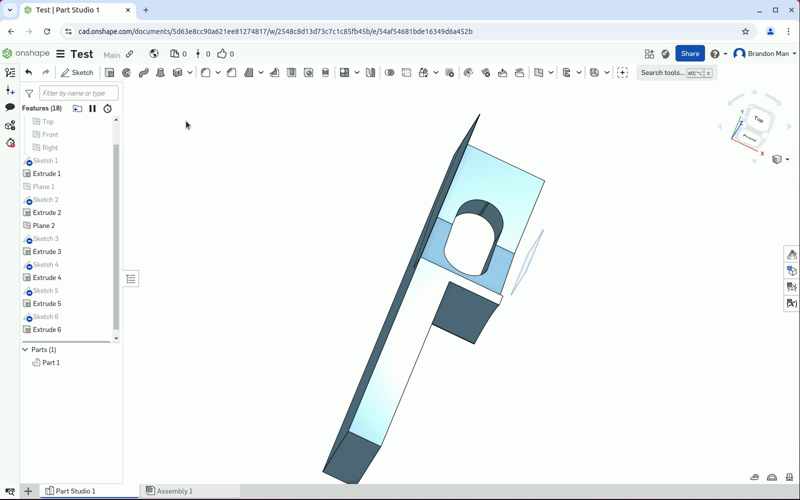
key(up, 2)
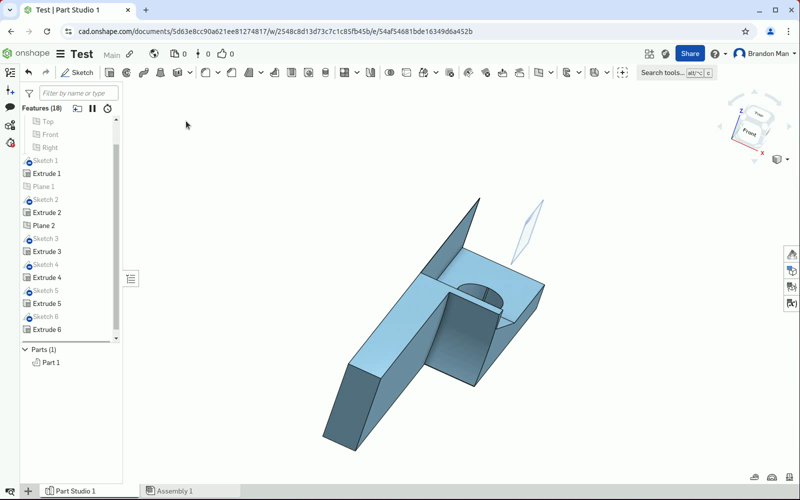
key(left, 2)
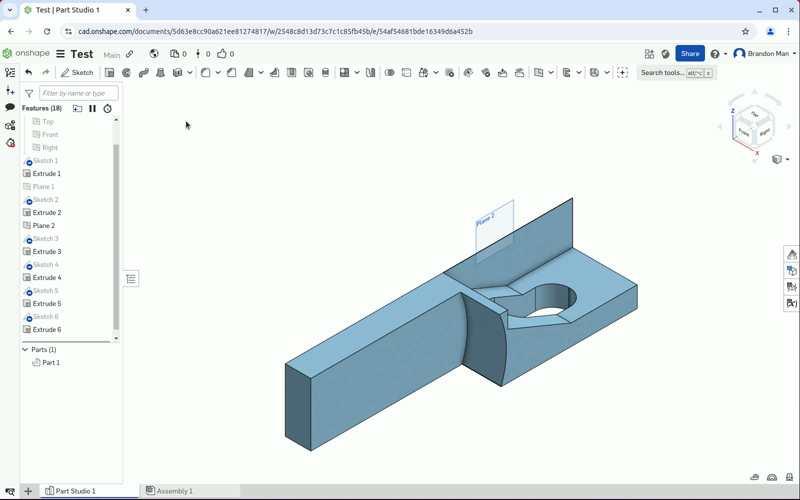
mouse_move(69, 163)
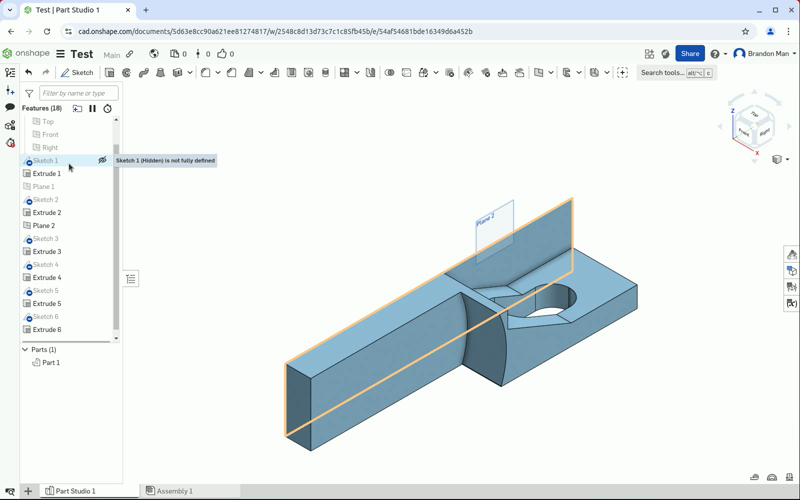
click(69, 163)